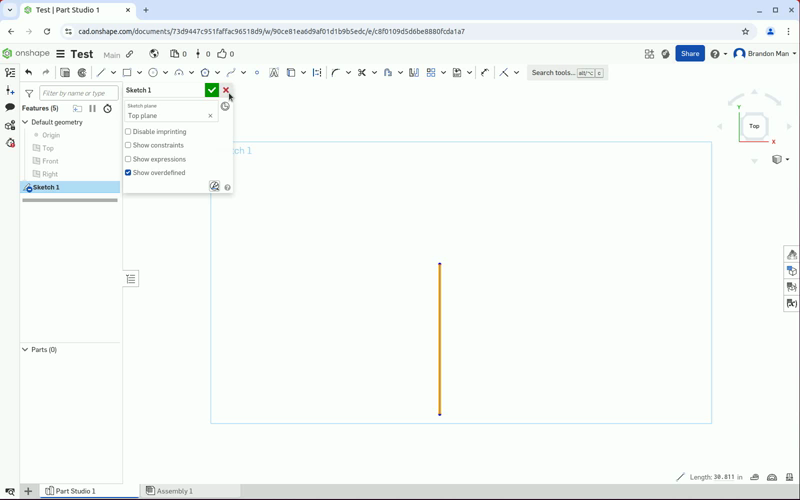
key(shift+h)
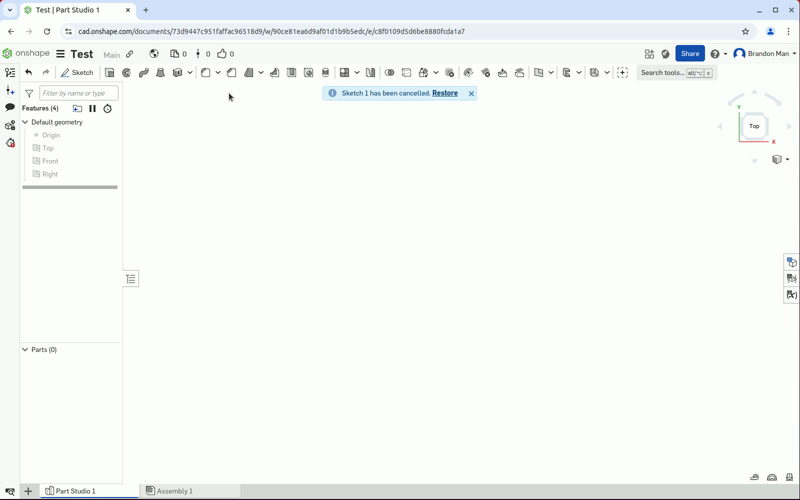
mouse_move(73, 352)
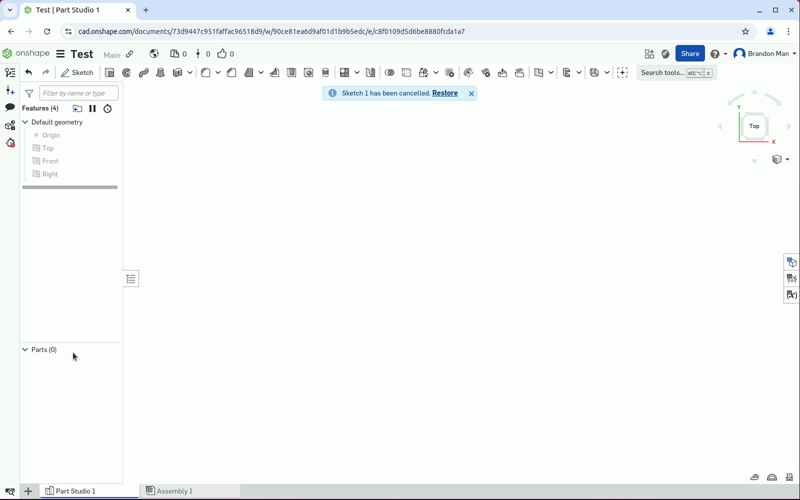
key(y)
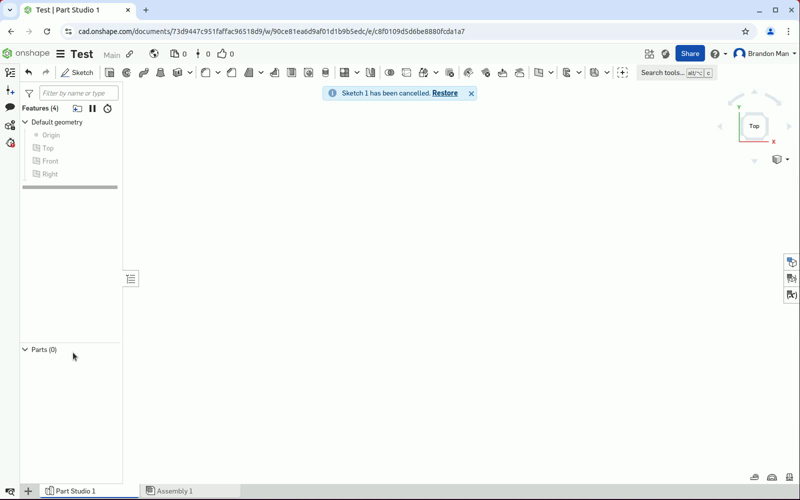
key(shift+p)
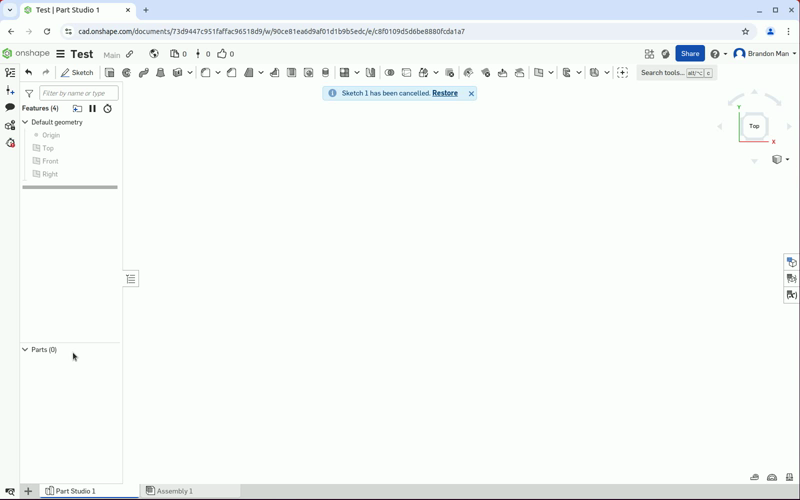
key(space)
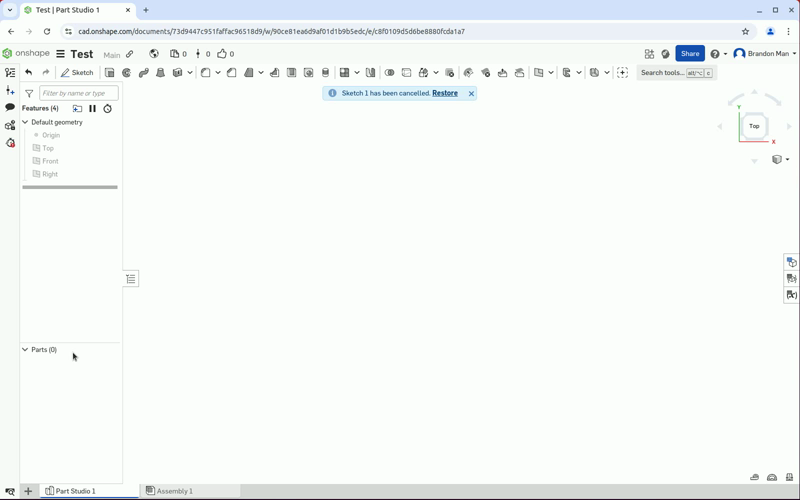
key_down(shift)
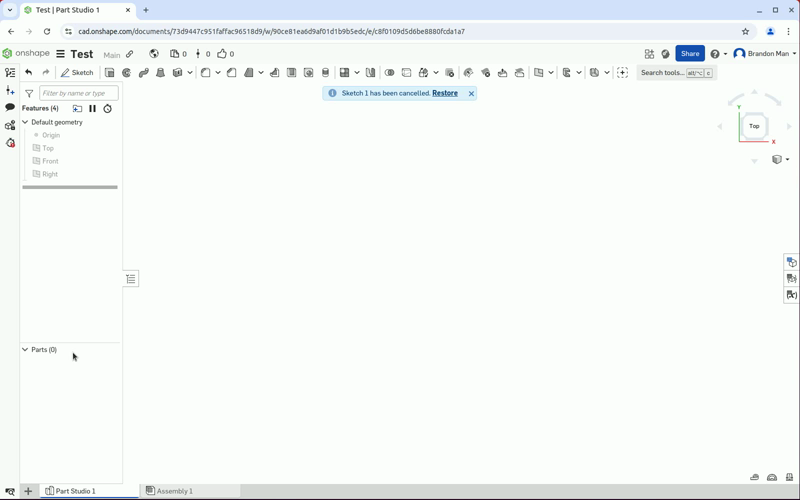
key(up)
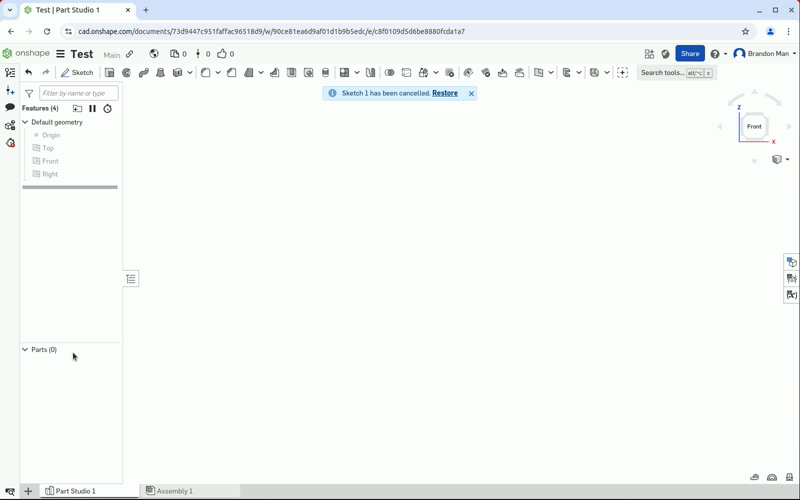
key_up(shift)
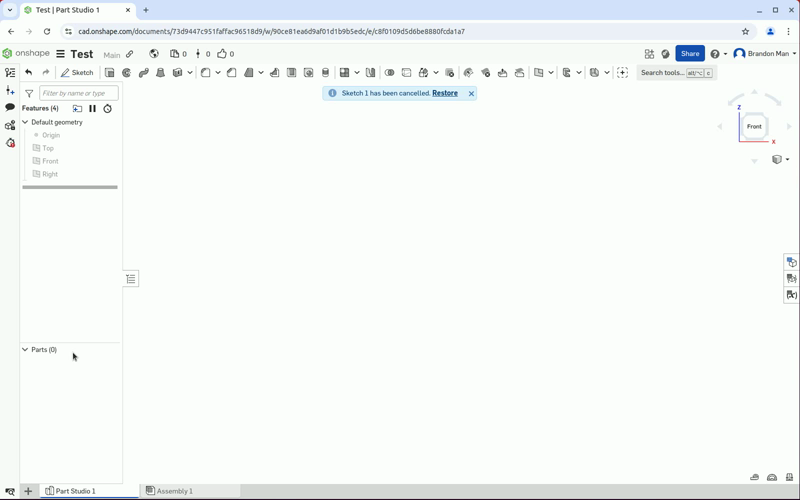
mouse_move(73, 352)
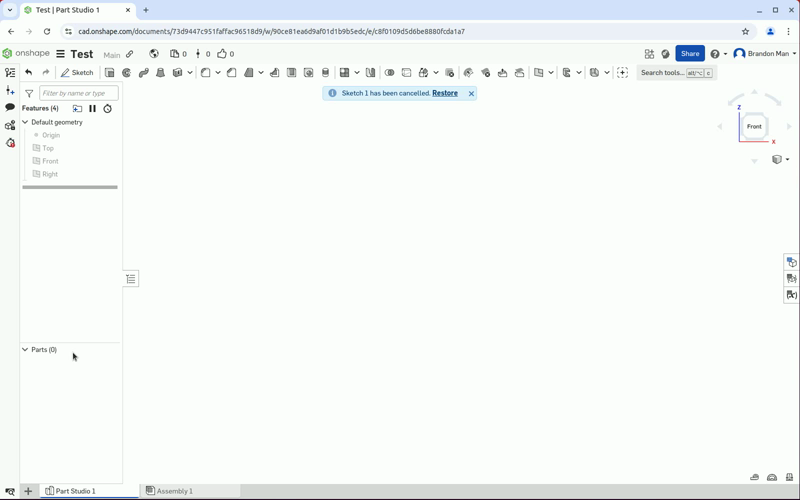
key(shift+y)
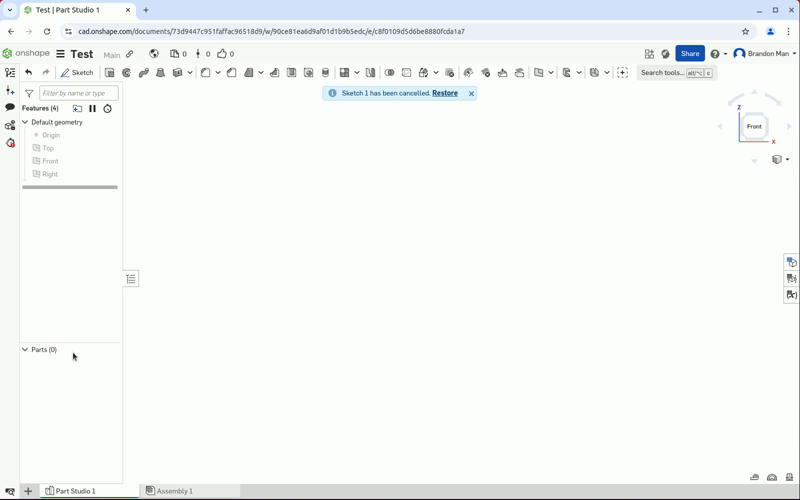
key(shift+s)
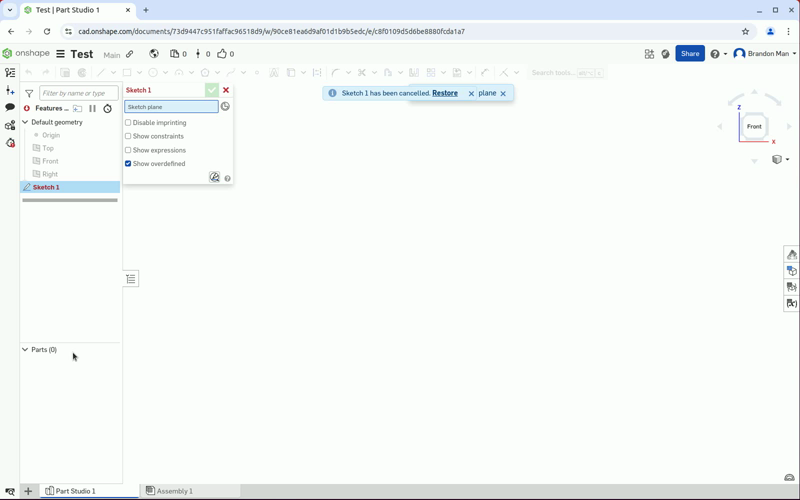
mouse_move(73, 163)
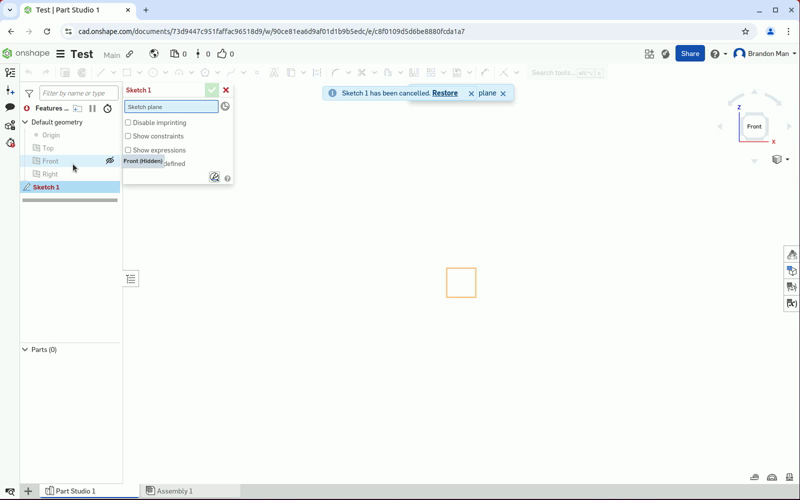
click(73, 163)
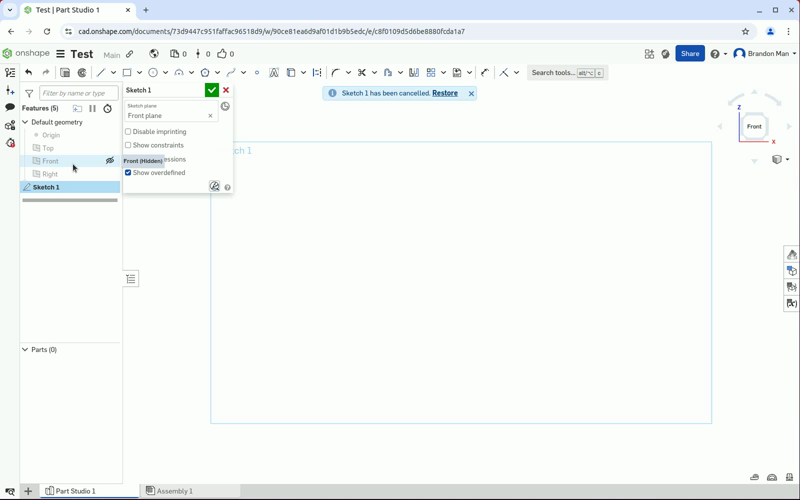
mouse_move(73, 352)
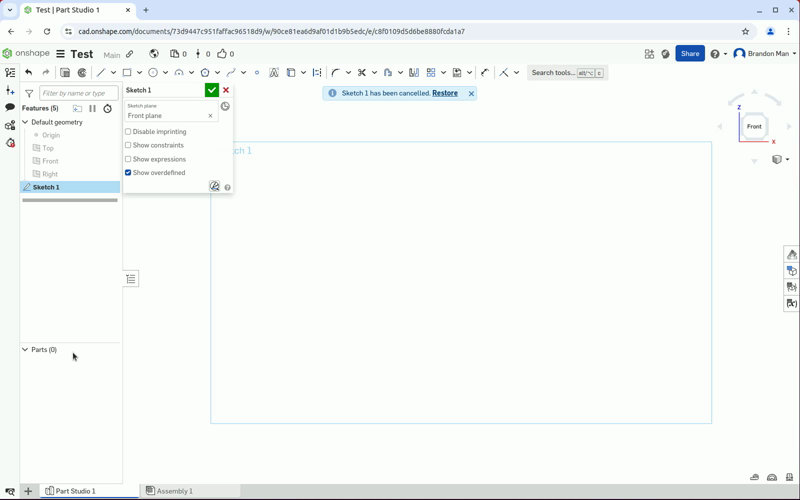
key(y)
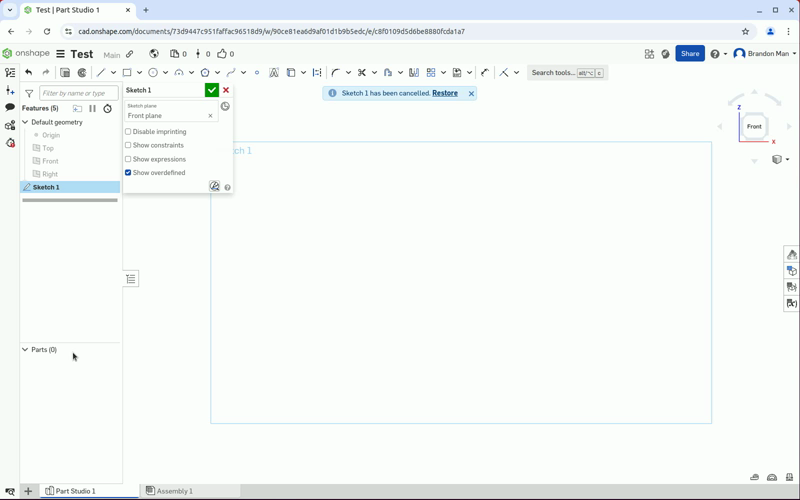
key(l)
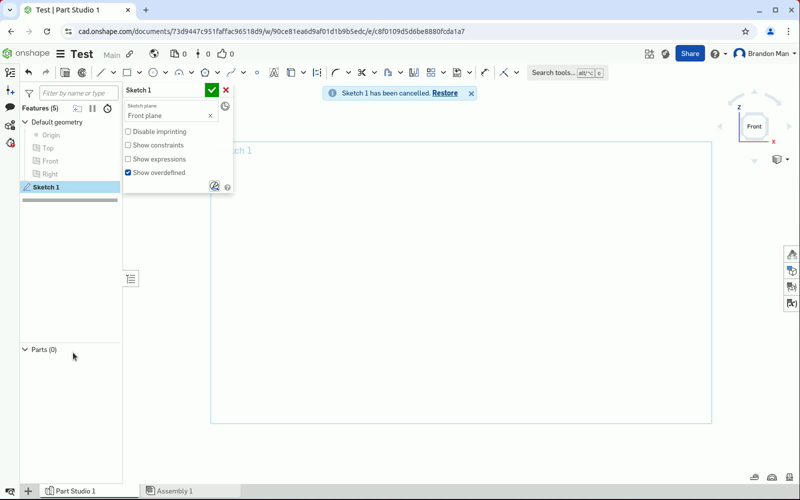
key_down(shift)
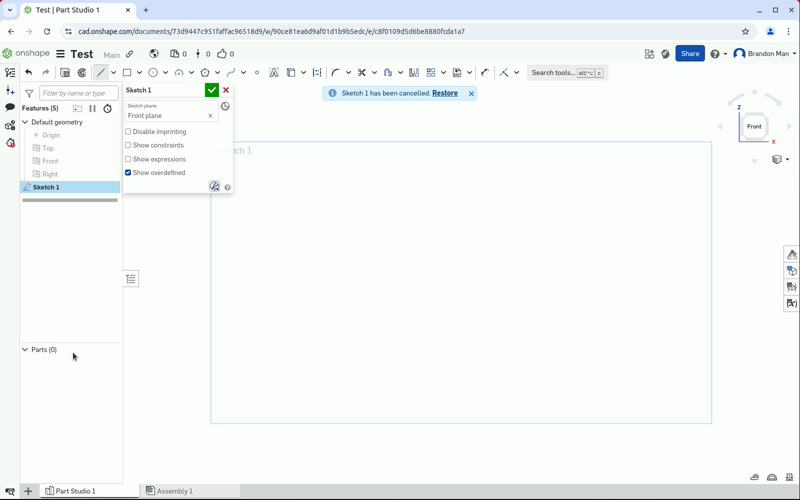
mouse_move(348, 314)
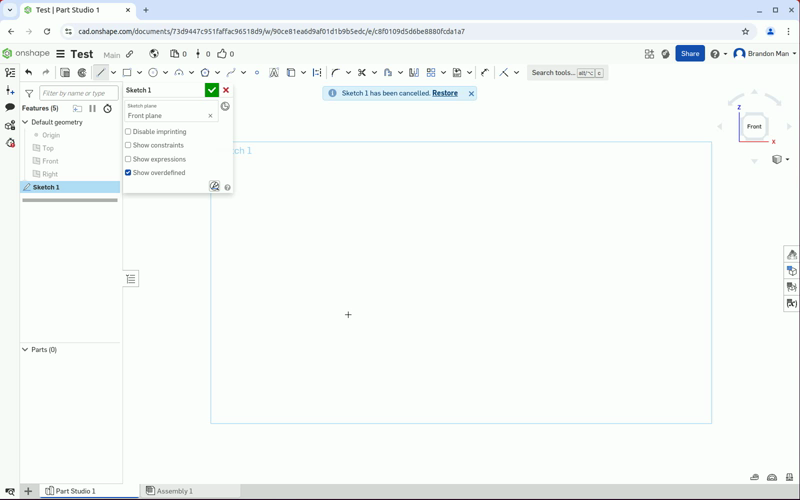
click(348, 314)
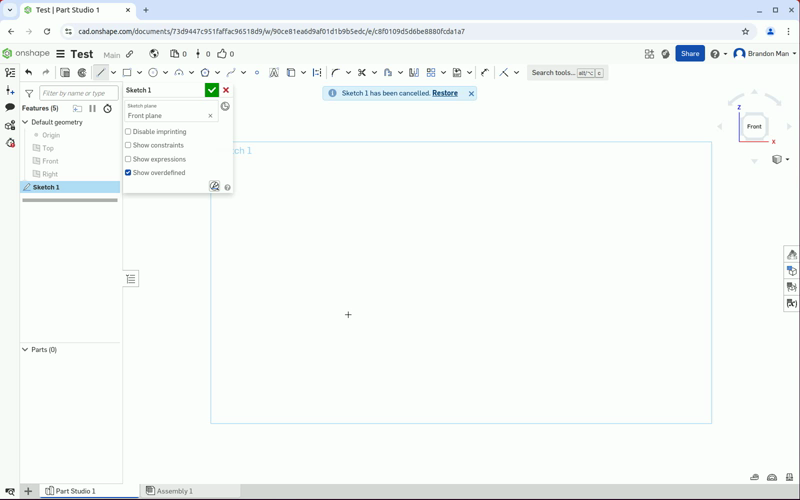
key_up(shift)
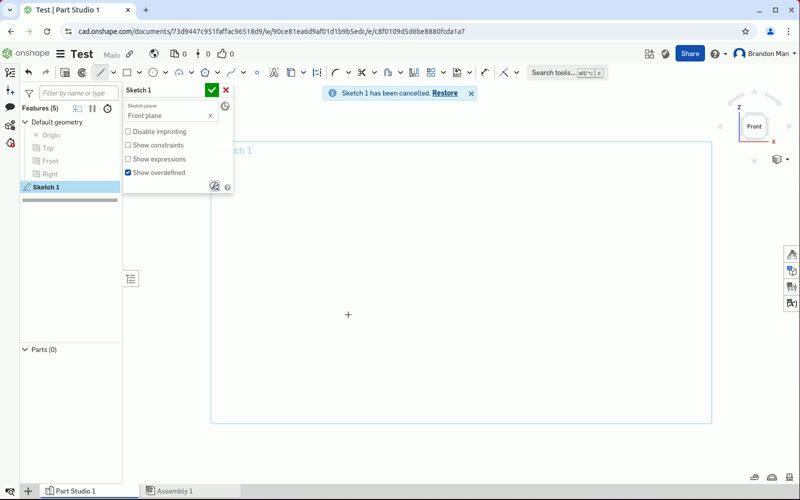
key_down(shift)
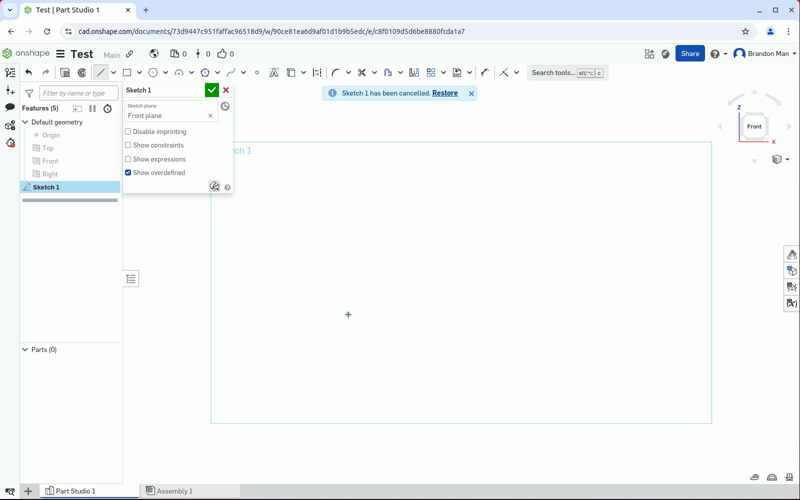
mouse_move(378, 314)
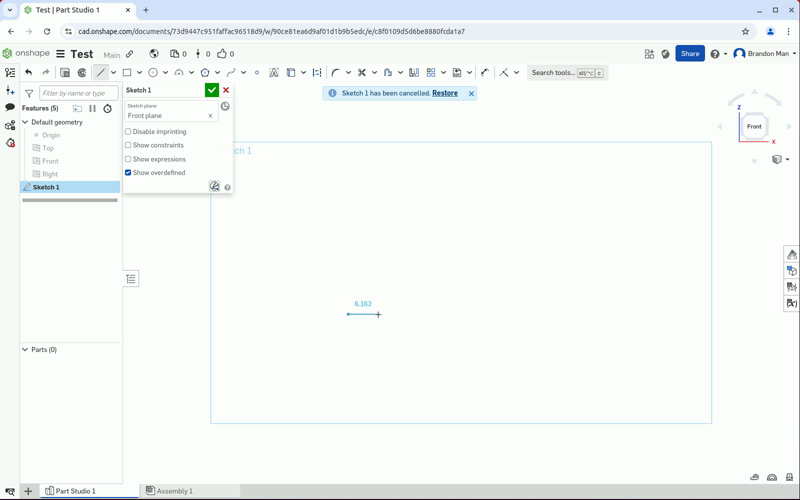
mouse_move(366, 327)
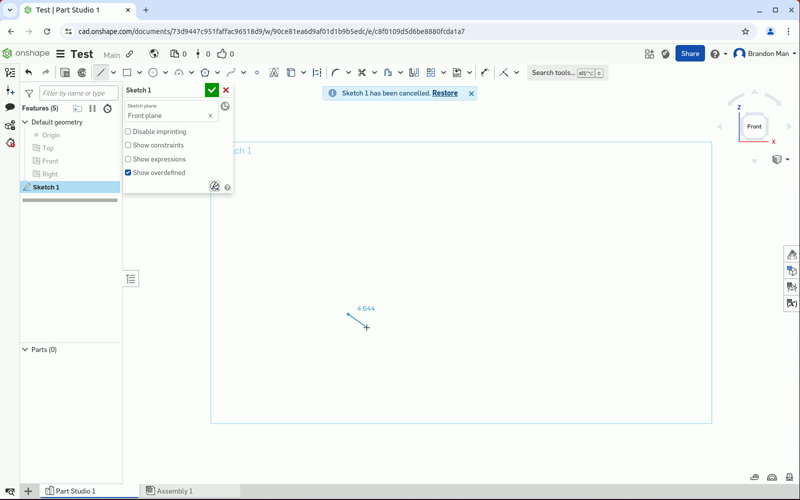
click(366, 327)
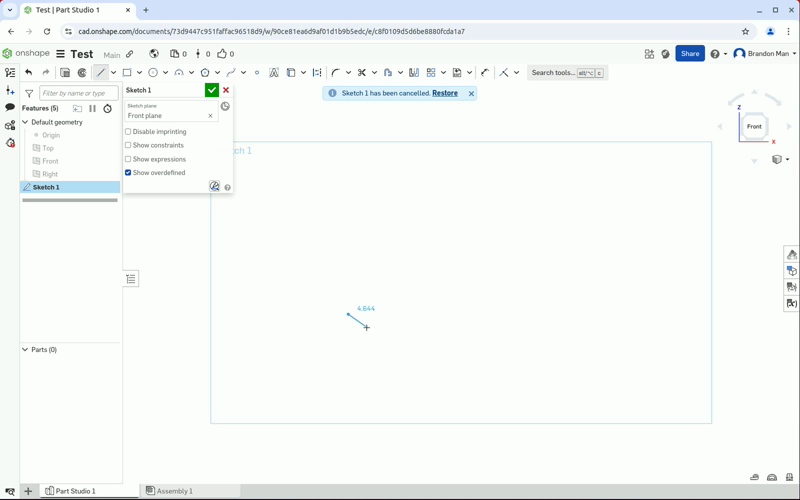
key_up(shift)
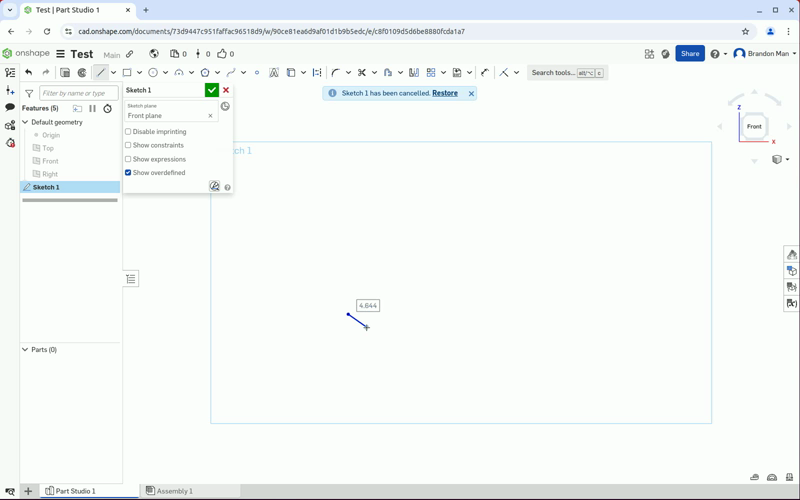
key_down(shift)
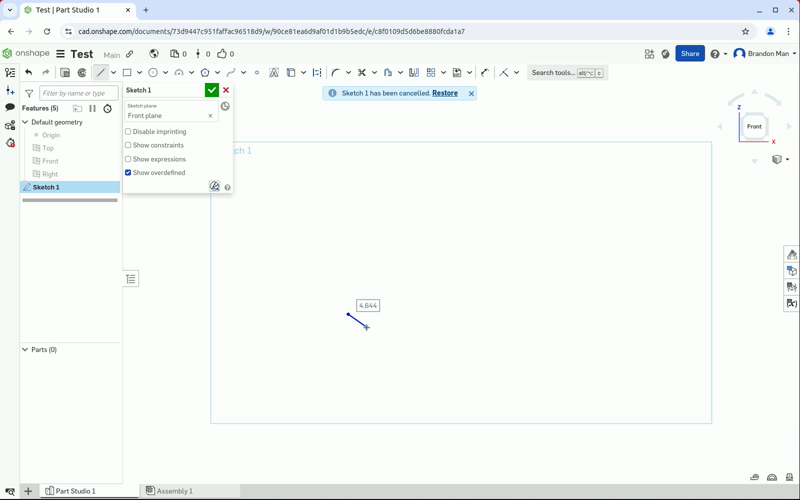
mouse_move(396, 327)
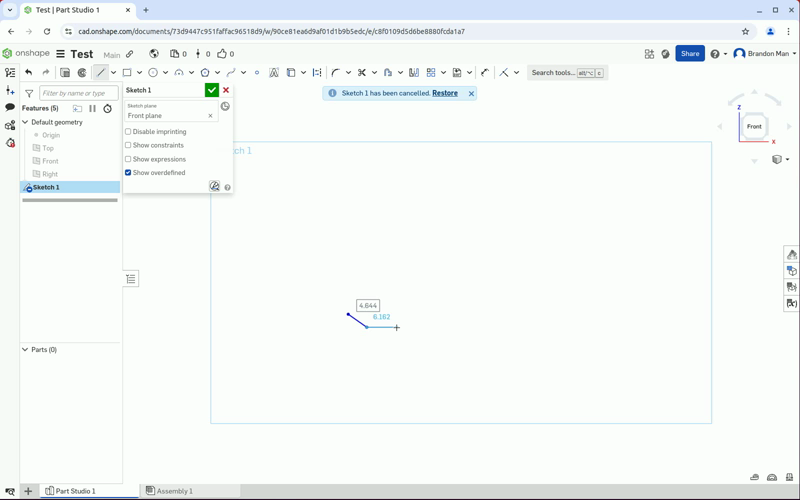
mouse_move(366, 314)
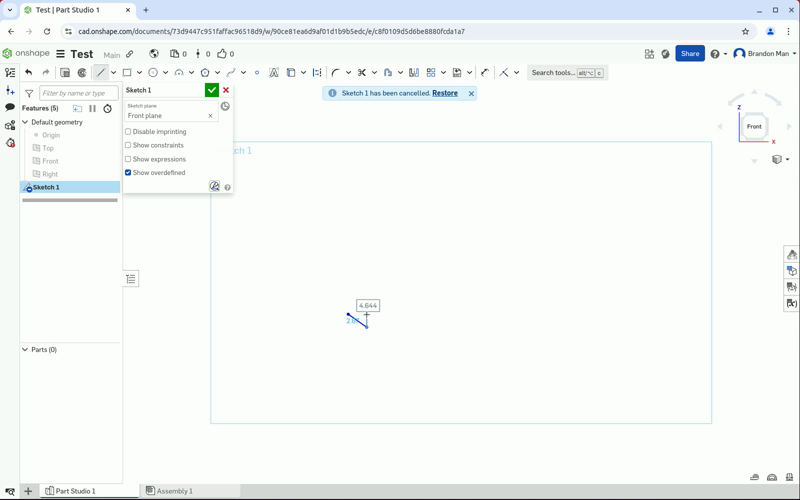
click(366, 314)
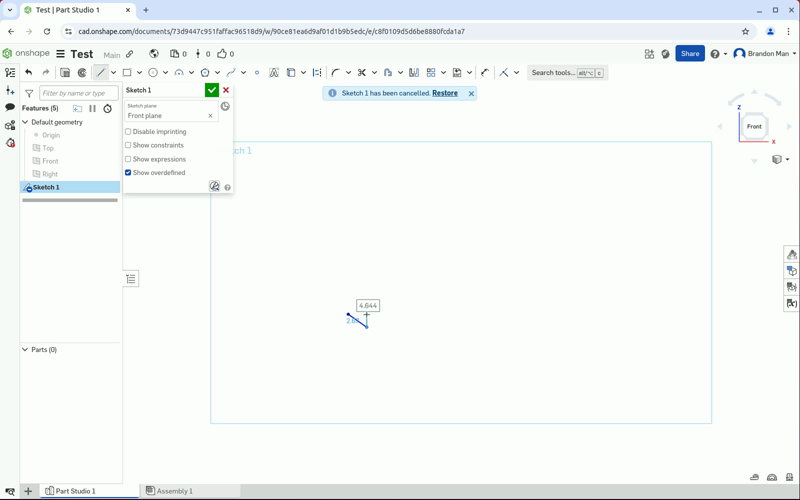
key_up(shift)
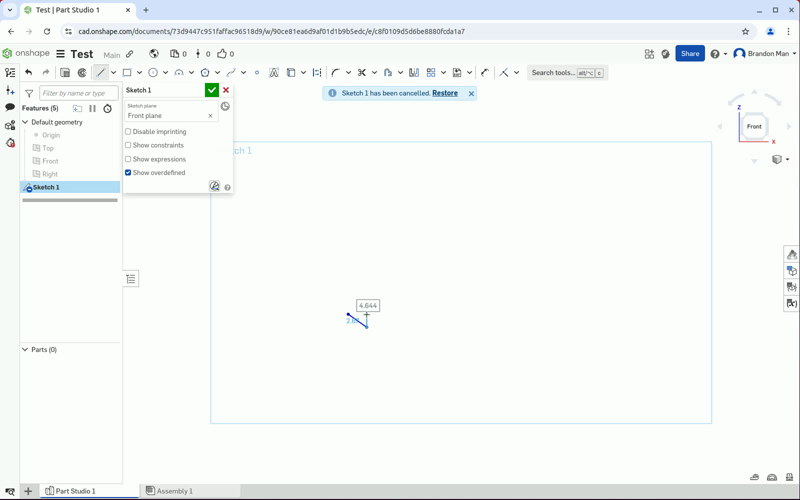
mouse_move(396, 314)
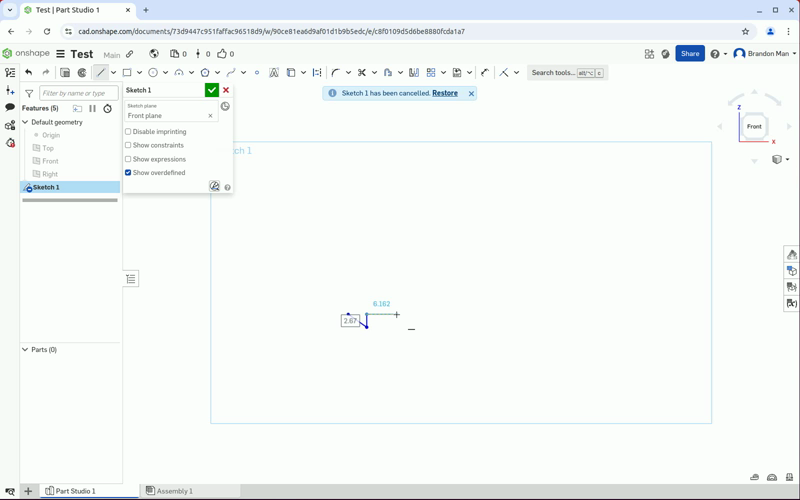
key_down(shift)
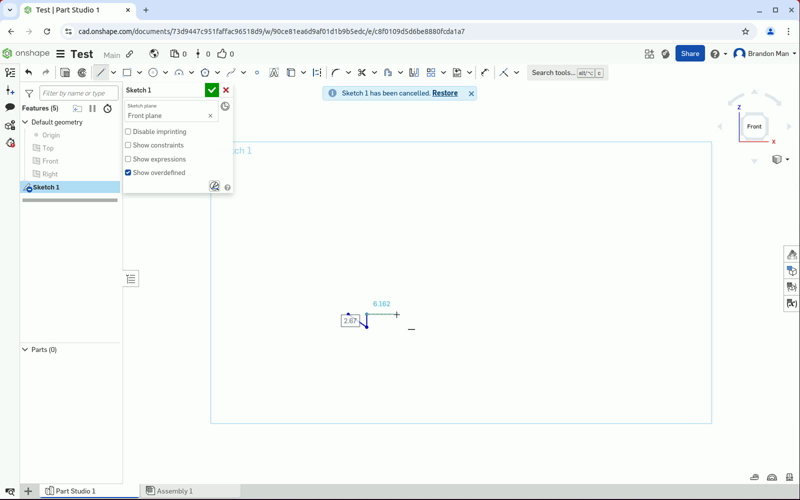
mouse_move(348, 314)
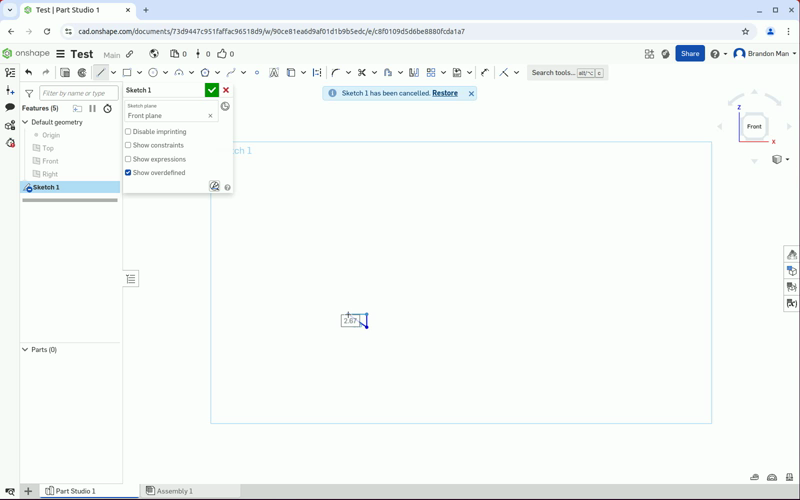
key_up(shift)
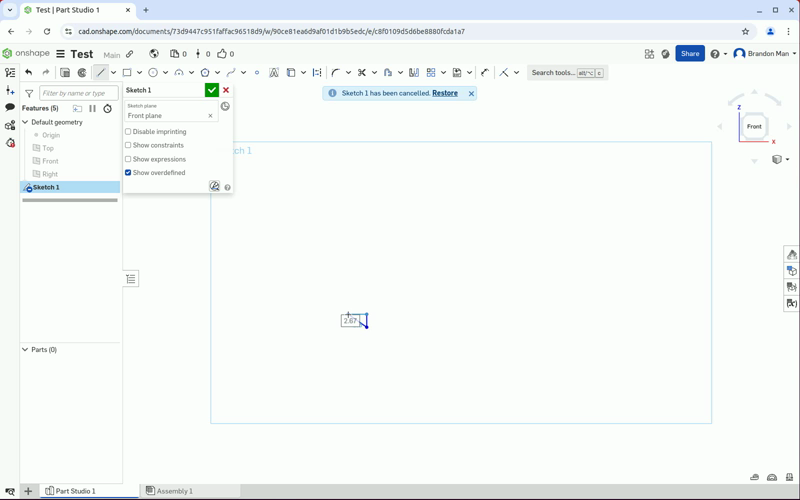
click(348, 314)
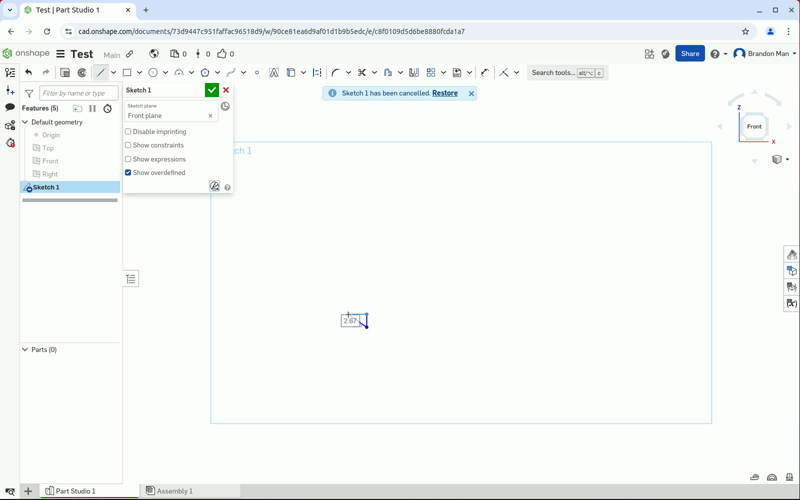
key(esc)
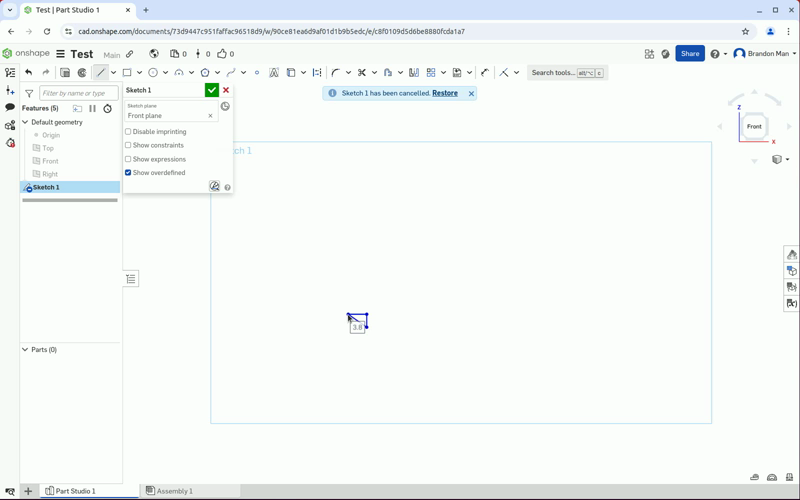
mouse_move(357, 315)
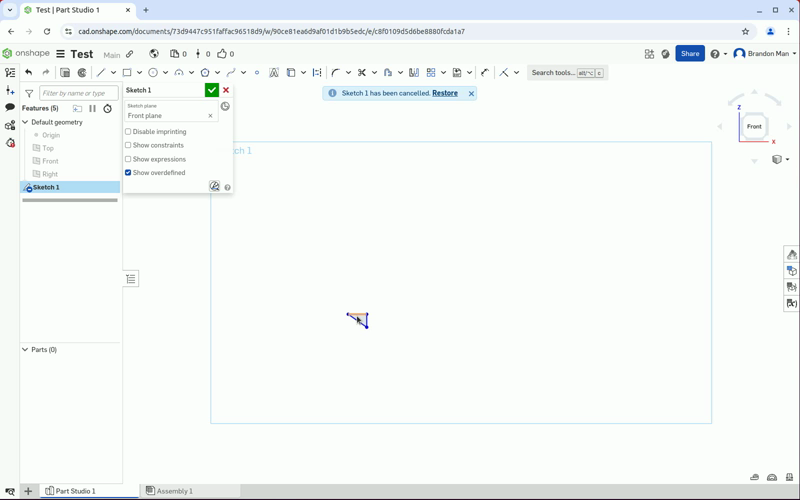
scroll(6)
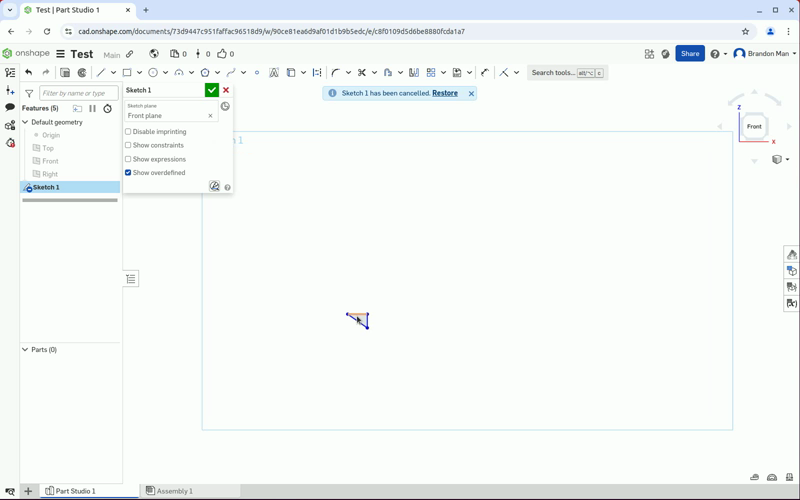
scroll(6)
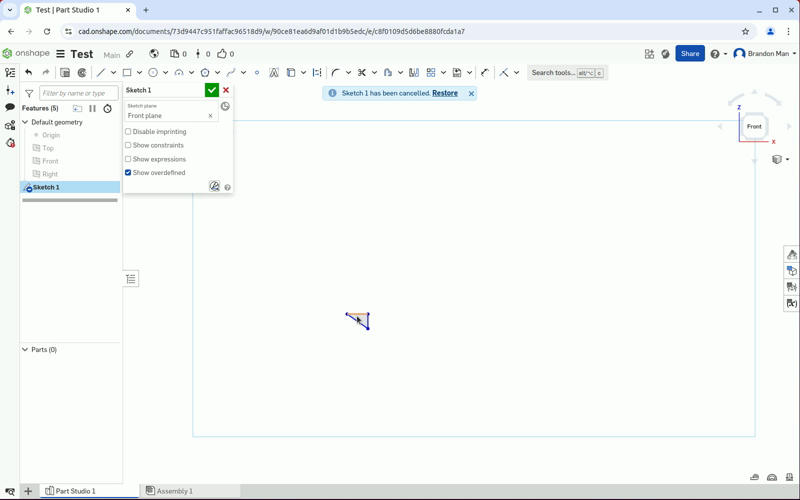
scroll(6)
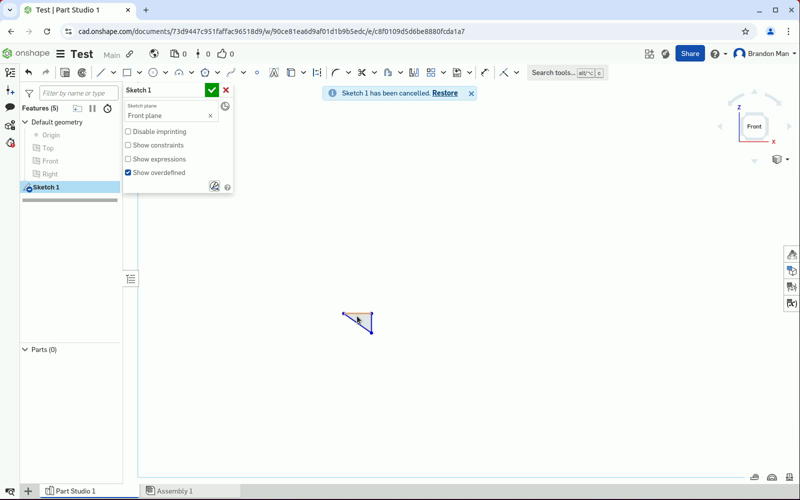
scroll(6)
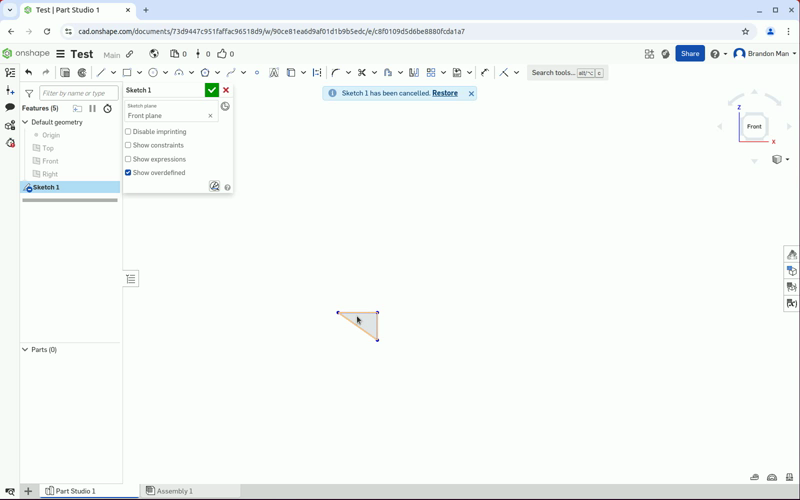
scroll(6)
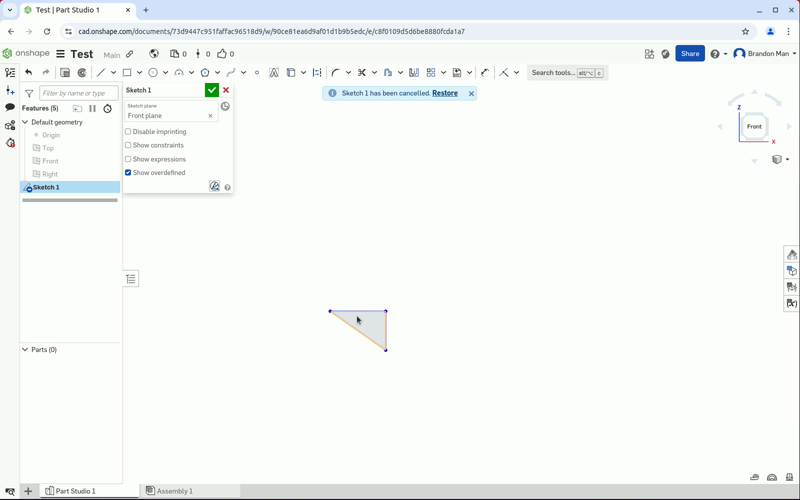
scroll(6)
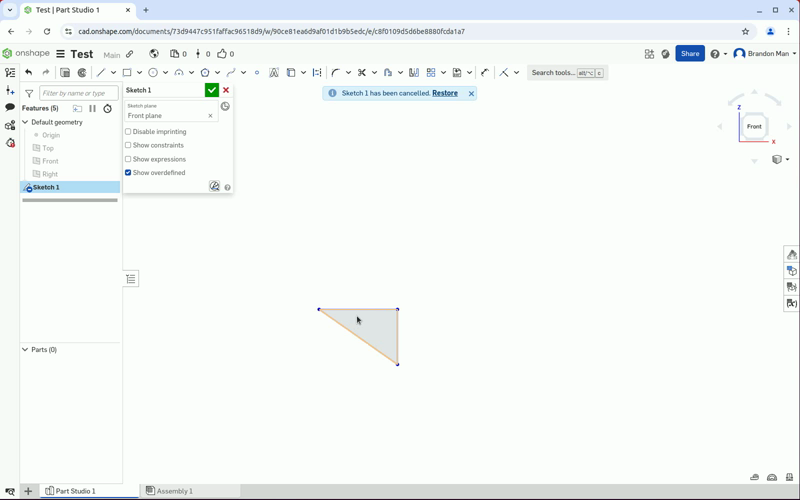
scroll(6)
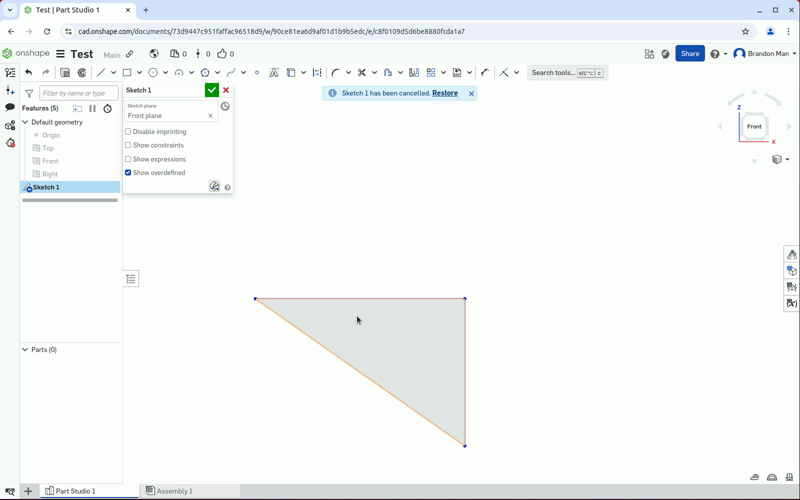
click(357, 315)
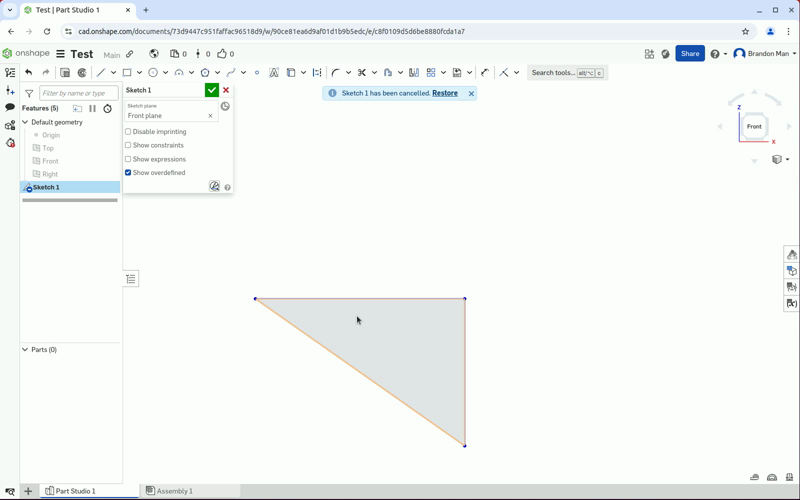
scroll(-6)
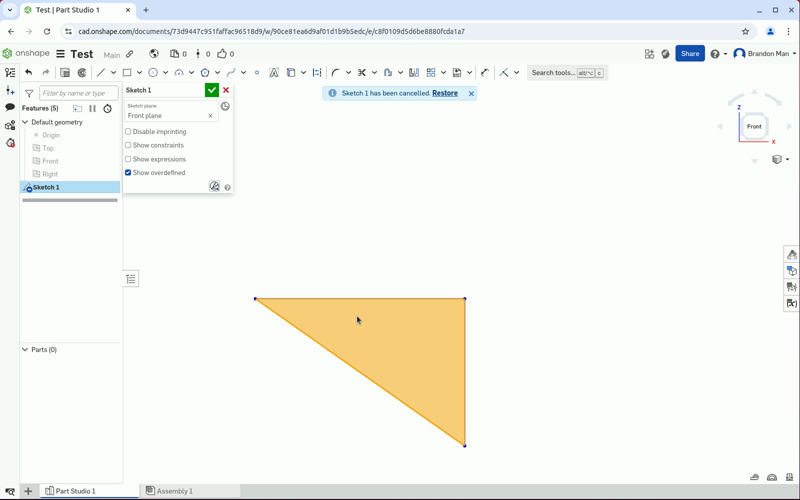
scroll(-6)
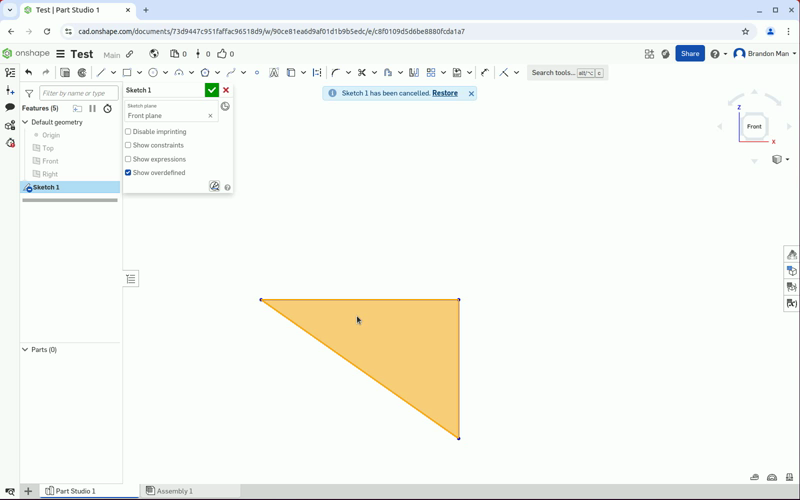
scroll(-6)
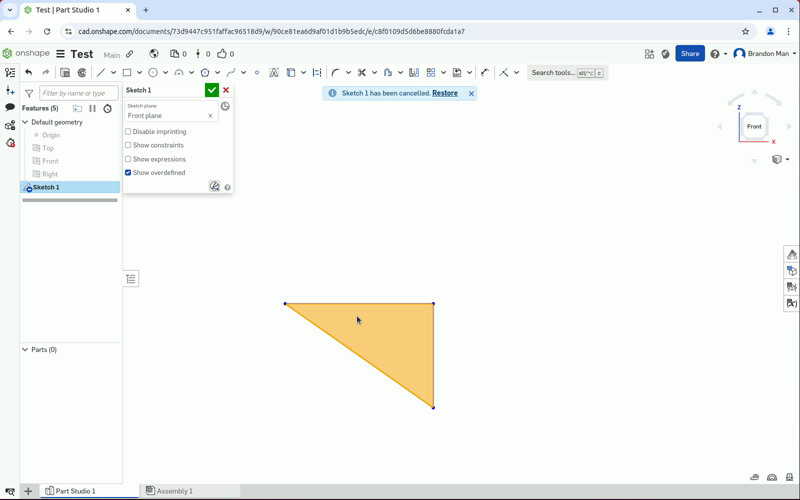
scroll(-6)
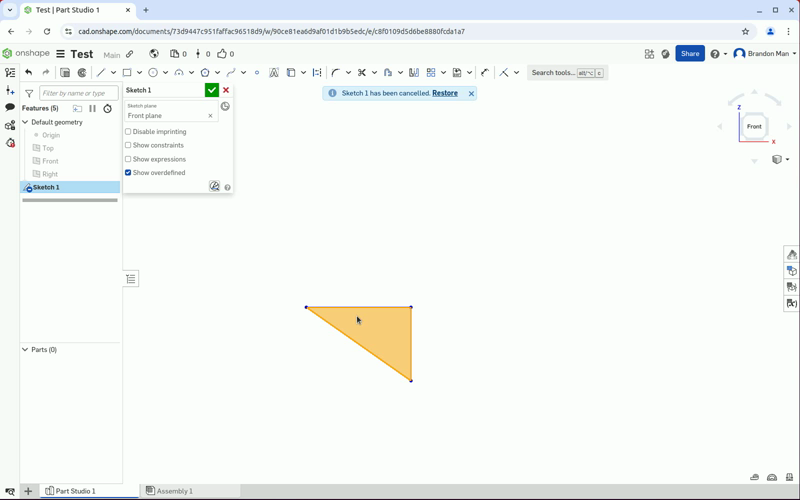
scroll(-6)
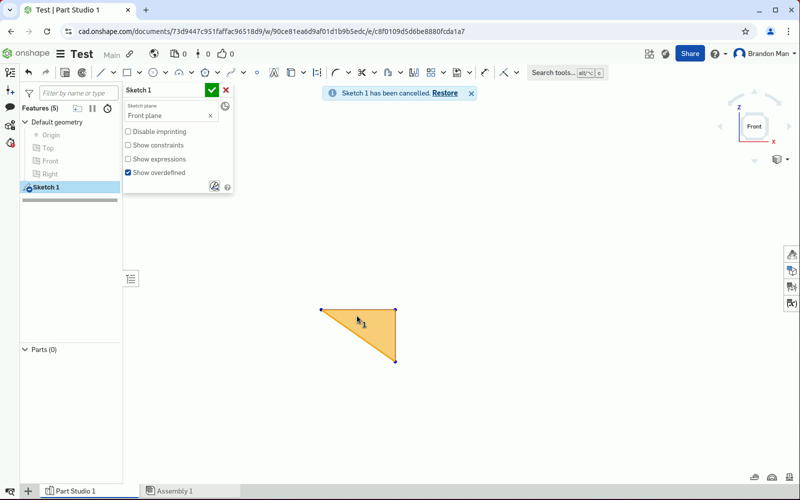
scroll(-6)
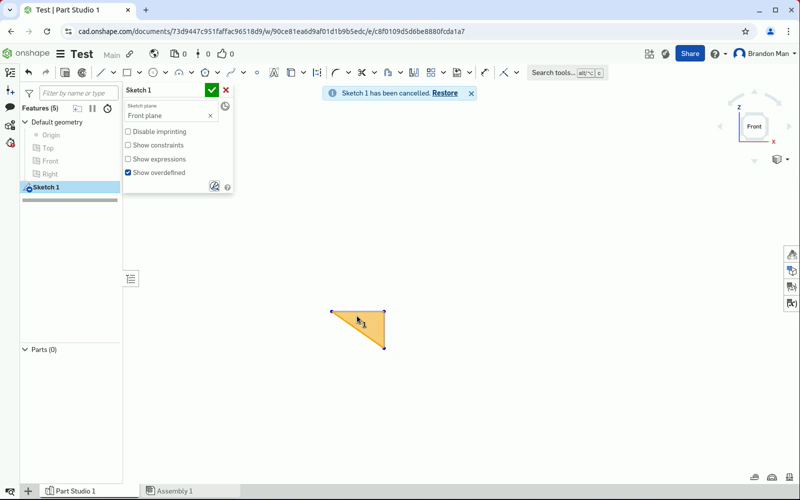
scroll(-6)
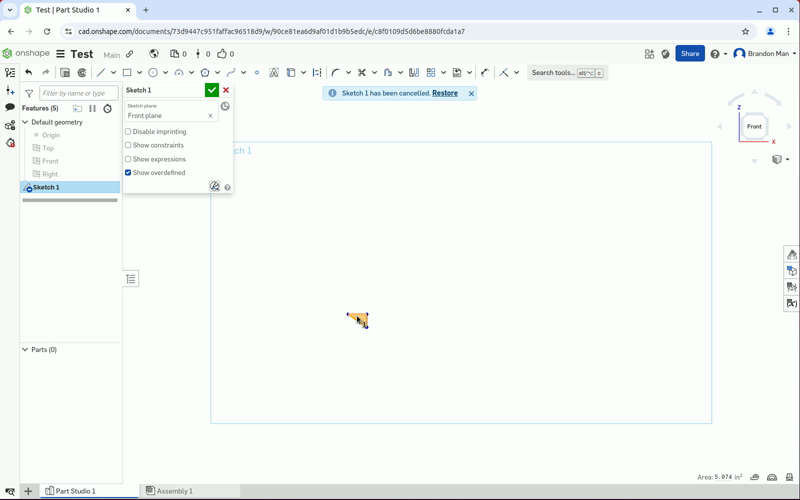
mouse_move(73, 352)
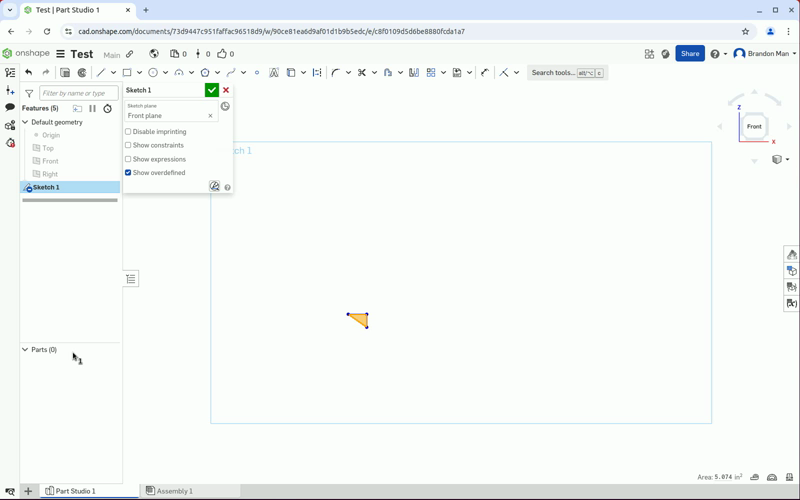
key(shift+y)
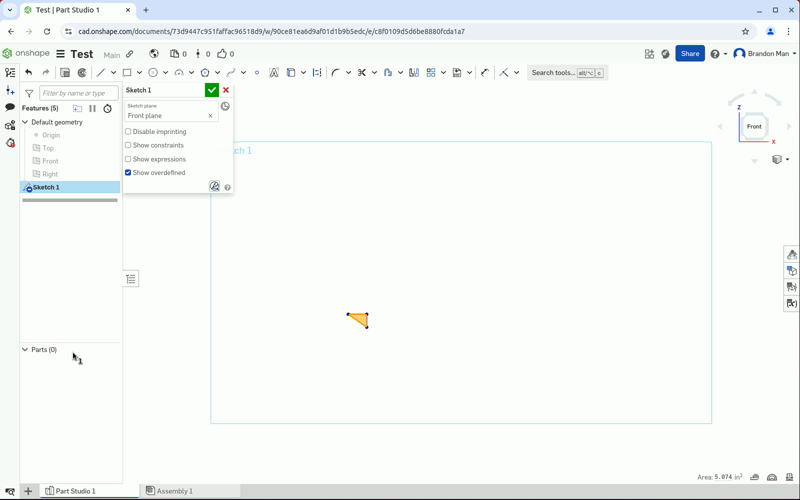
key(shift+e)
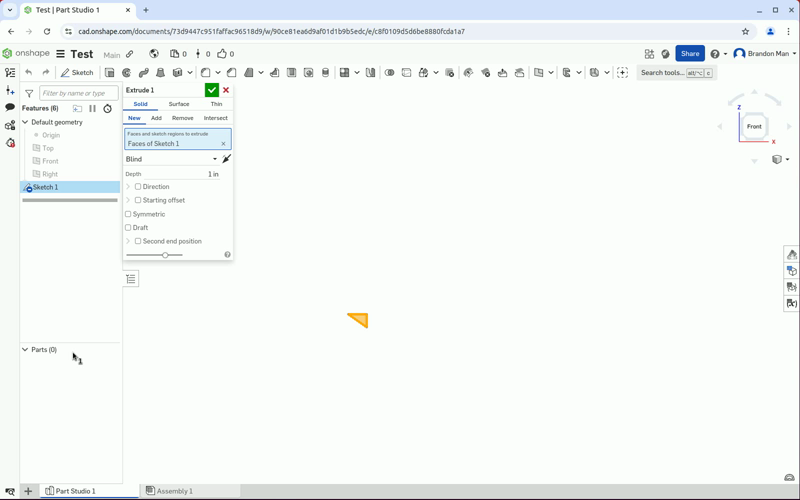
mouse_move(143, 106)
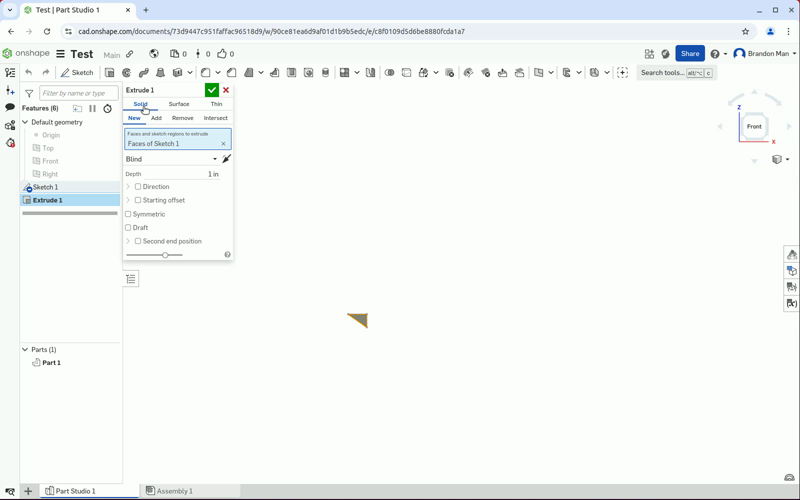
click(143, 106)
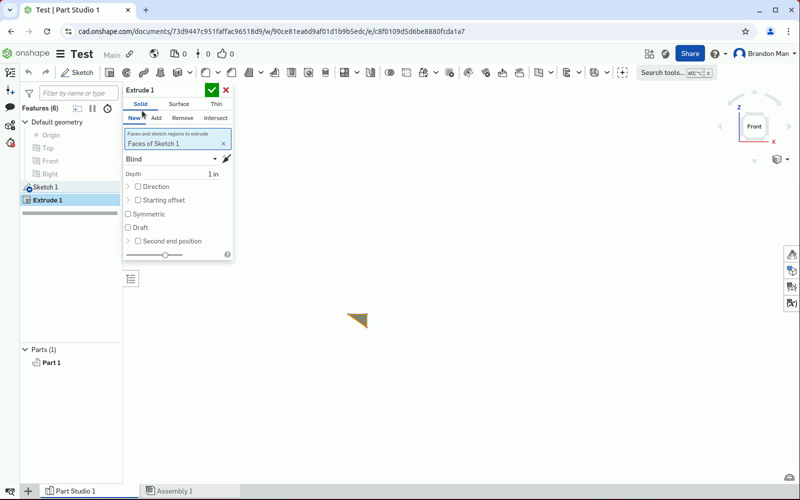
mouse_move(137, 120)
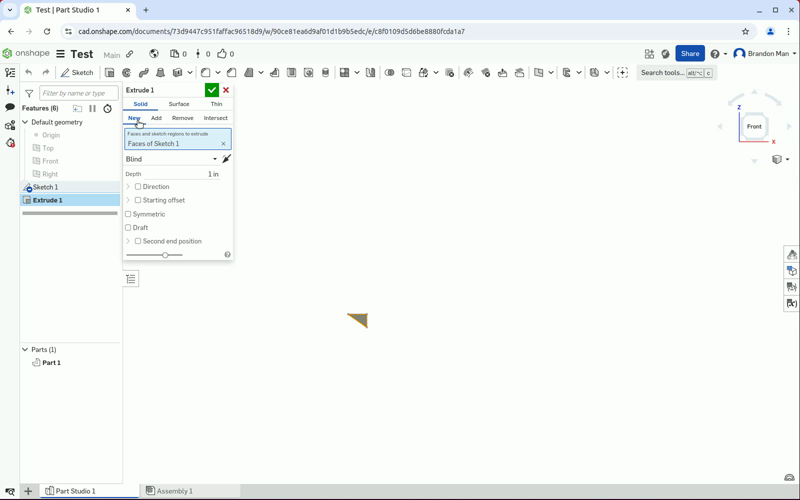
click(137, 120)
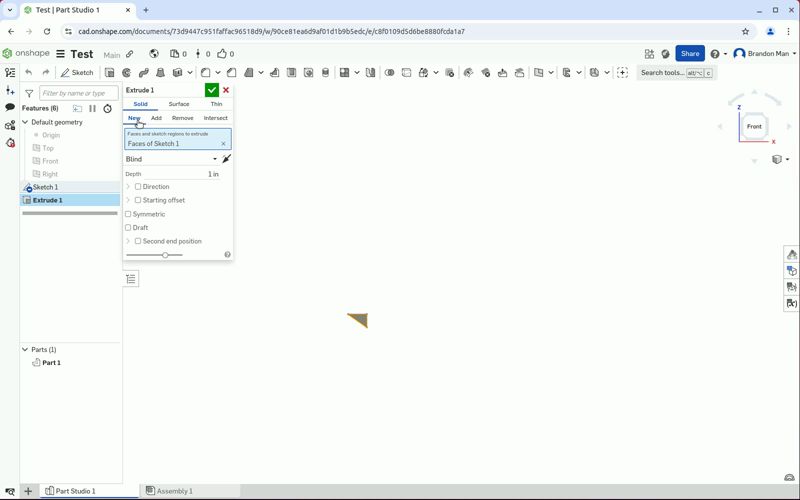
key(tab, 4)
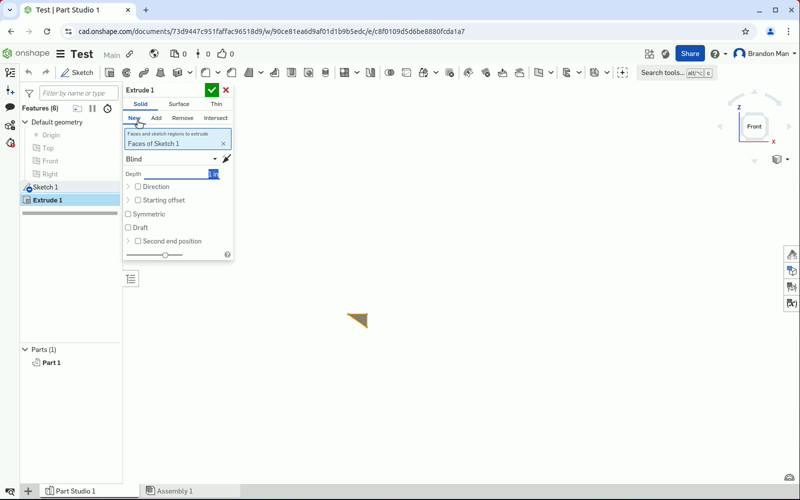
text(7.943)
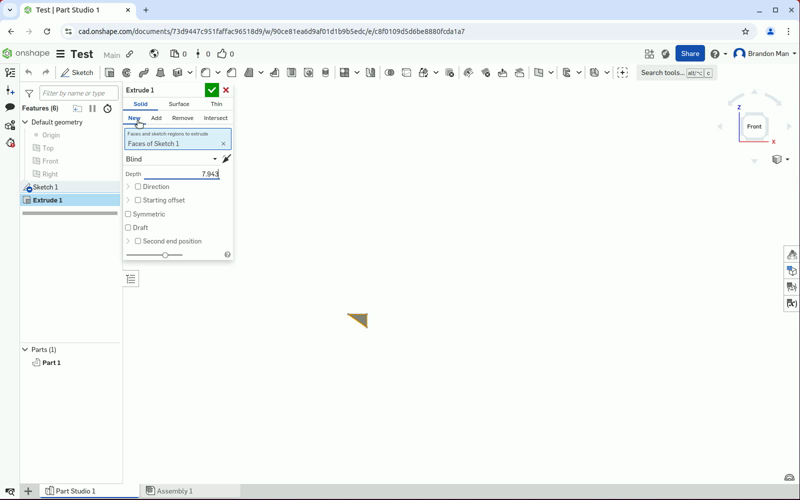
key(enter)
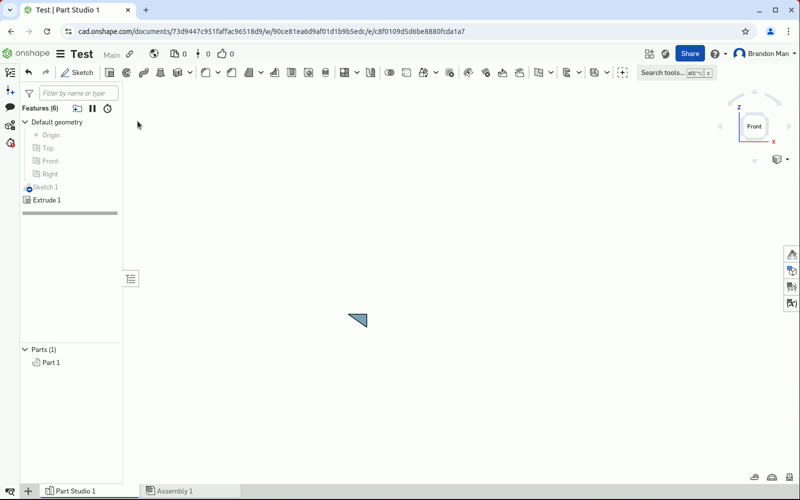
key(shift+h)
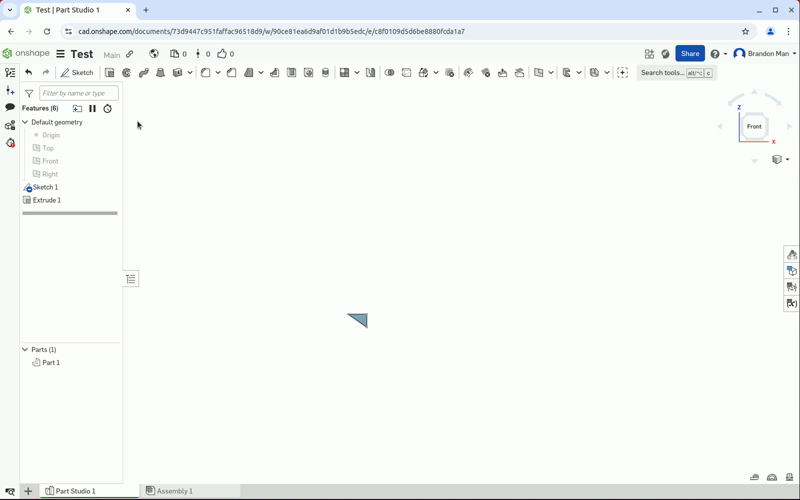
key(shift+h)
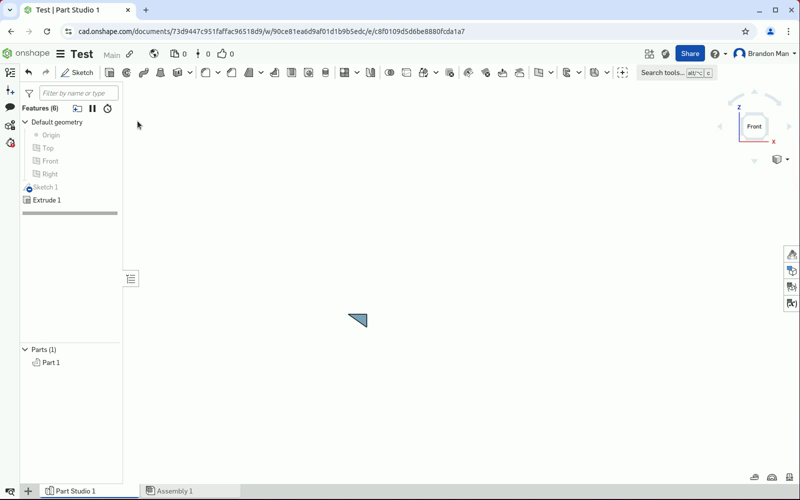
mouse_move(73, 189)
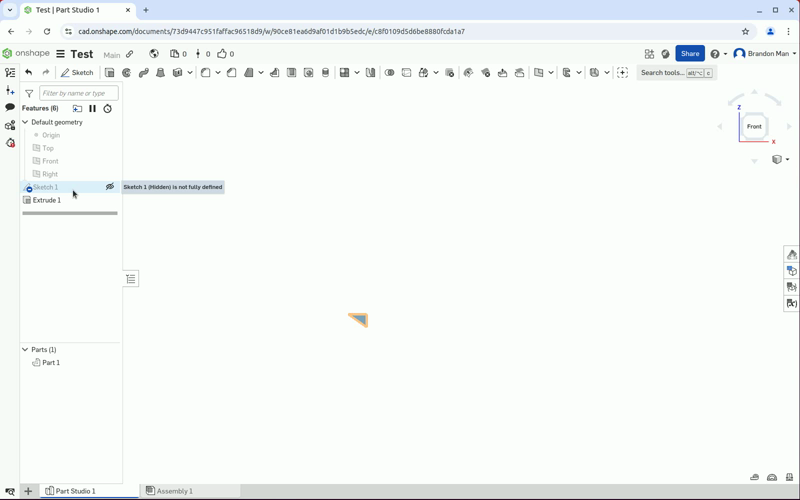
click(73, 189)
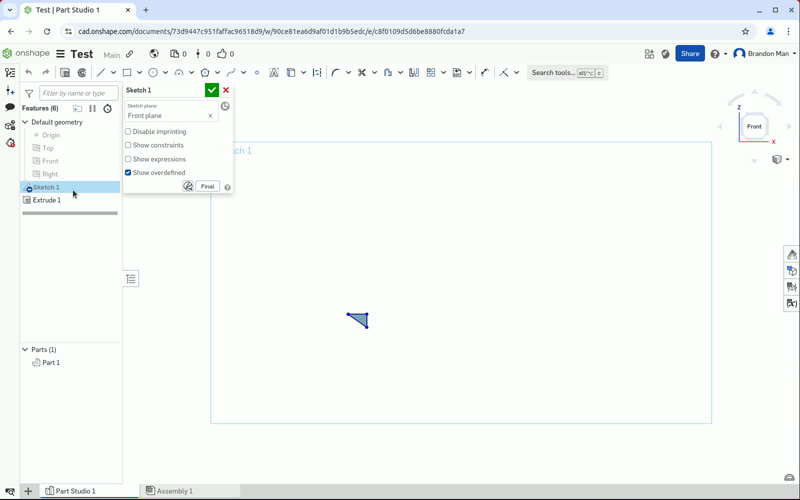
mouse_move(229, 92)
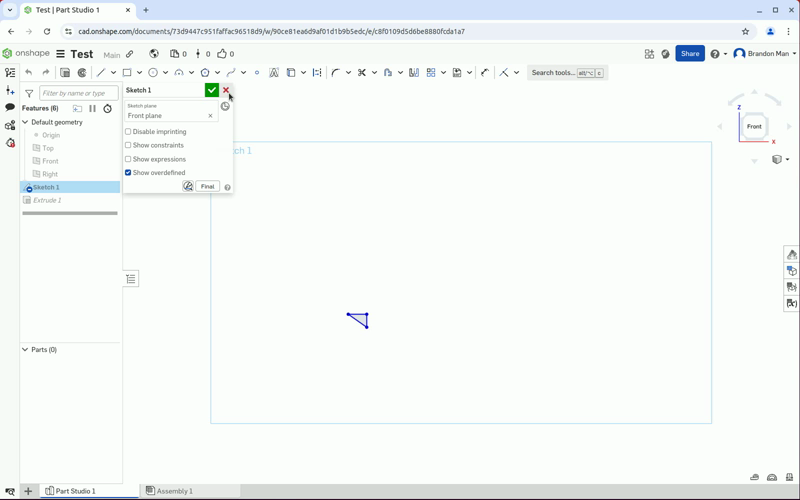
click(229, 92)
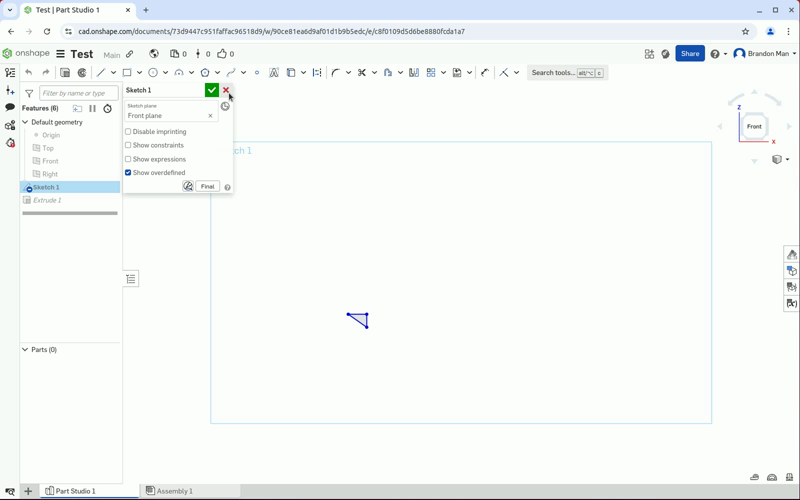
key(shift+s)
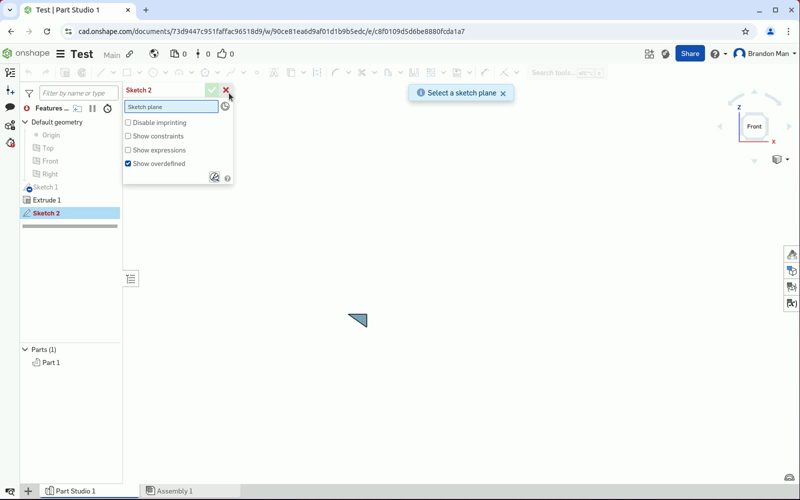
mouse_move(73, 163)
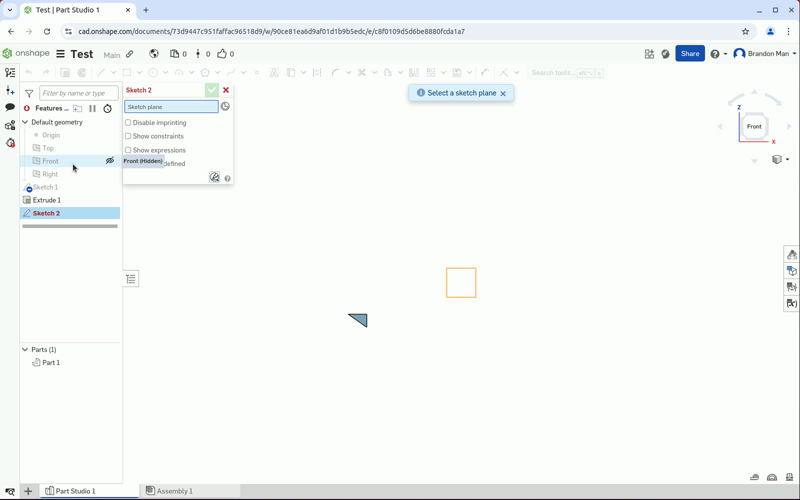
click(73, 163)
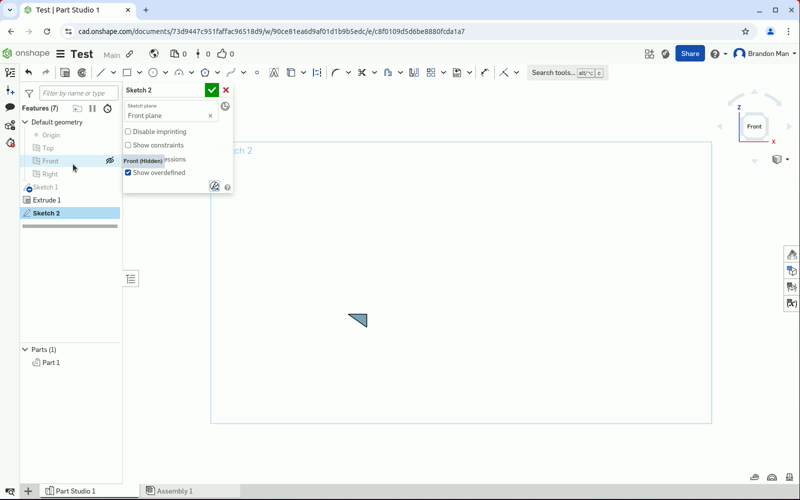
mouse_move(73, 352)
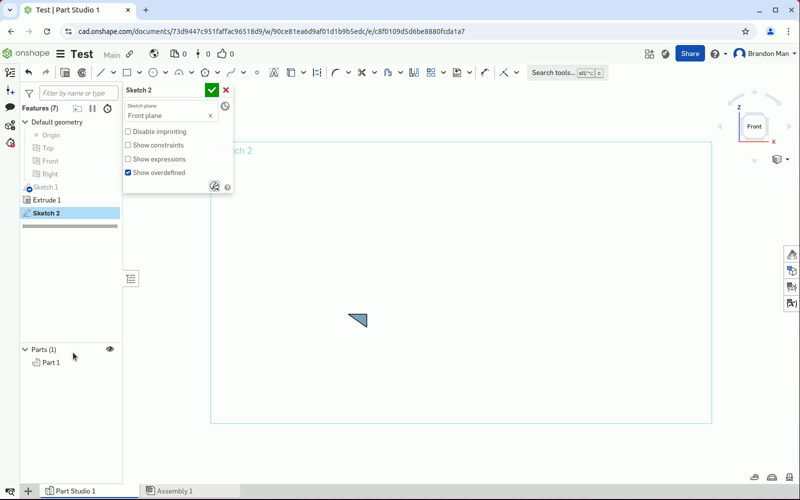
key(y)
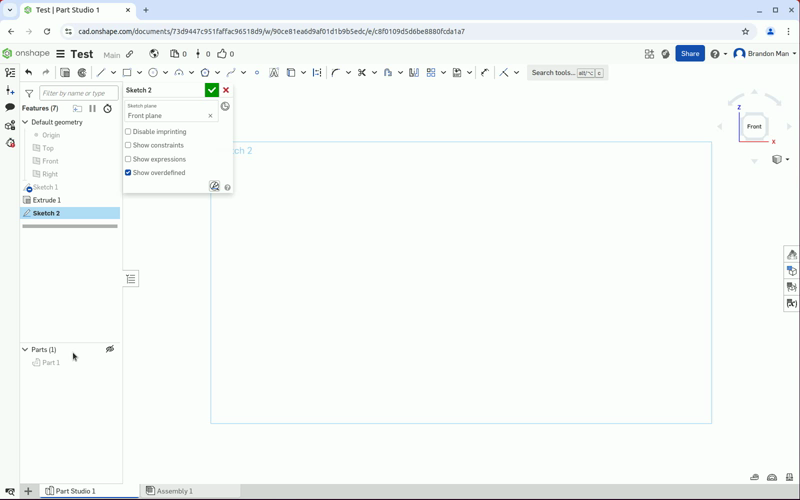
key(l)
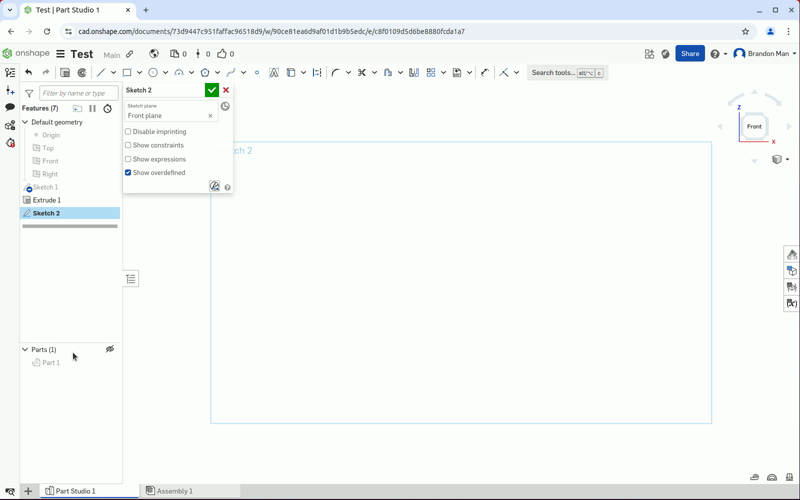
key_down(shift)
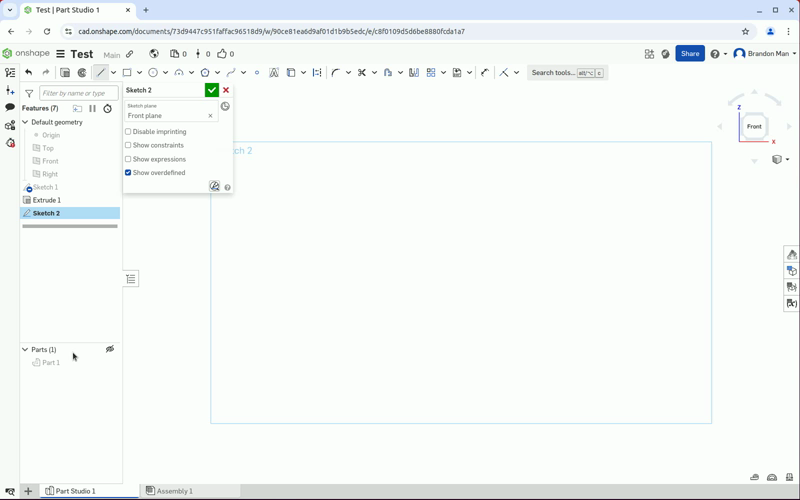
mouse_move(555, 326)
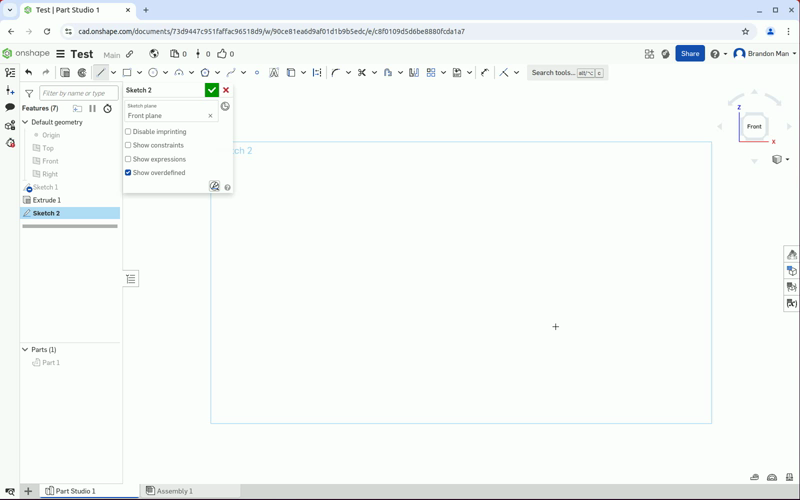
click(555, 326)
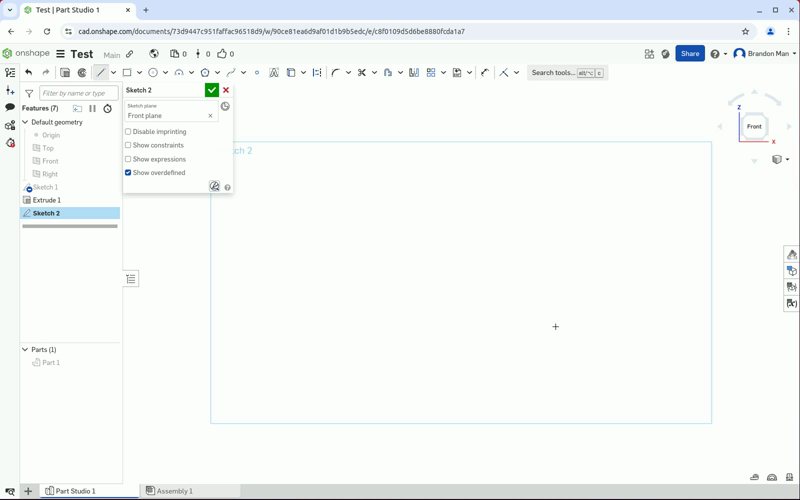
key_up(shift)
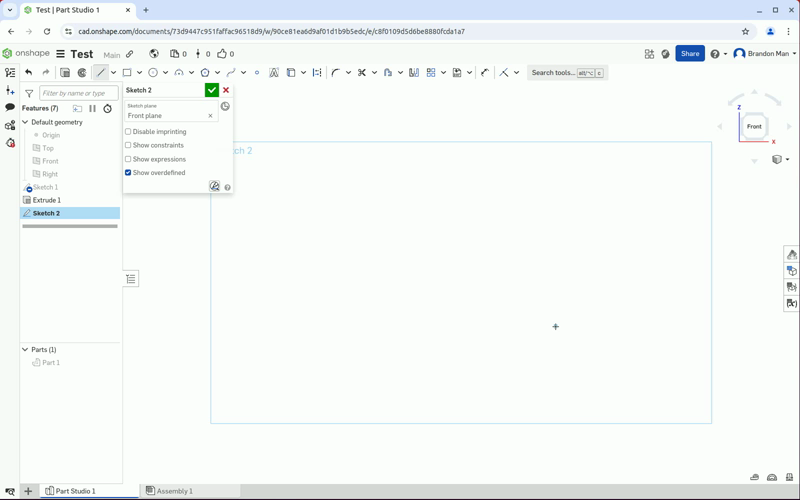
key_down(shift)
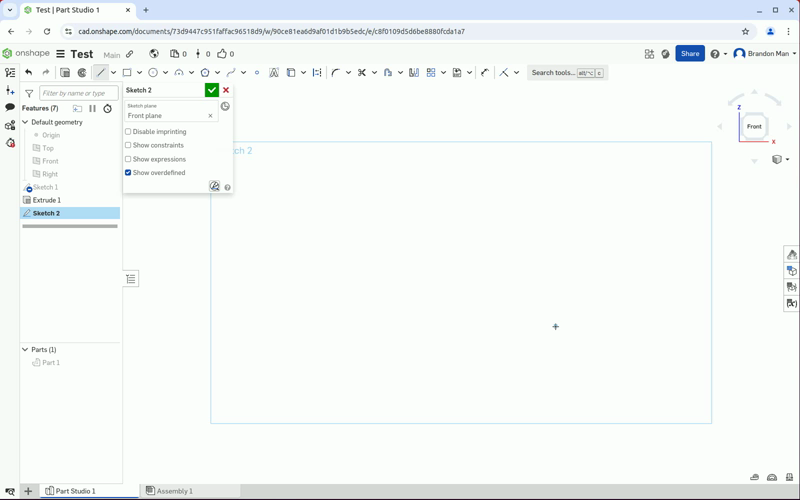
mouse_move(585, 326)
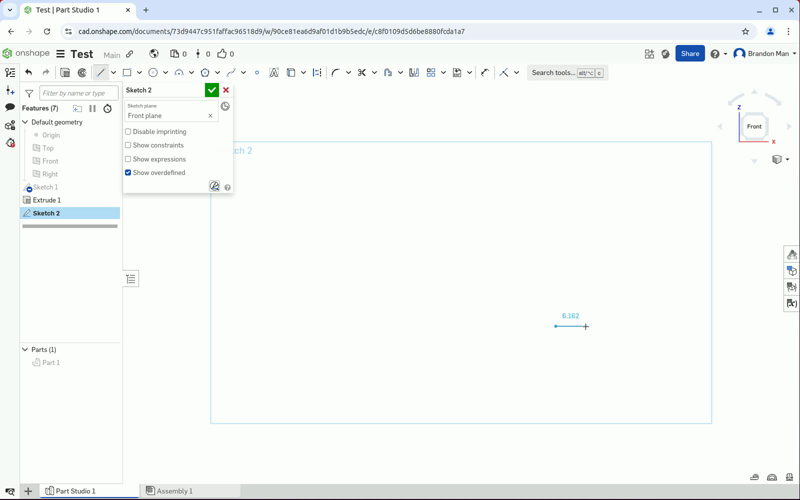
mouse_move(565, 313)
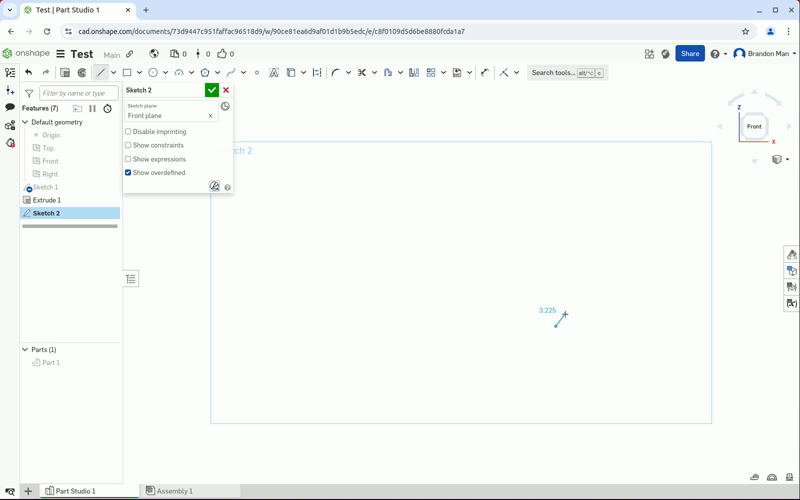
click(565, 313)
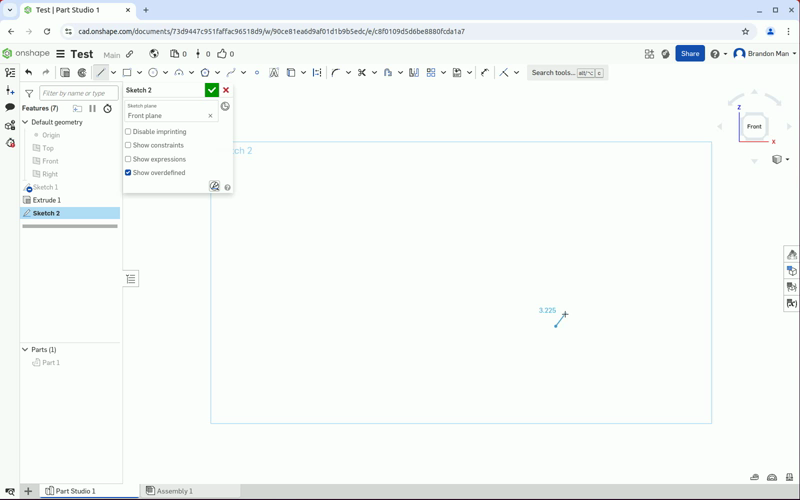
key_up(shift)
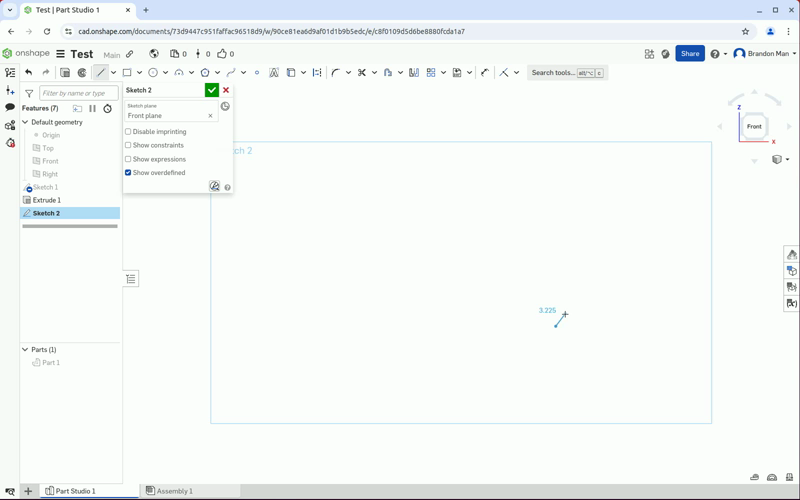
key_down(shift)
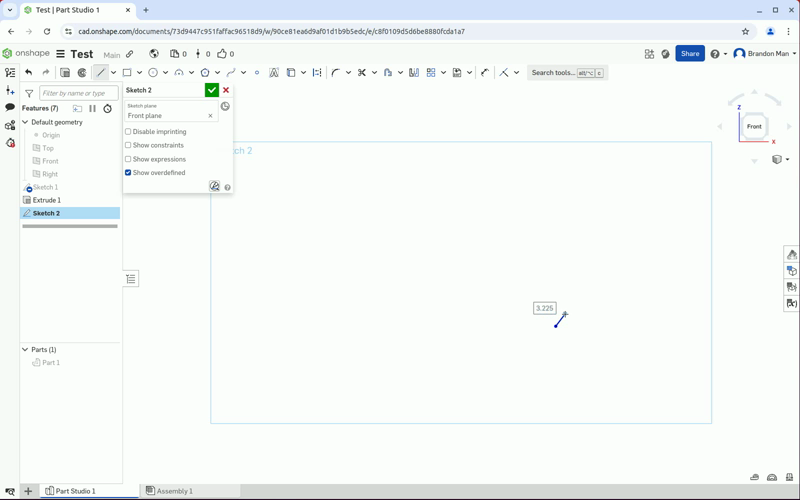
mouse_move(589, 313)
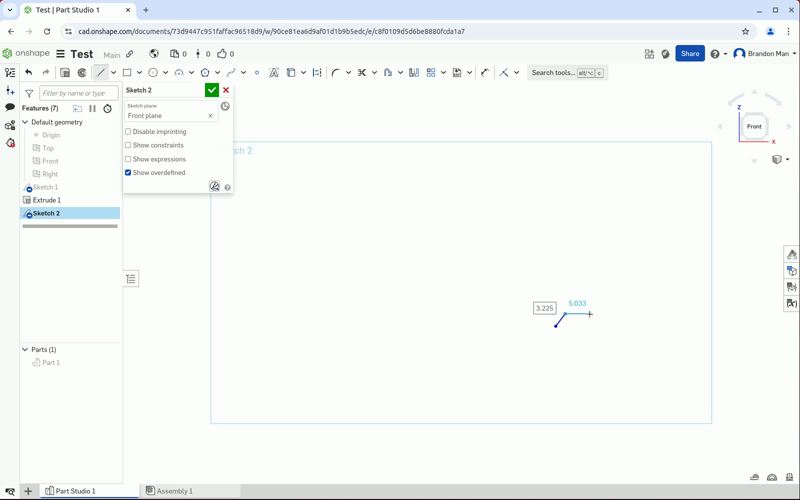
mouse_move(555, 313)
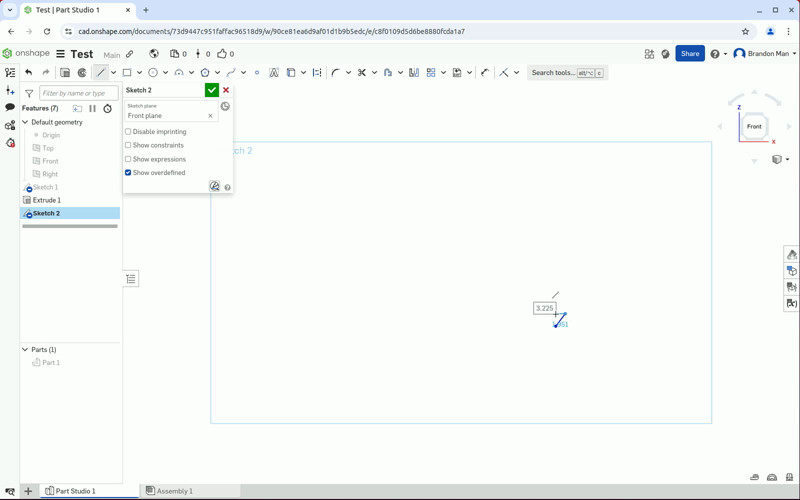
click(555, 313)
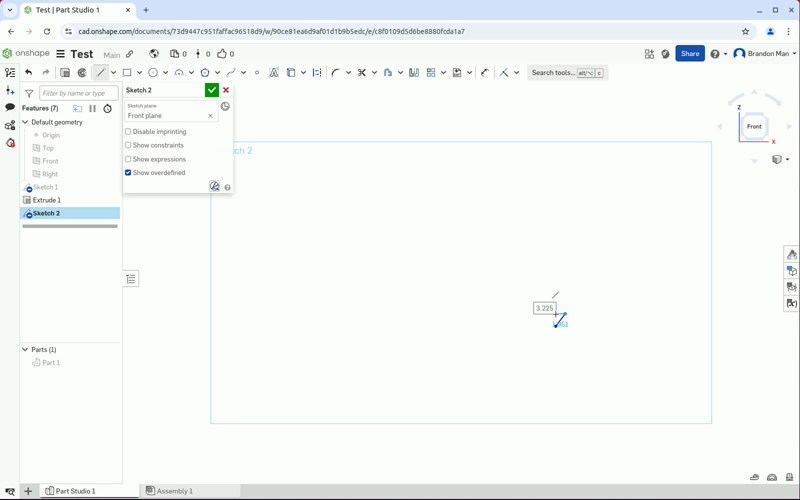
key_up(shift)
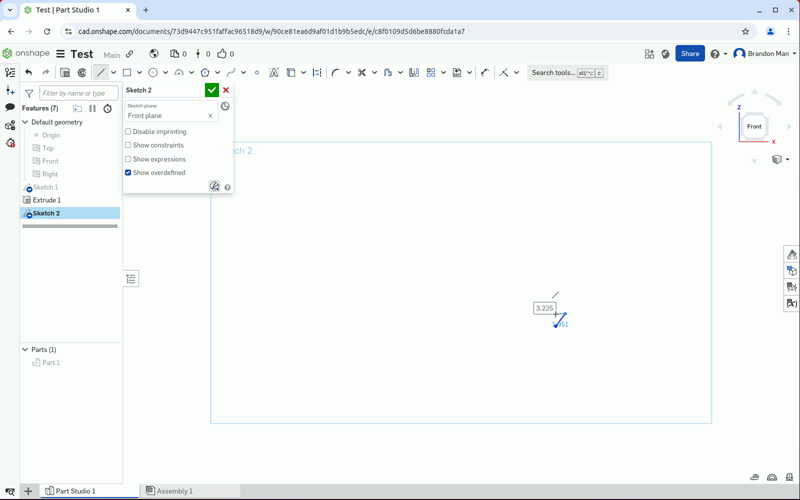
mouse_move(585, 313)
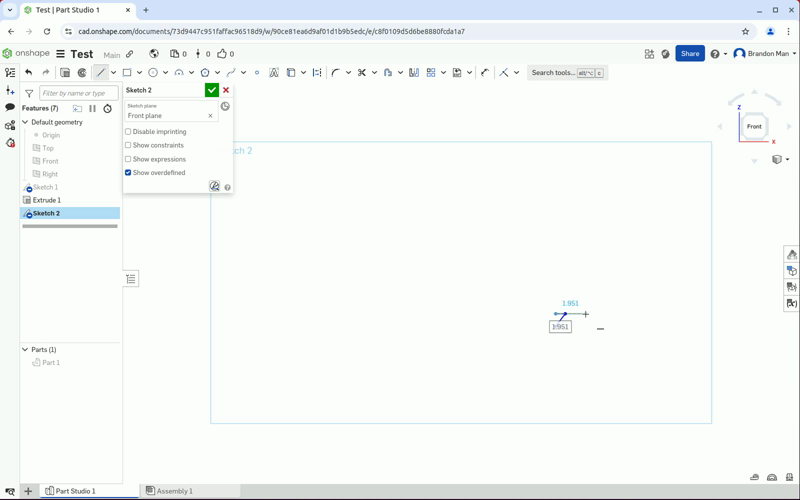
key_down(shift)
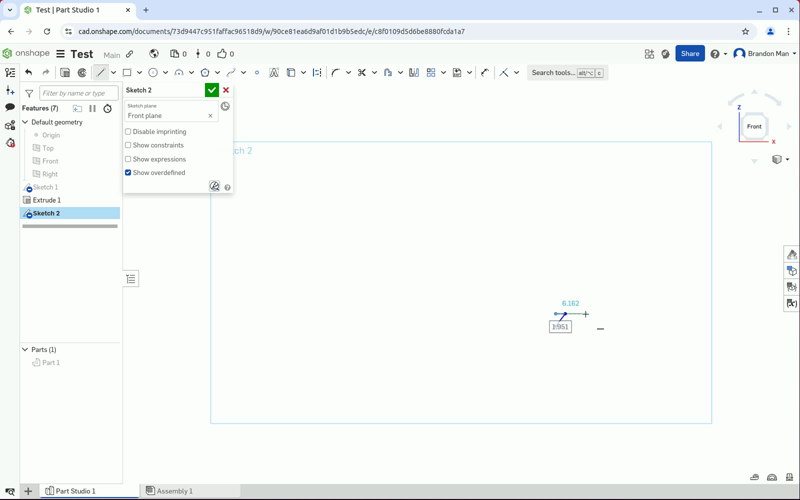
mouse_move(555, 326)
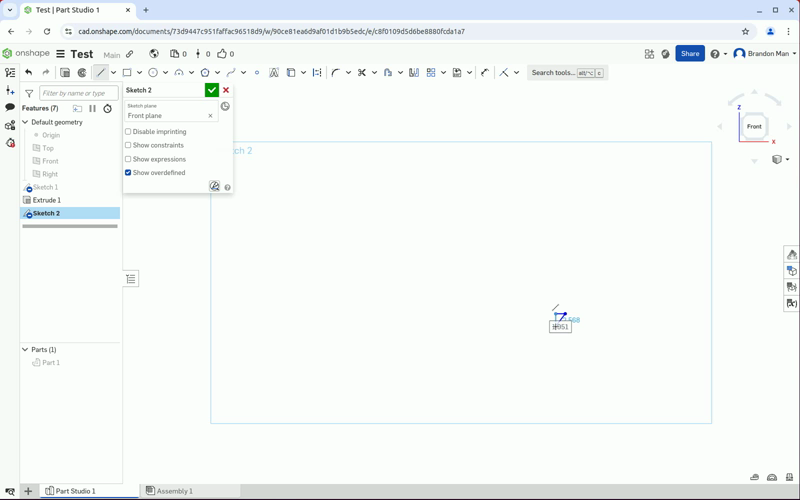
key_up(shift)
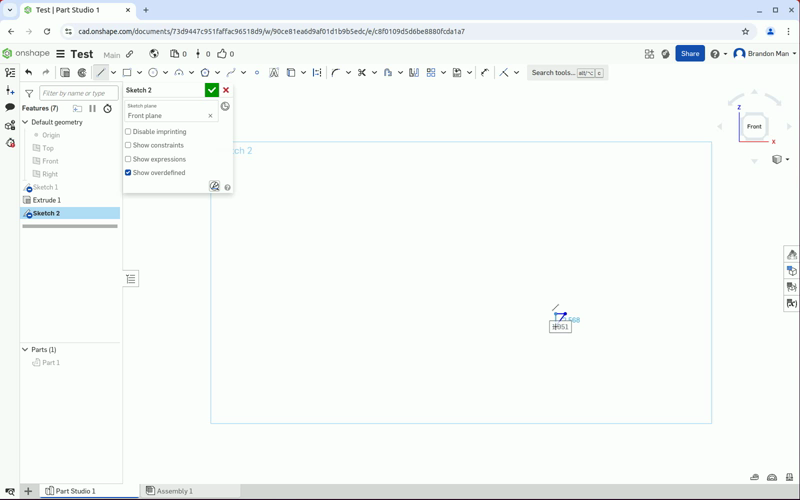
click(555, 326)
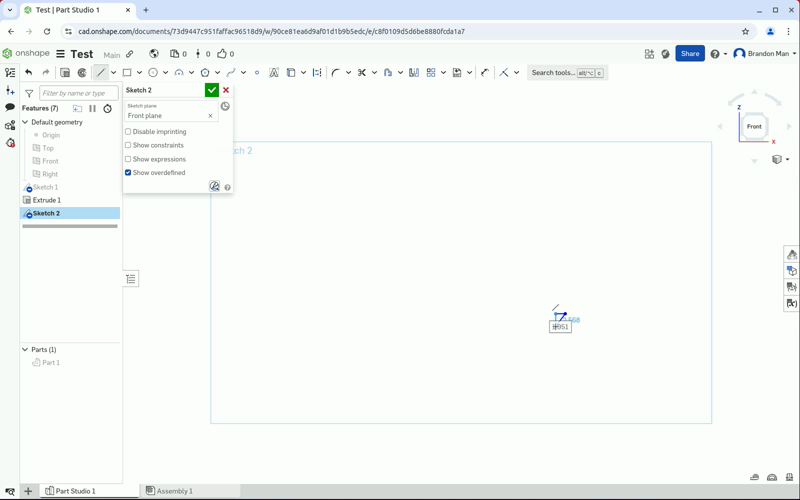
key(esc)
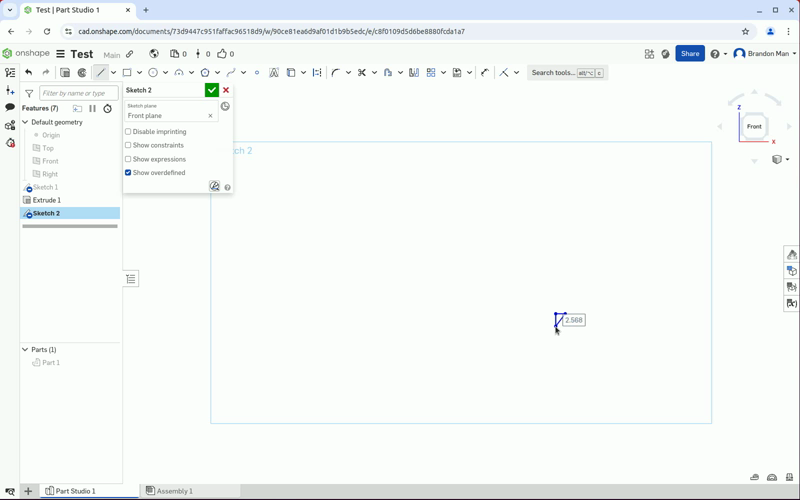
mouse_move(559, 313)
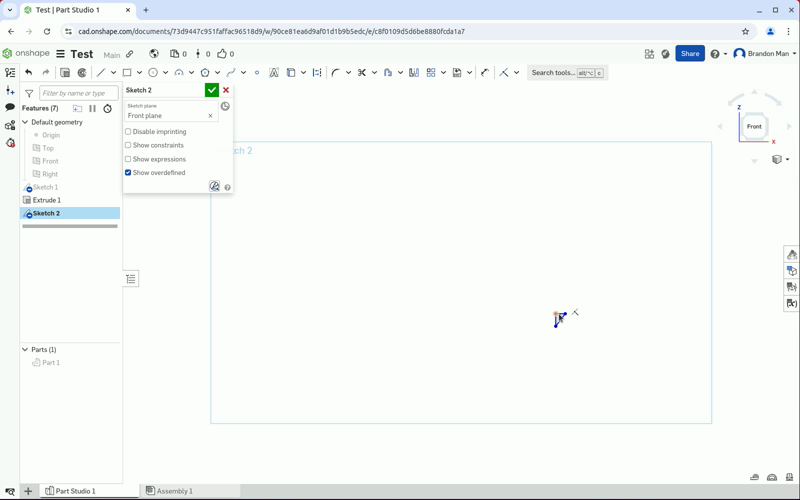
scroll(6)
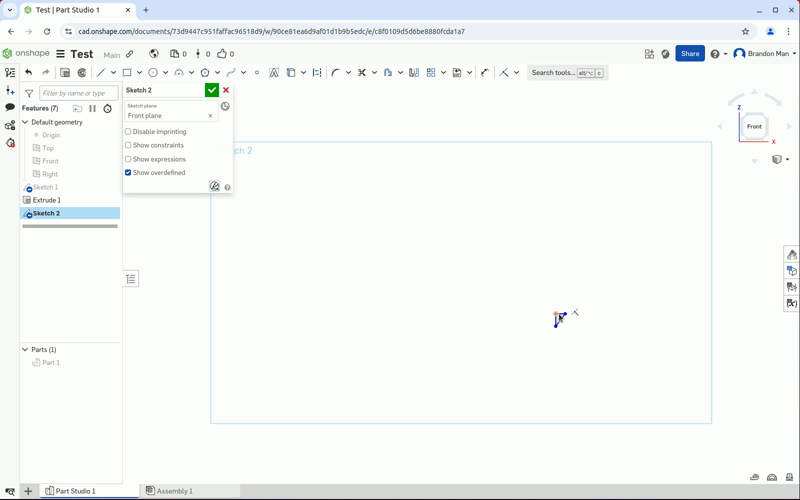
scroll(6)
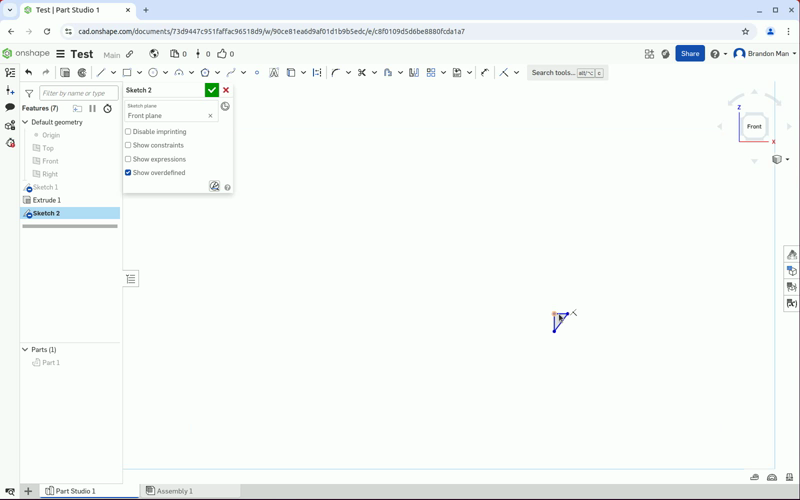
scroll(6)
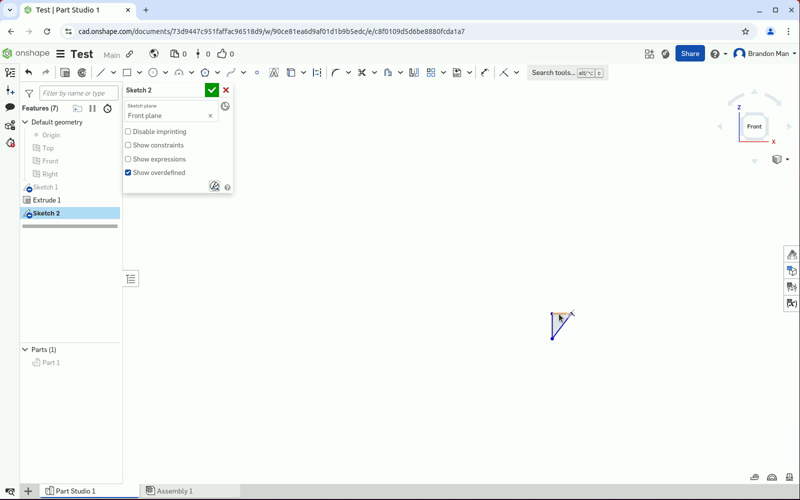
scroll(6)
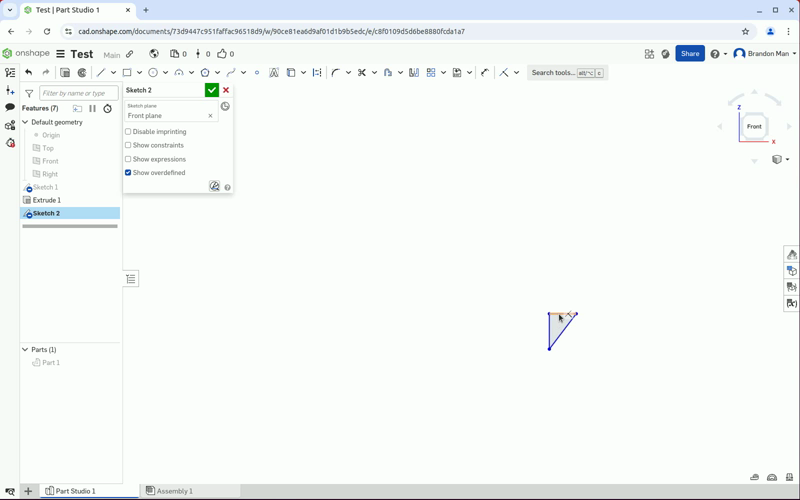
scroll(6)
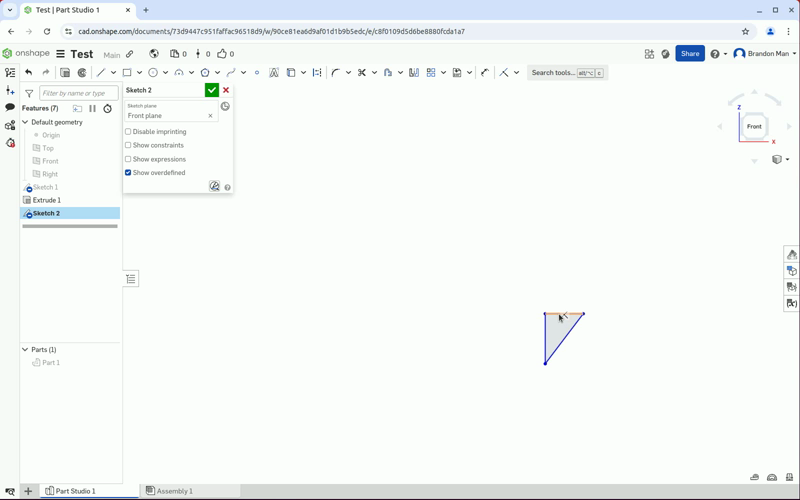
scroll(6)
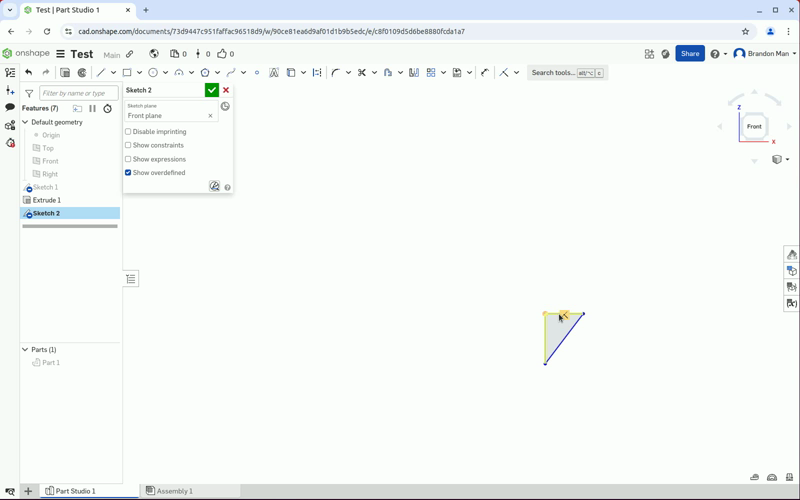
scroll(6)
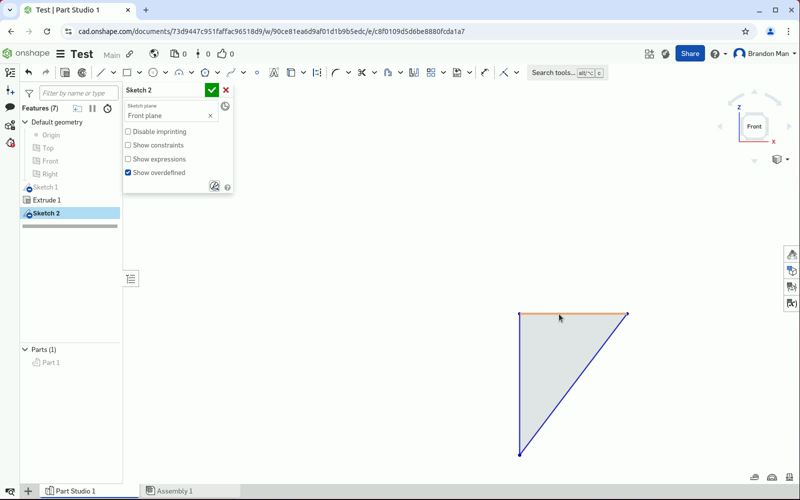
click(559, 313)
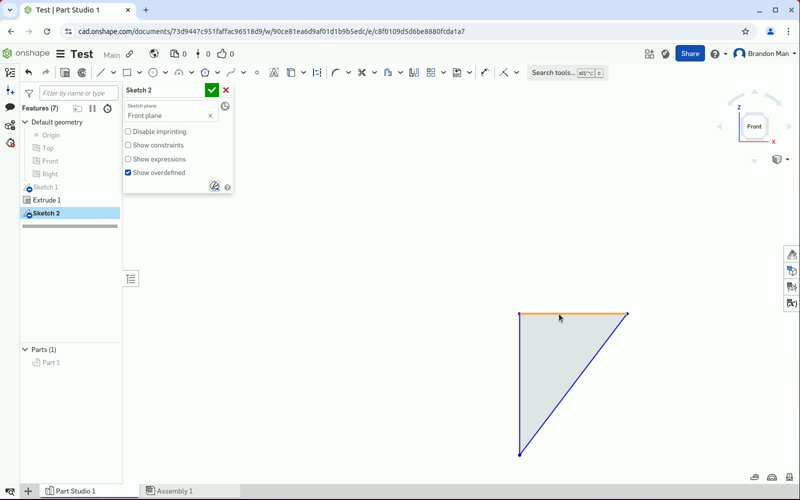
scroll(-6)
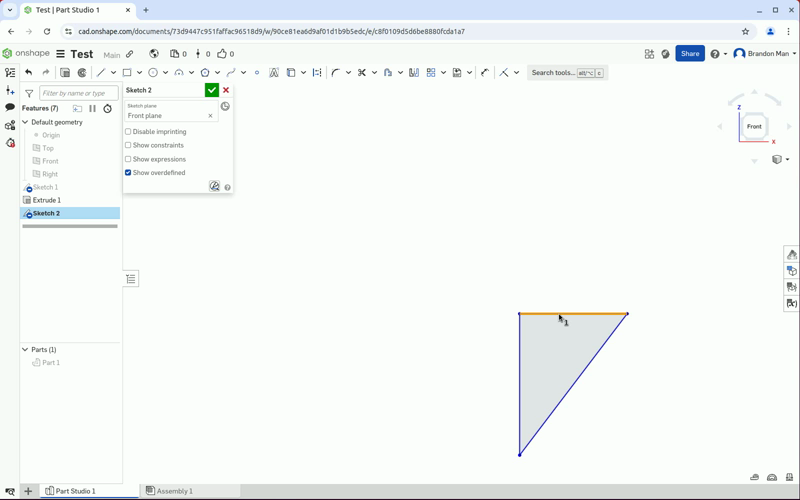
scroll(-6)
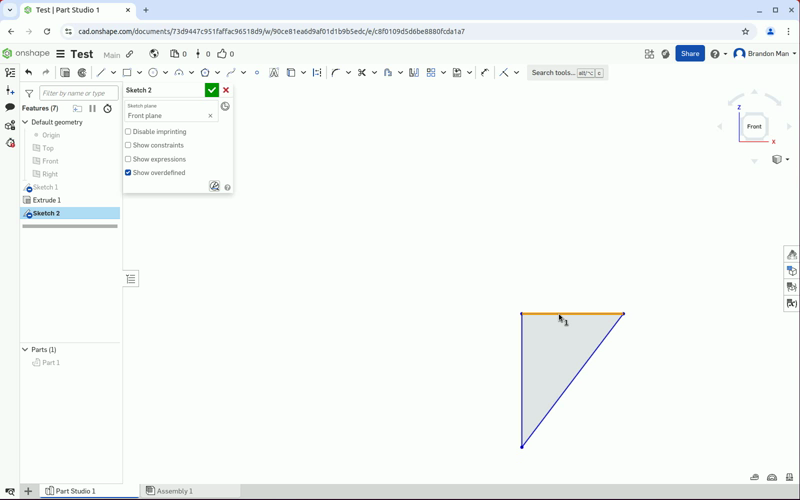
scroll(-6)
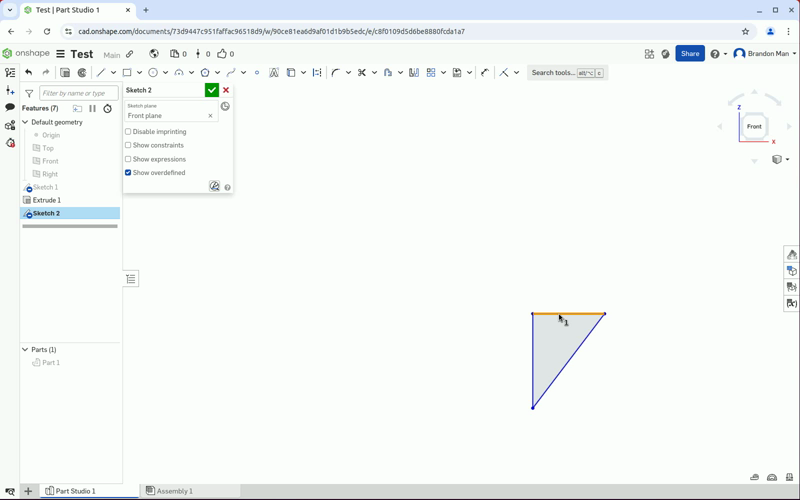
scroll(-6)
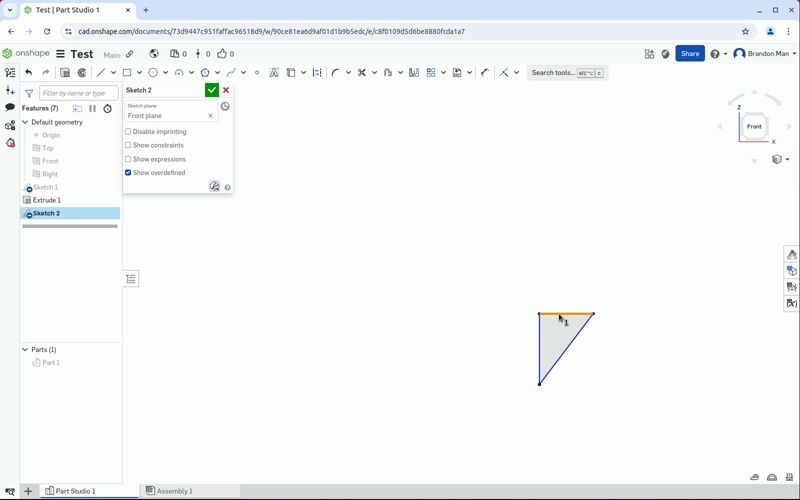
scroll(-6)
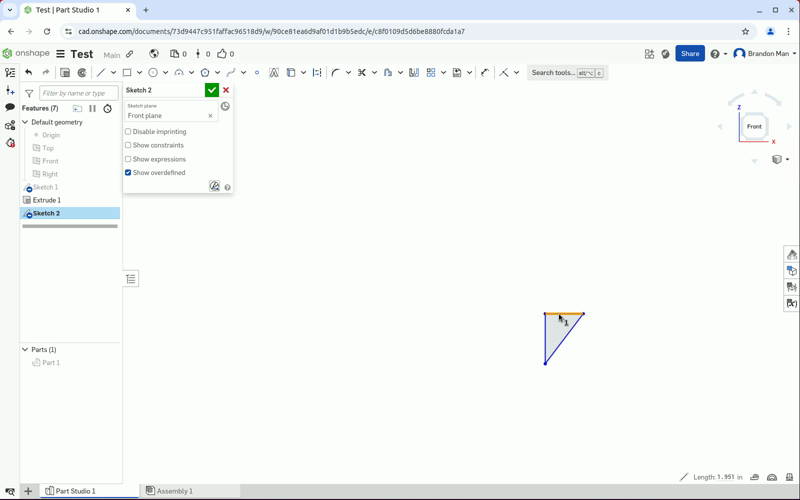
scroll(-6)
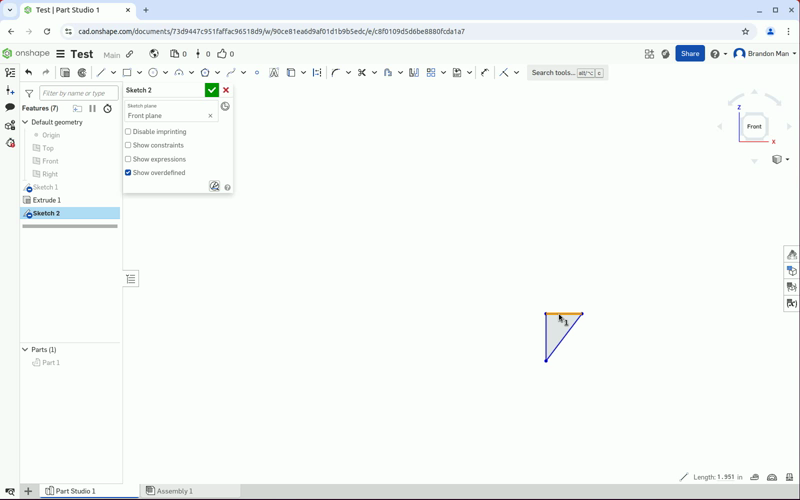
scroll(-6)
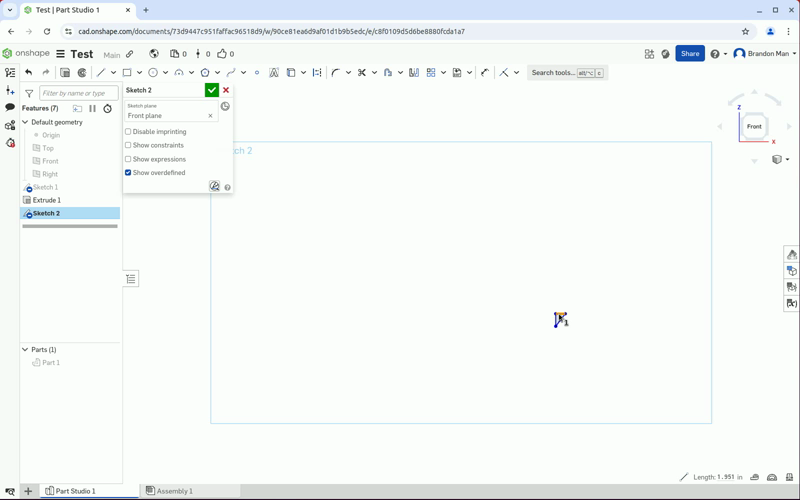
mouse_move(73, 352)
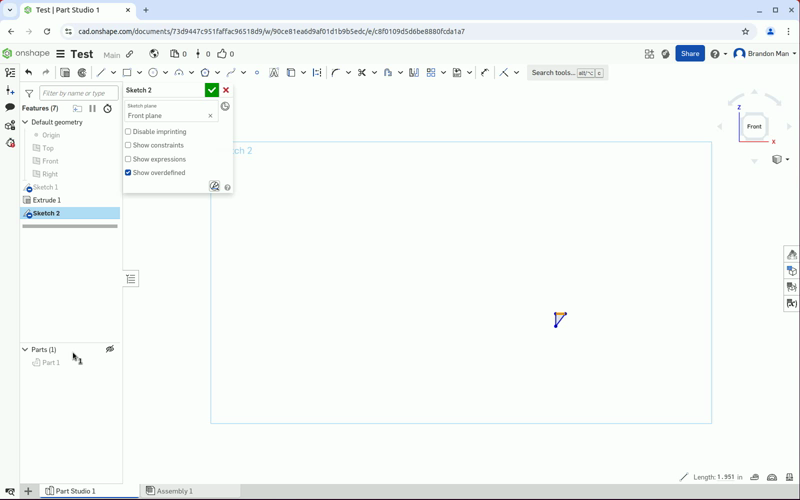
key(shift+y)
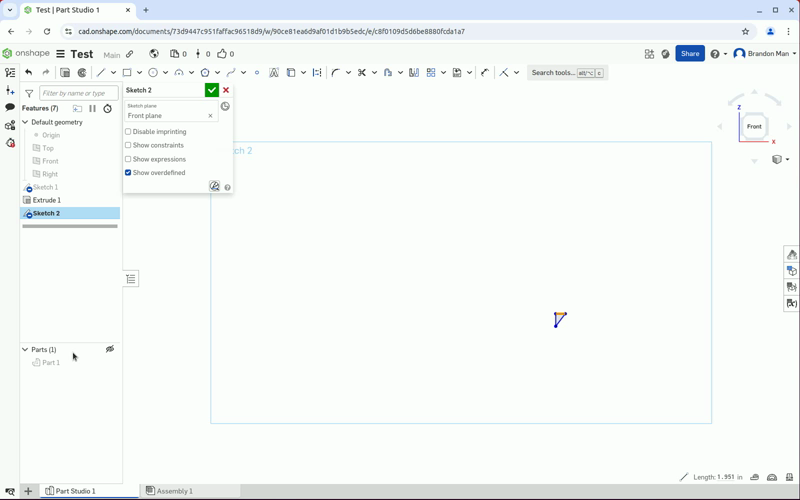
key(shift+e)
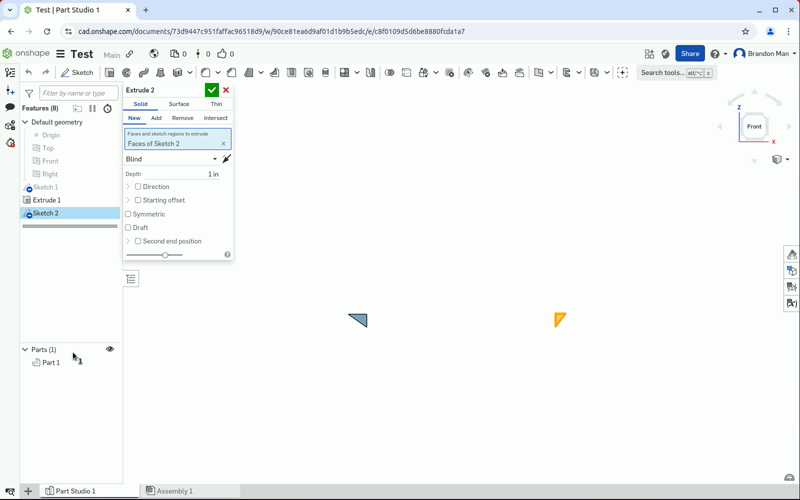
mouse_move(143, 106)
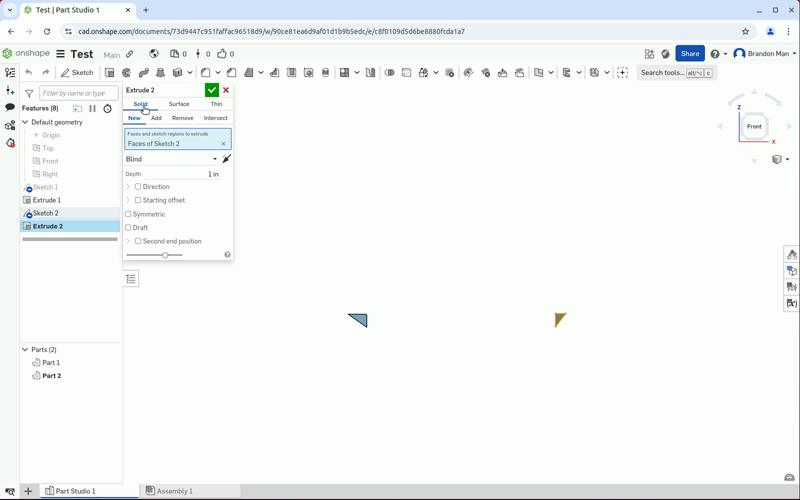
click(143, 106)
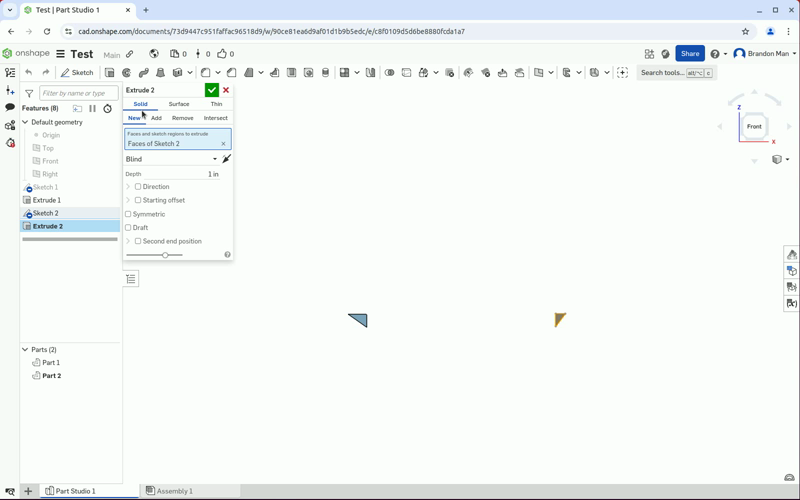
mouse_move(137, 120)
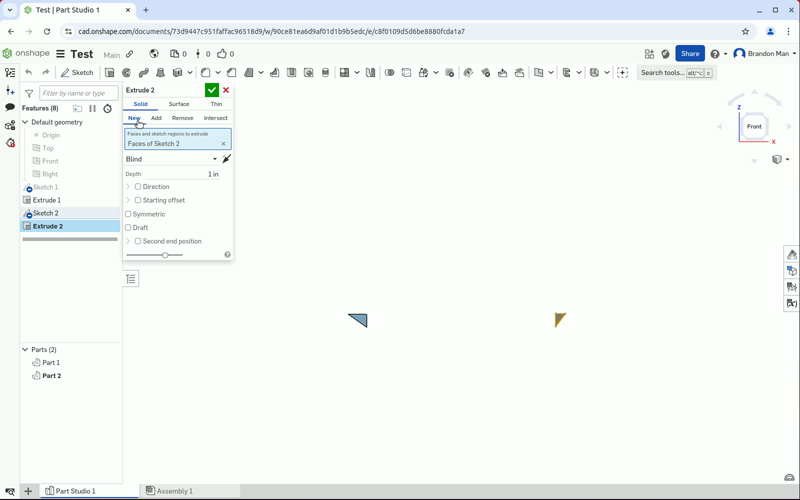
click(137, 120)
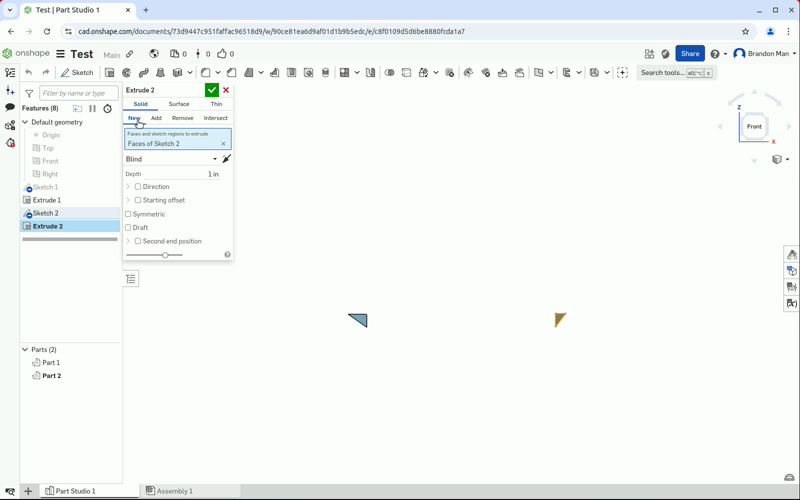
key(tab, 4)
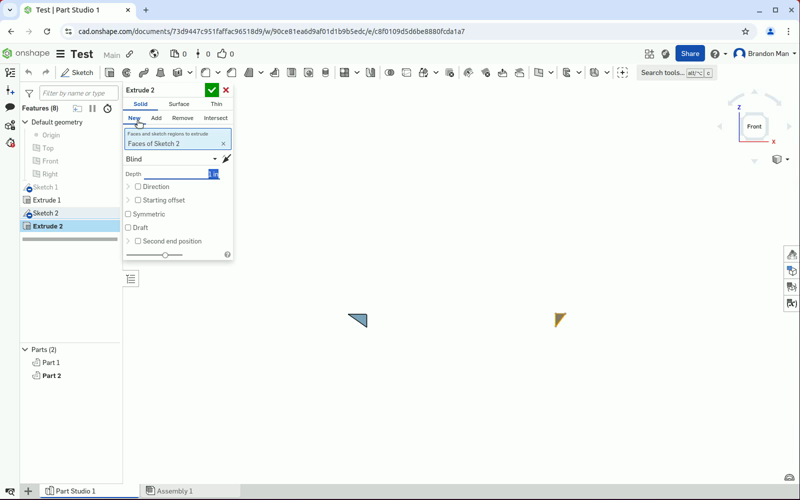
text(7.943)
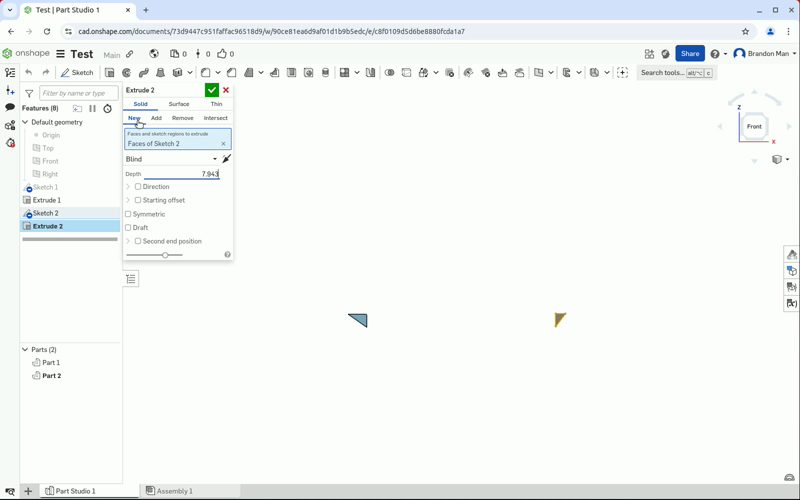
key(enter)
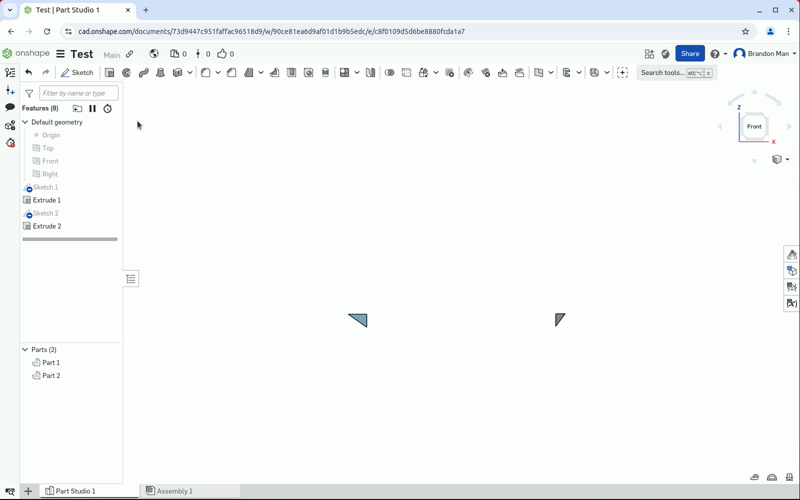
key(shift+h)
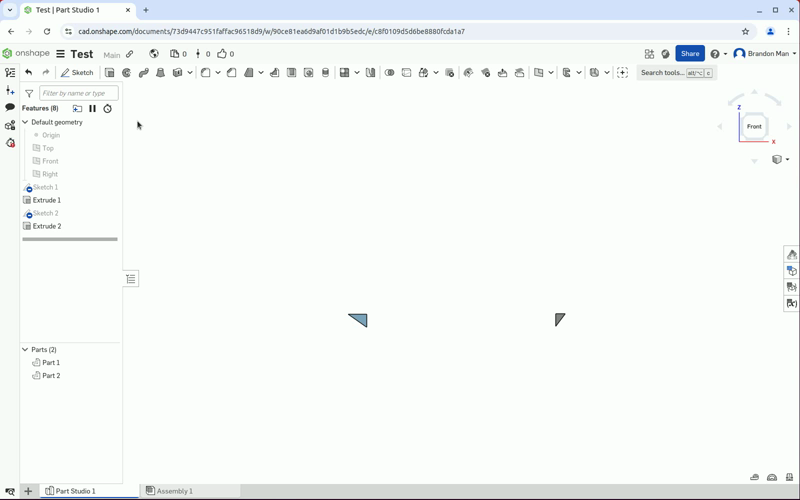
key(shift+h)
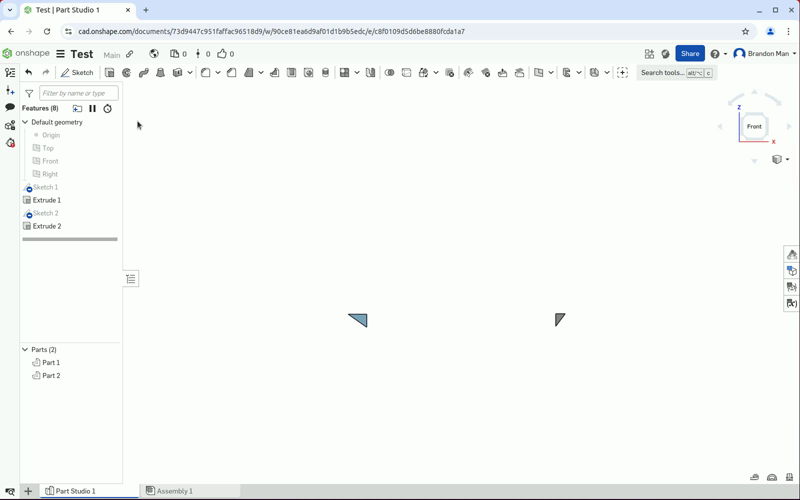
mouse_move(73, 189)
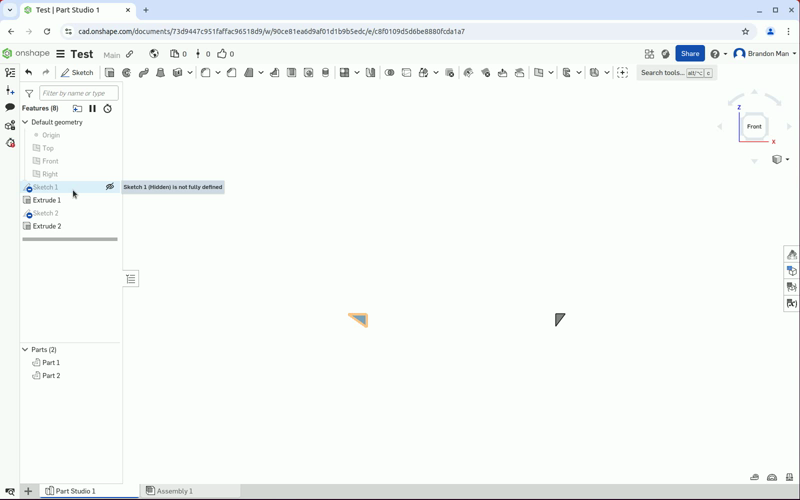
click(73, 189)
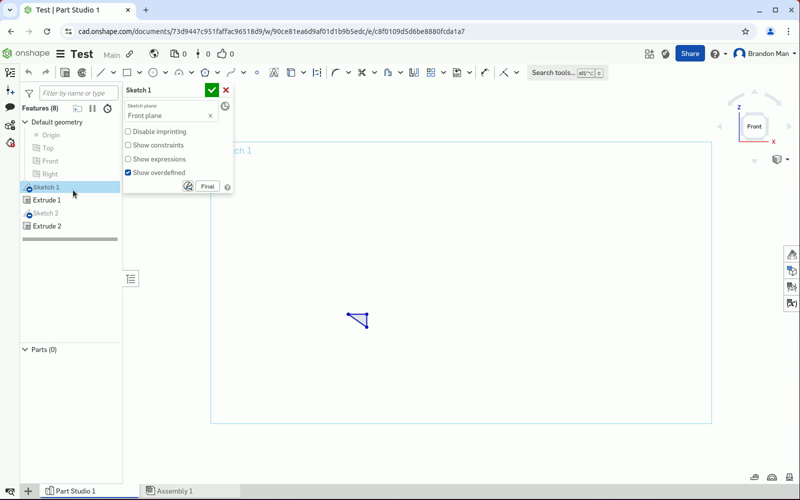
mouse_move(229, 92)
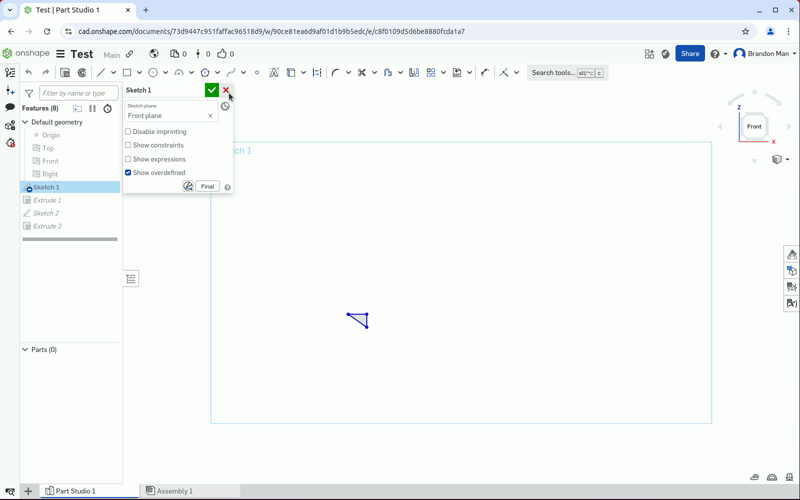
click(229, 92)
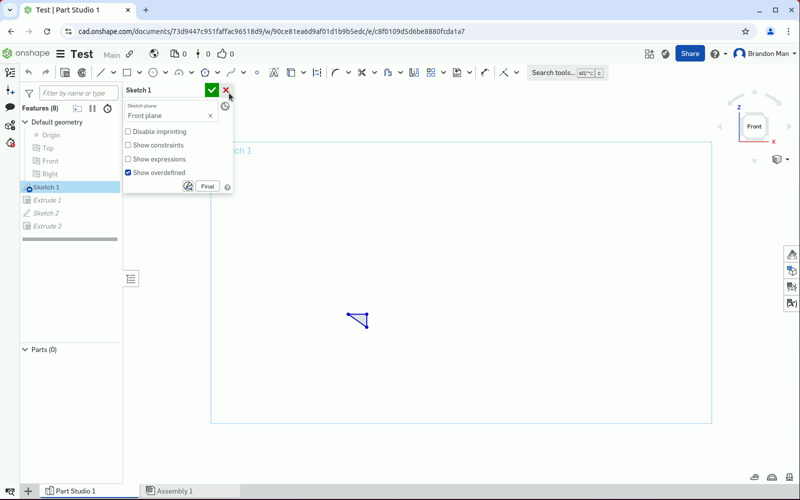
key(shift+s)
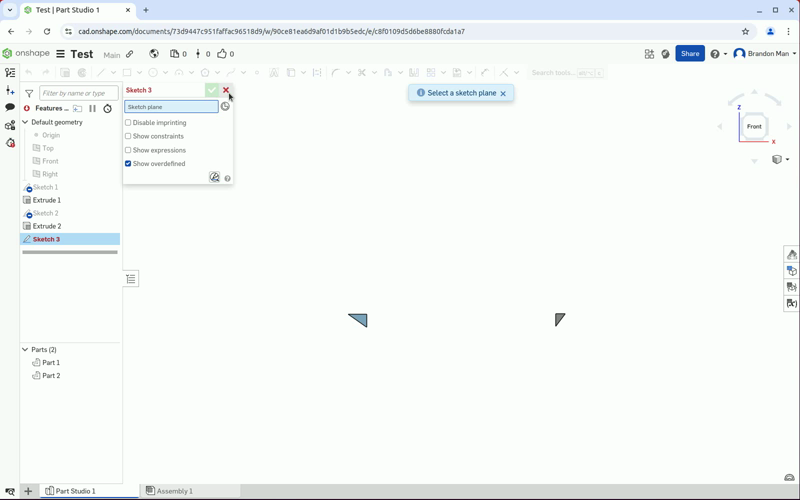
mouse_move(73, 163)
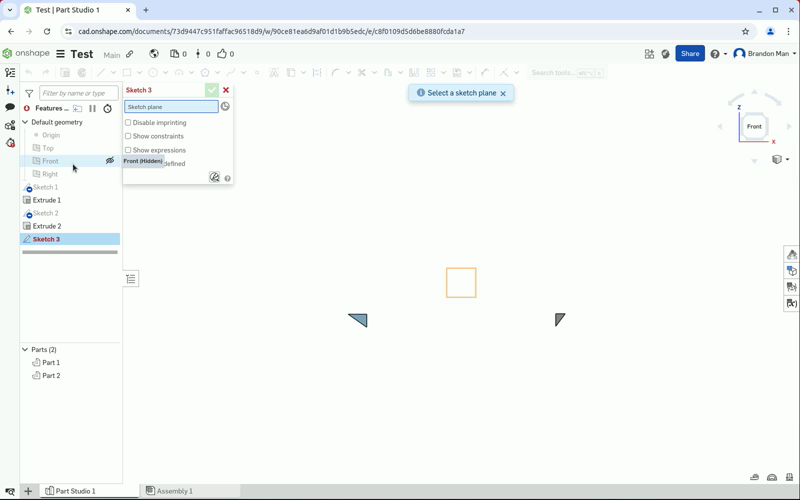
click(73, 163)
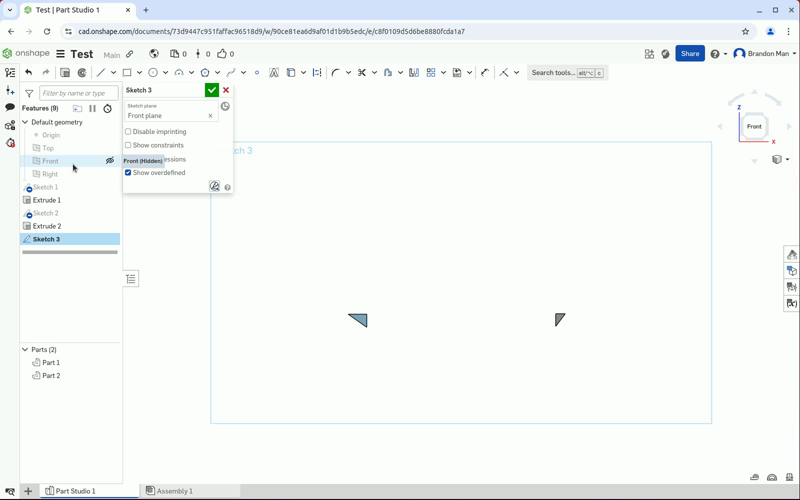
mouse_move(73, 352)
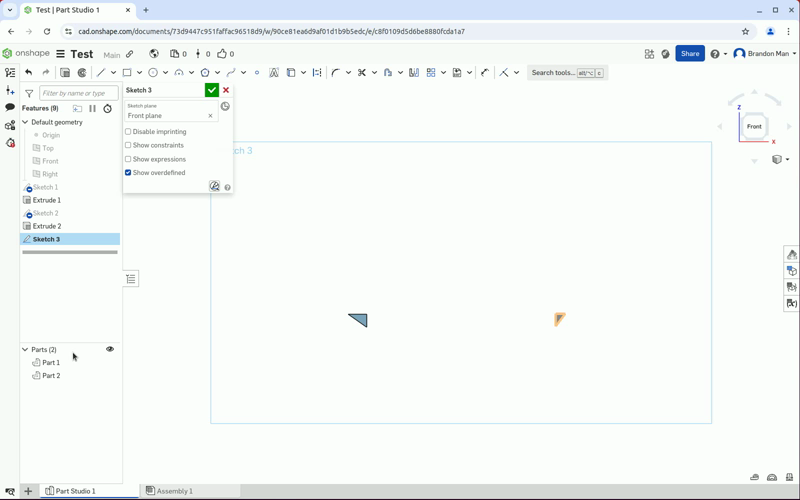
key(y)
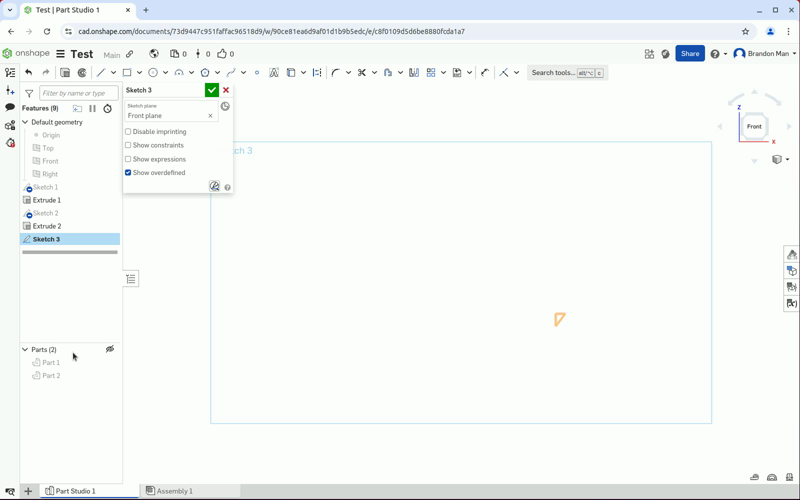
key(l)
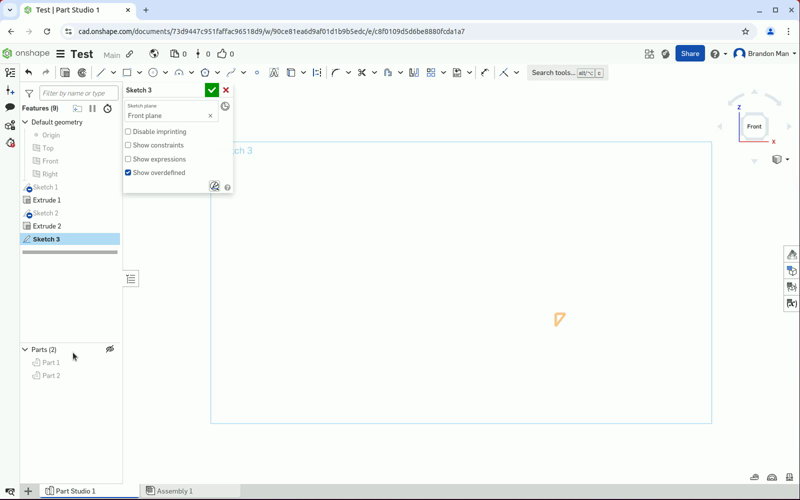
key_down(shift)
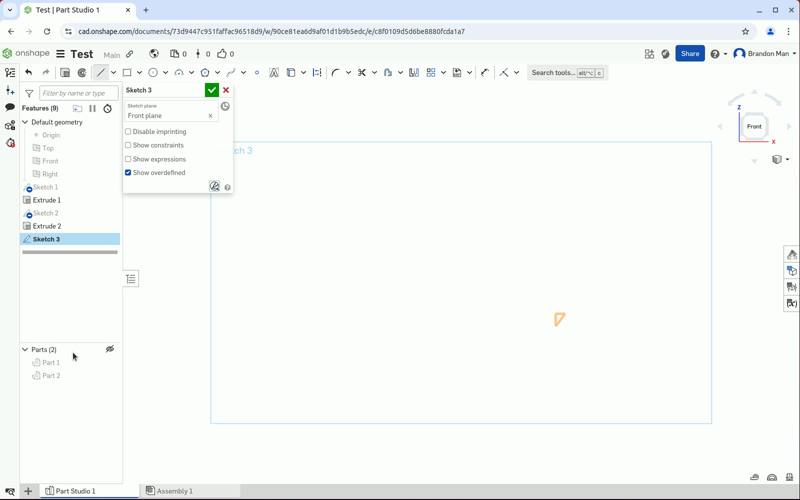
mouse_move(348, 314)
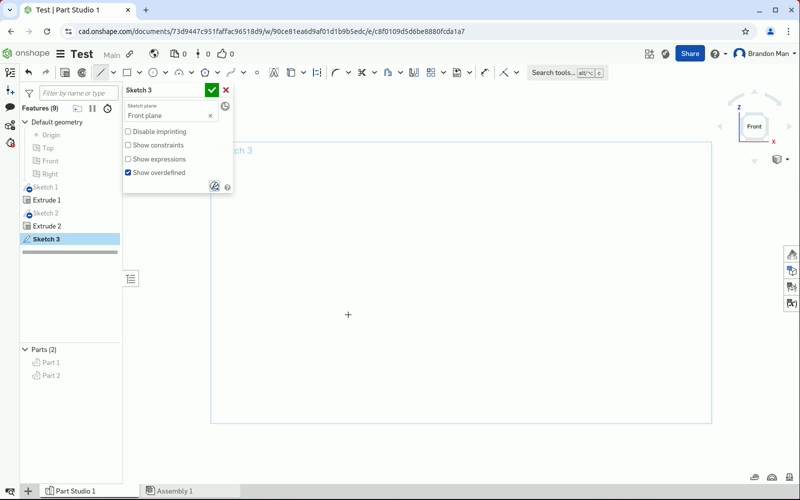
click(348, 314)
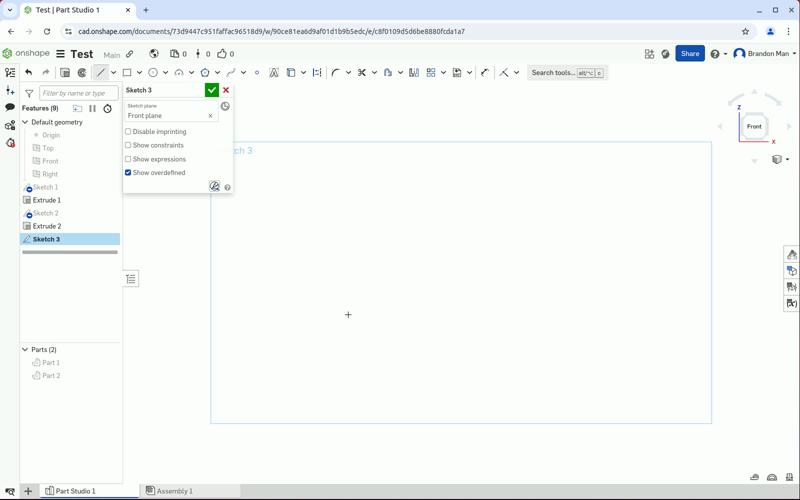
key_up(shift)
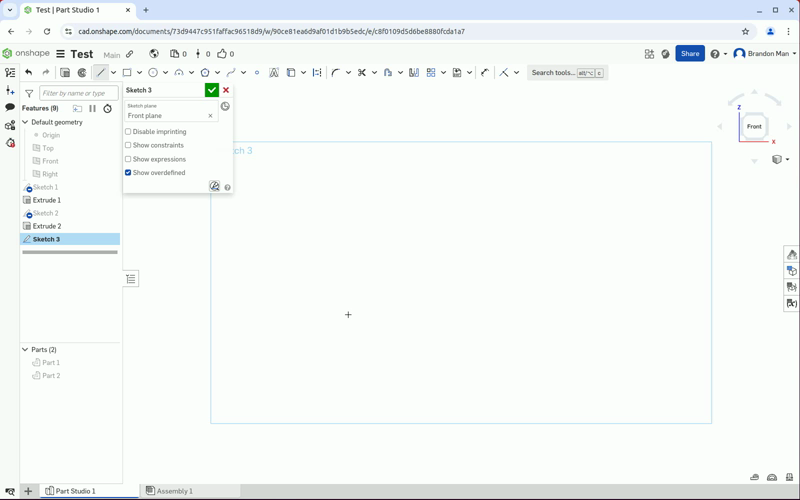
key_down(shift)
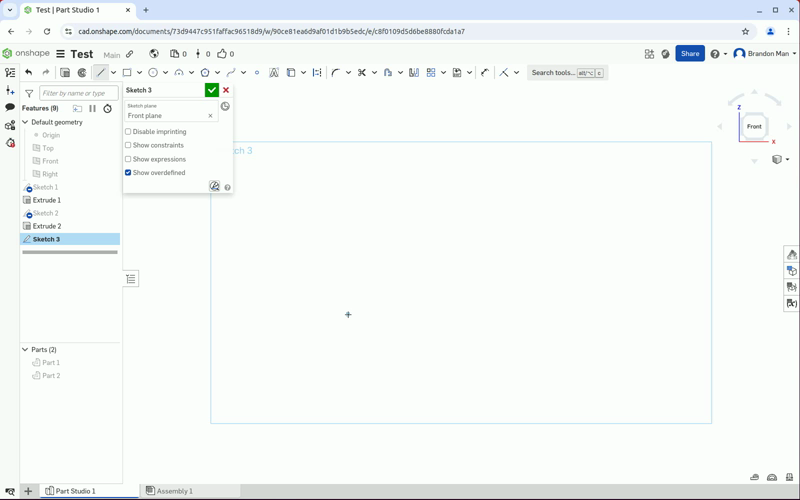
mouse_move(378, 314)
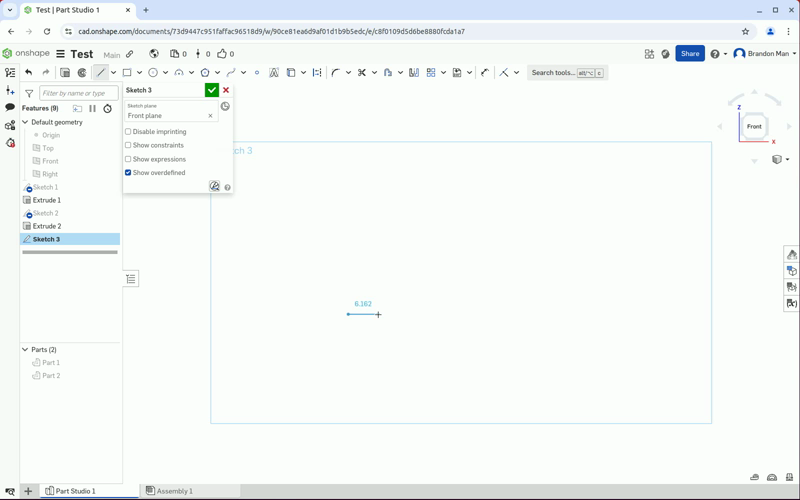
mouse_move(366, 314)
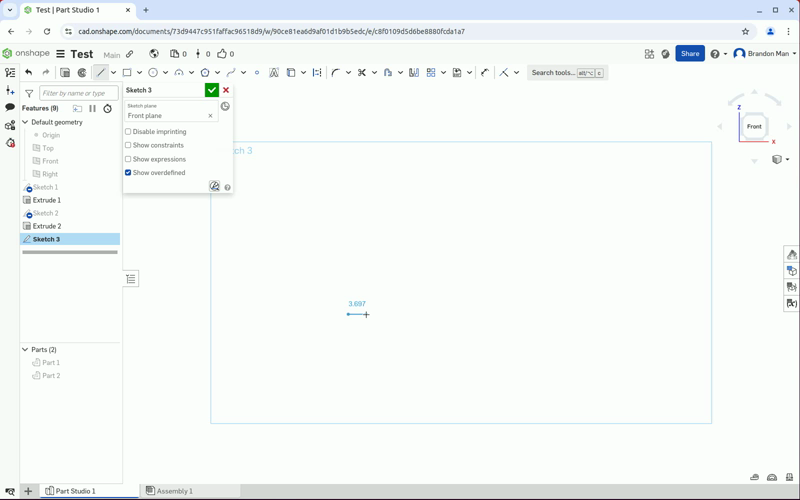
click(366, 314)
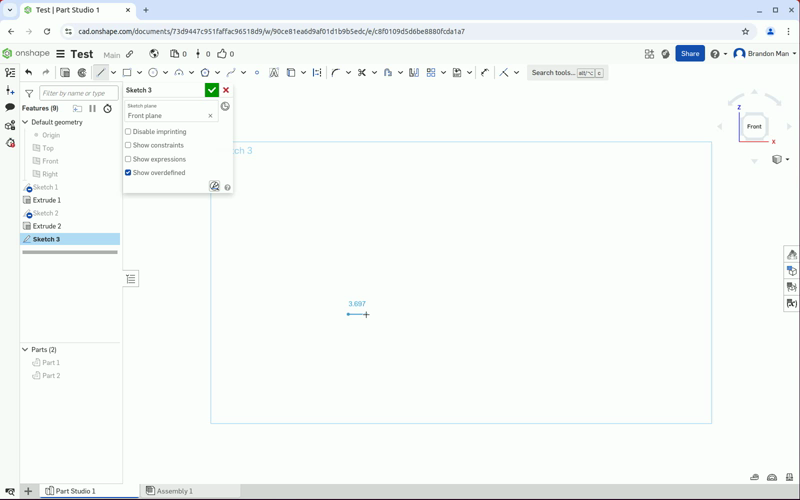
key_up(shift)
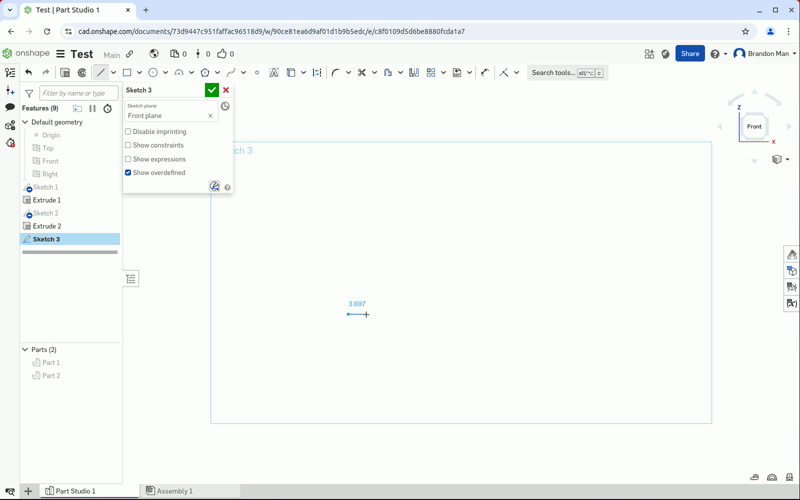
key_down(shift)
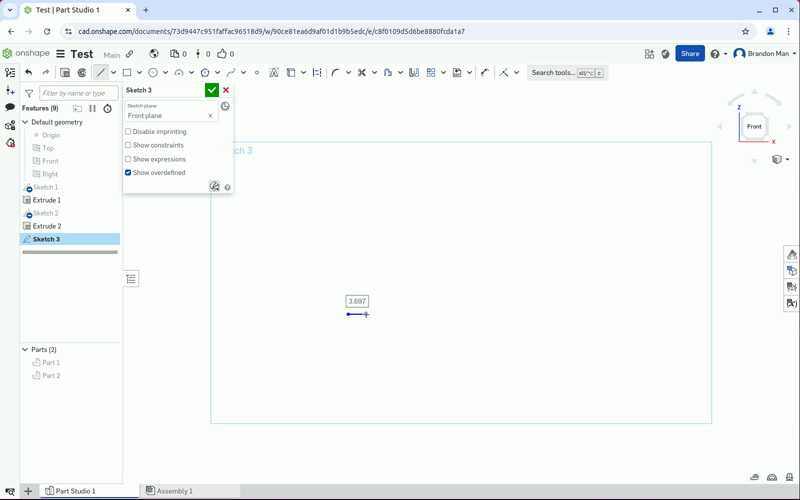
mouse_move(366, 239)
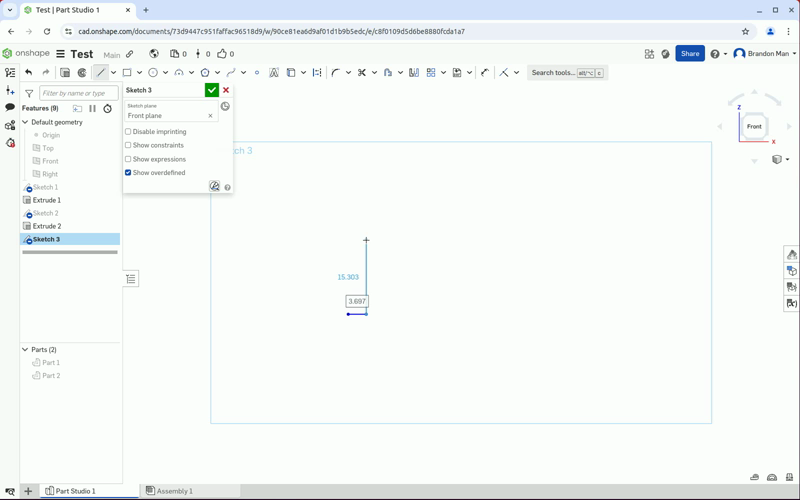
click(366, 239)
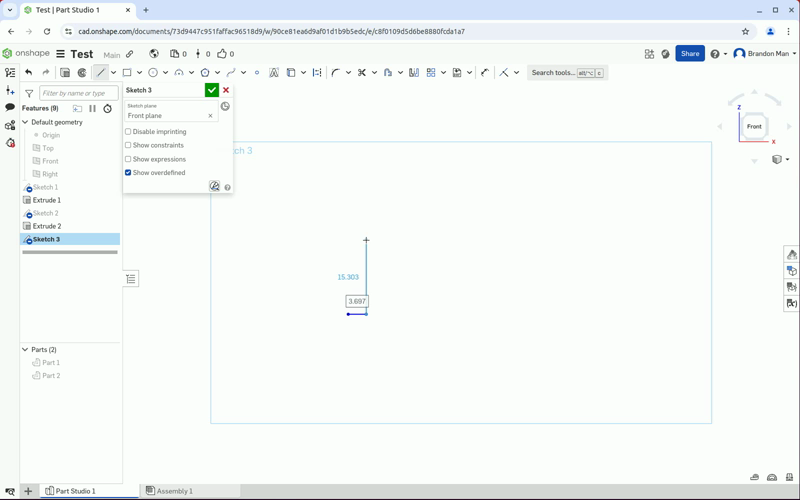
key_up(shift)
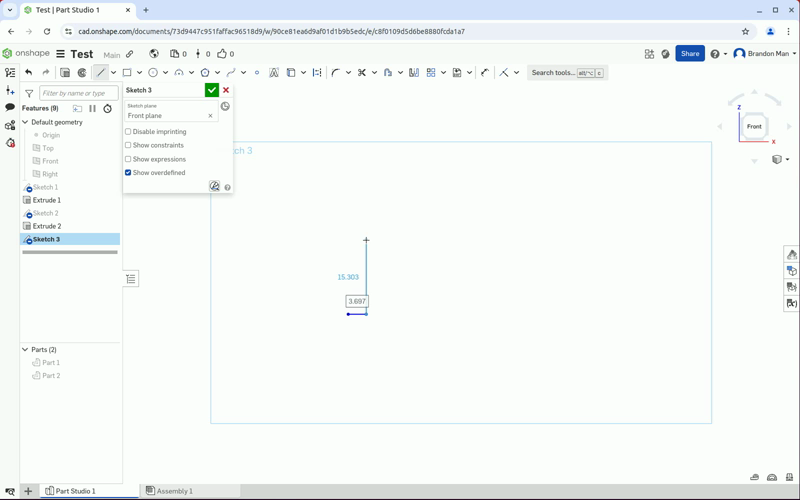
key_down(shift)
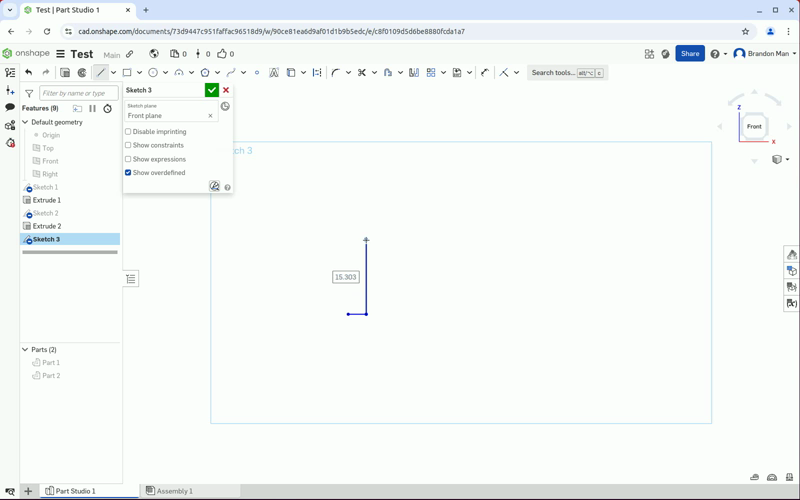
mouse_move(396, 239)
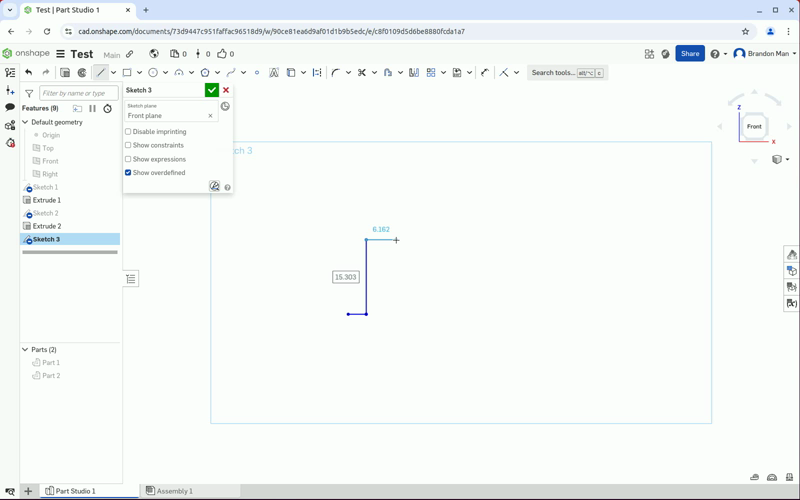
mouse_move(348, 228)
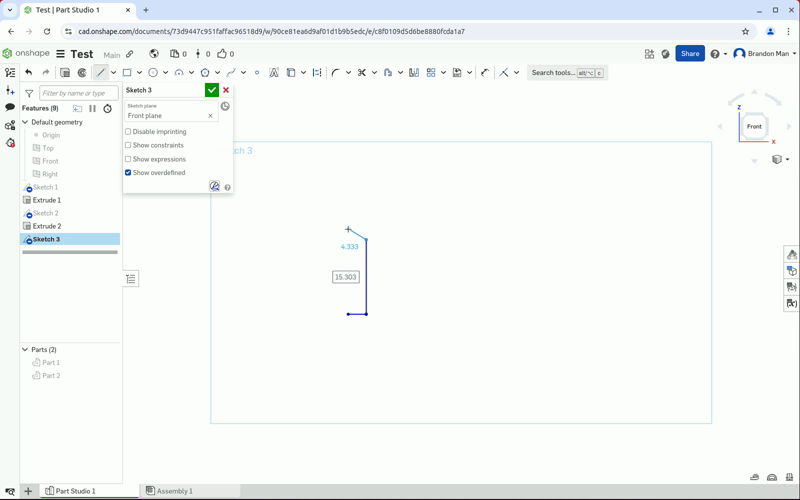
click(348, 228)
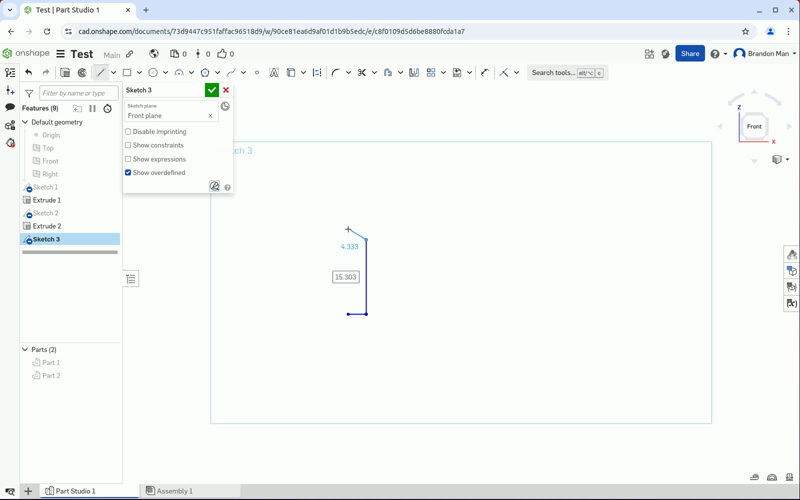
key_up(shift)
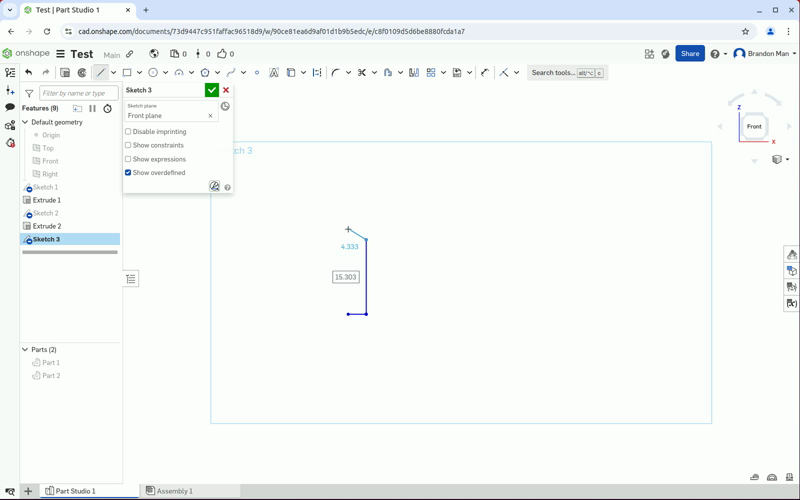
key_down(shift)
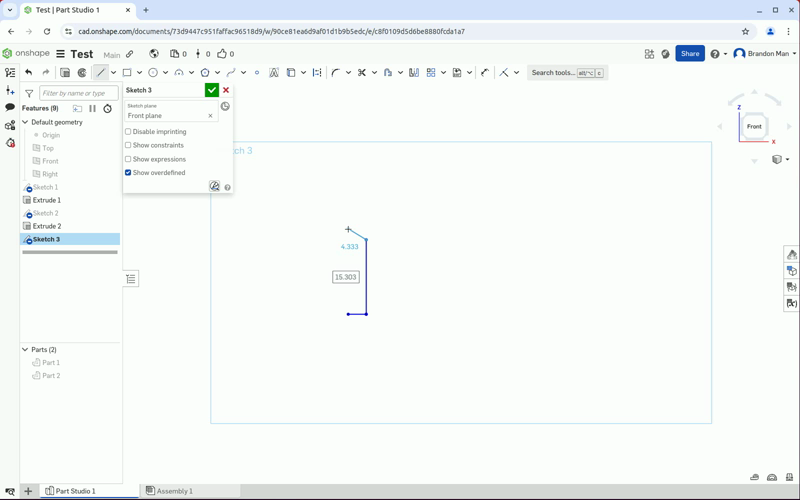
mouse_move(348, 314)
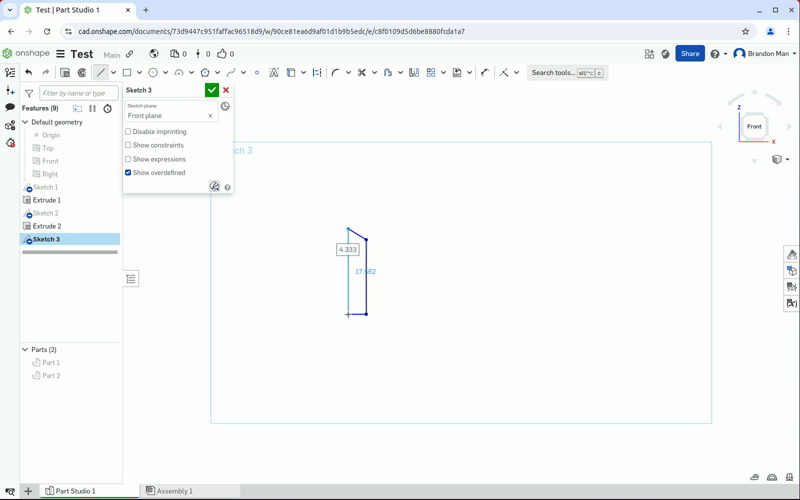
key_up(shift)
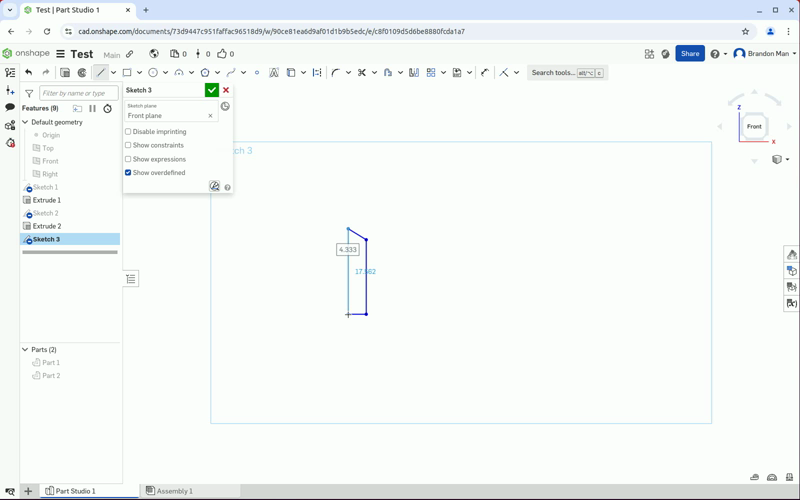
click(348, 314)
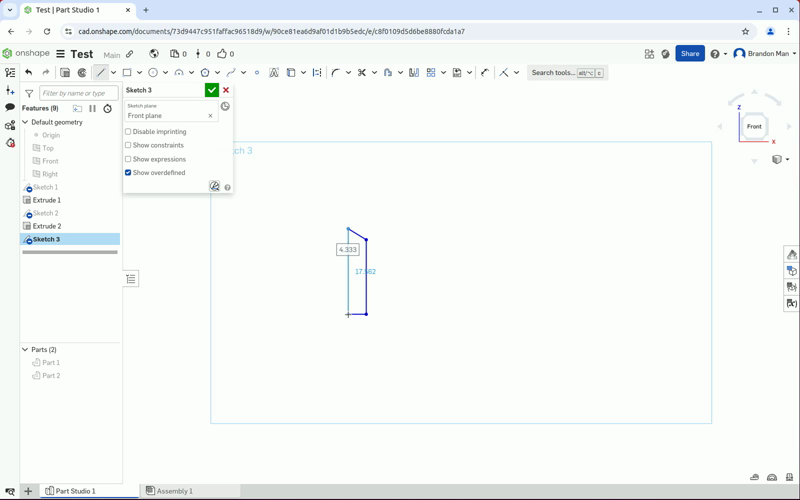
key(esc)
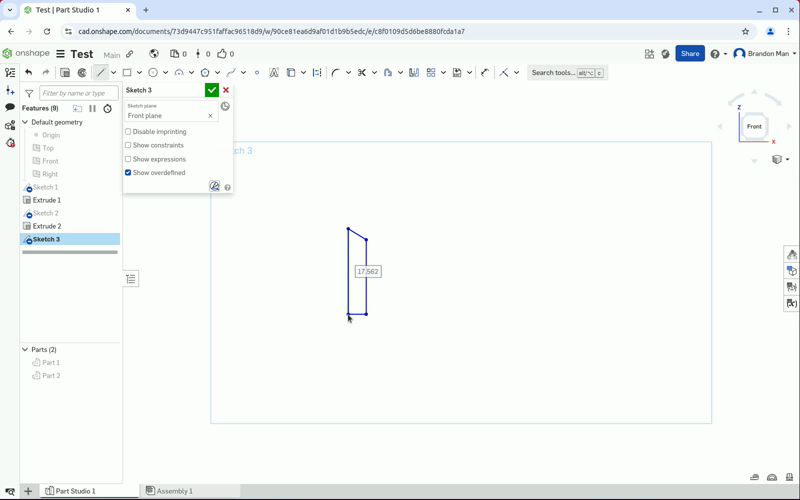
mouse_move(364, 254)
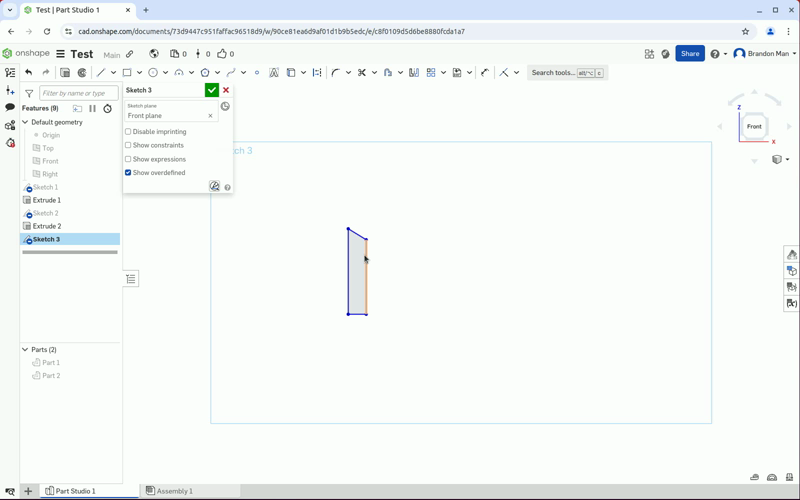
scroll(6)
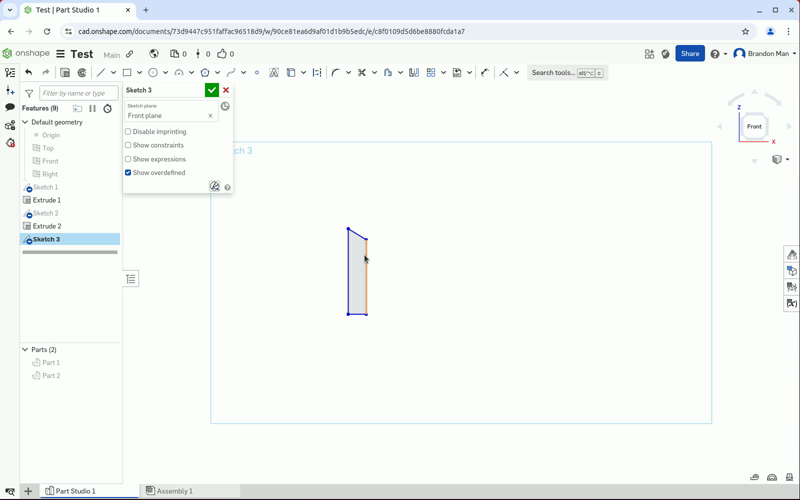
scroll(6)
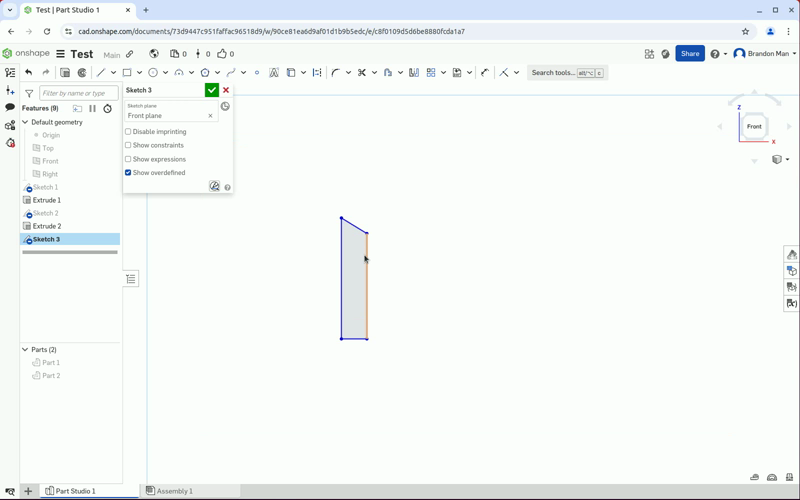
scroll(6)
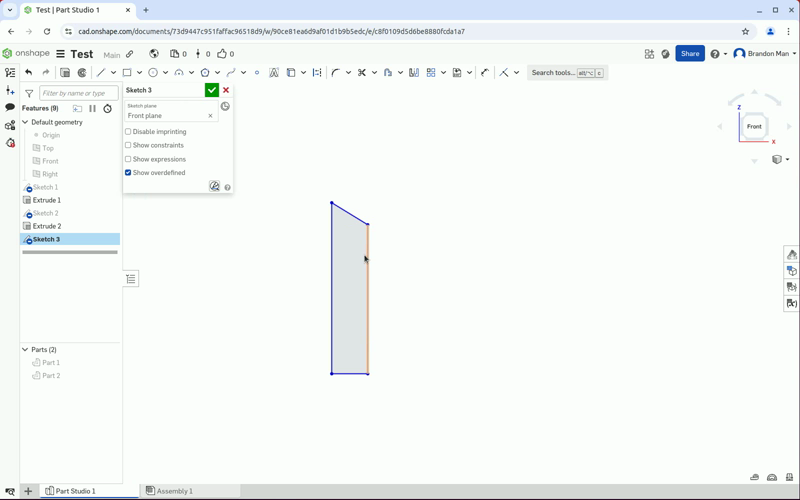
scroll(6)
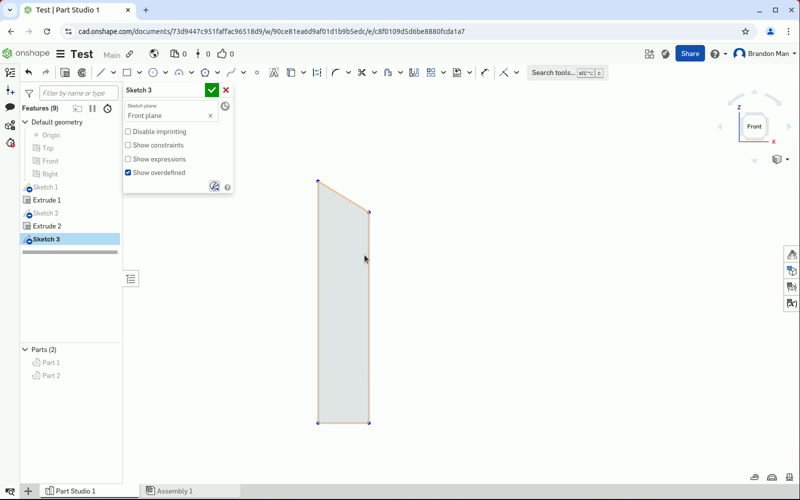
scroll(6)
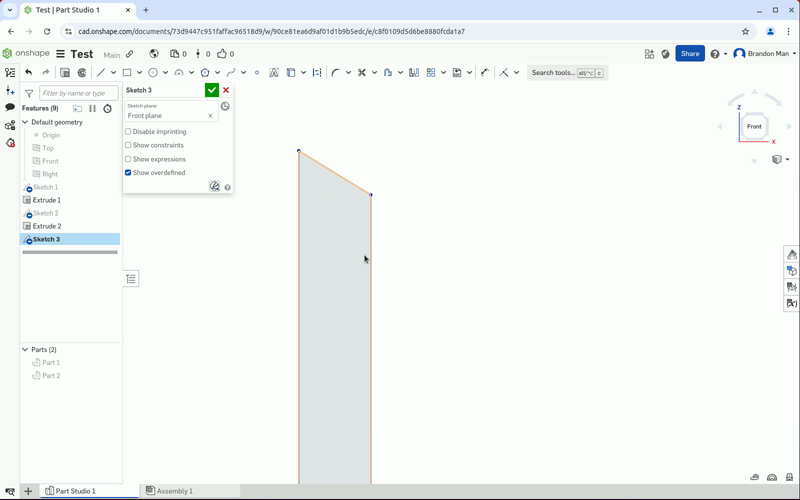
scroll(6)
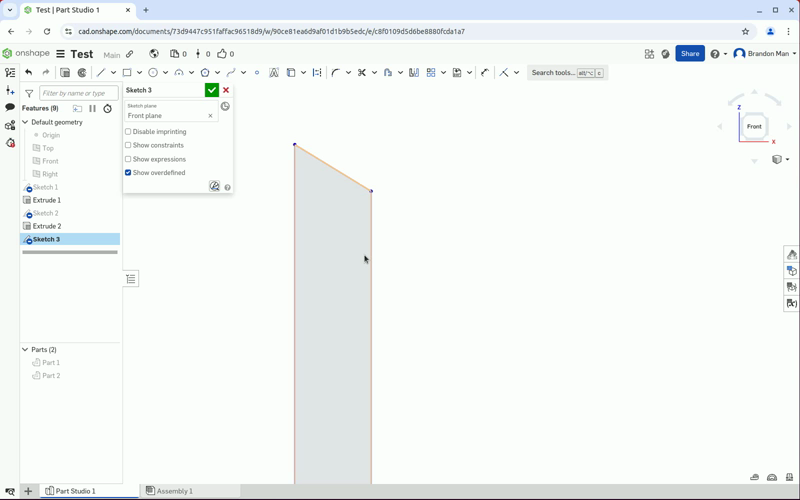
scroll(6)
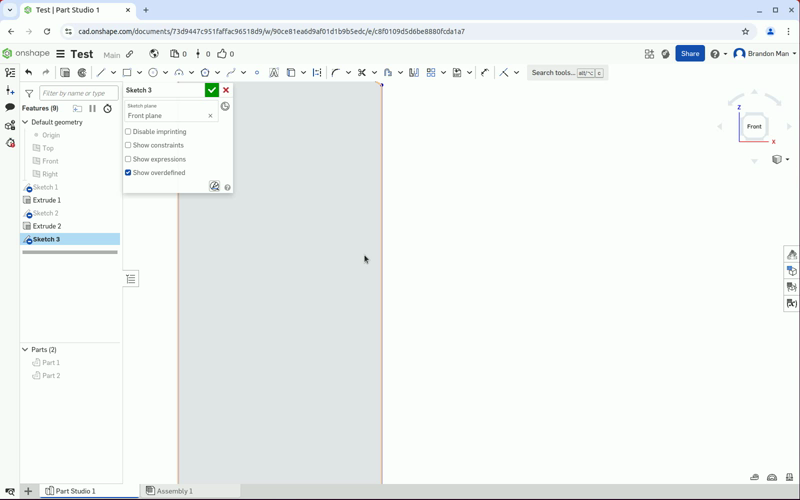
click(364, 254)
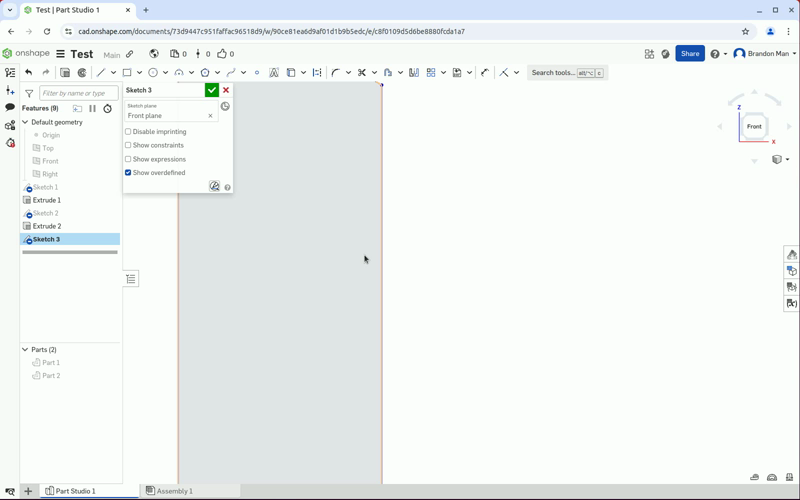
scroll(-6)
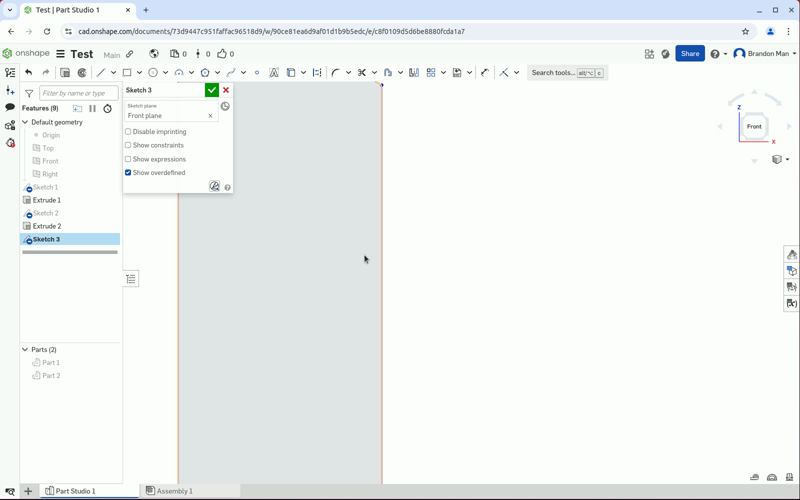
scroll(-6)
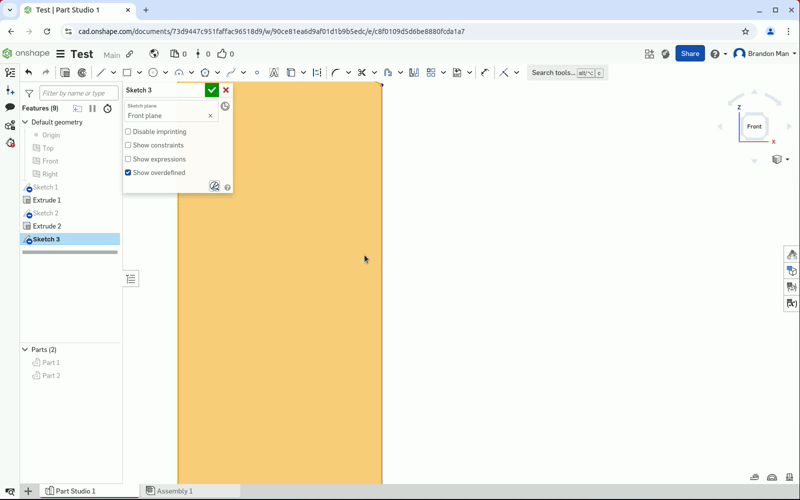
scroll(-6)
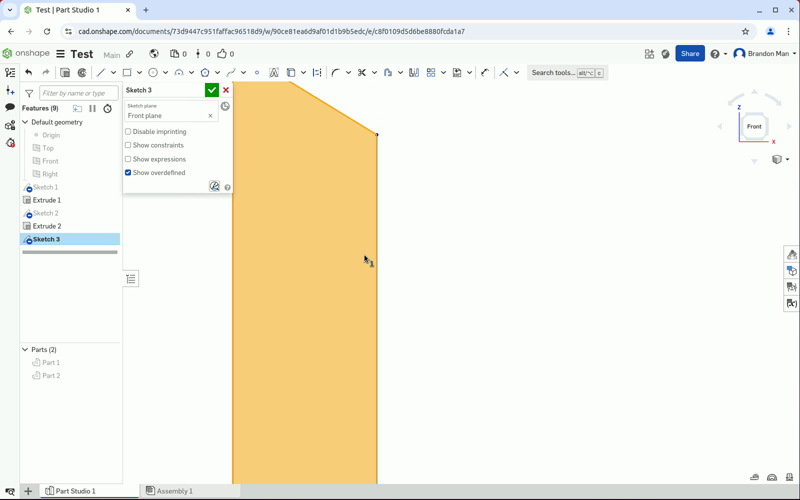
scroll(-6)
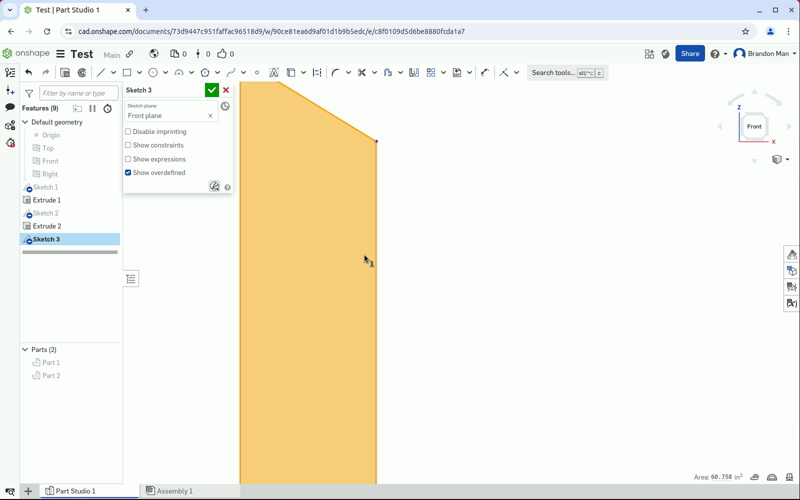
scroll(-6)
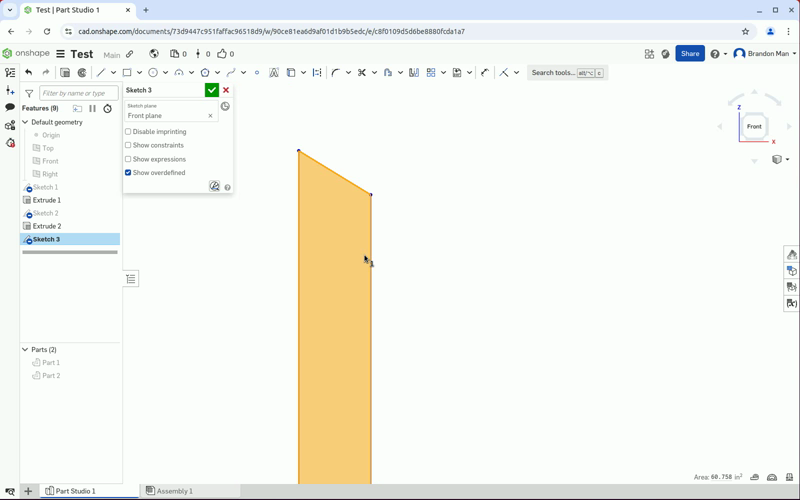
scroll(-6)
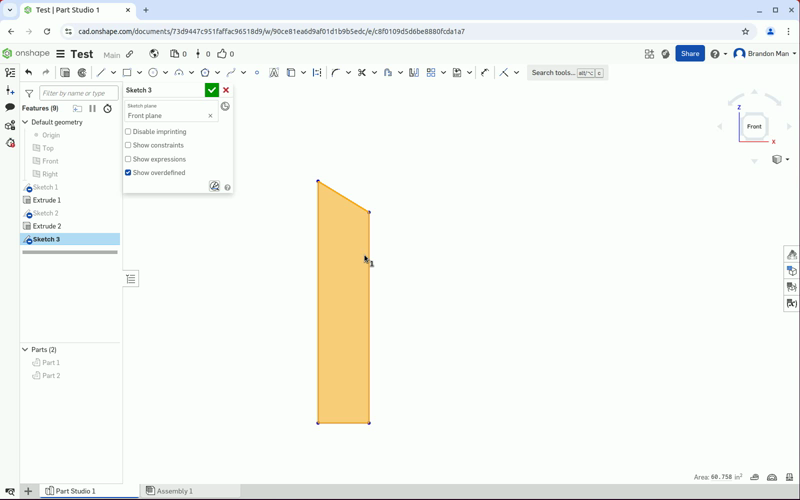
scroll(-6)
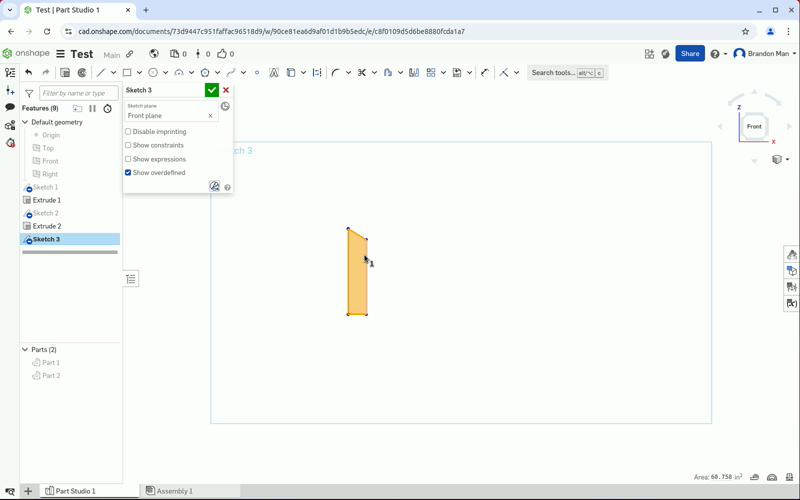
mouse_move(73, 352)
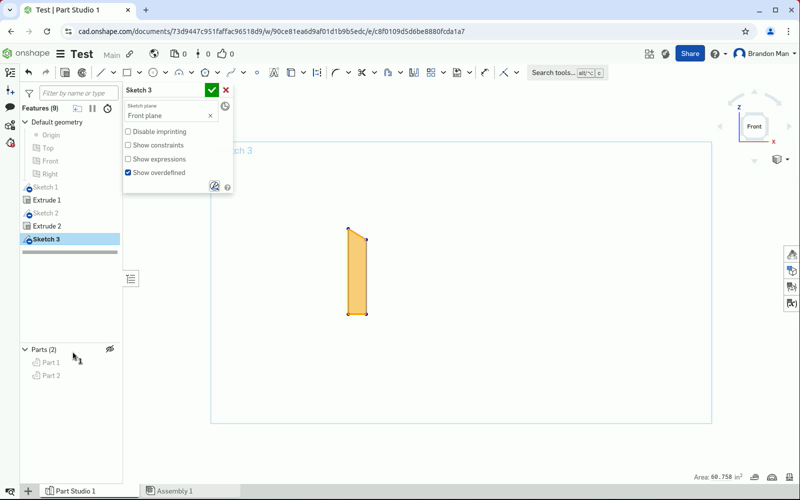
key(shift+y)
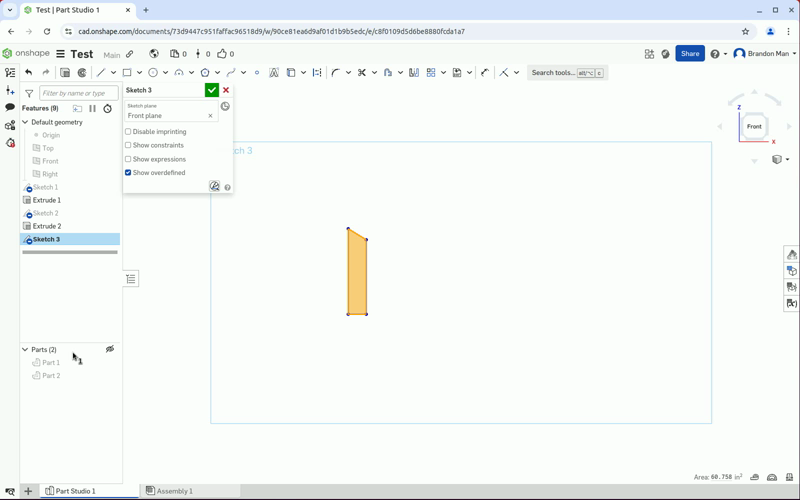
key(shift+e)
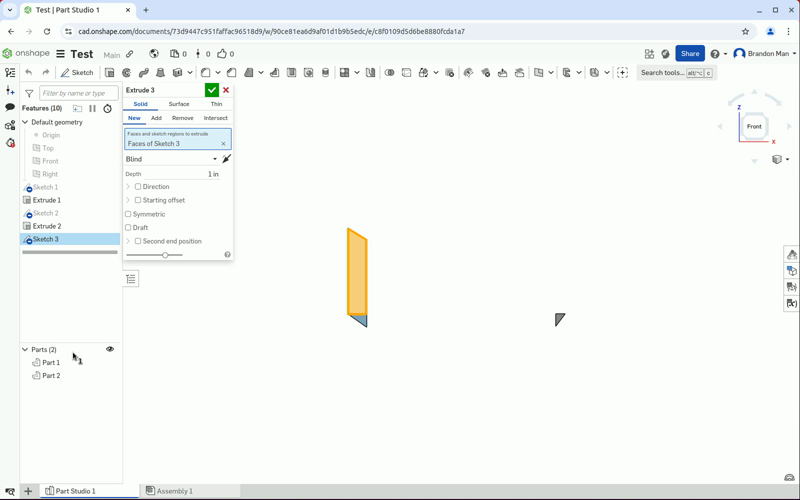
mouse_move(143, 106)
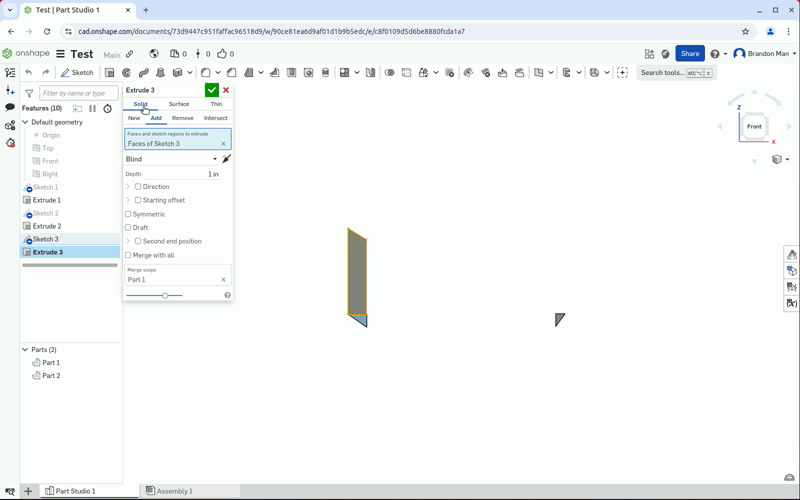
click(143, 106)
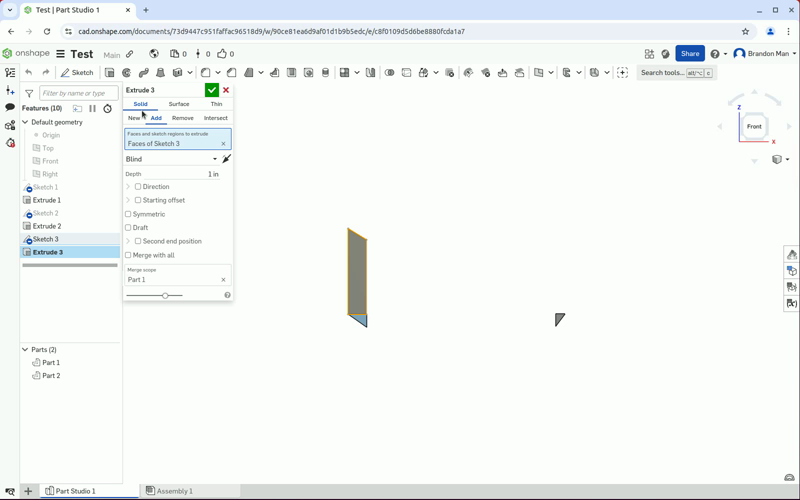
mouse_move(137, 120)
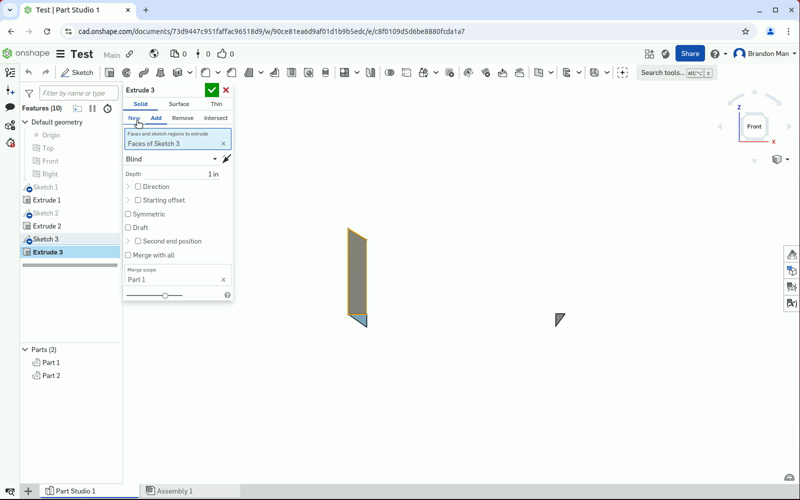
click(137, 120)
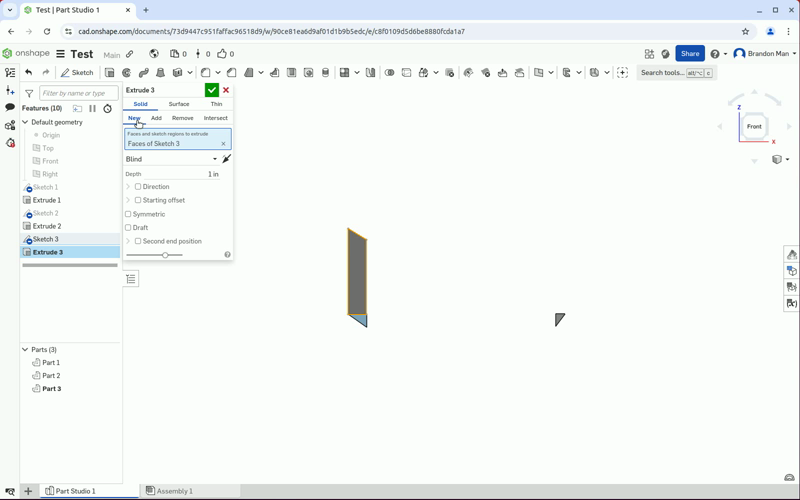
key(tab, 4)
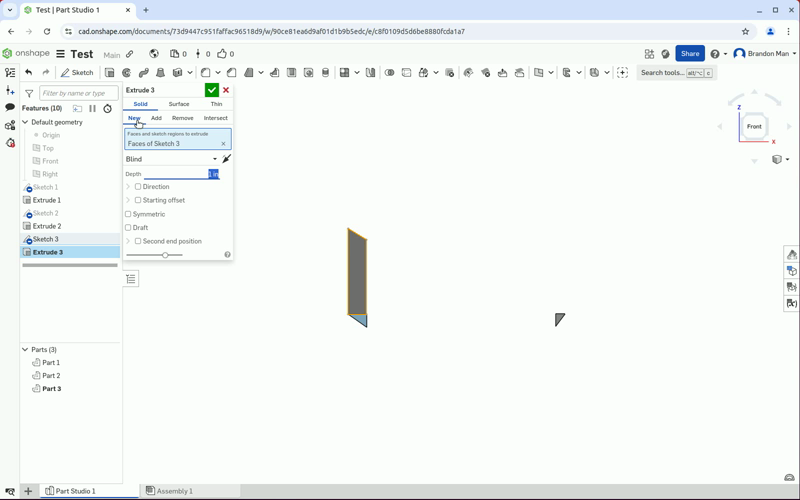
text(7.943)
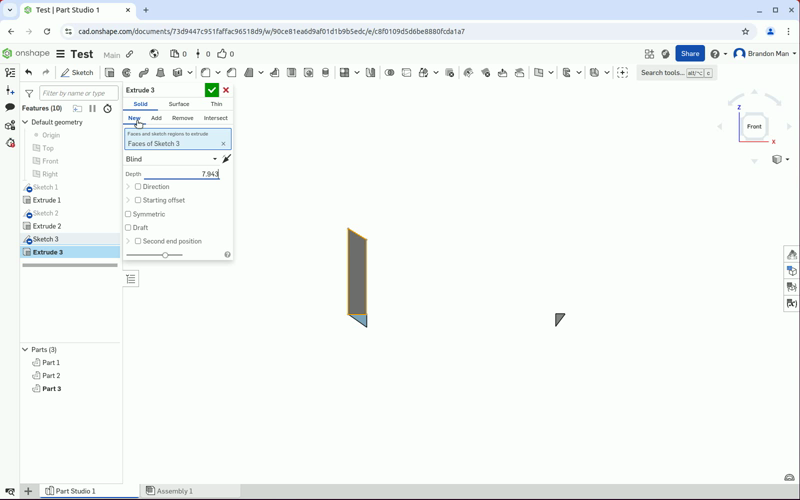
key(enter)
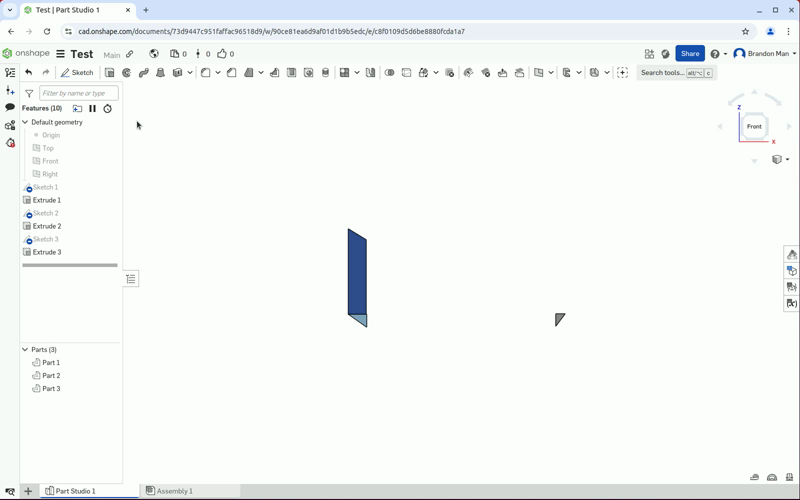
key(shift+h)
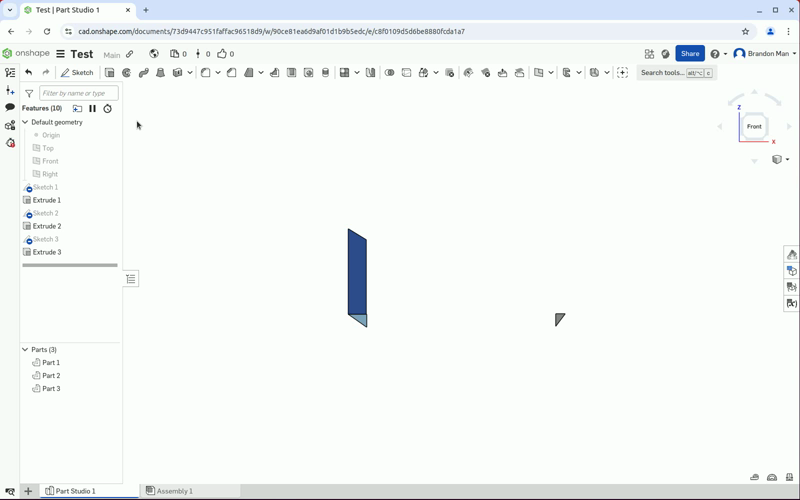
key(shift+h)
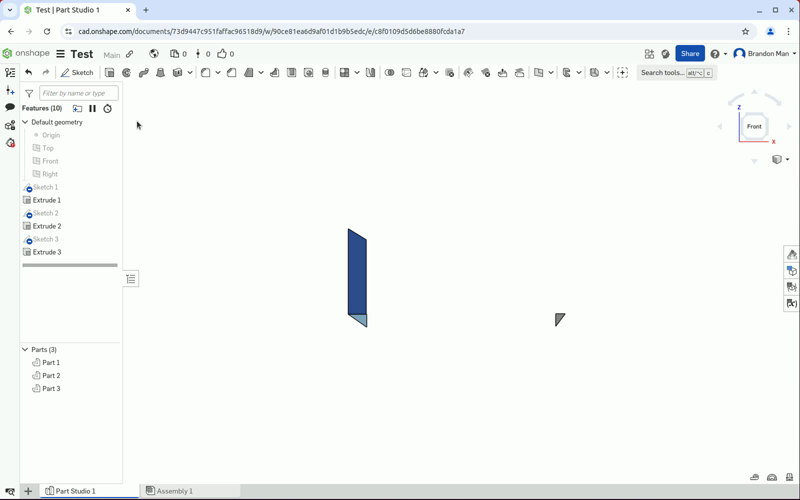
mouse_move(73, 189)
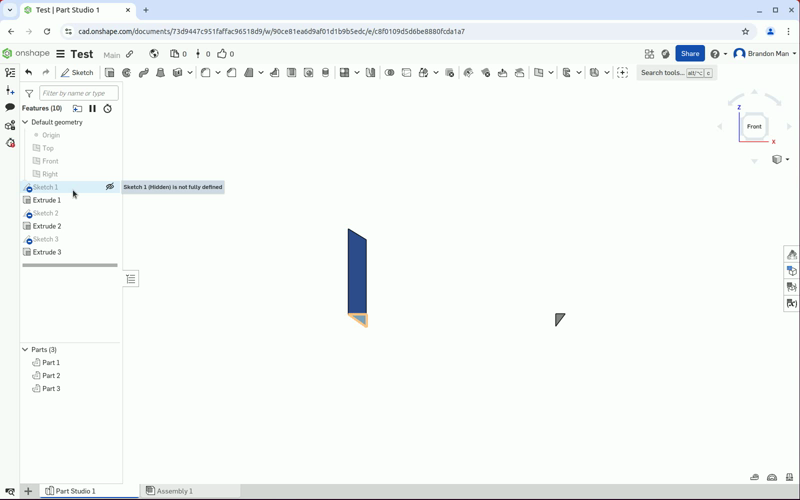
click(73, 189)
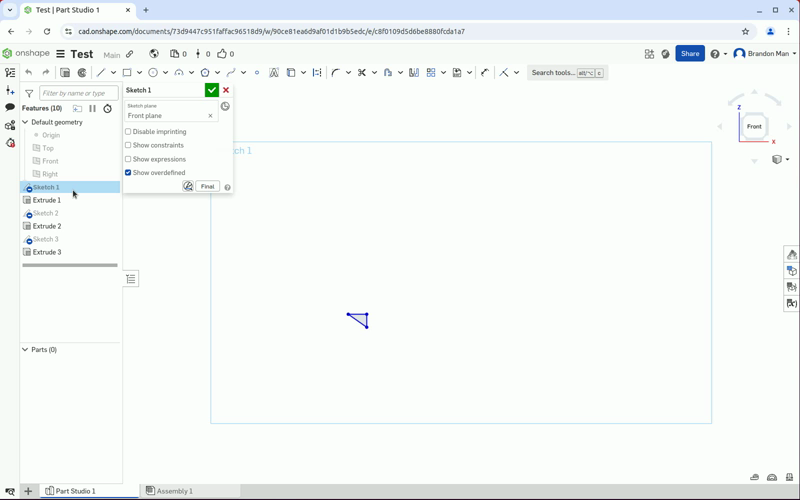
mouse_move(229, 92)
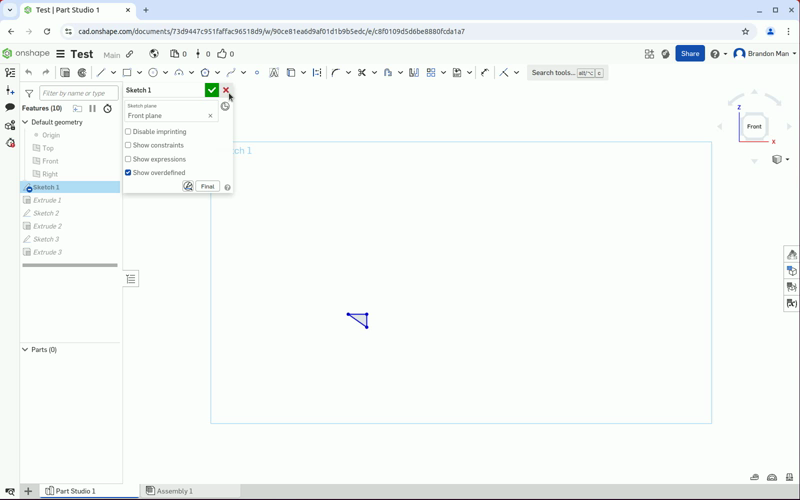
click(229, 92)
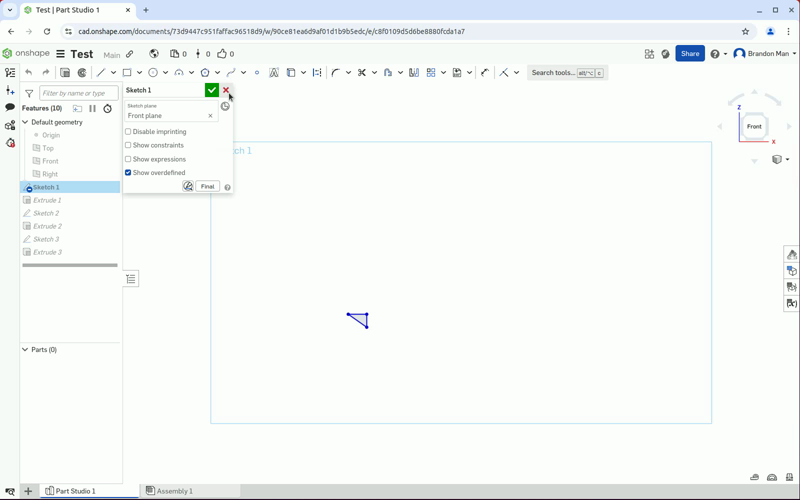
key(shift+s)
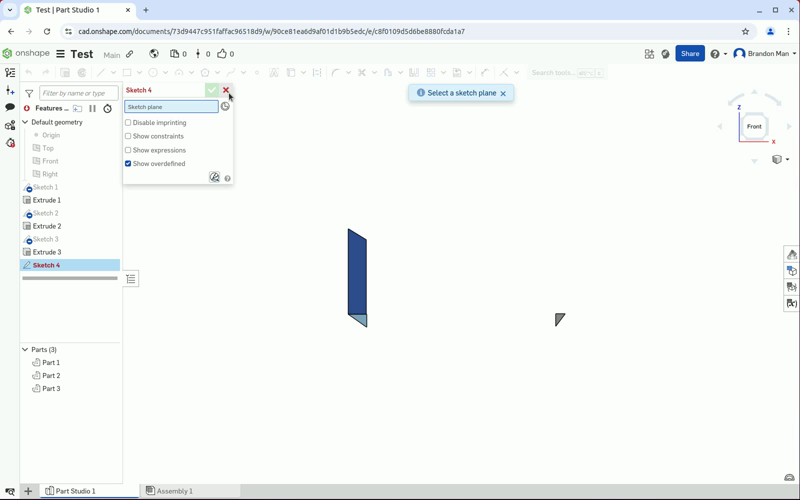
mouse_move(73, 163)
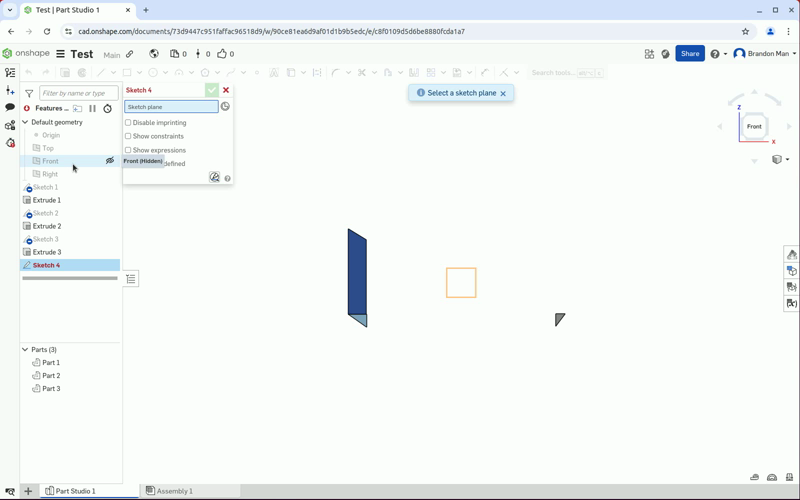
click(73, 163)
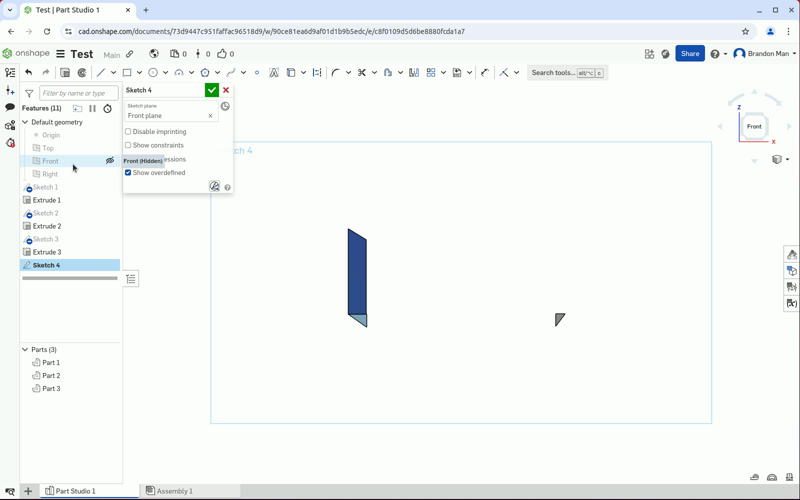
mouse_move(73, 352)
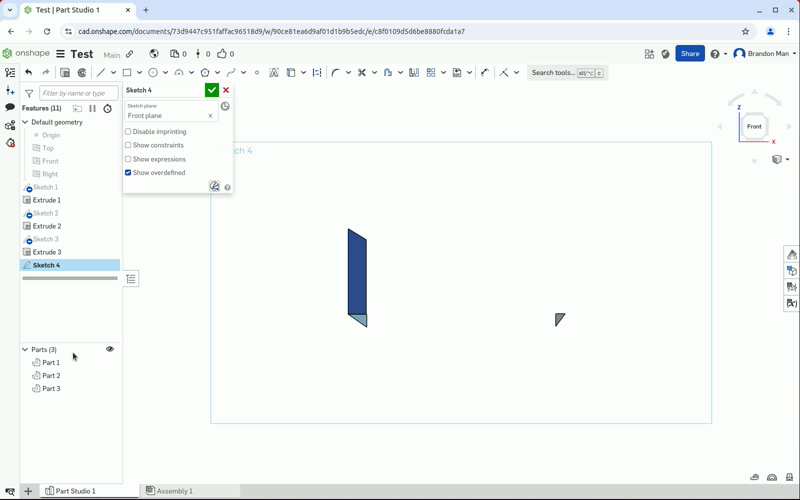
key(y)
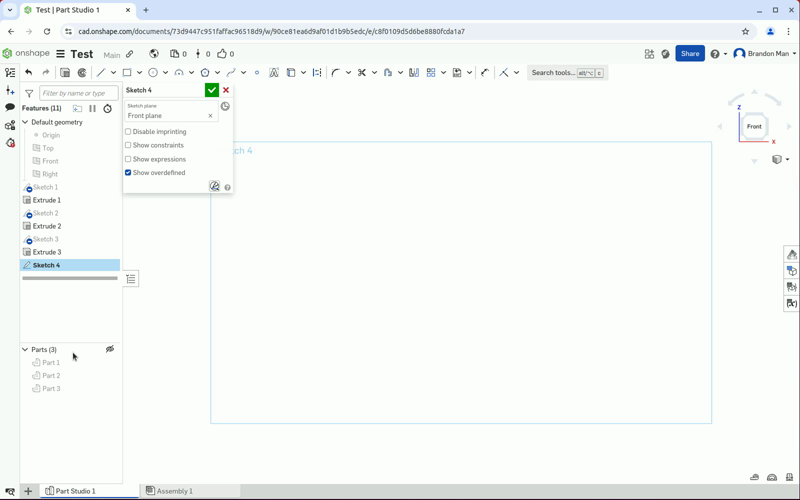
key(l)
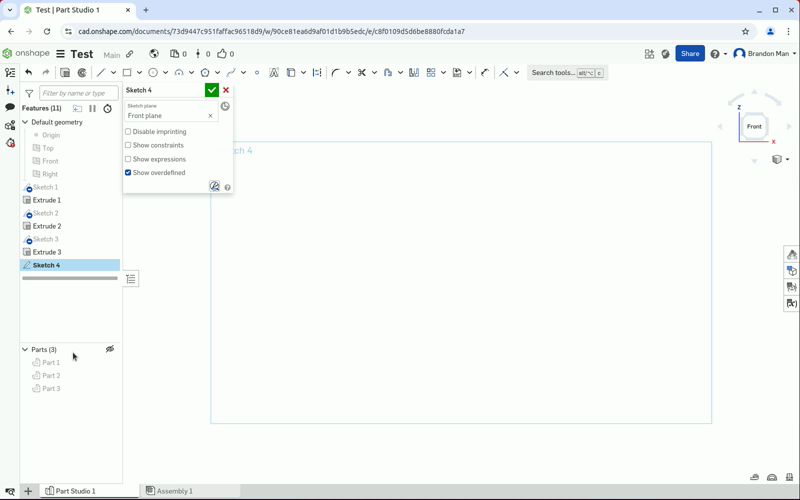
key_down(shift)
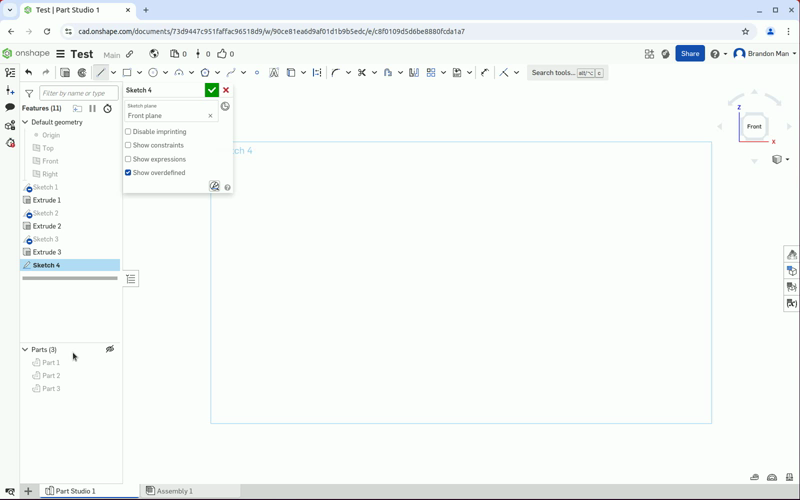
mouse_move(365, 326)
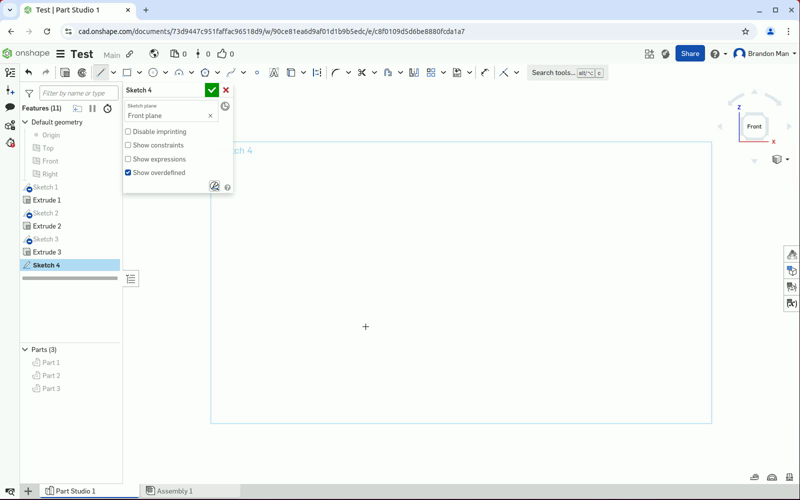
click(365, 326)
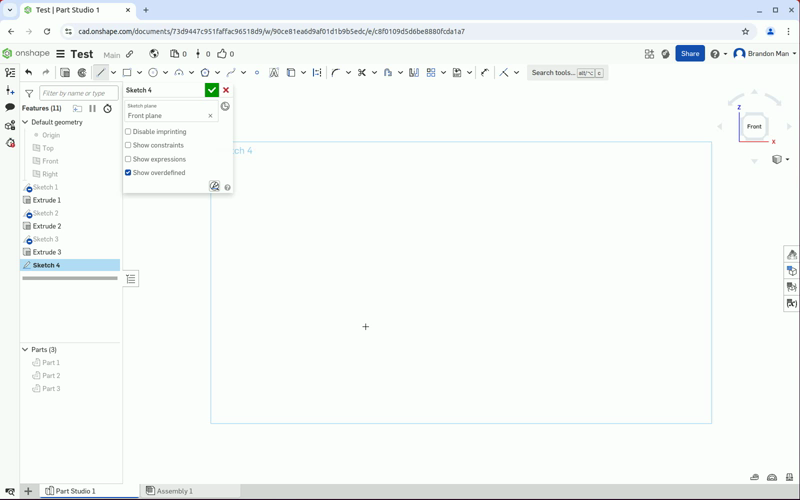
key_up(shift)
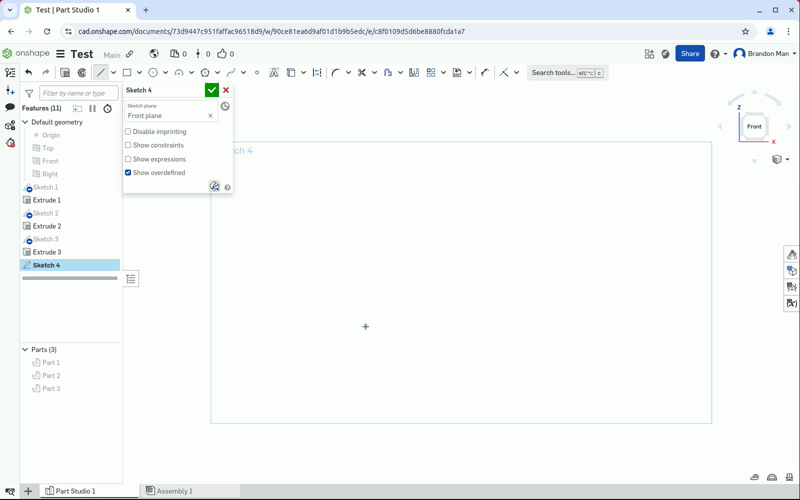
key_down(shift)
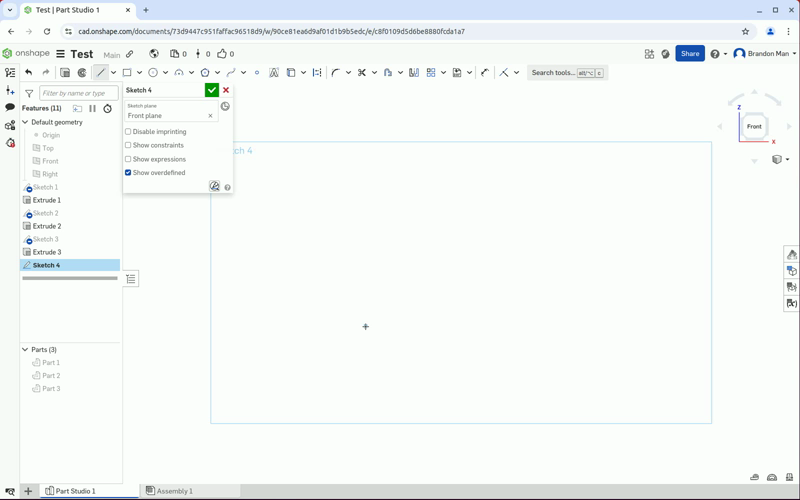
mouse_move(553, 326)
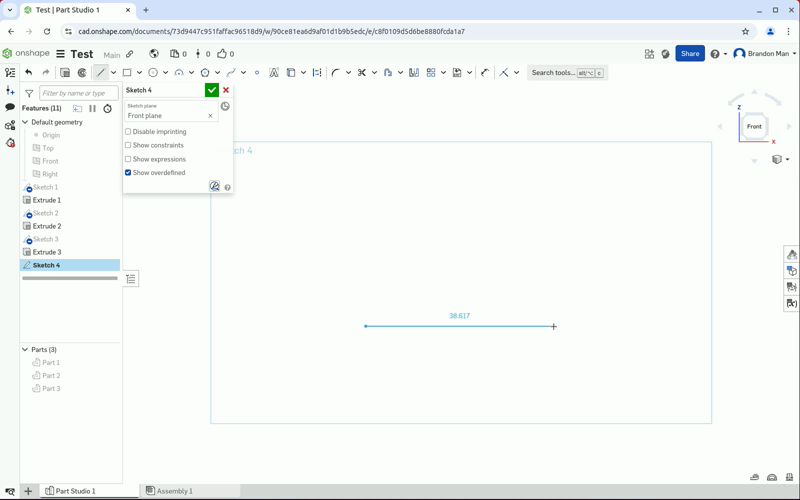
click(553, 326)
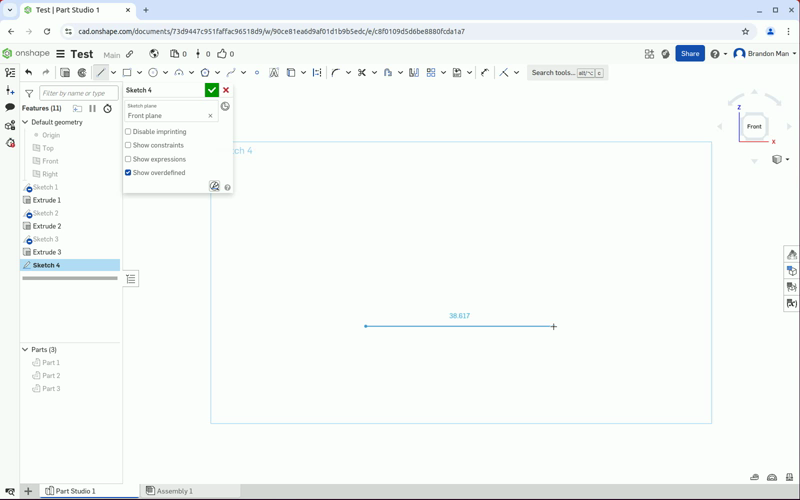
key_up(shift)
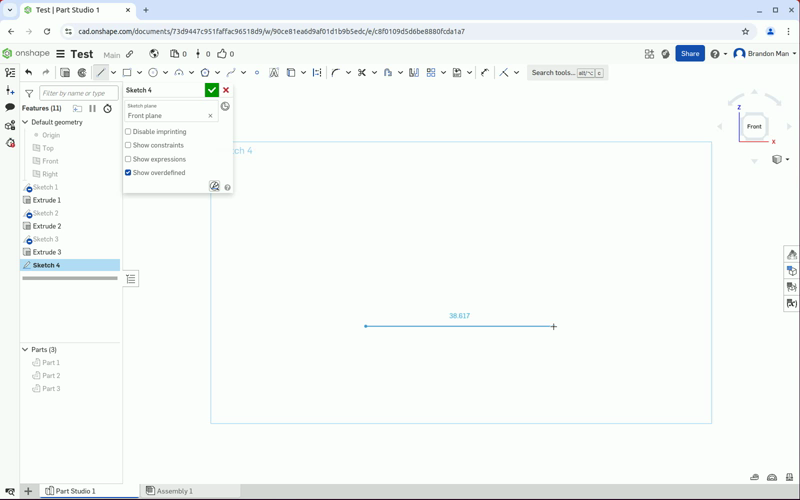
key_down(shift)
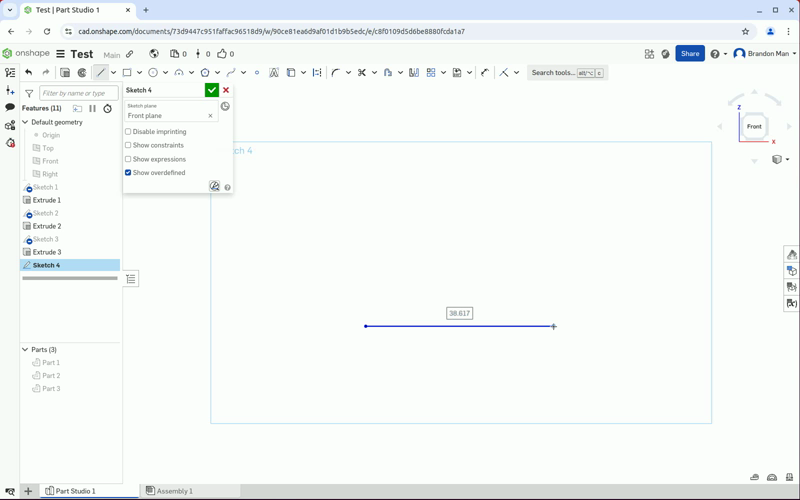
mouse_move(583, 326)
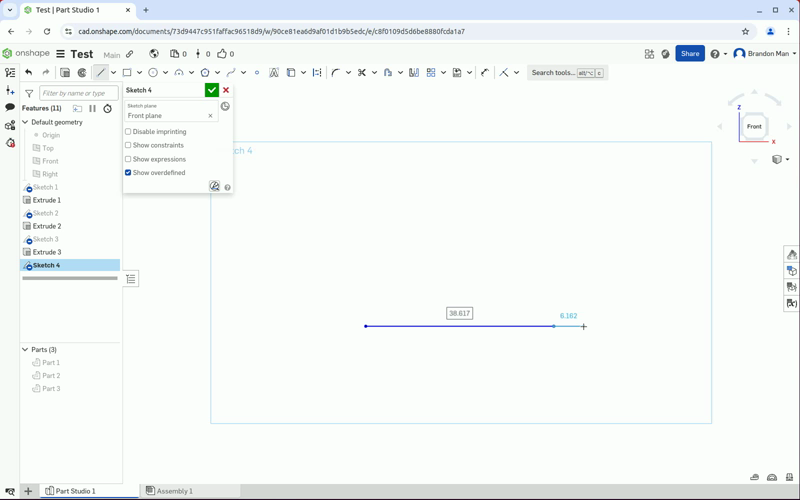
mouse_move(553, 314)
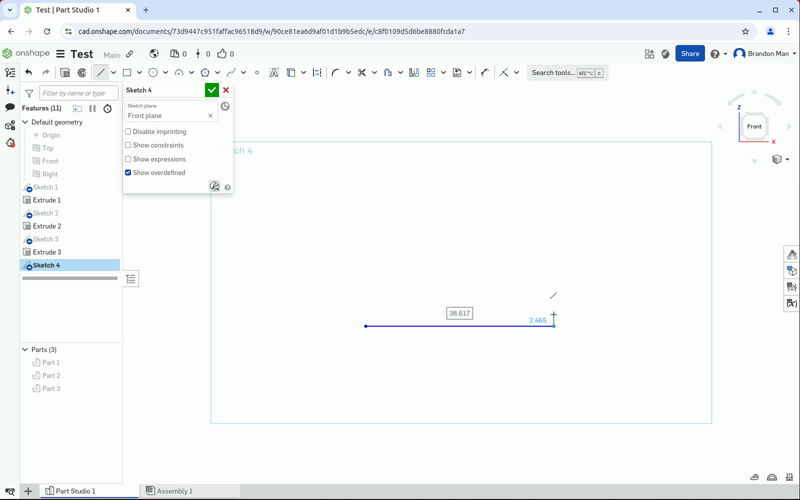
click(553, 314)
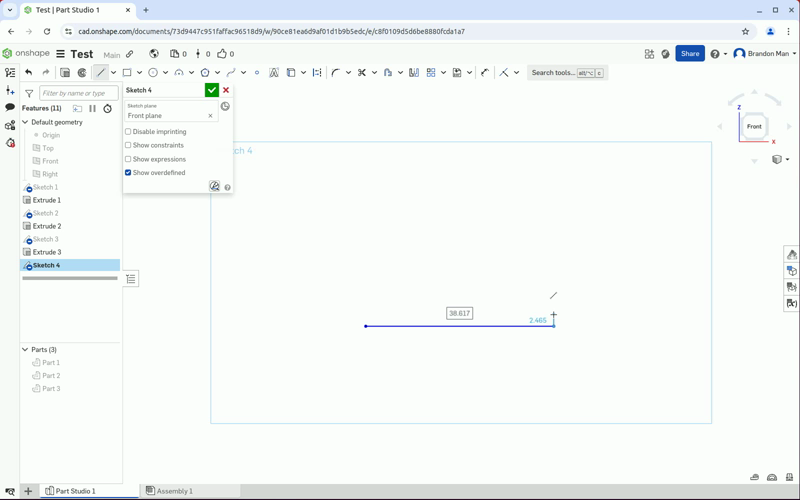
key_up(shift)
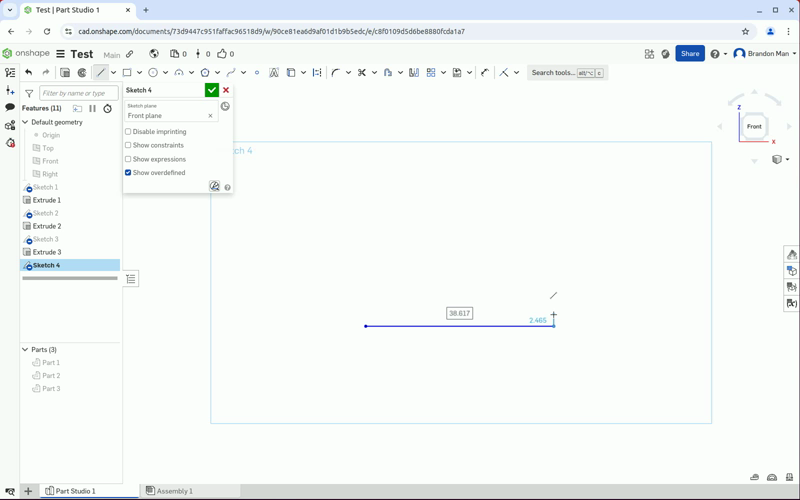
key_down(shift)
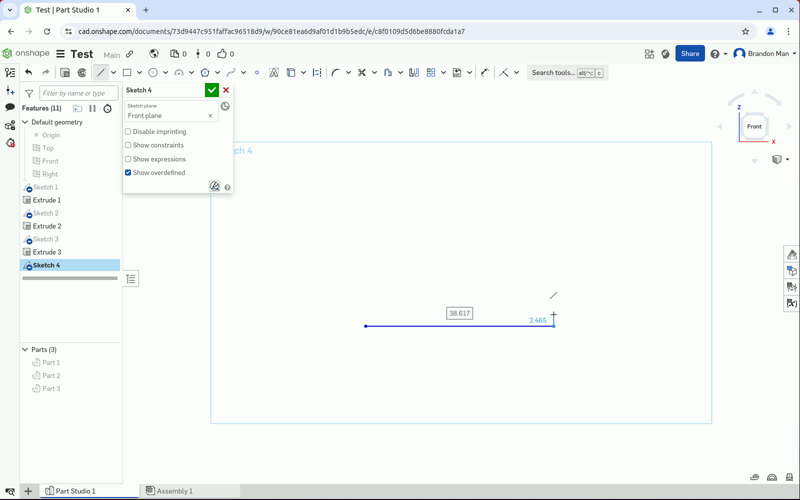
mouse_move(365, 314)
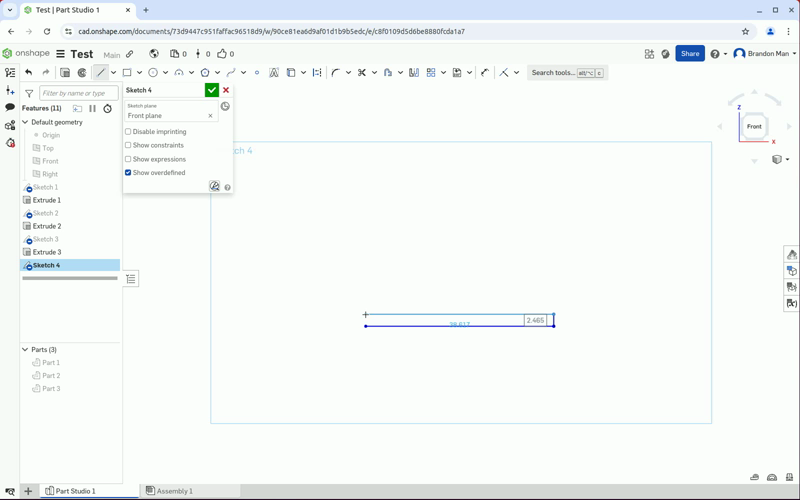
click(365, 314)
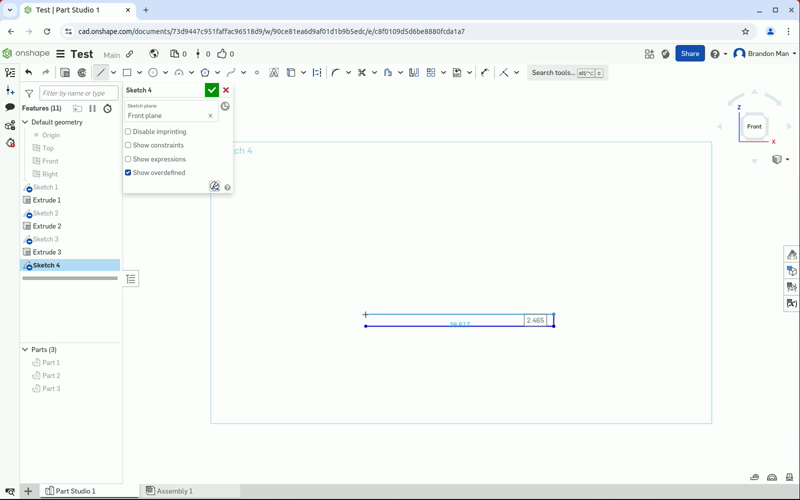
key_up(shift)
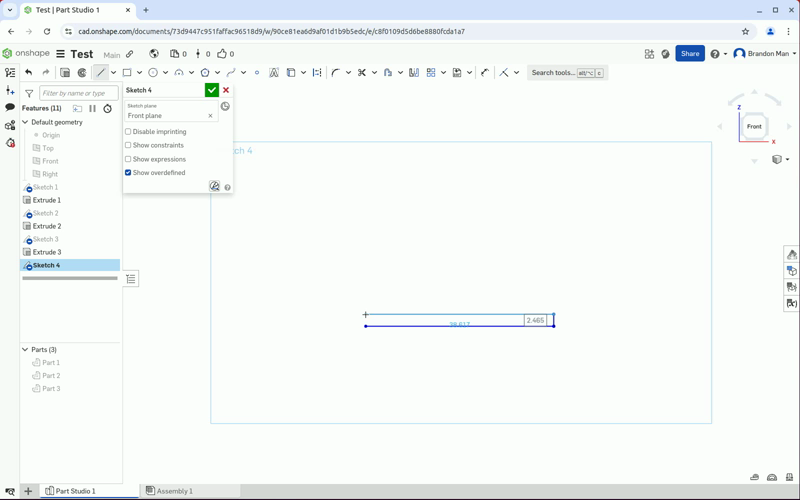
mouse_move(395, 314)
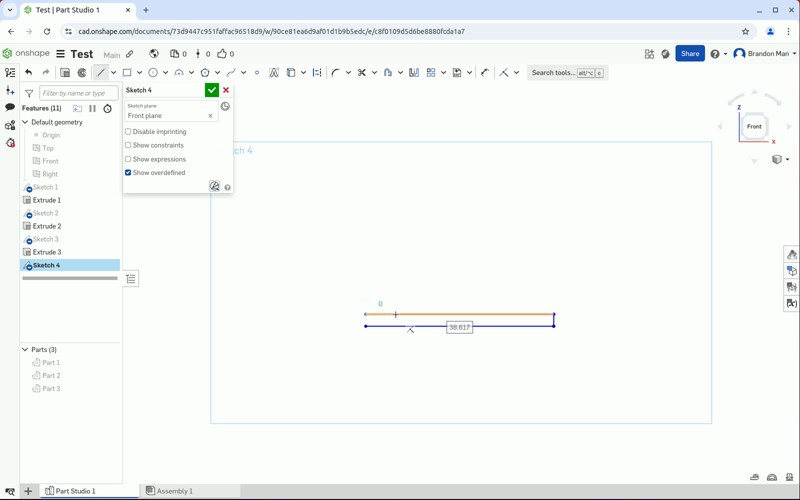
key_down(shift)
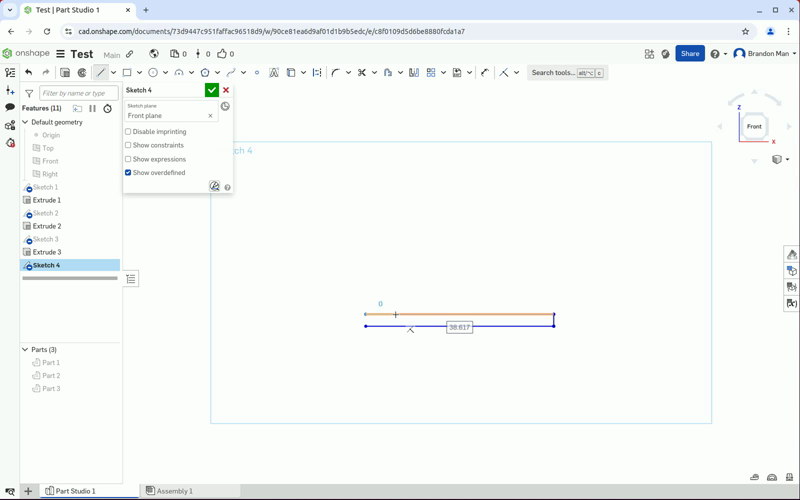
mouse_move(365, 326)
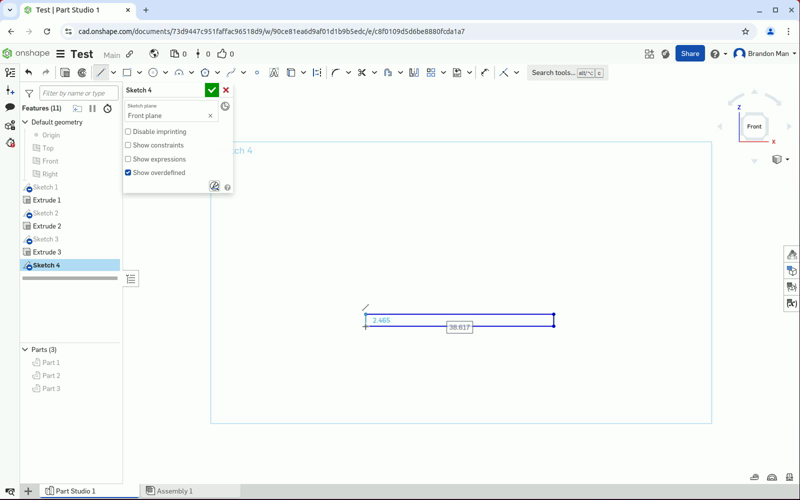
key_up(shift)
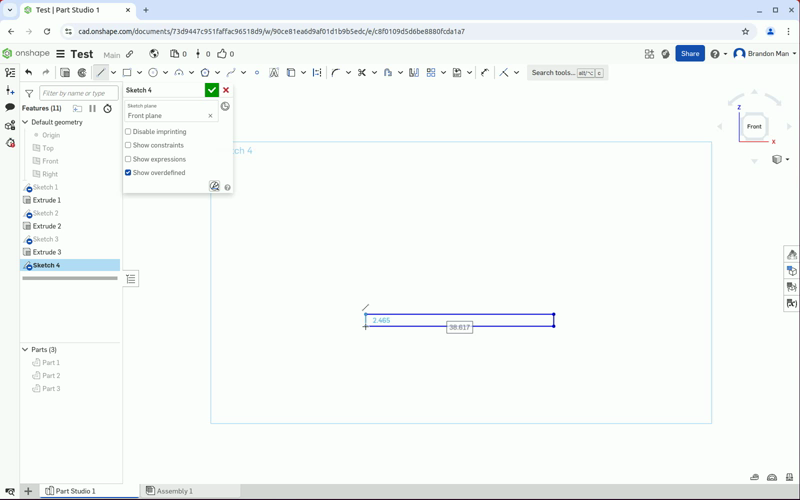
click(365, 326)
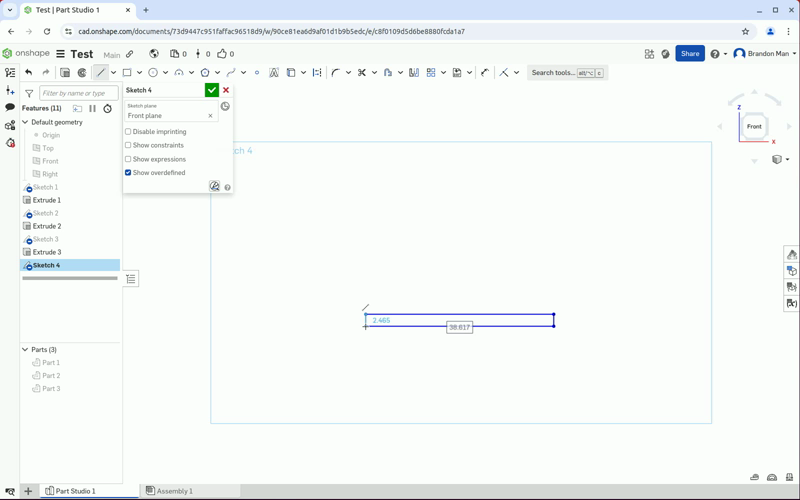
key(esc)
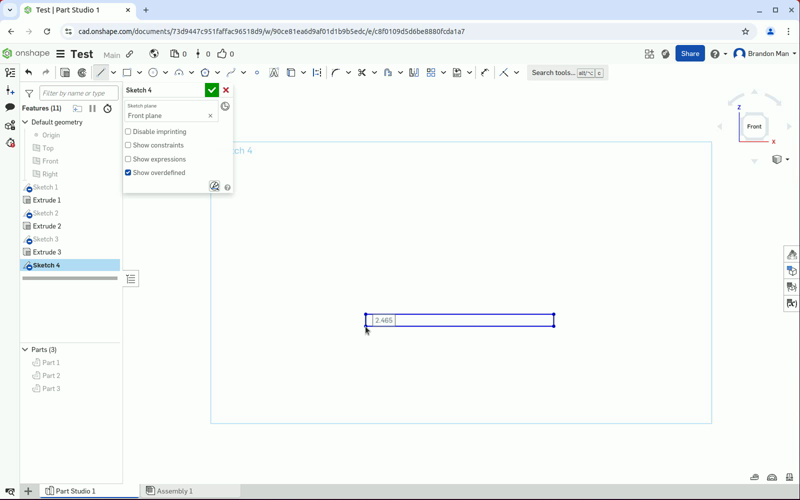
mouse_move(498, 317)
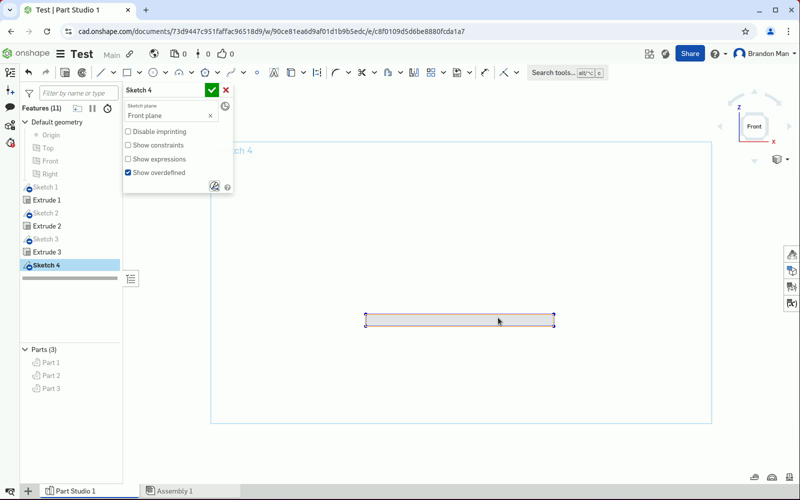
click(498, 317)
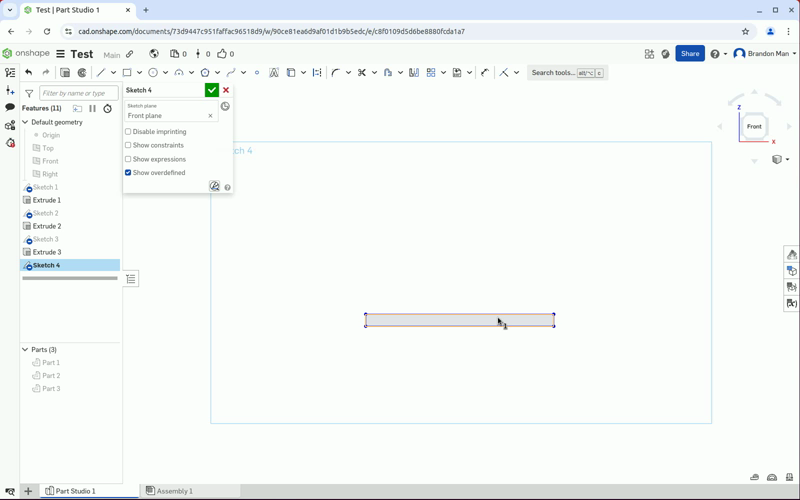
mouse_move(73, 352)
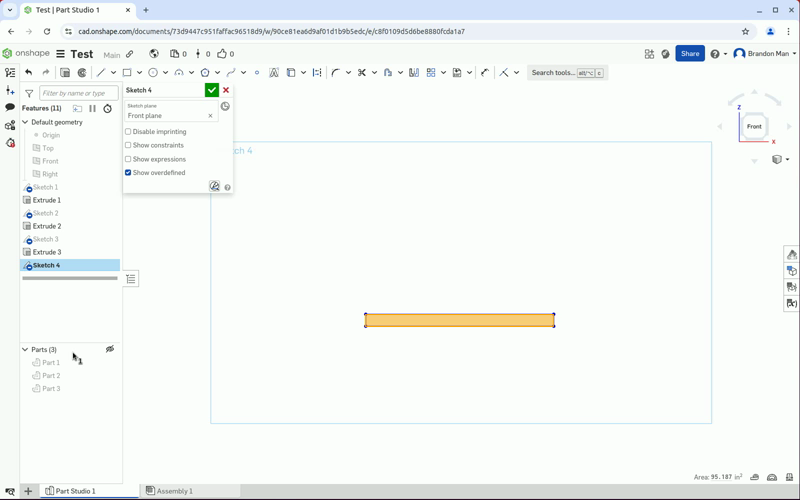
key(shift+y)
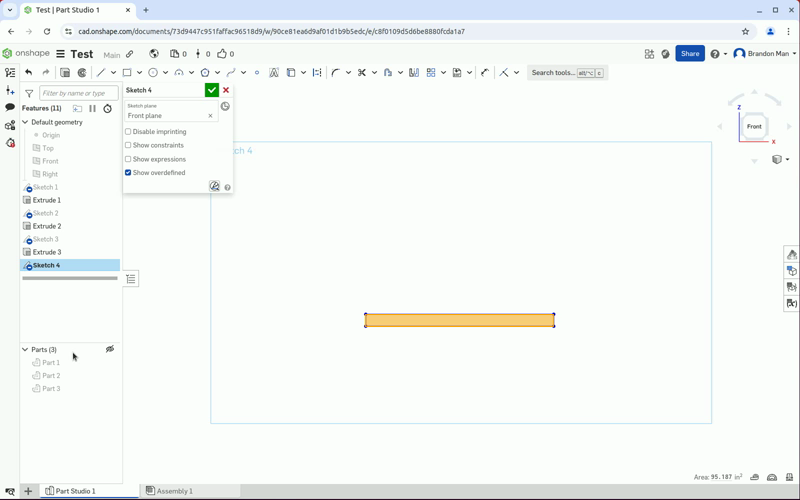
key(shift+e)
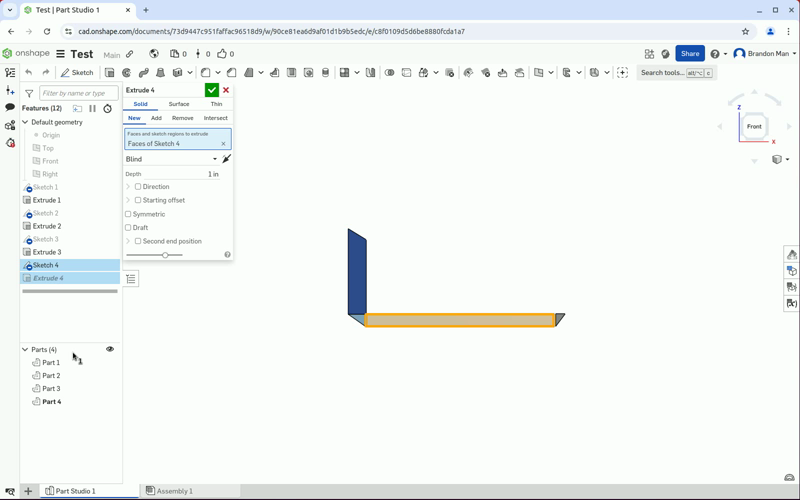
mouse_move(143, 106)
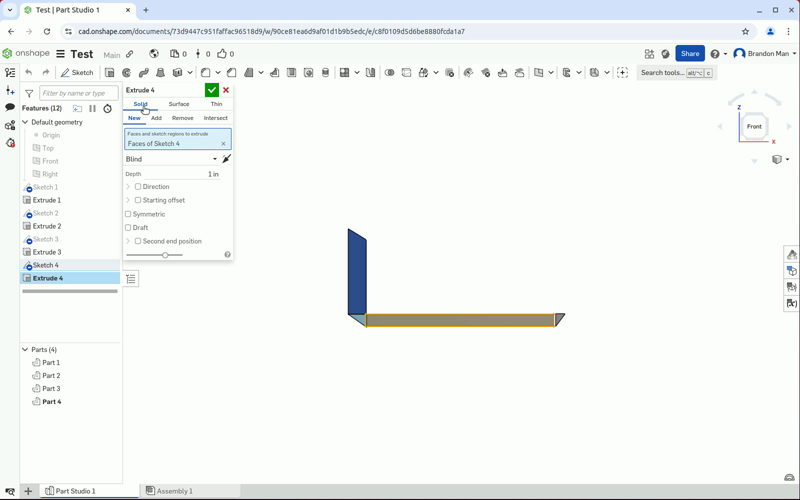
click(143, 106)
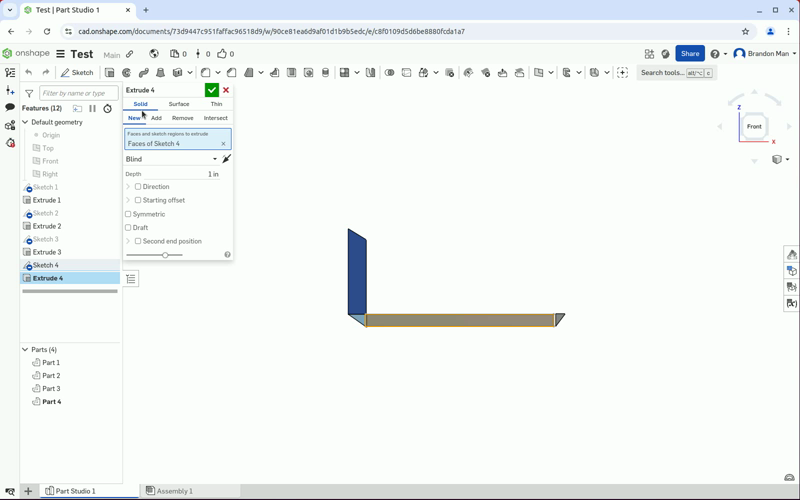
mouse_move(137, 120)
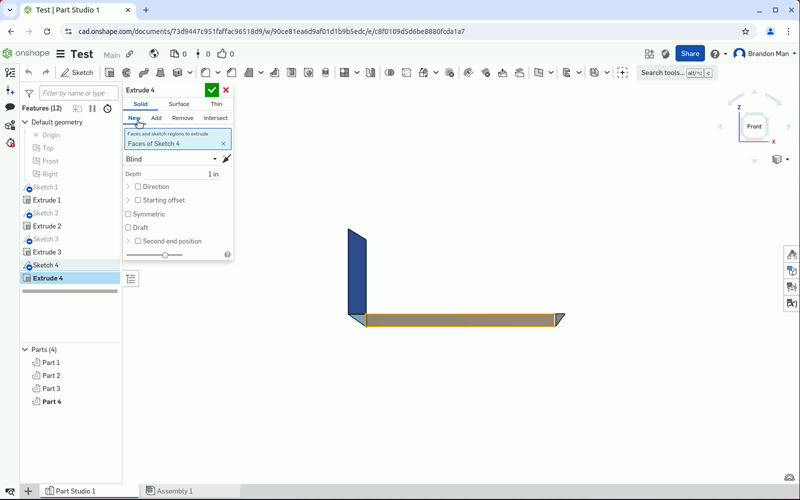
click(137, 120)
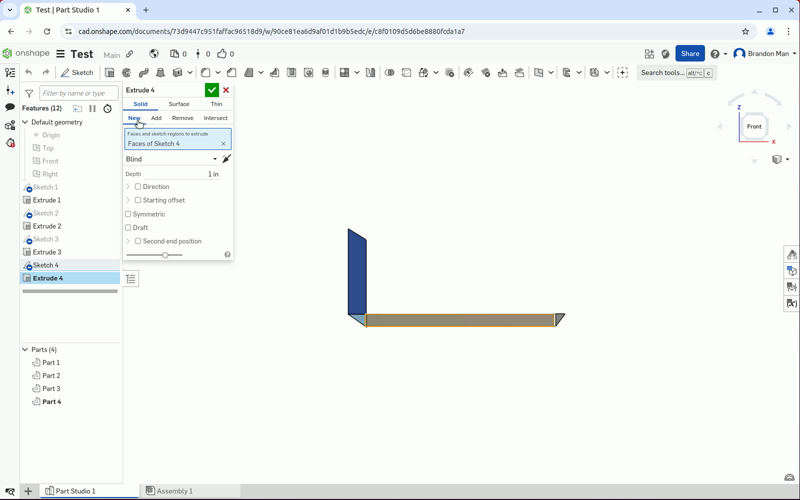
key(tab, 4)
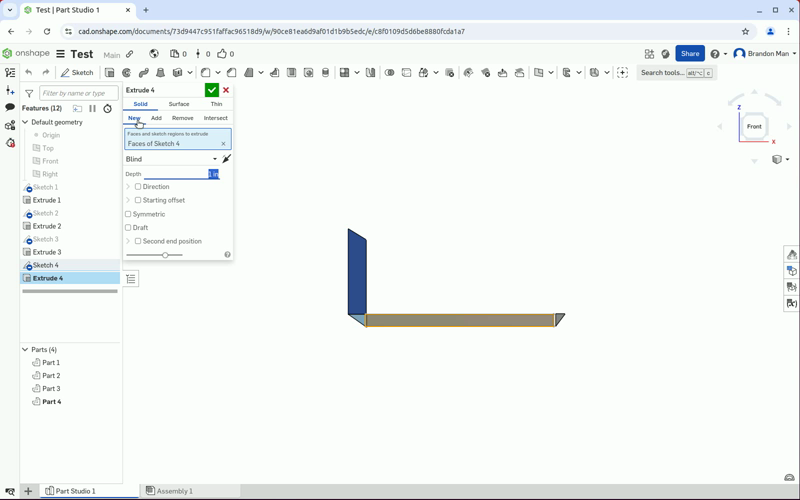
text(7.943)
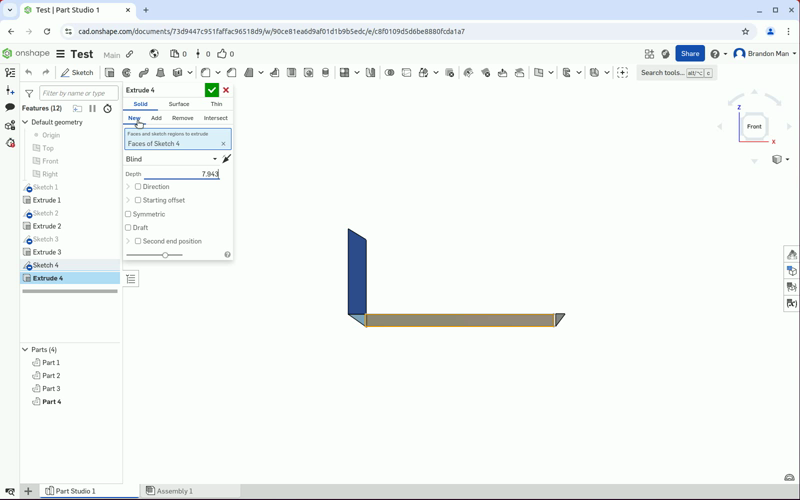
key(enter)
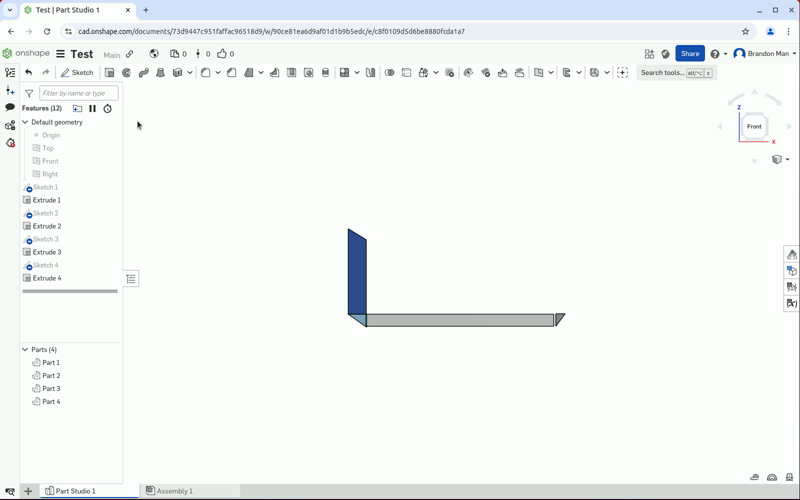
key(shift+h)
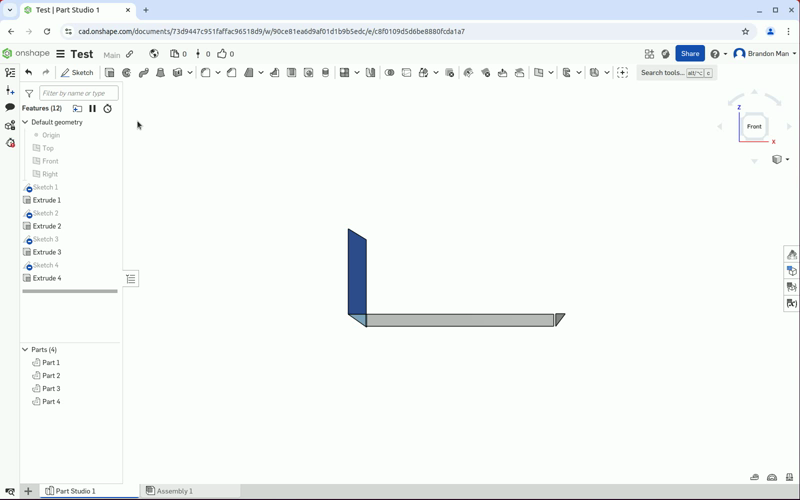
key(shift+h)
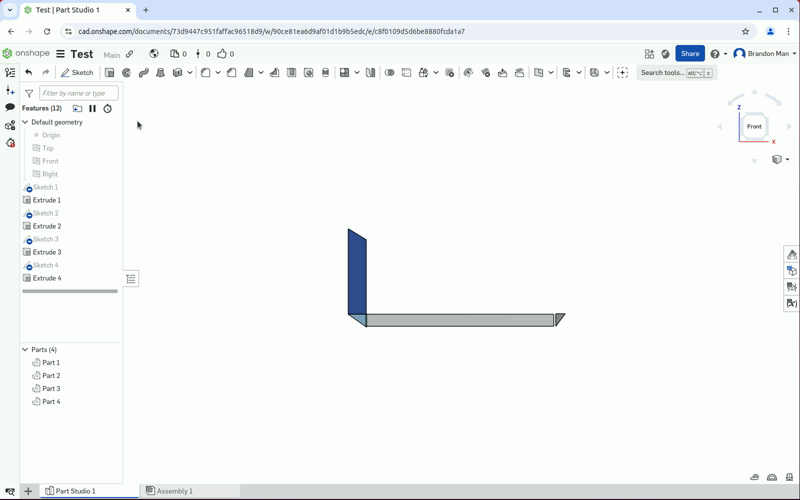
mouse_move(73, 189)
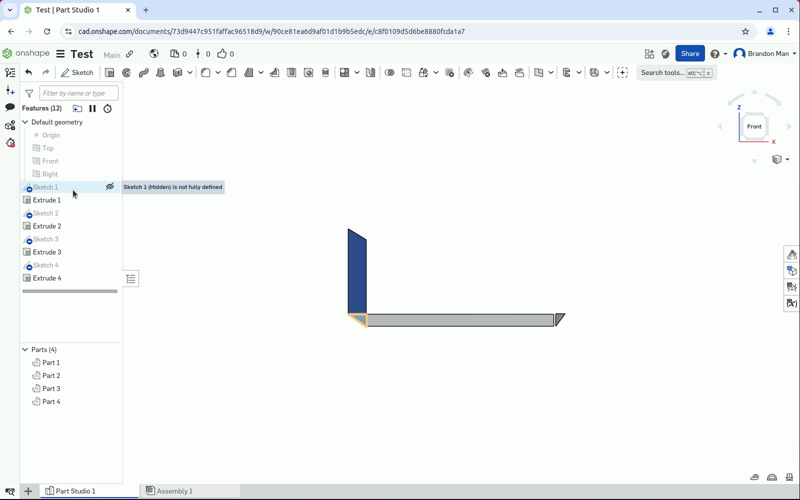
click(73, 189)
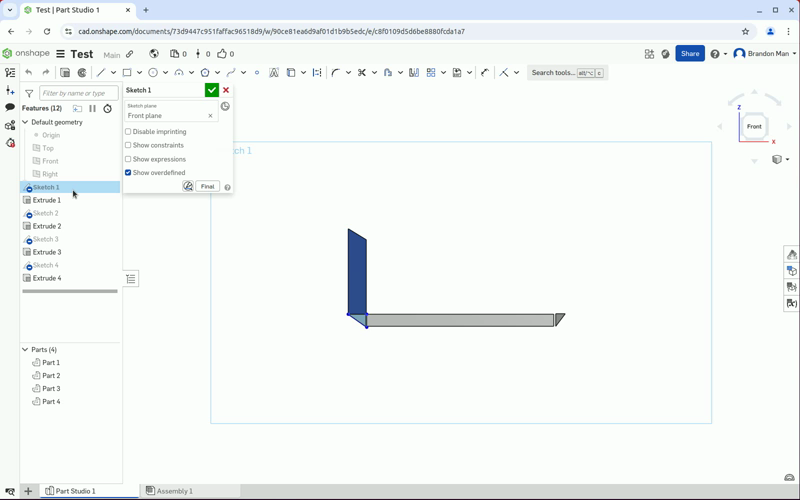
mouse_move(229, 92)
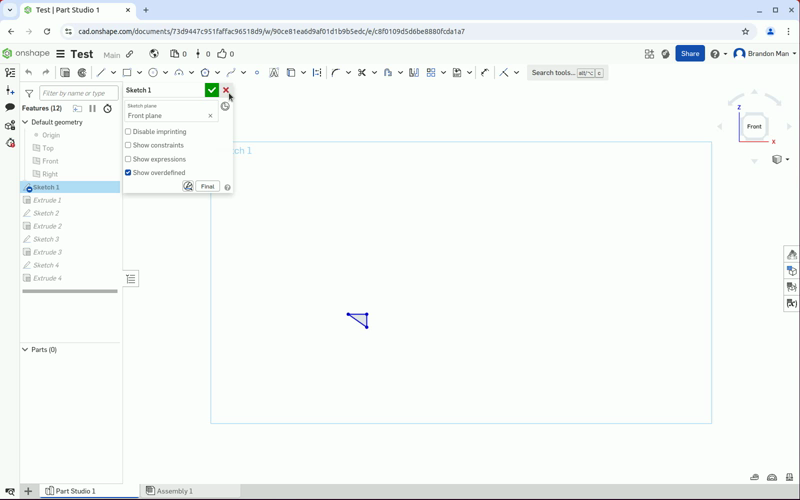
click(229, 92)
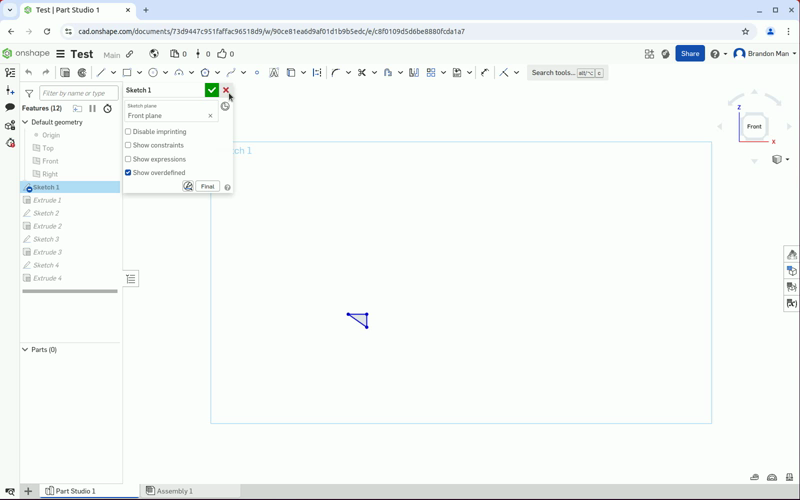
key(shift+s)
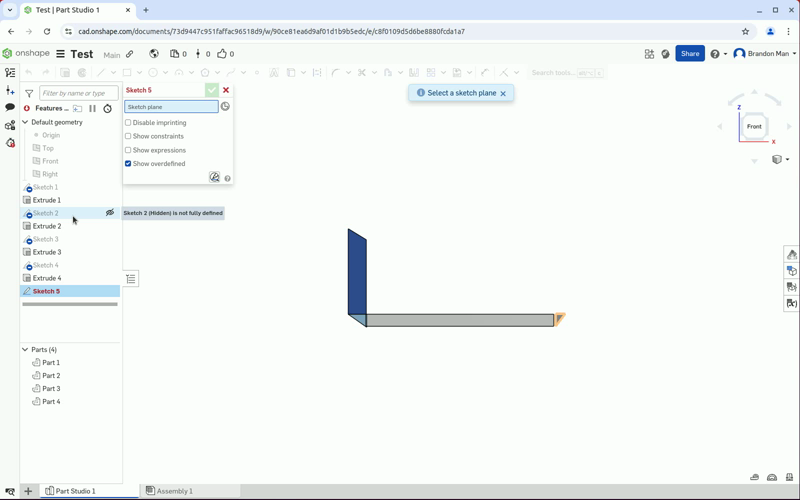
scroll(3)
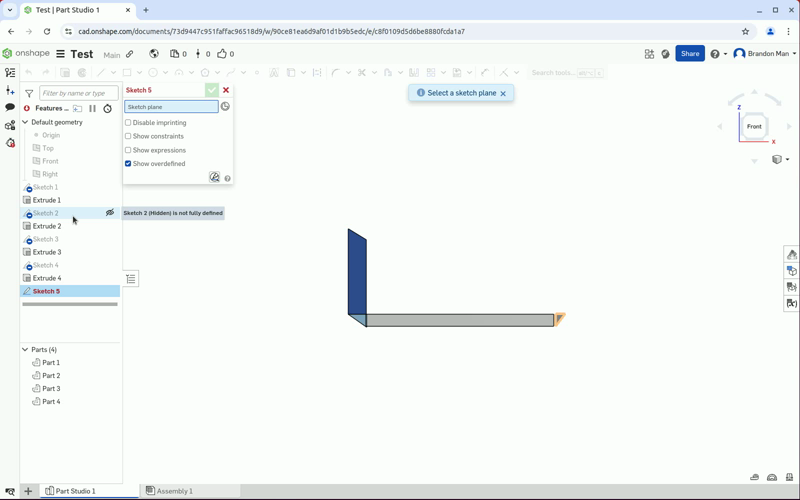
mouse_move(73, 163)
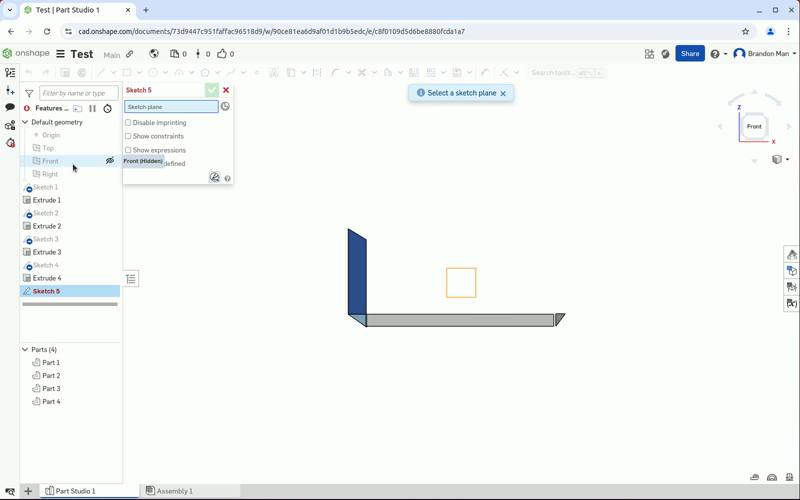
click(73, 163)
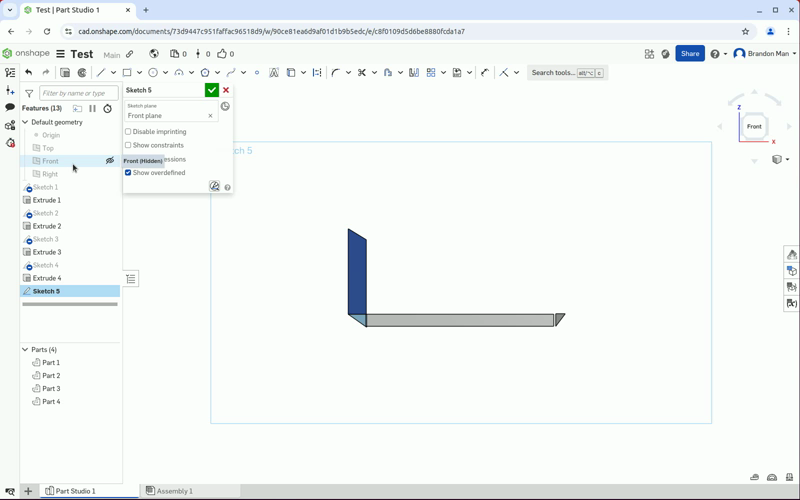
mouse_move(73, 352)
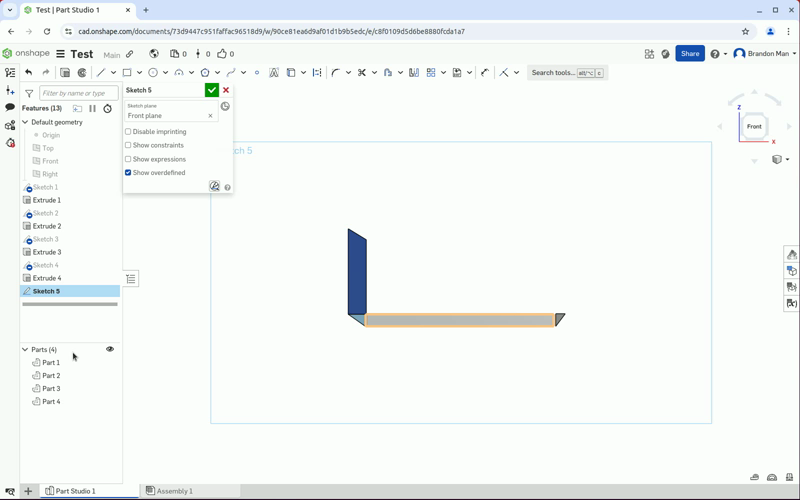
key(y)
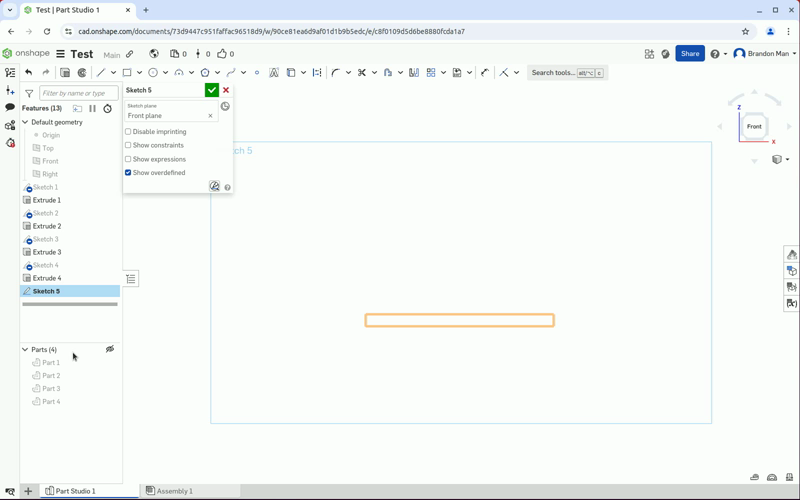
key(l)
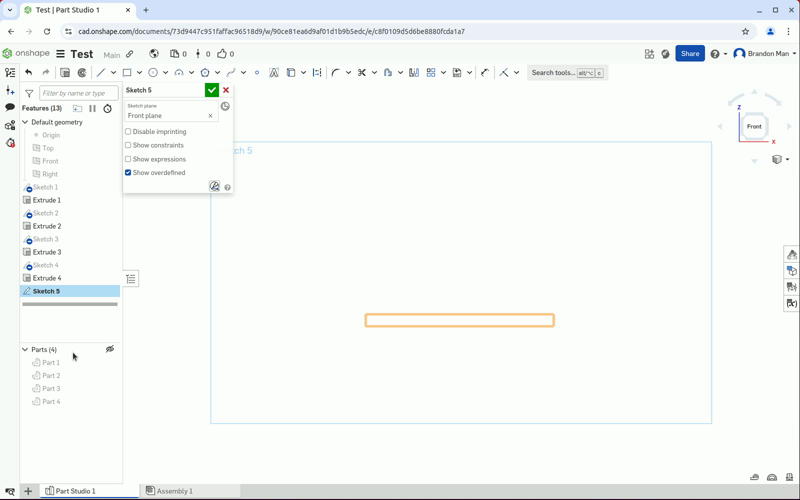
key_down(shift)
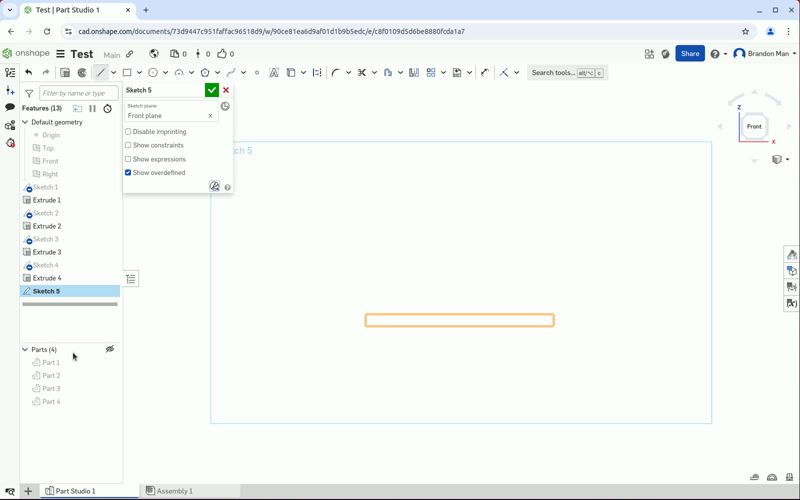
mouse_move(555, 314)
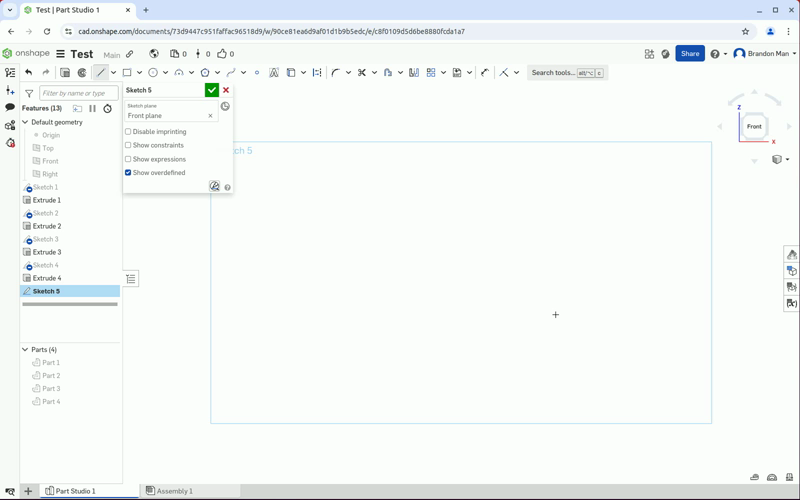
click(555, 314)
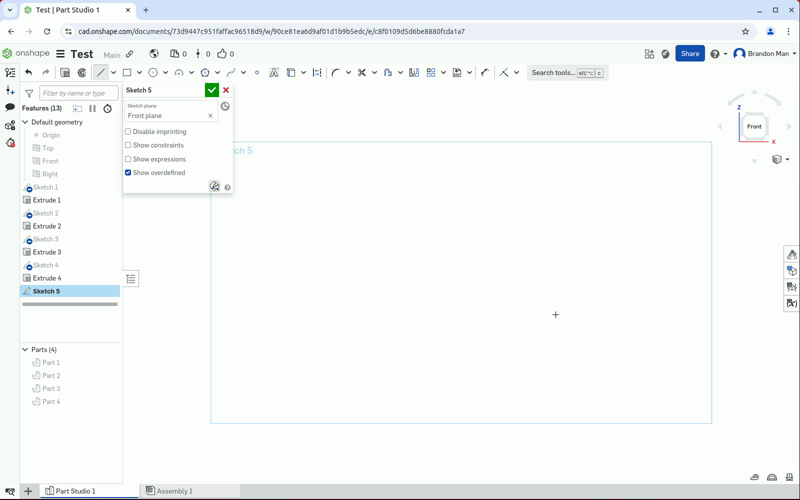
key_up(shift)
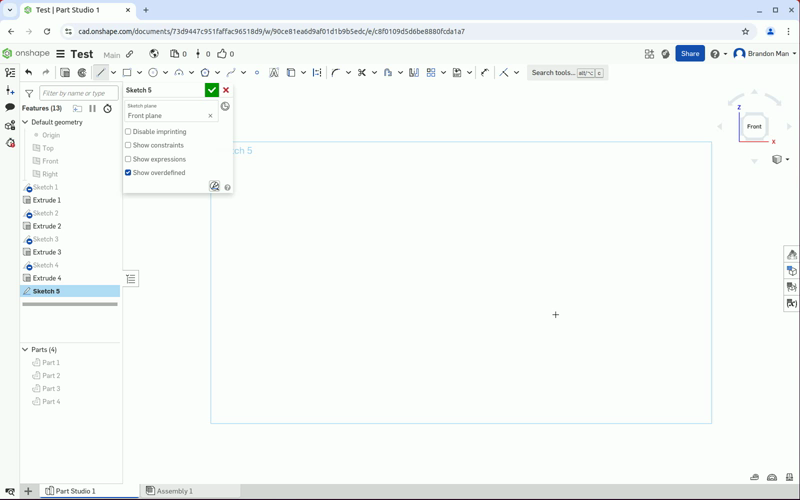
key_down(shift)
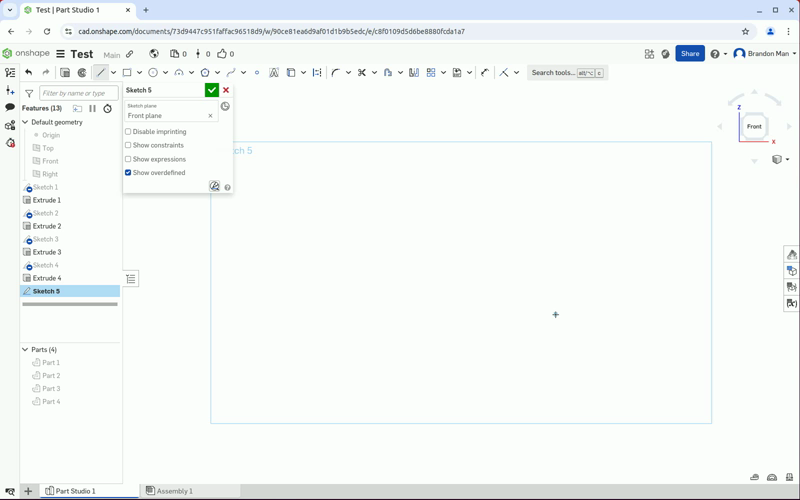
mouse_move(585, 314)
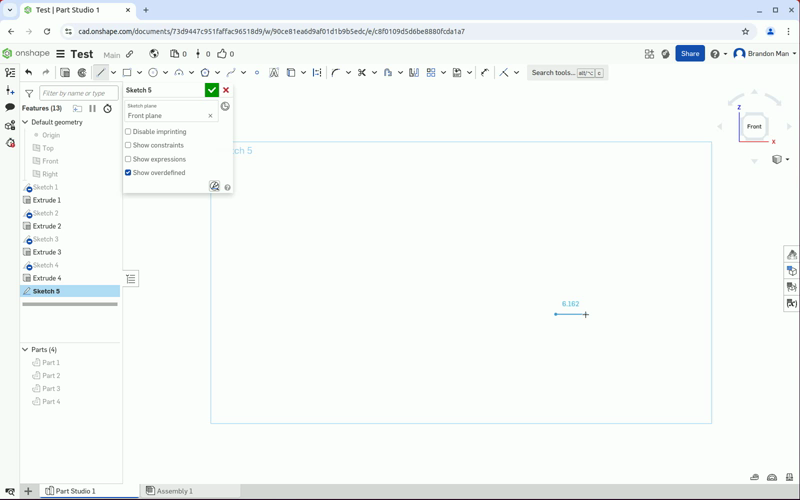
mouse_move(564, 314)
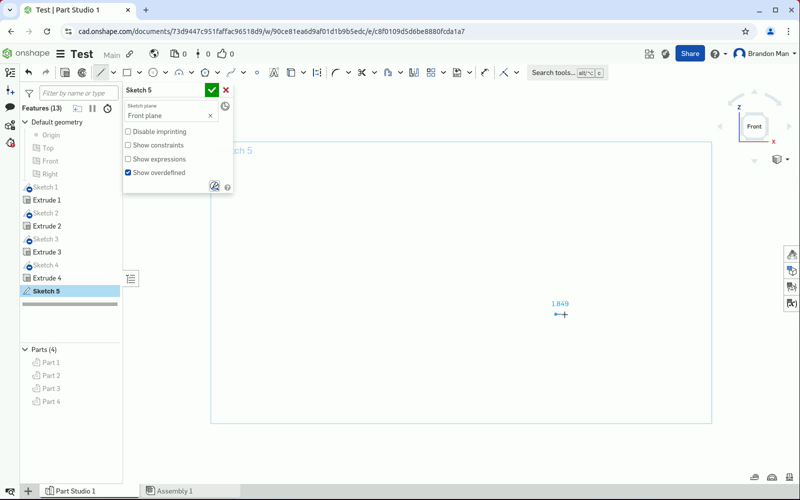
click(564, 314)
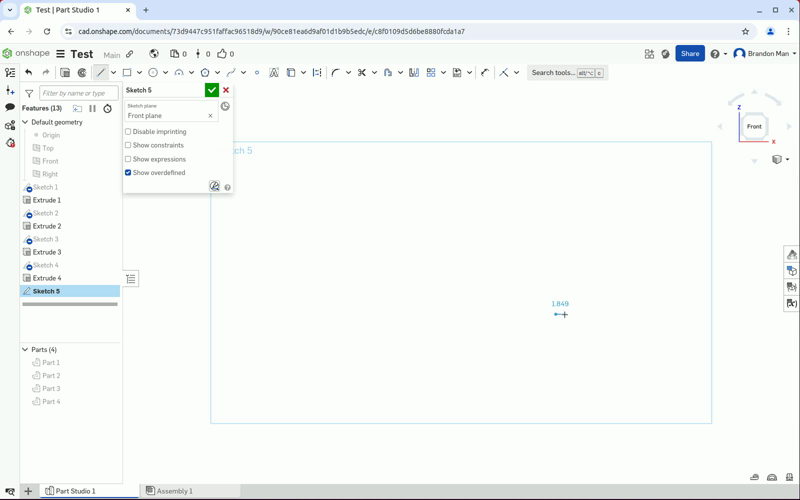
key_up(shift)
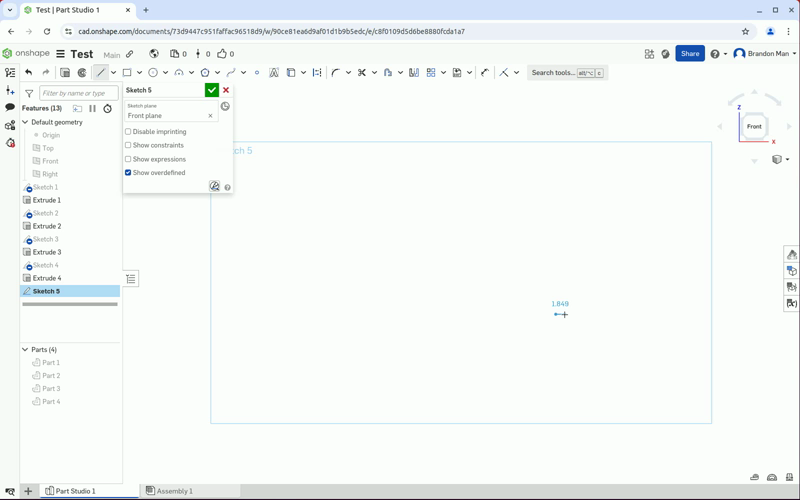
key_down(shift)
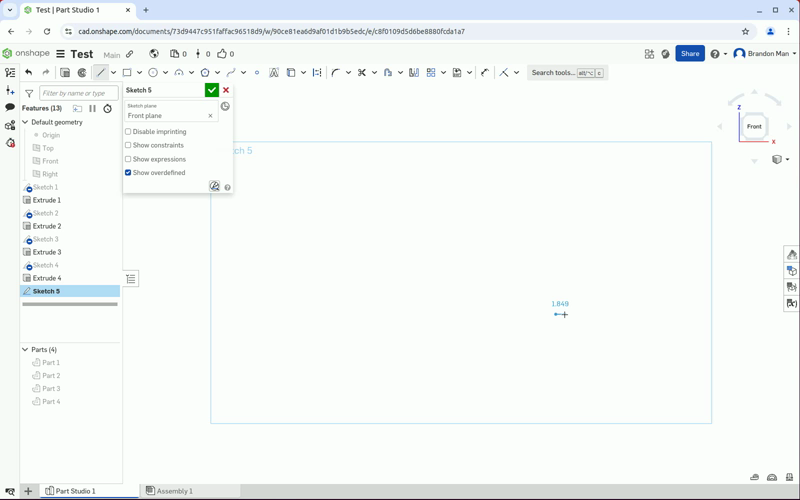
mouse_move(564, 228)
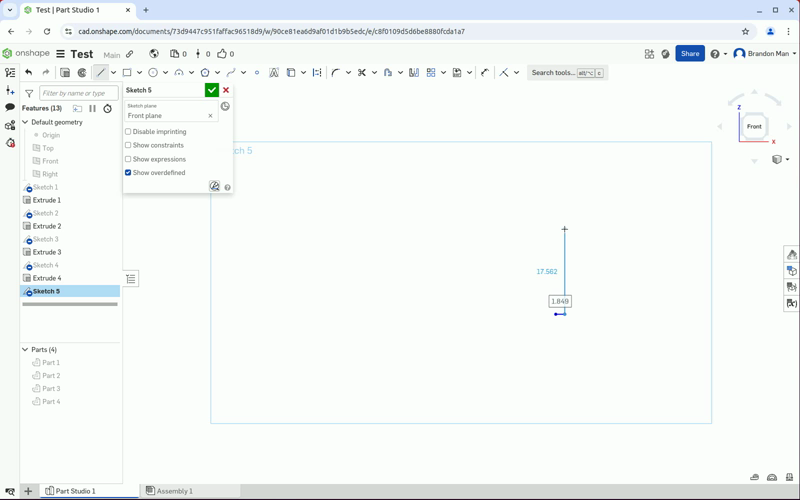
click(564, 228)
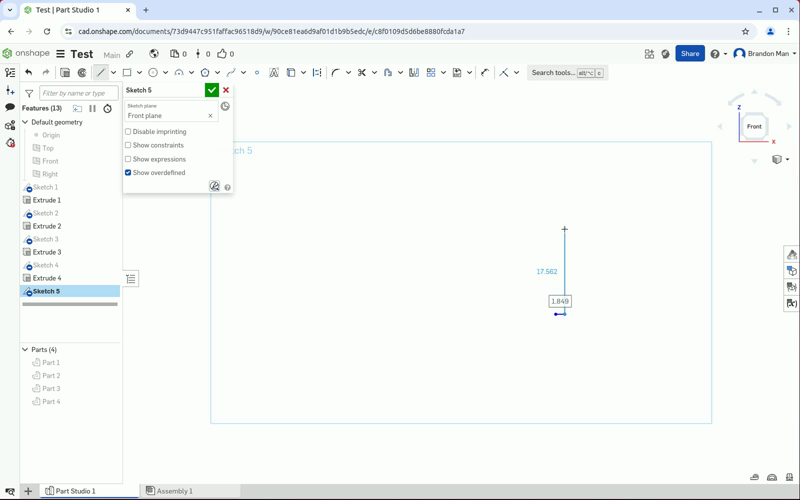
key_up(shift)
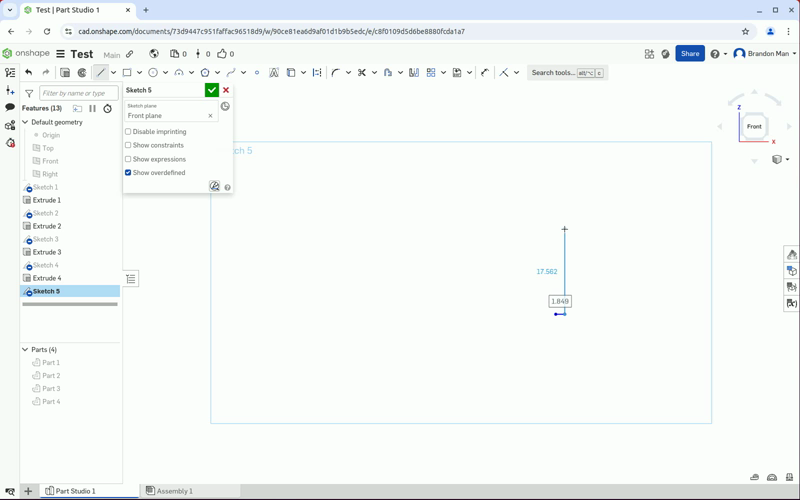
key_down(shift)
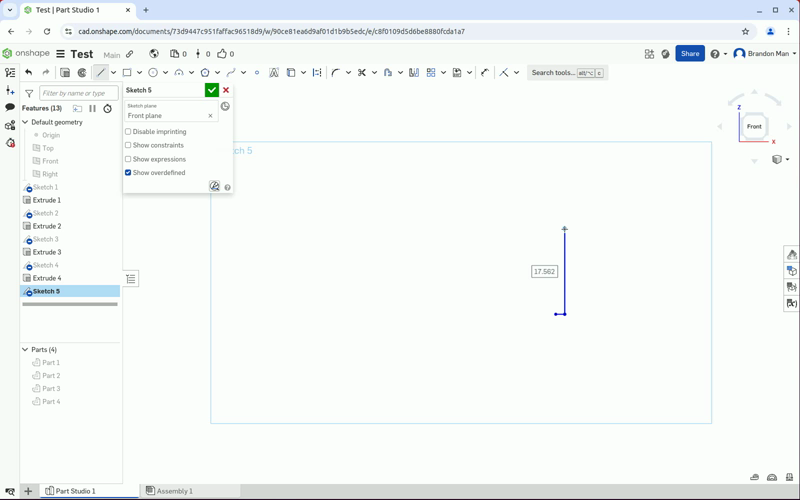
mouse_move(589, 228)
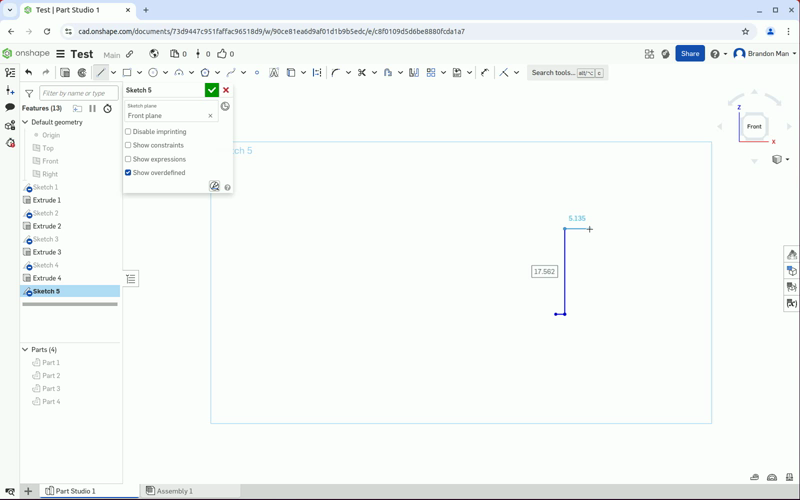
mouse_move(555, 239)
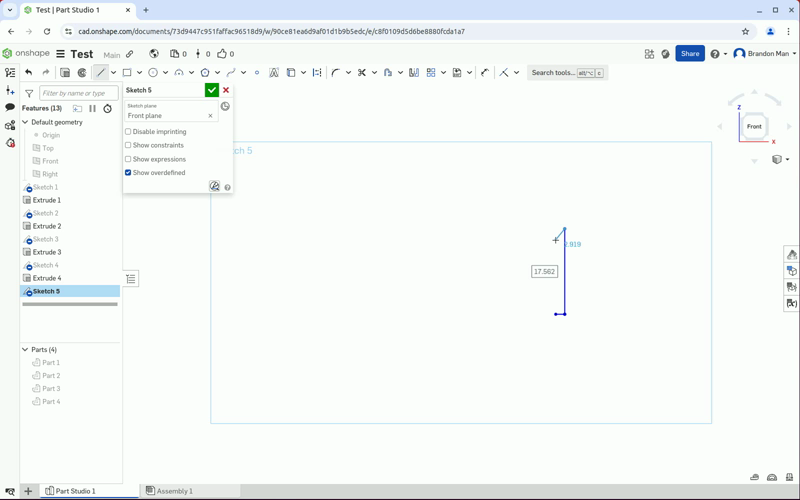
click(555, 239)
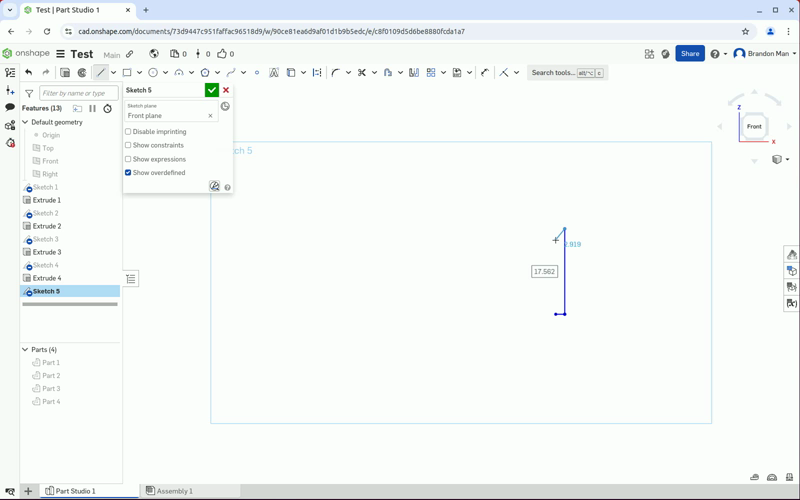
key_up(shift)
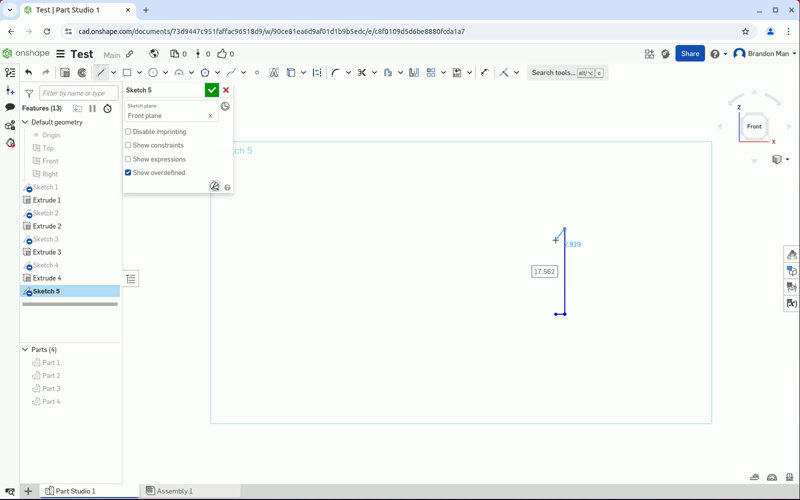
key_down(shift)
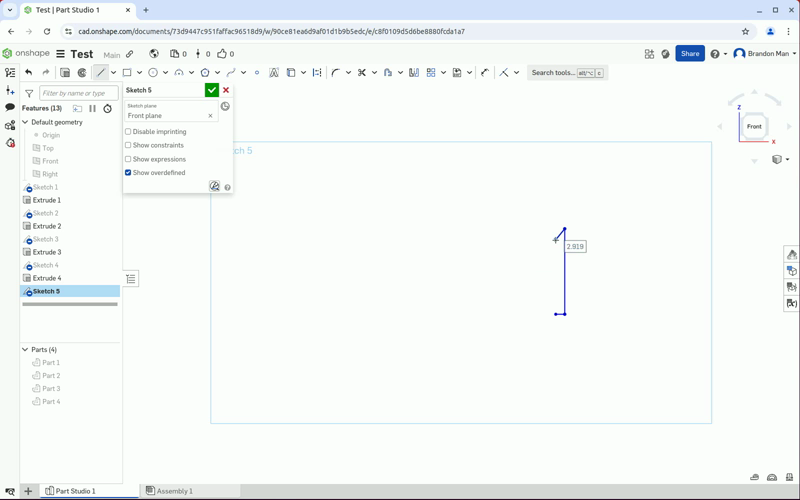
mouse_move(555, 314)
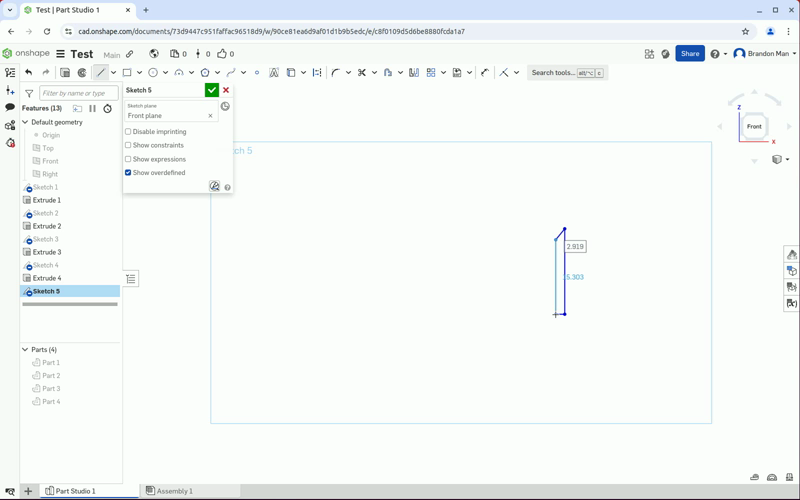
key_up(shift)
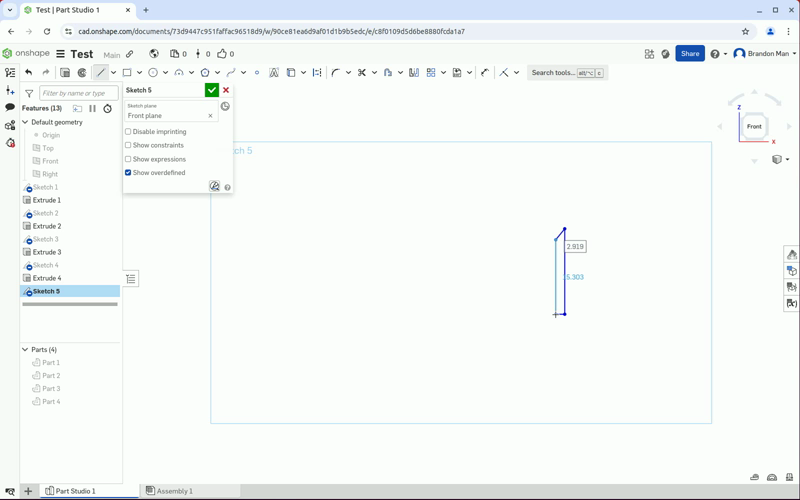
click(555, 314)
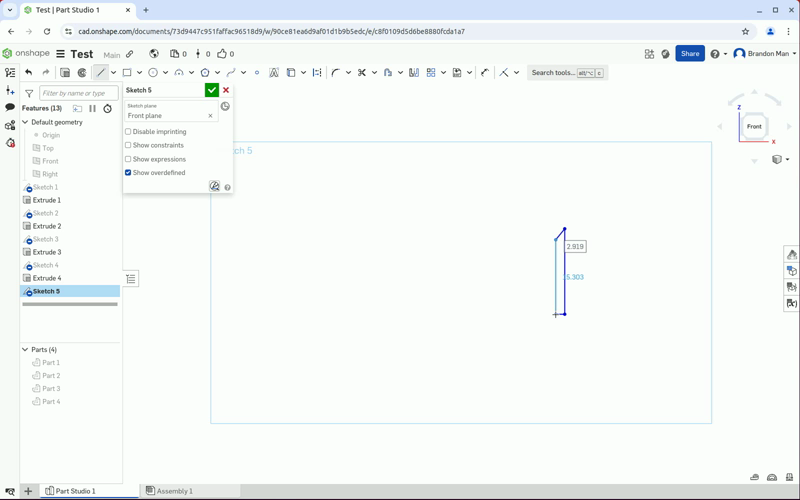
key(esc)
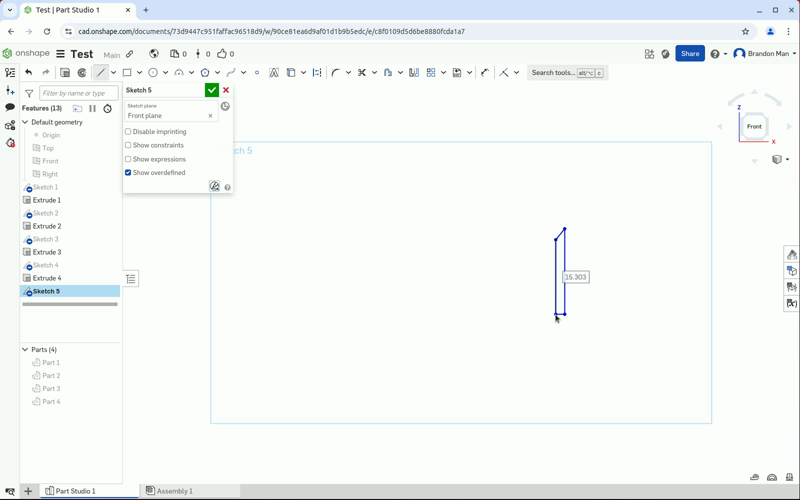
mouse_move(556, 251)
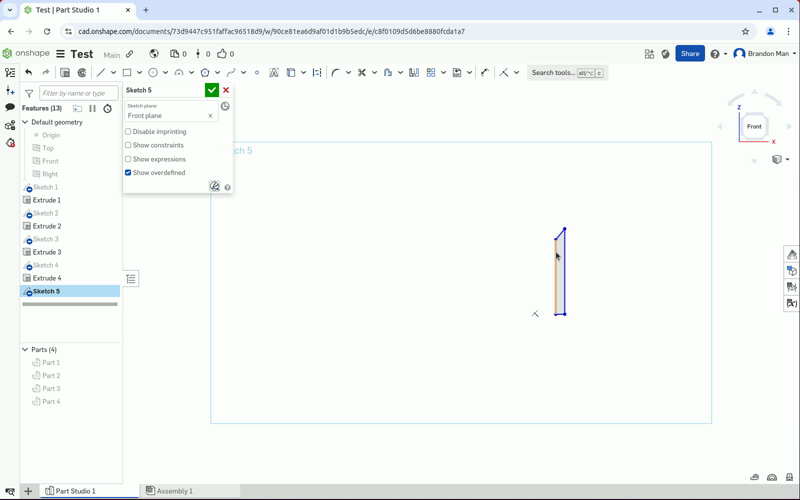
scroll(6)
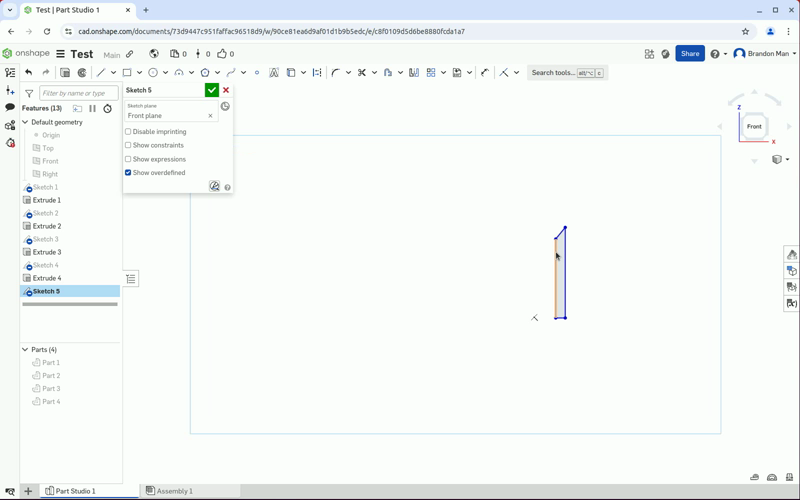
scroll(6)
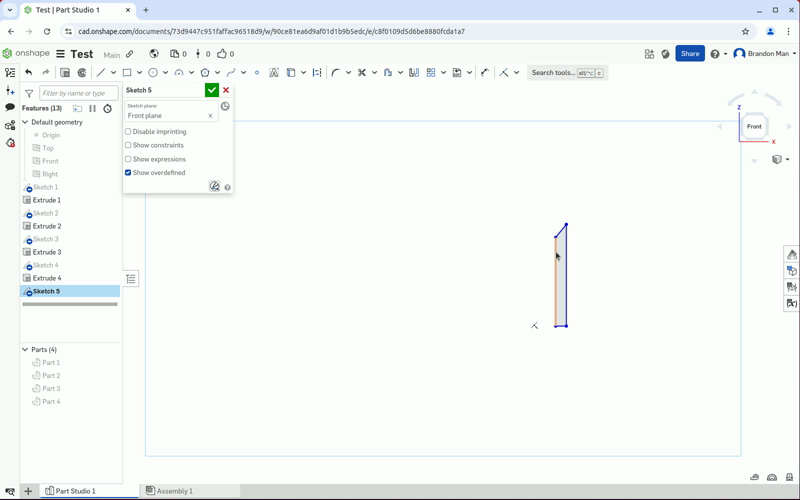
scroll(6)
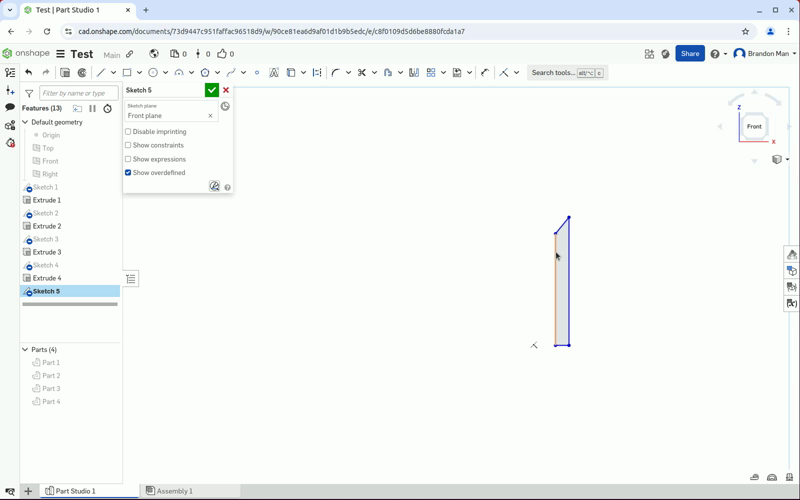
scroll(6)
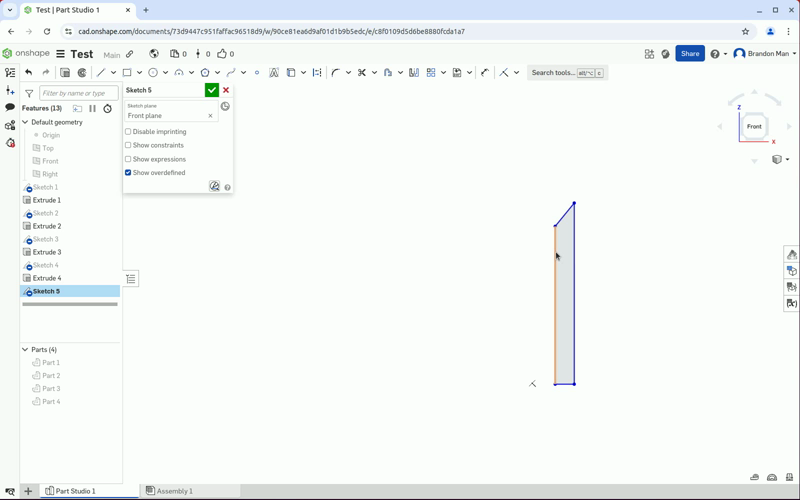
scroll(6)
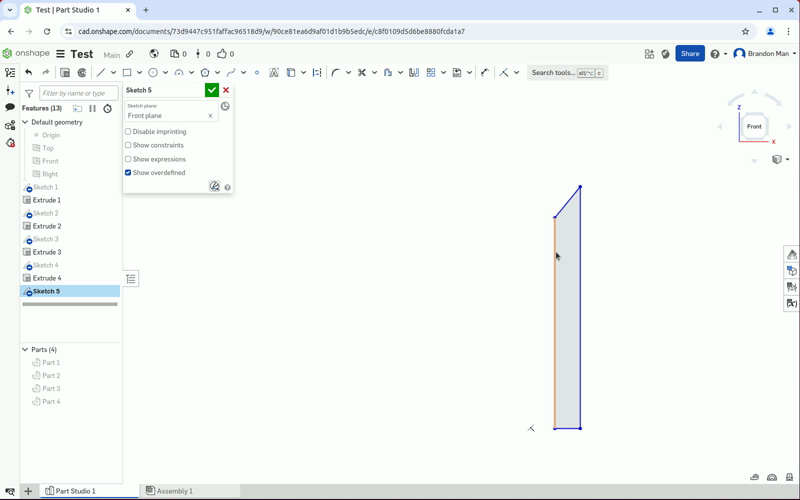
scroll(6)
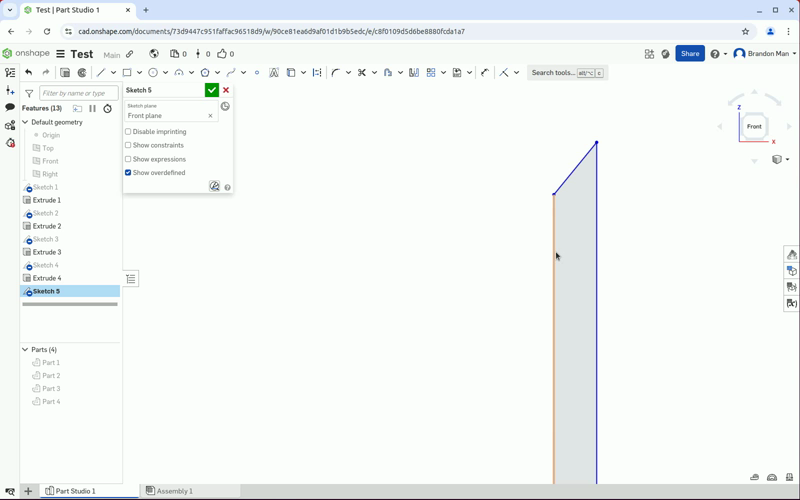
scroll(6)
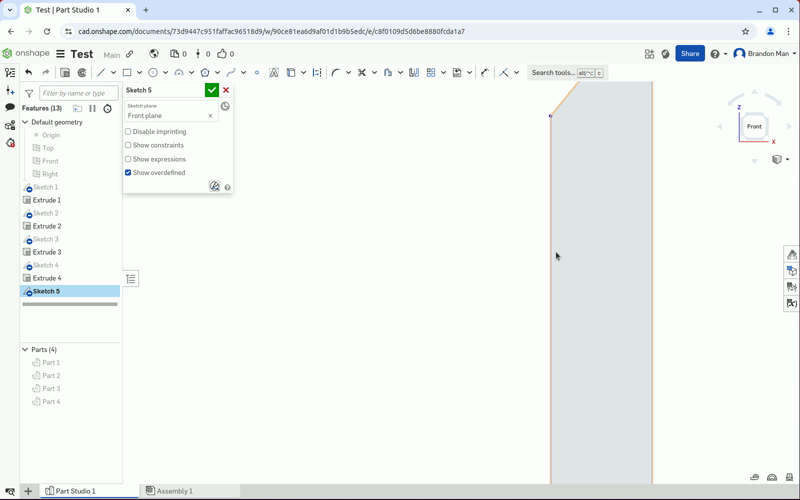
click(556, 251)
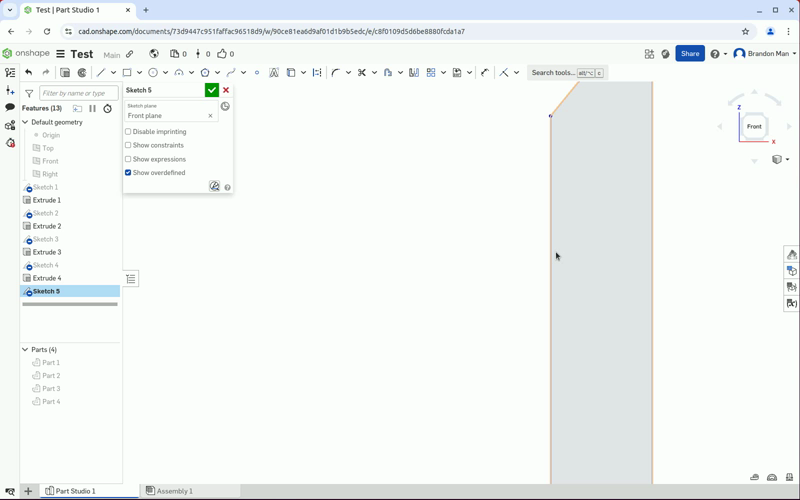
scroll(-6)
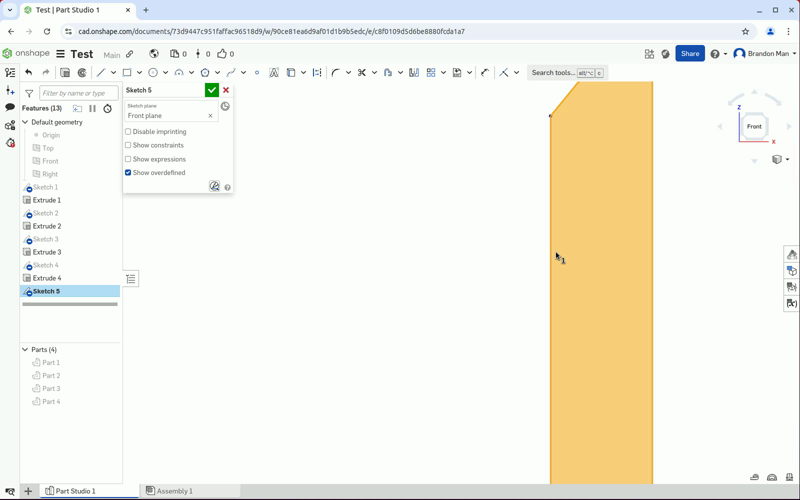
scroll(-6)
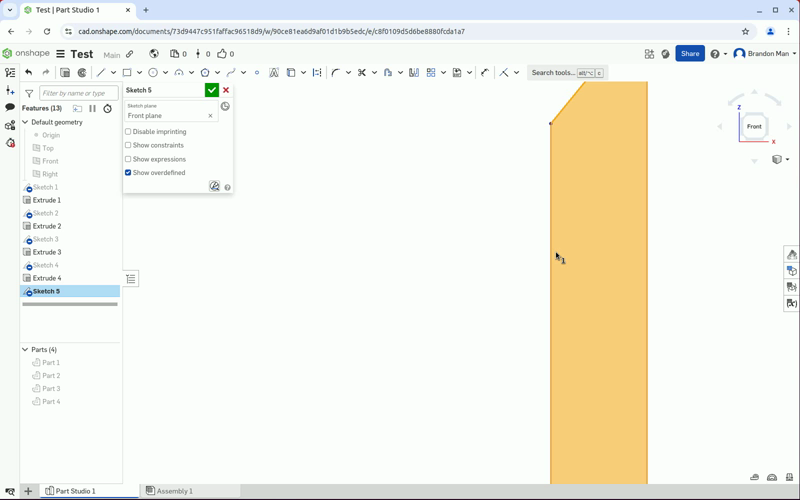
scroll(-6)
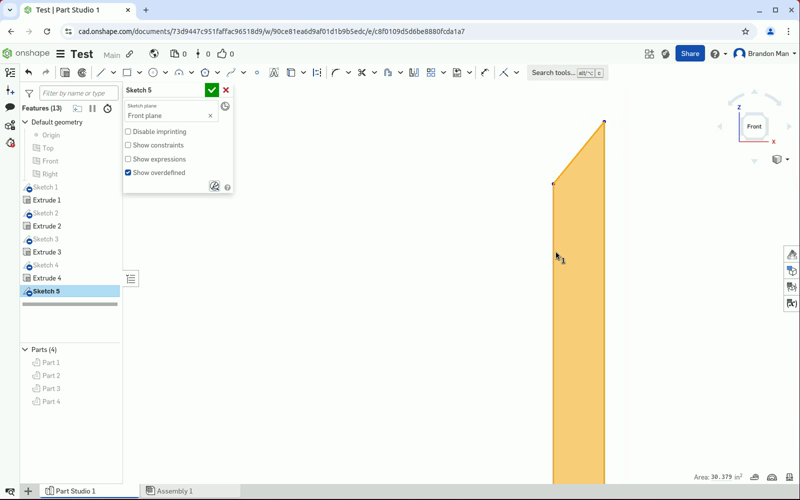
scroll(-6)
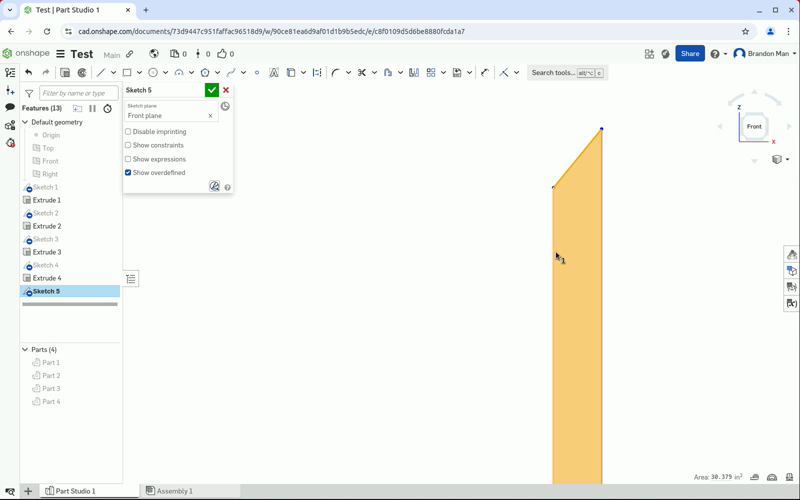
scroll(-6)
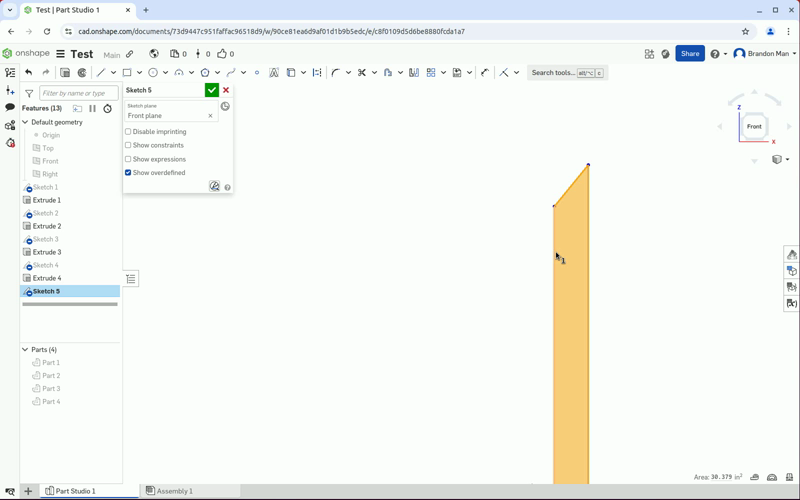
scroll(-6)
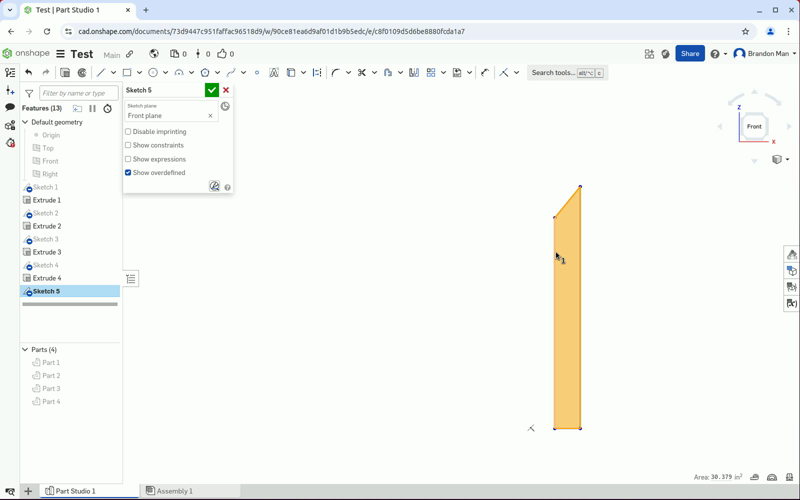
scroll(-6)
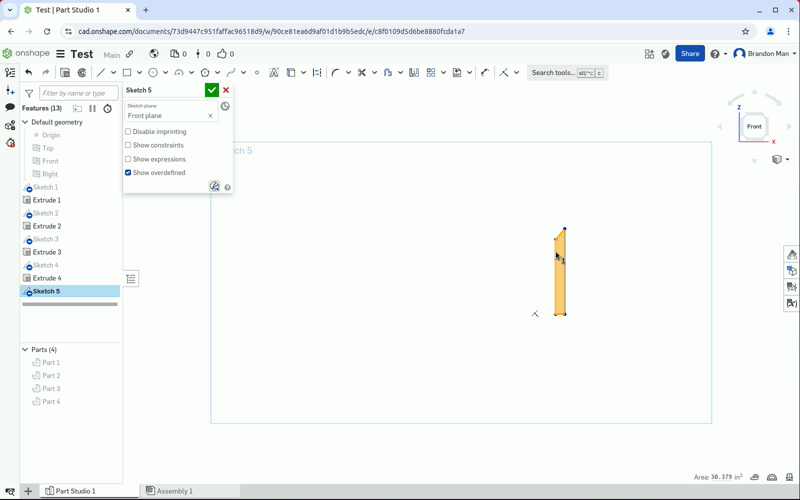
mouse_move(73, 352)
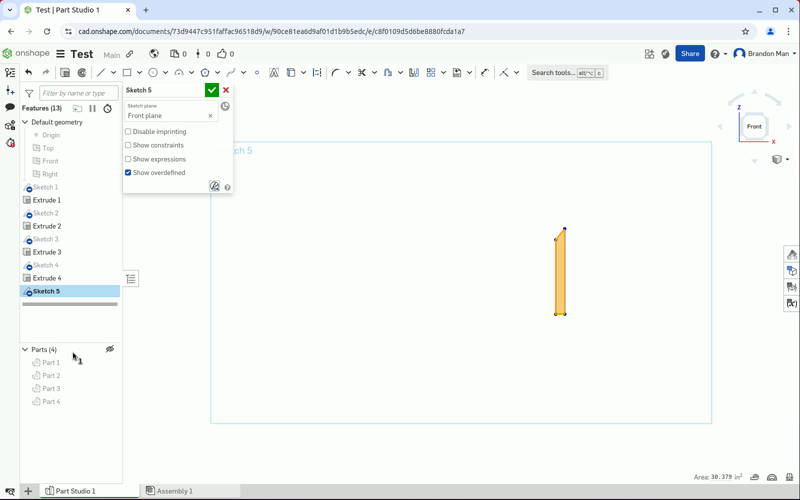
key(shift+y)
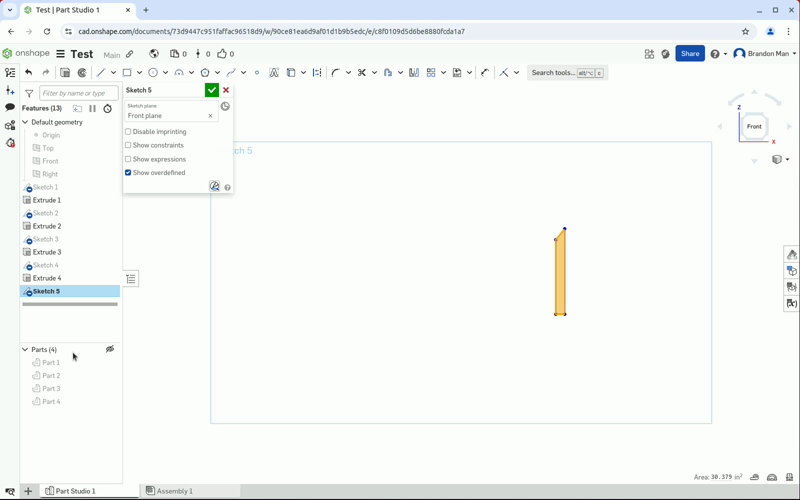
key(shift+e)
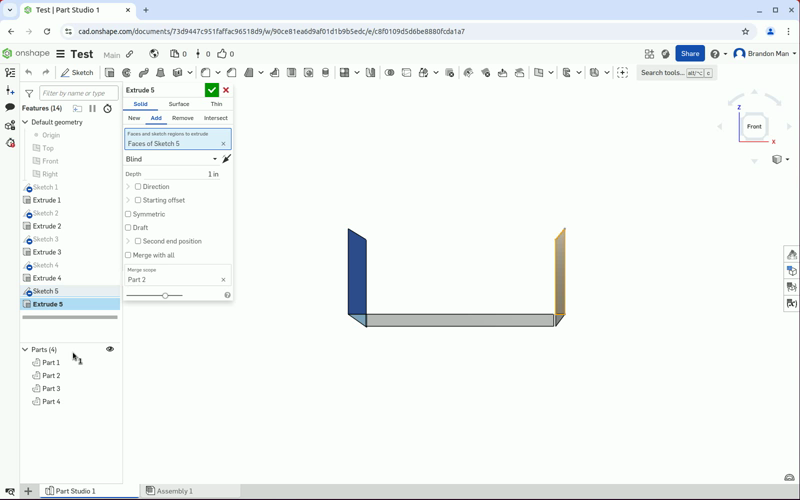
mouse_move(143, 106)
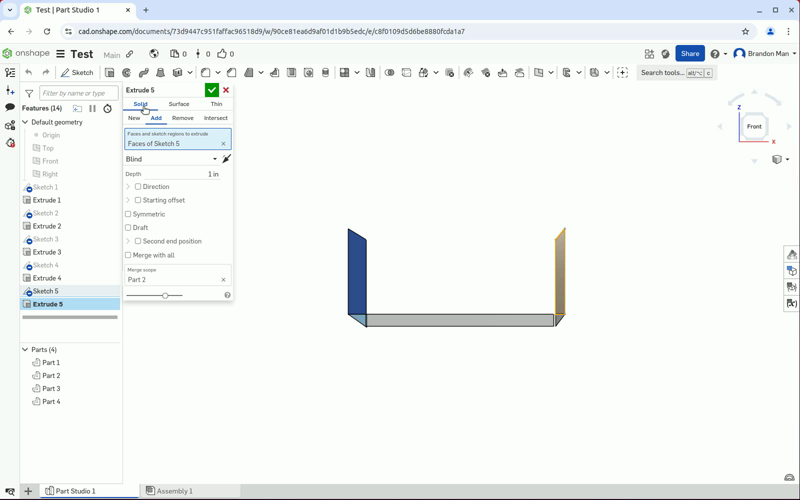
click(143, 106)
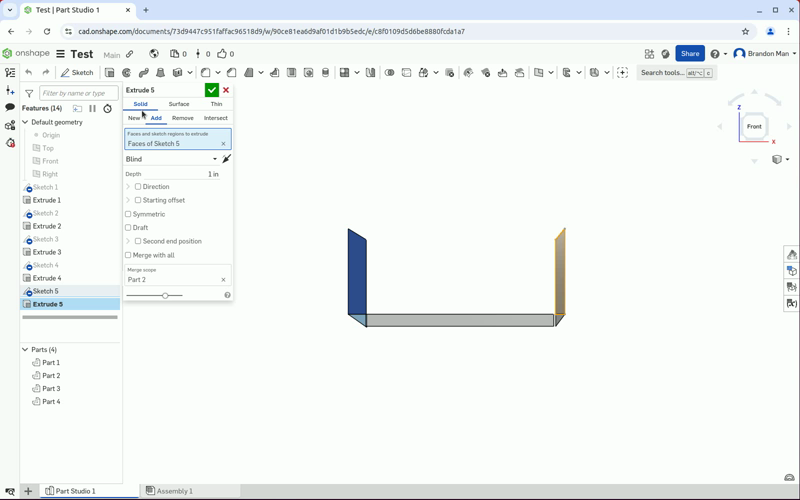
mouse_move(137, 120)
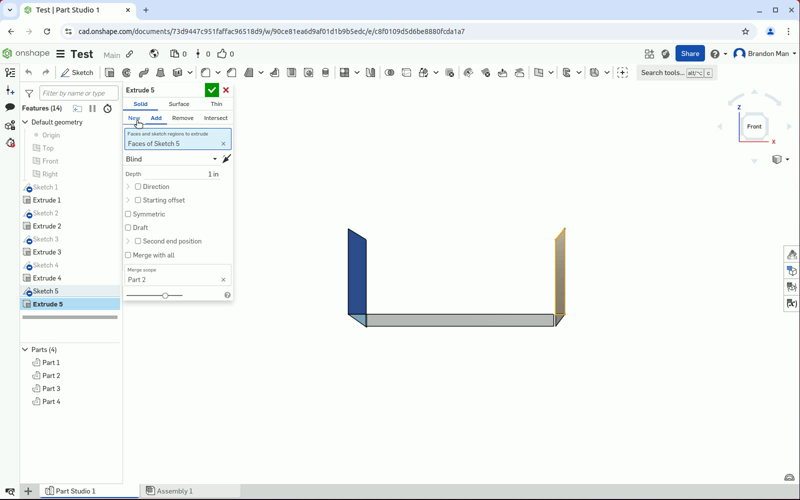
click(137, 120)
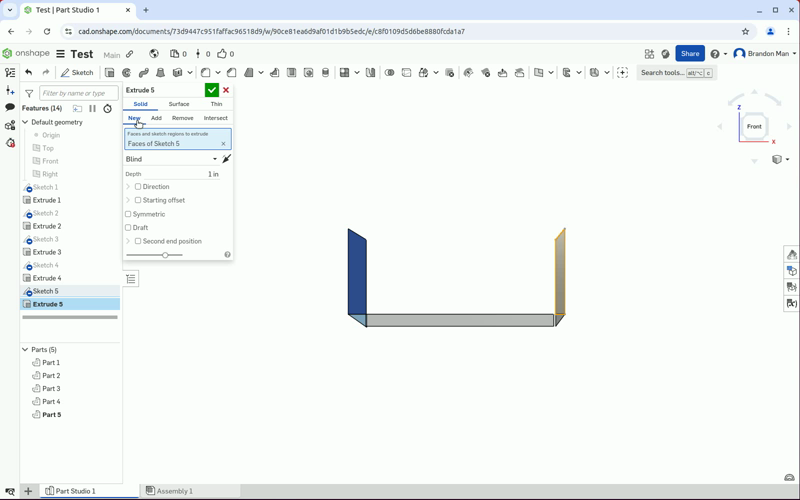
key(tab, 4)
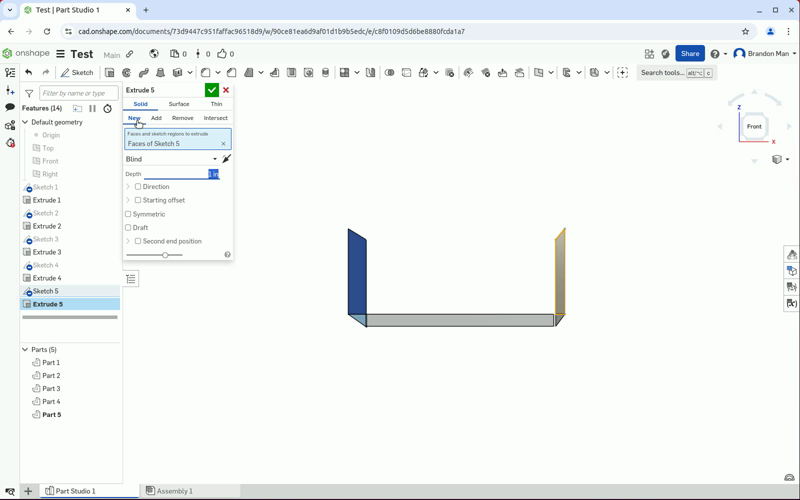
text(7.943)
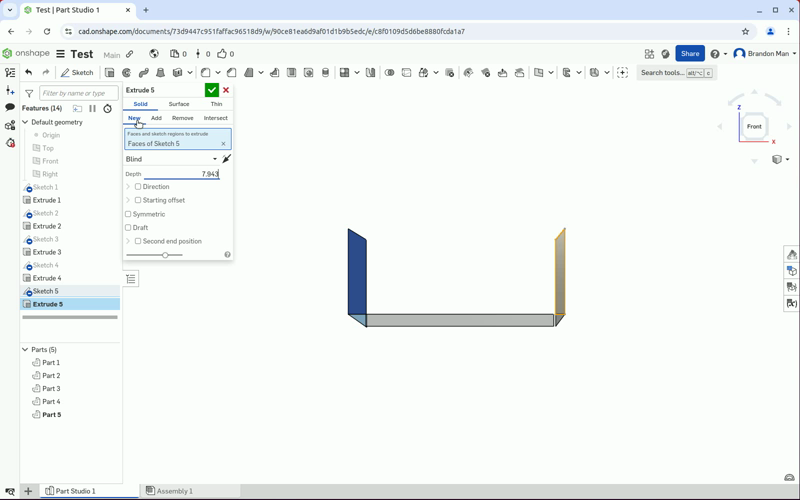
key(enter)
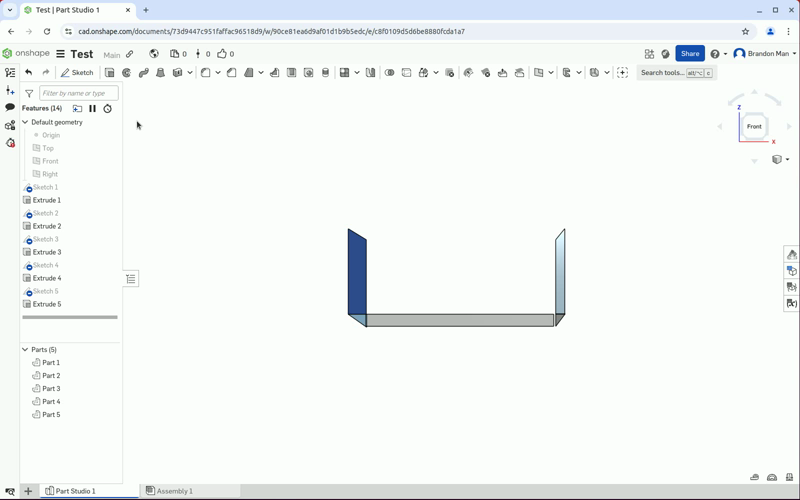
key(shift+h)
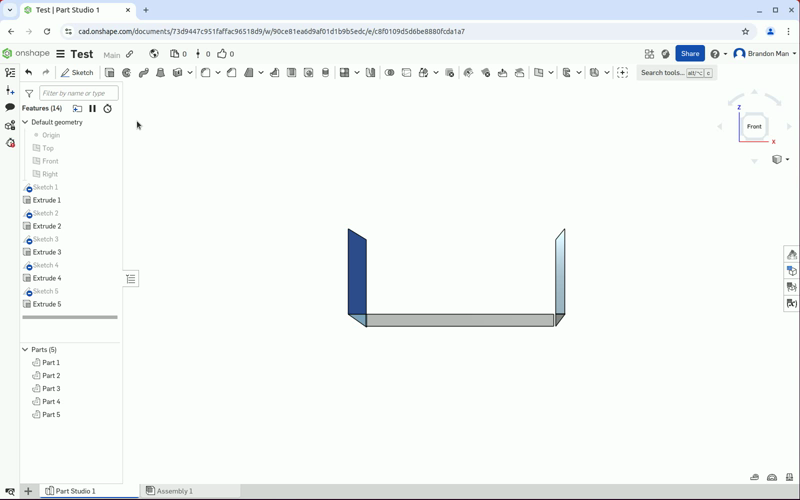
key(shift+h)
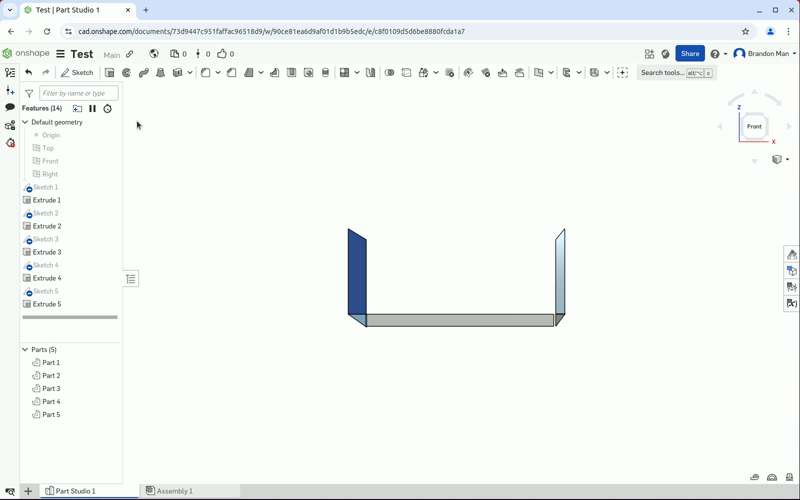
mouse_move(73, 189)
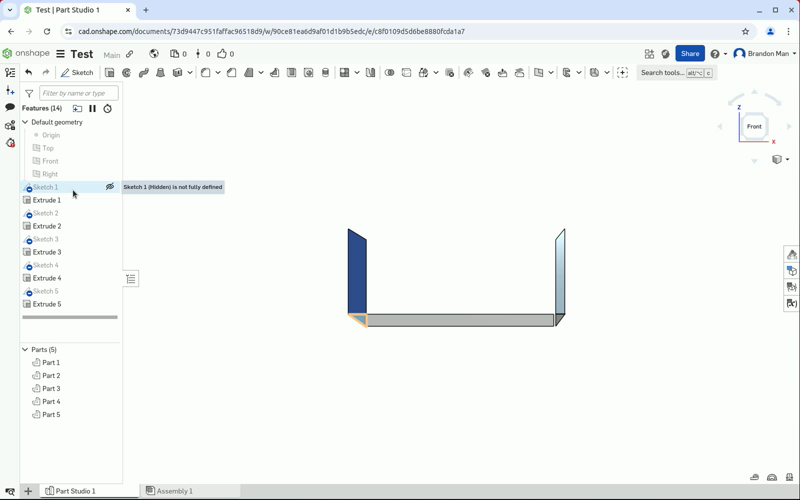
click(73, 189)
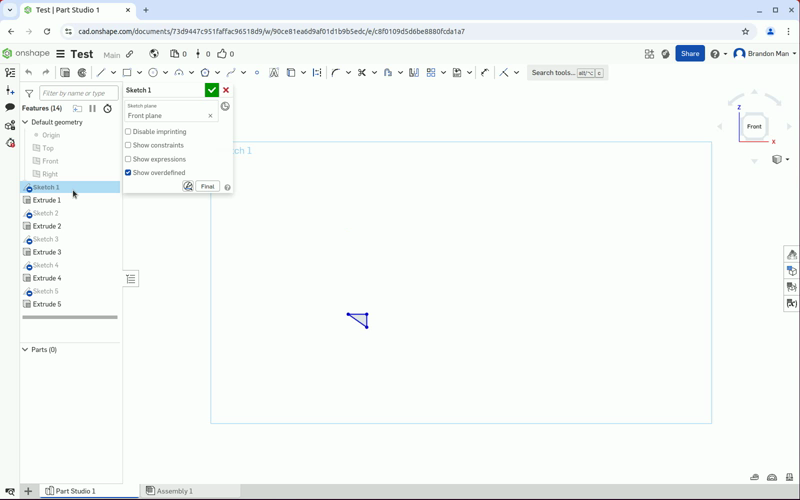
mouse_move(229, 92)
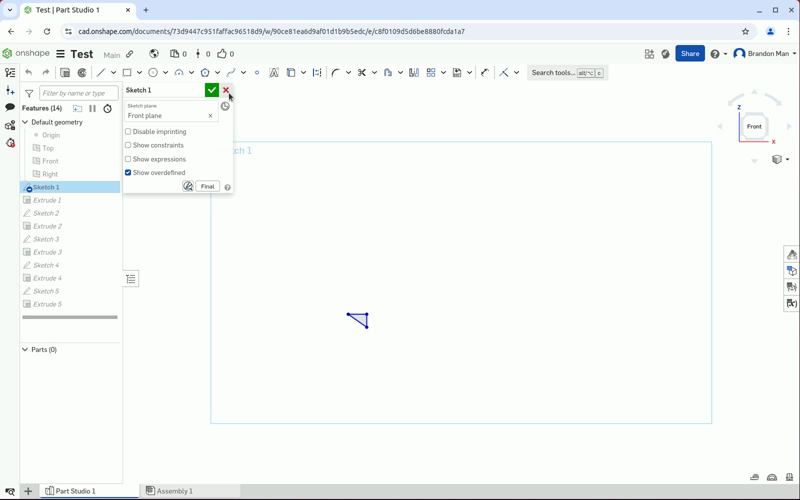
click(229, 92)
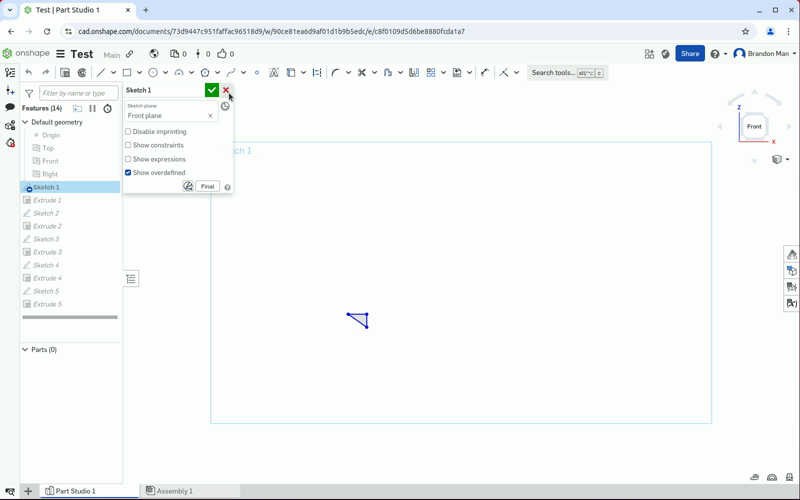
key(shift+s)
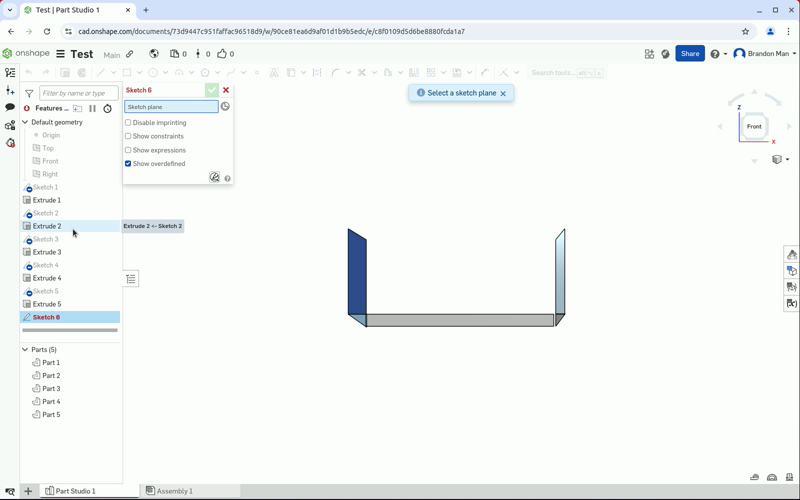
scroll(3)
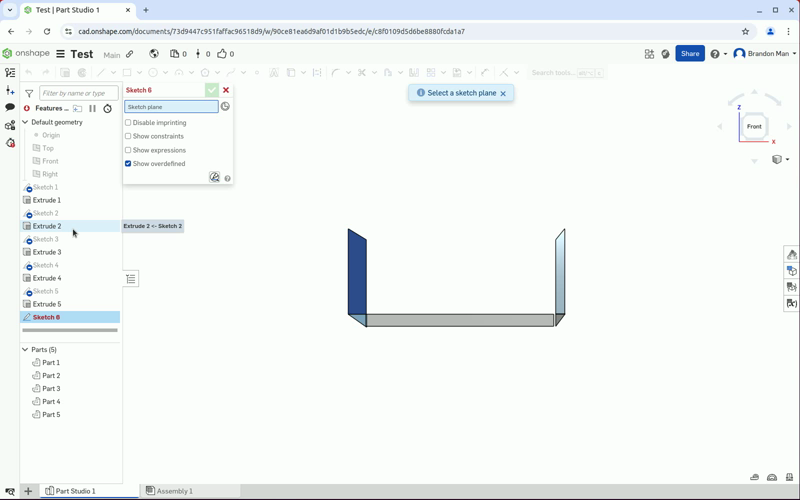
mouse_move(73, 163)
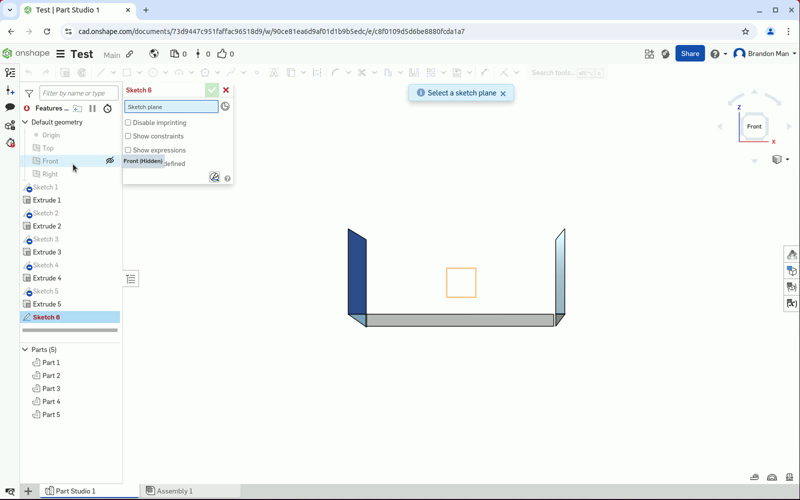
click(73, 163)
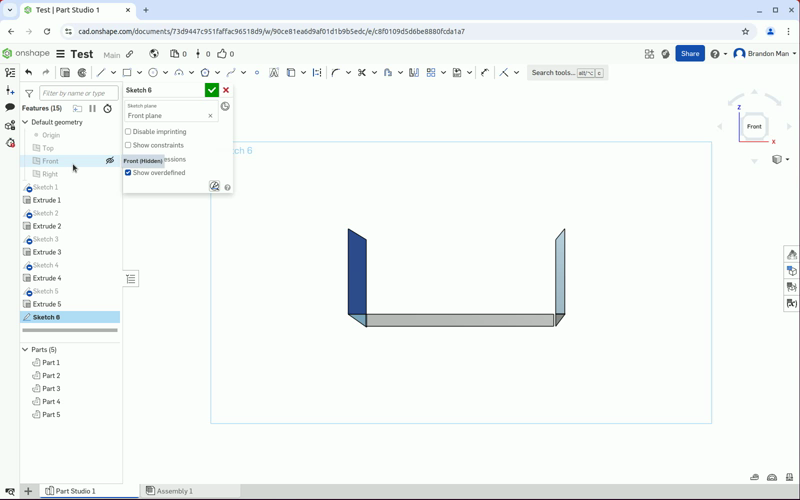
mouse_move(73, 352)
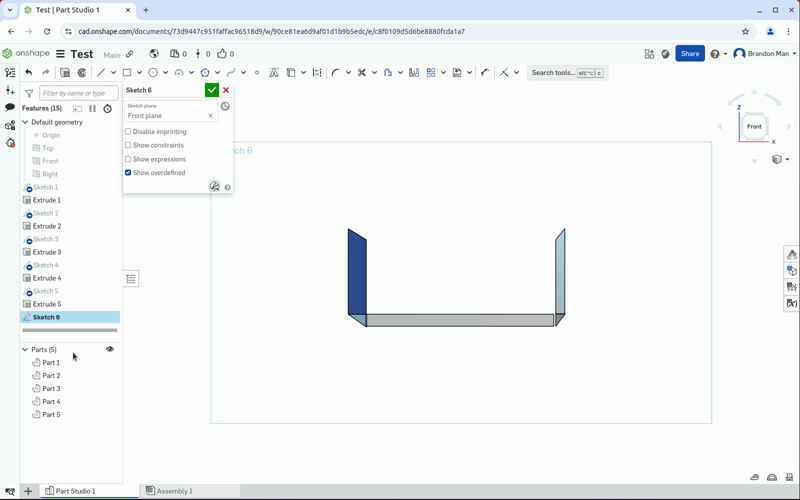
key(y)
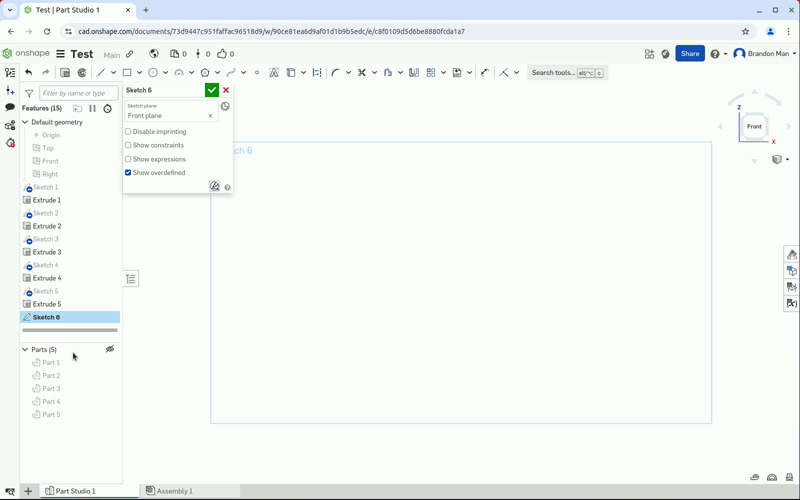
key(l)
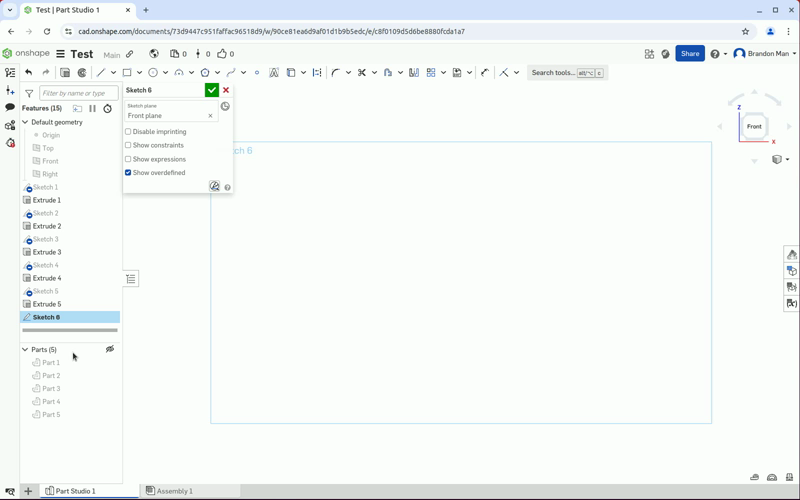
key_down(shift)
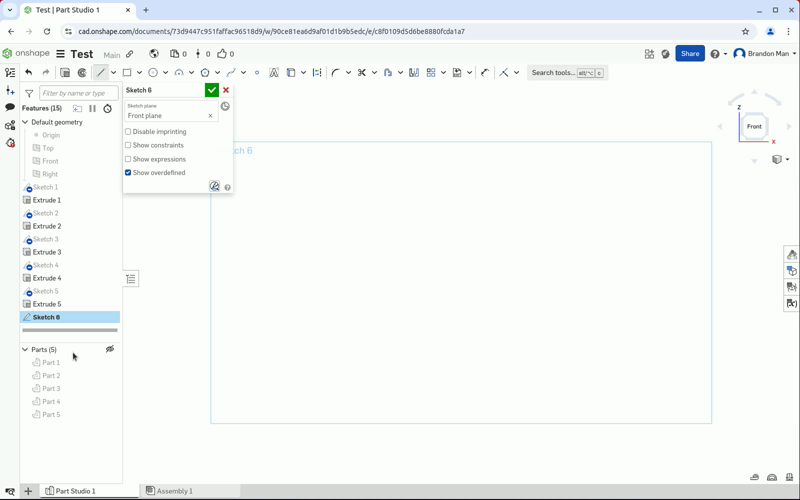
mouse_move(348, 228)
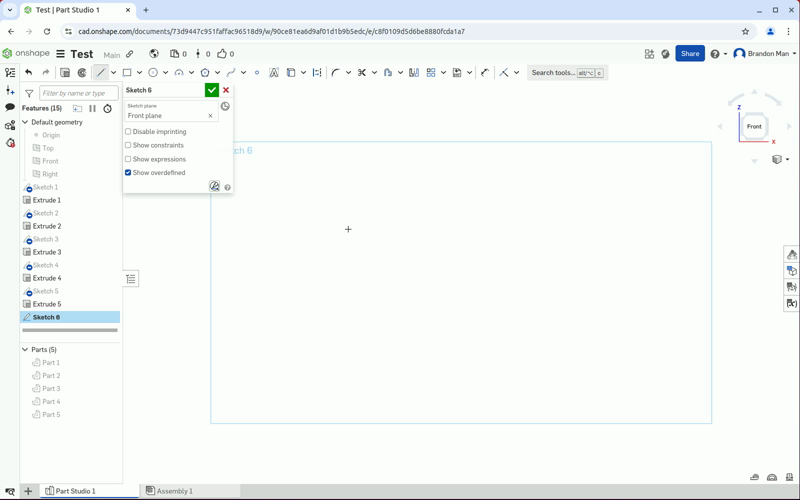
click(348, 228)
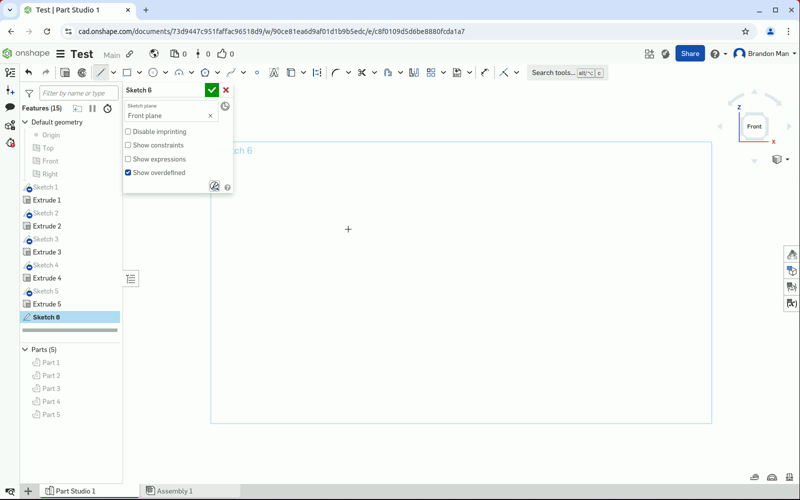
key_up(shift)
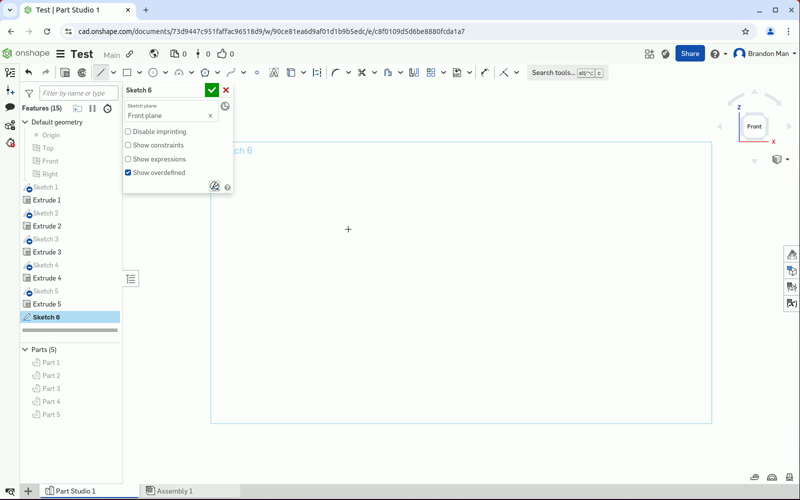
key_down(shift)
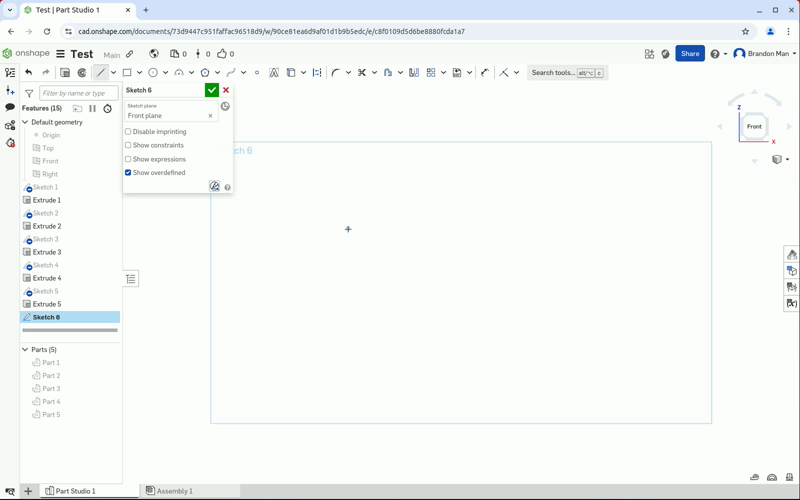
mouse_move(378, 228)
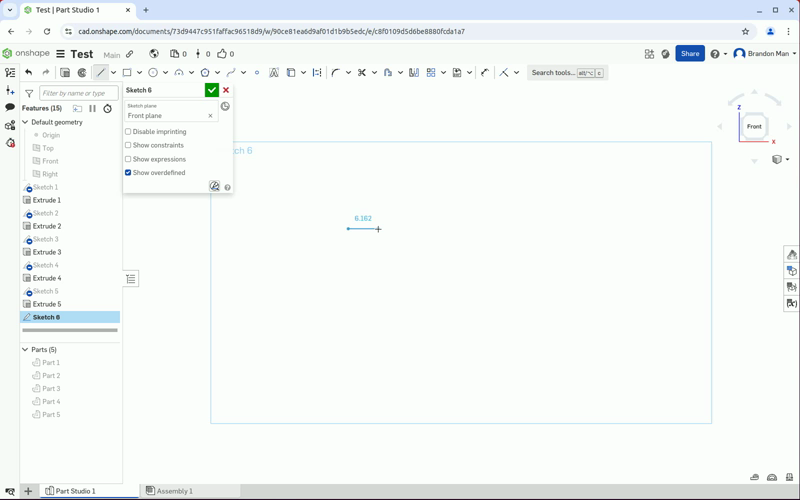
mouse_move(366, 240)
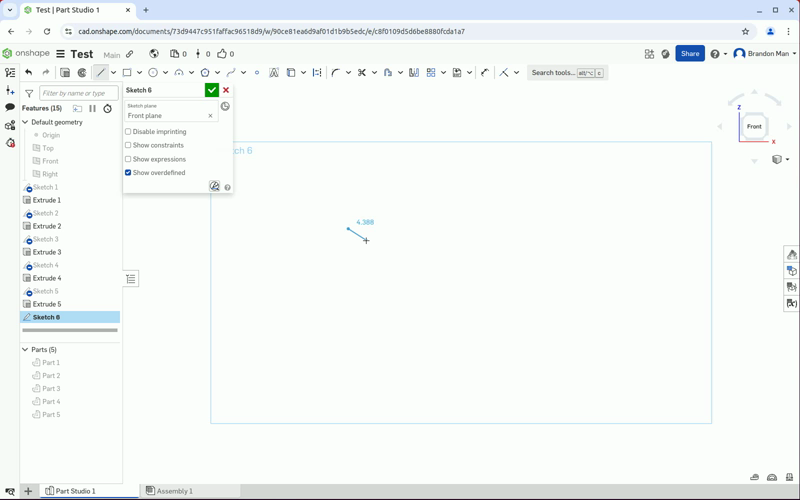
click(366, 240)
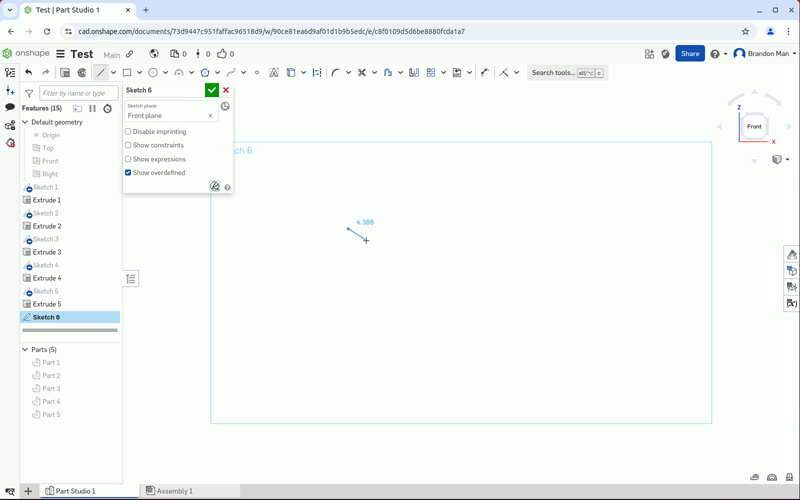
key_up(shift)
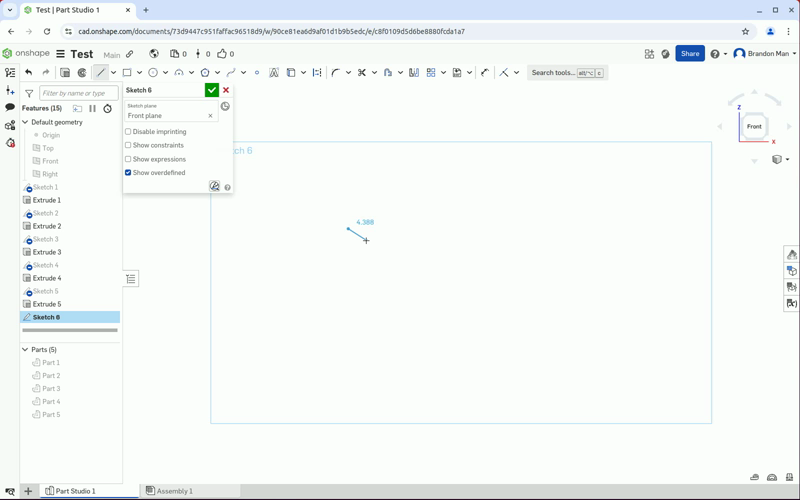
key_down(shift)
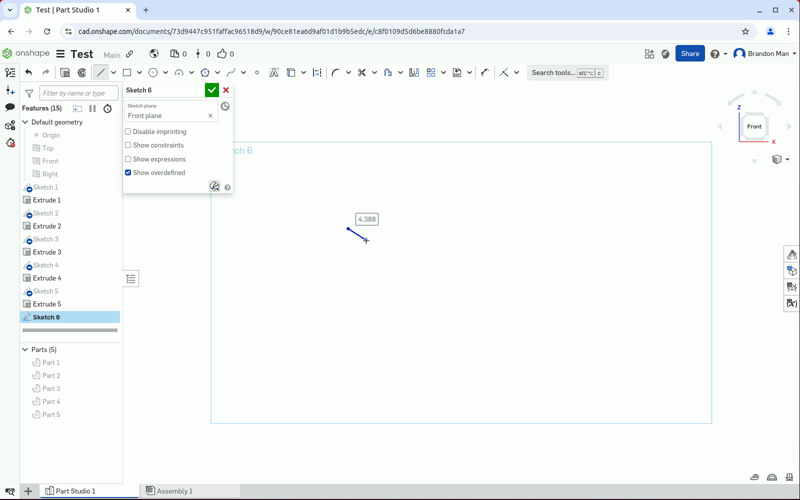
mouse_move(553, 240)
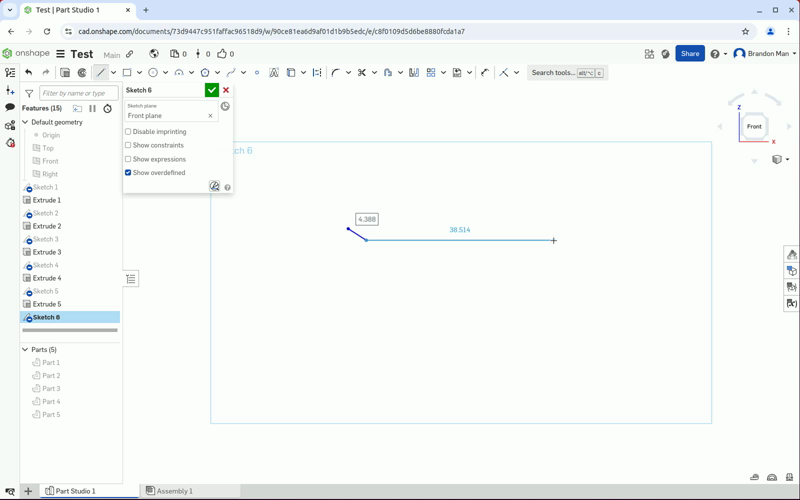
click(553, 240)
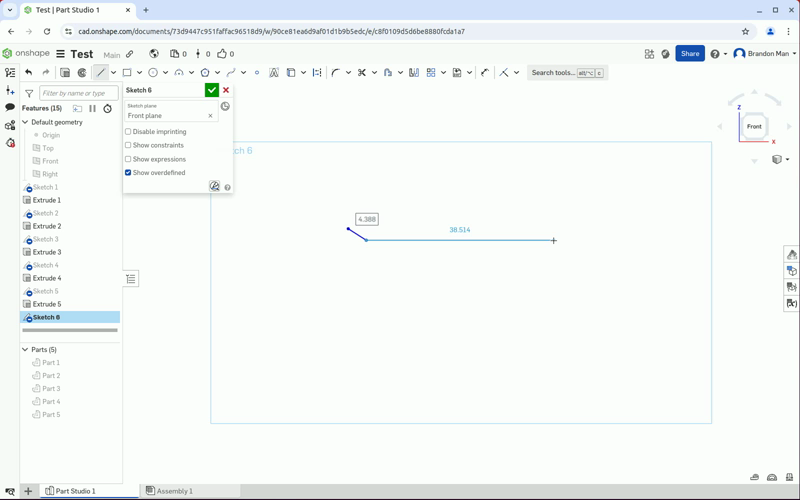
key_up(shift)
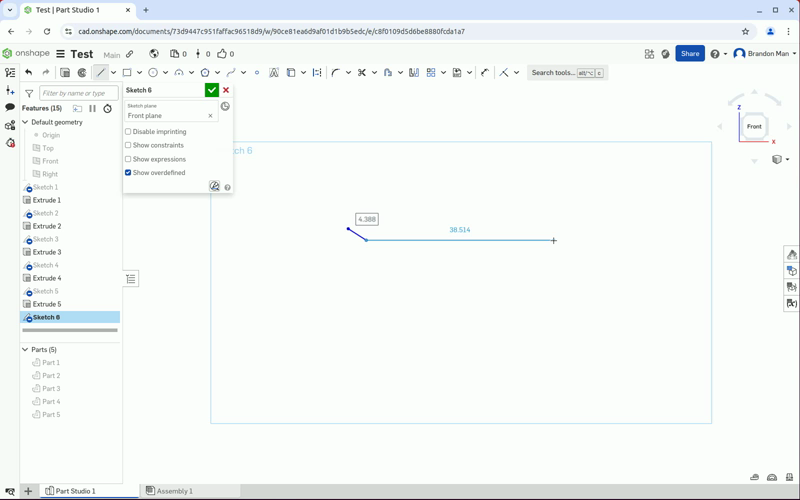
key_down(shift)
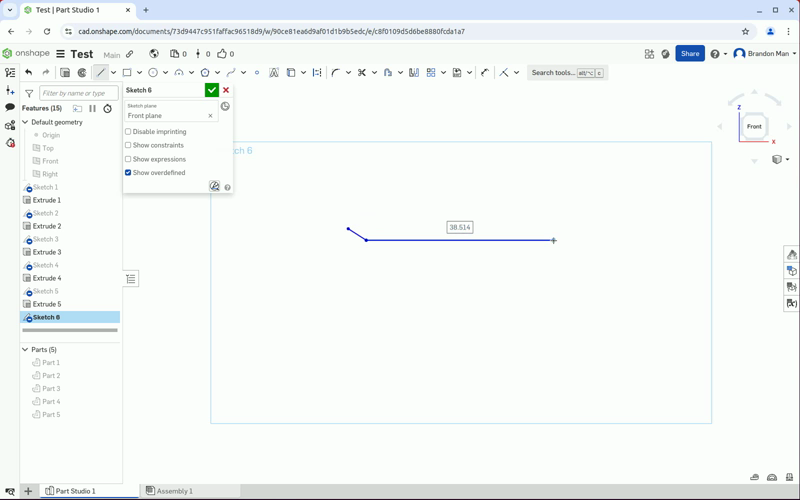
mouse_move(583, 240)
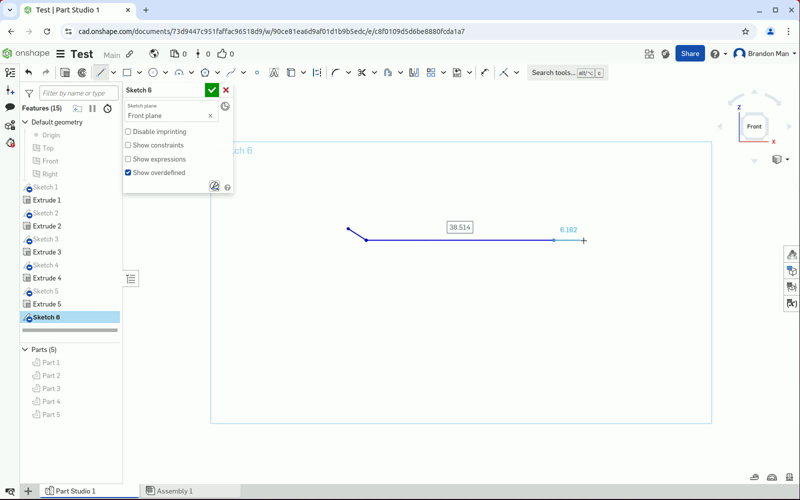
mouse_move(562, 229)
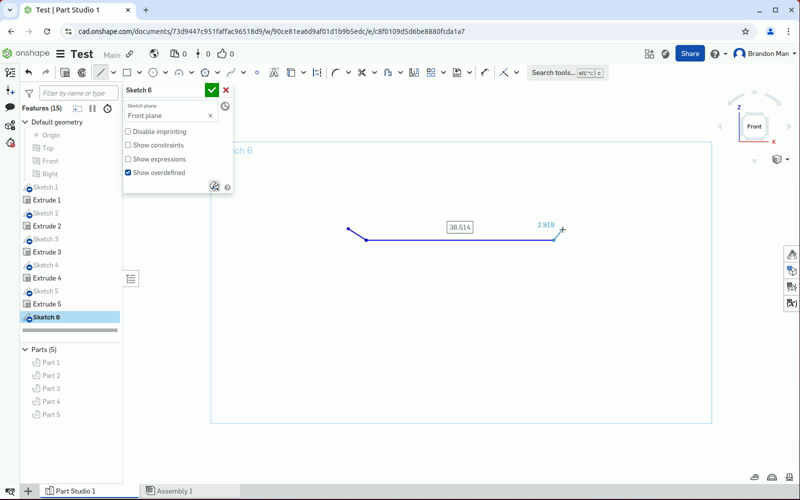
click(562, 229)
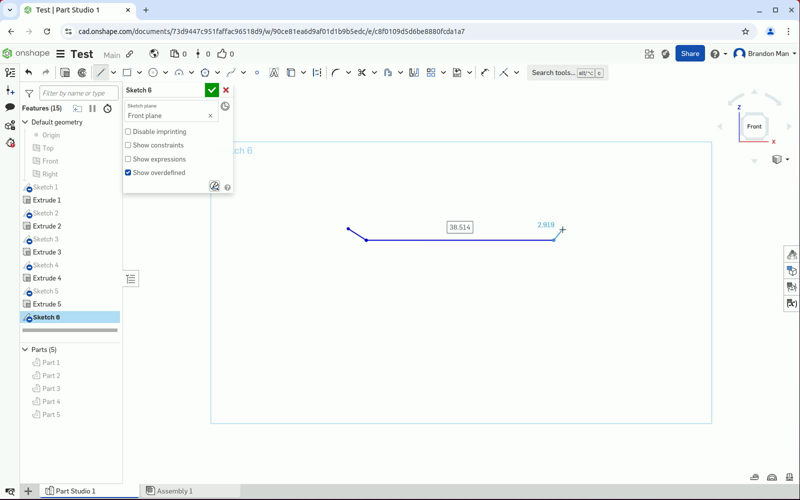
key_up(shift)
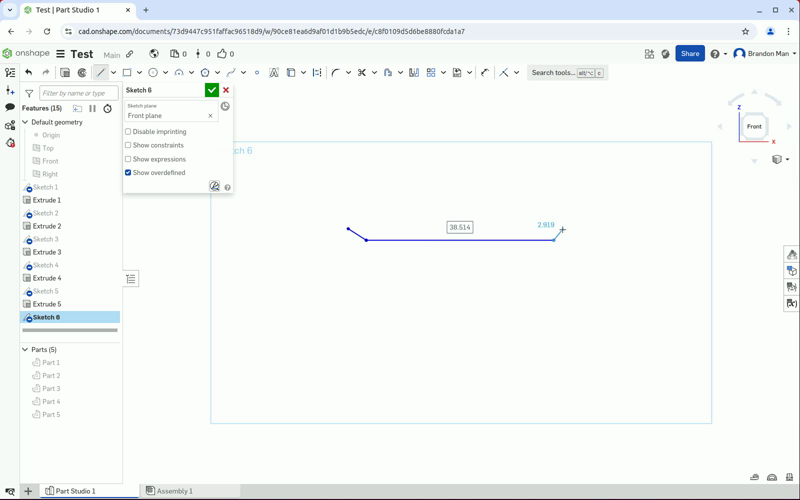
key_down(shift)
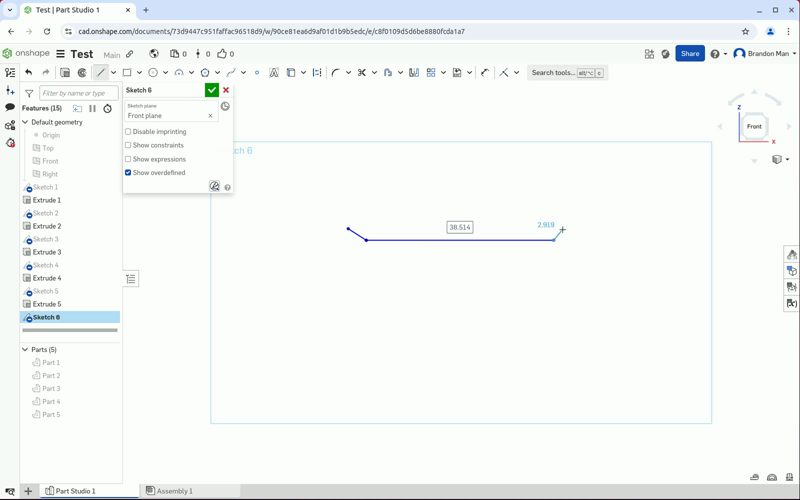
mouse_move(348, 228)
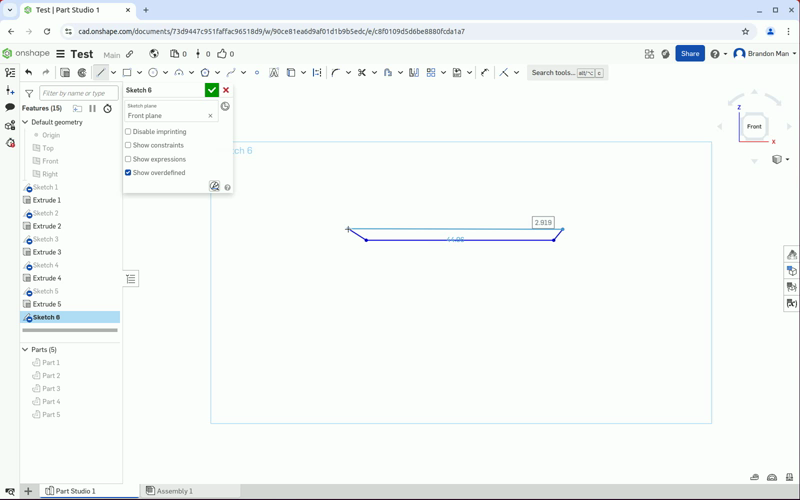
key_up(shift)
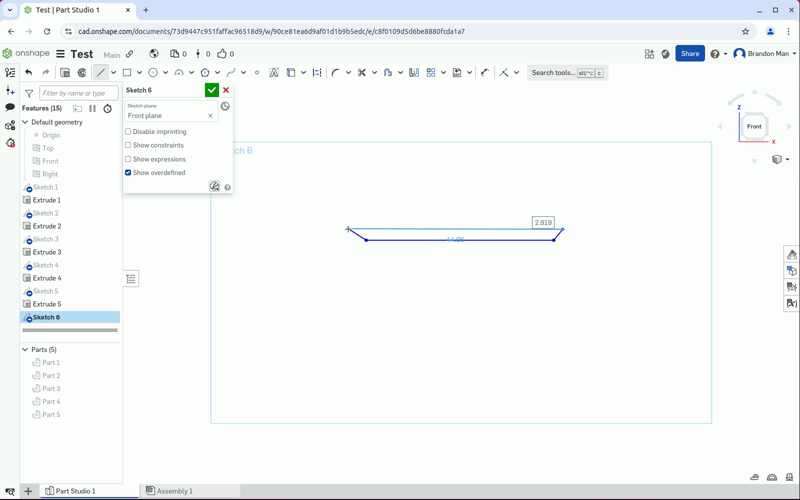
click(348, 228)
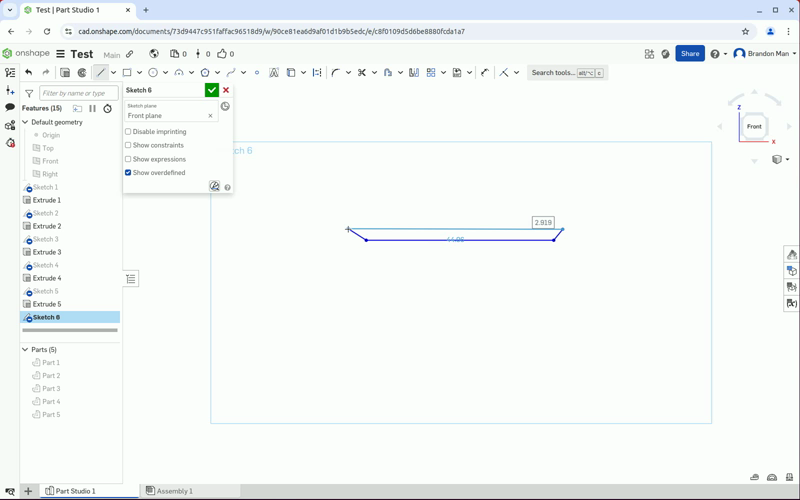
key(esc)
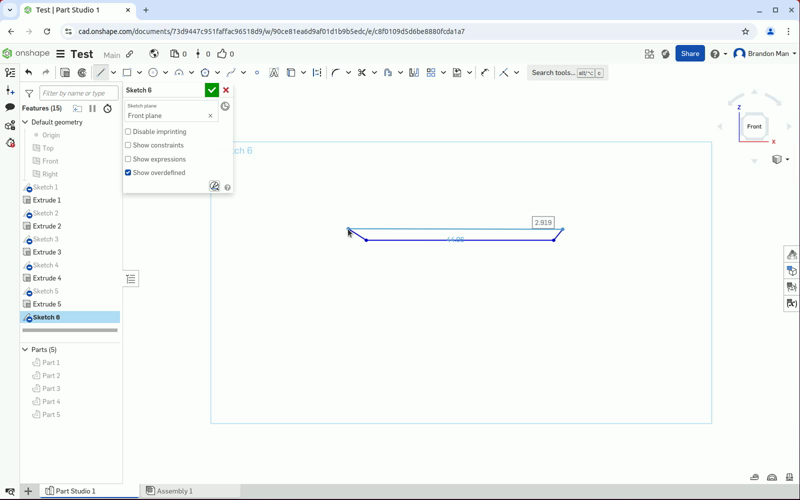
mouse_move(421, 235)
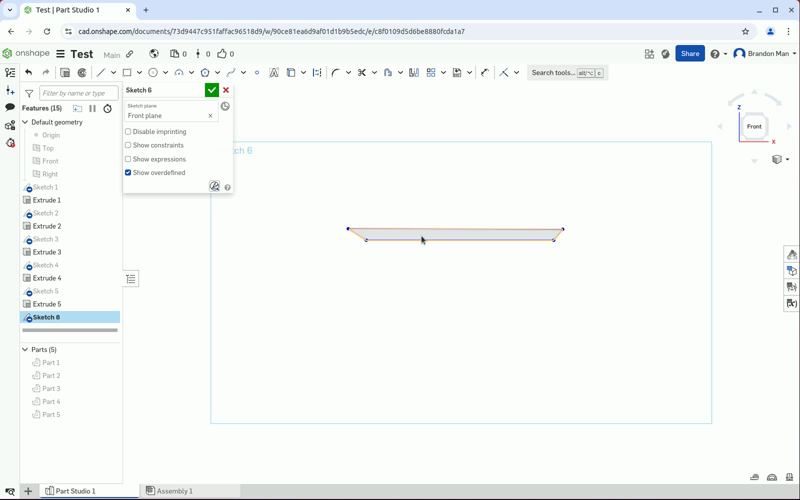
click(421, 235)
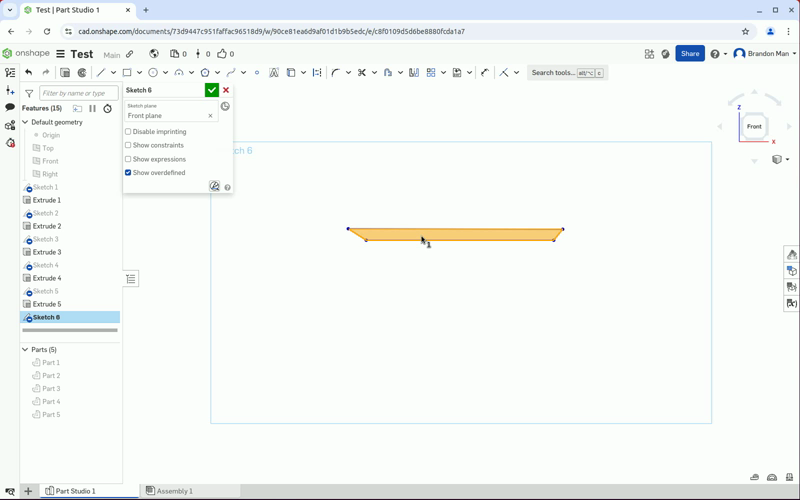
mouse_move(73, 352)
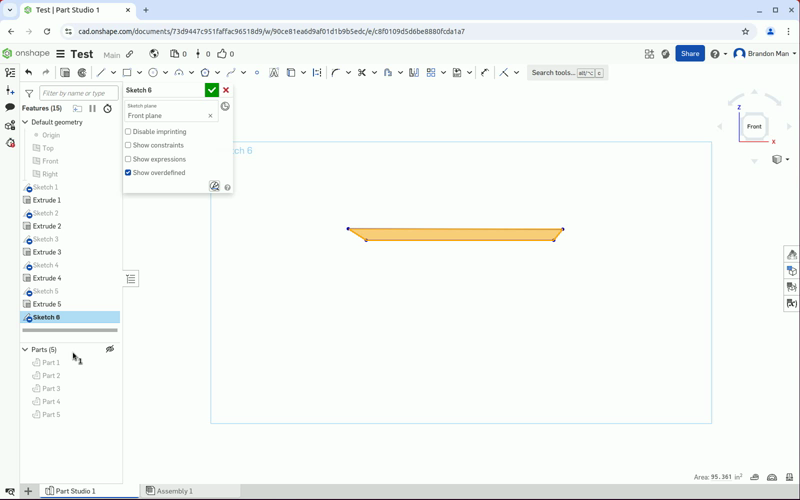
key(shift+y)
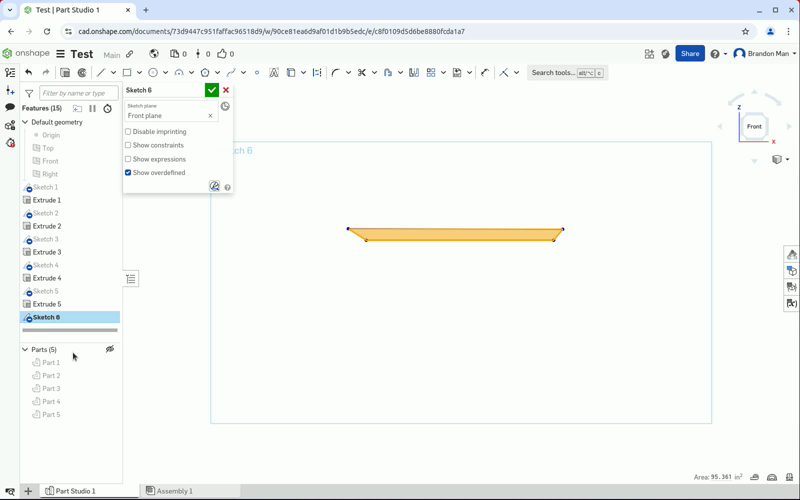
key(shift+e)
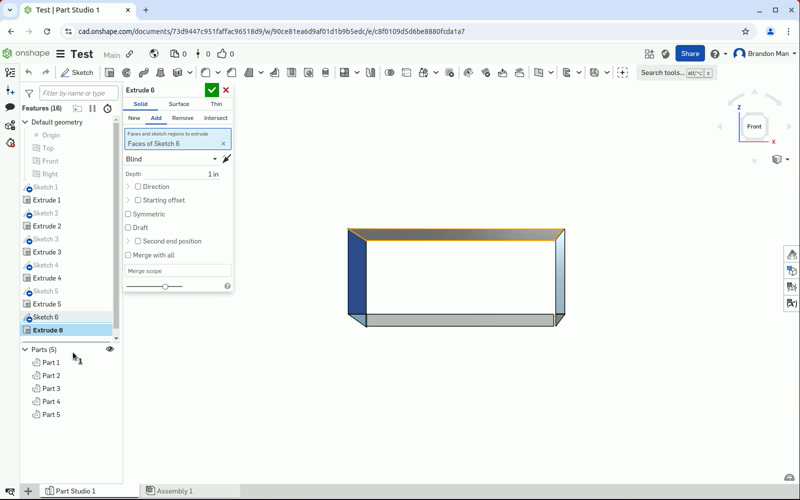
mouse_move(143, 106)
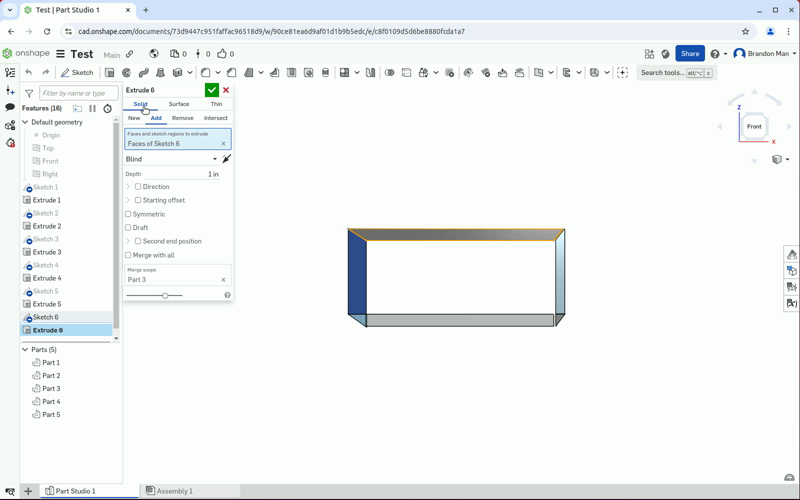
click(143, 106)
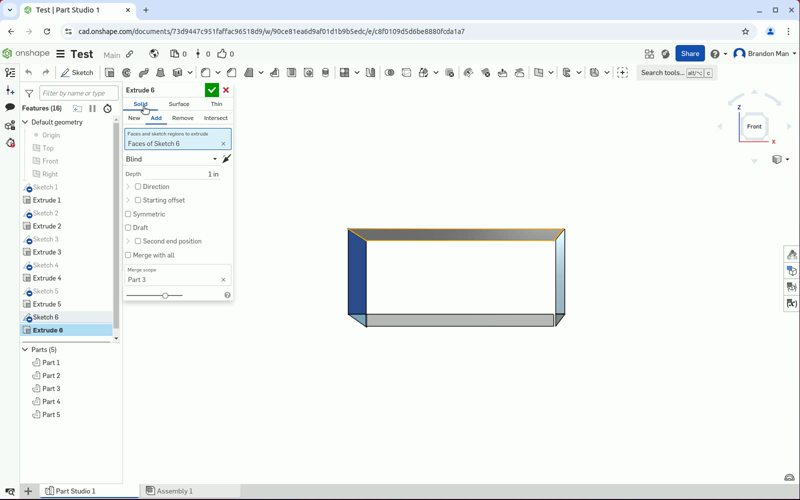
mouse_move(137, 120)
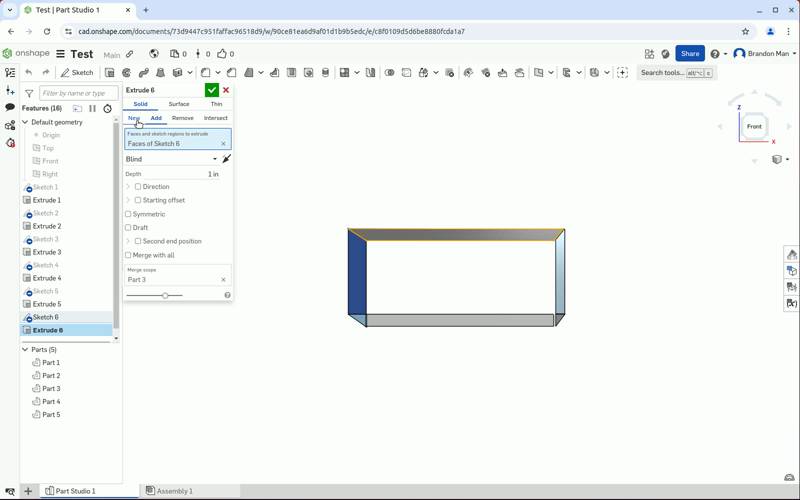
click(137, 120)
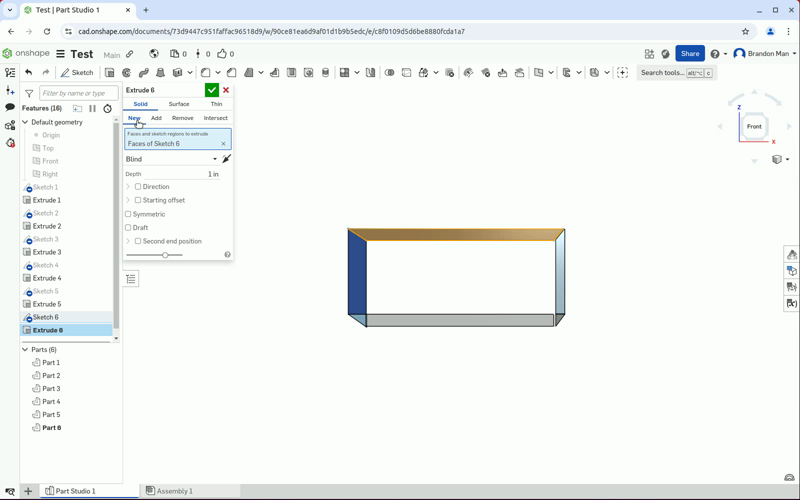
key(tab, 4)
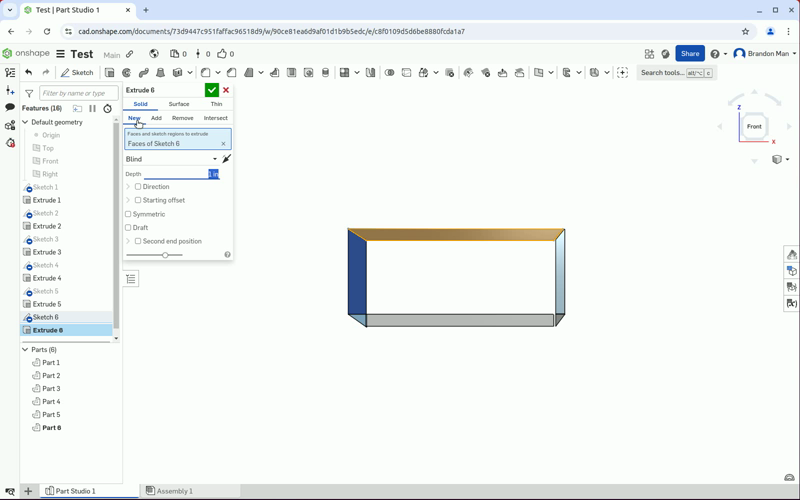
text(7.943)
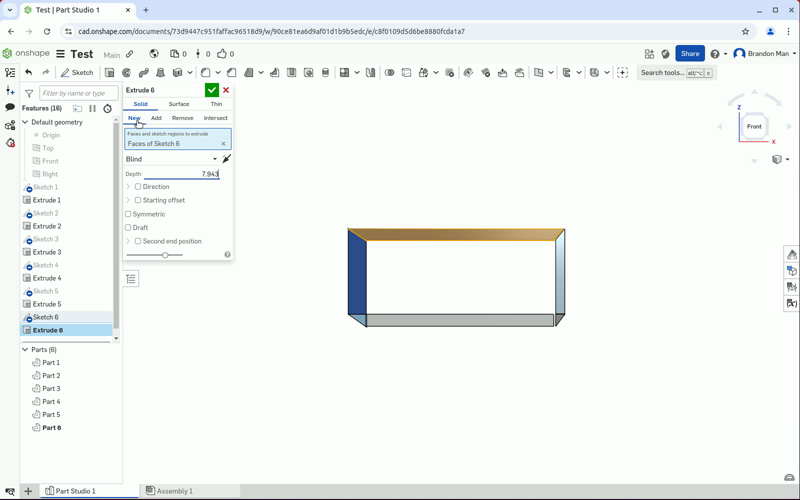
key(enter)
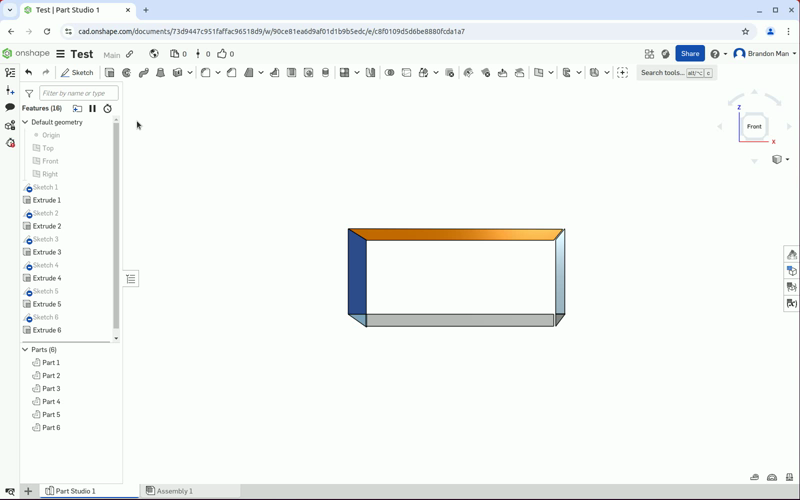
key(shift+h)
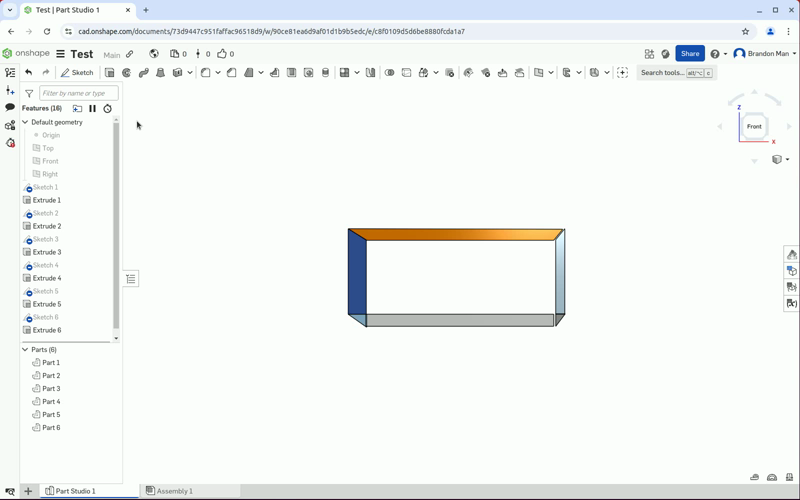
key(shift+h)
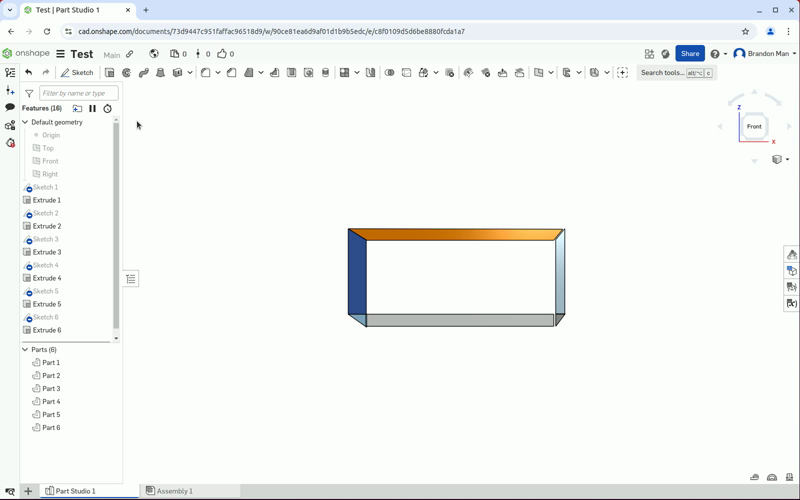
mouse_move(69, 189)
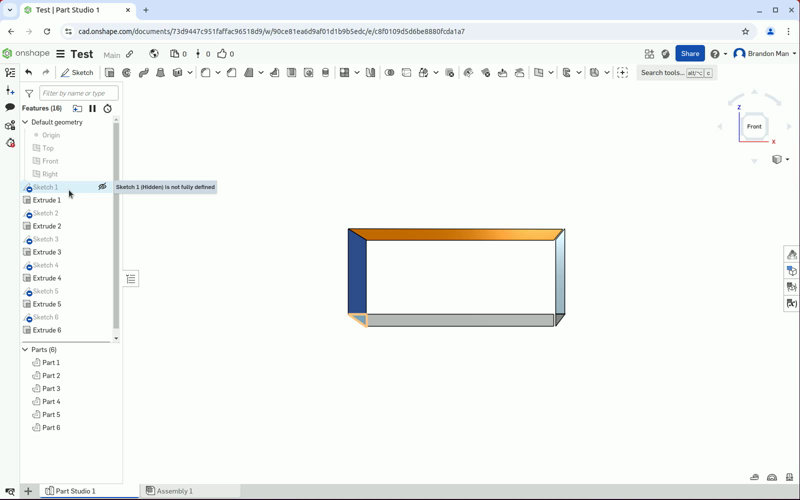
click(69, 189)
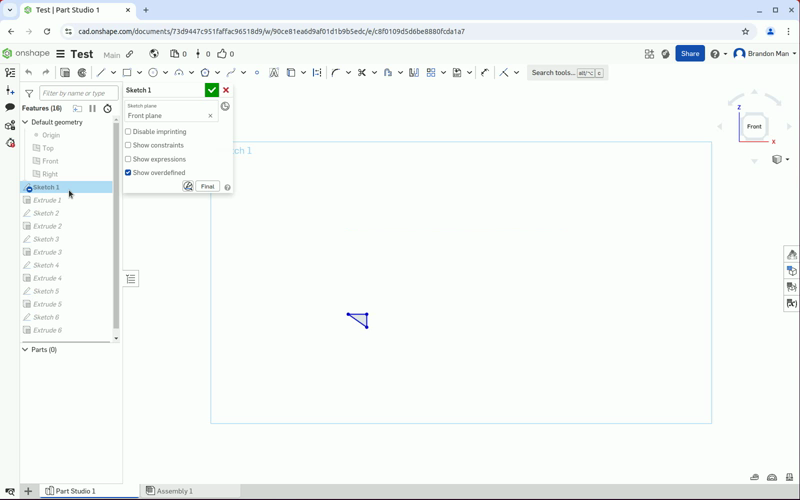
mouse_move(229, 92)
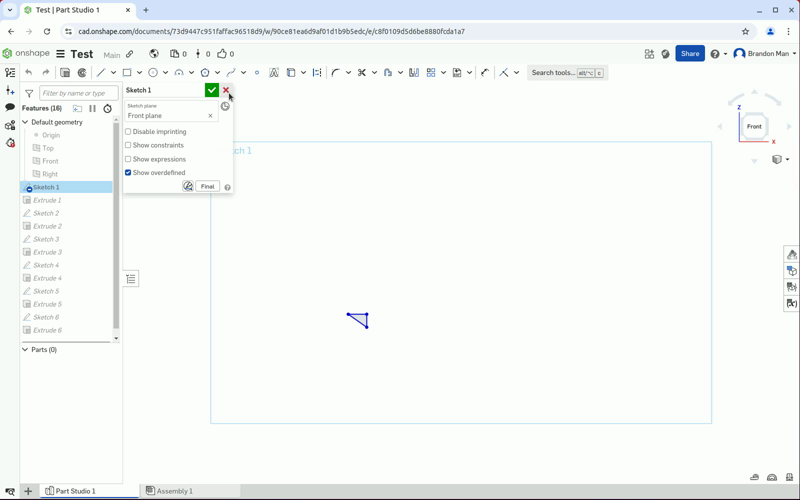
click(229, 92)
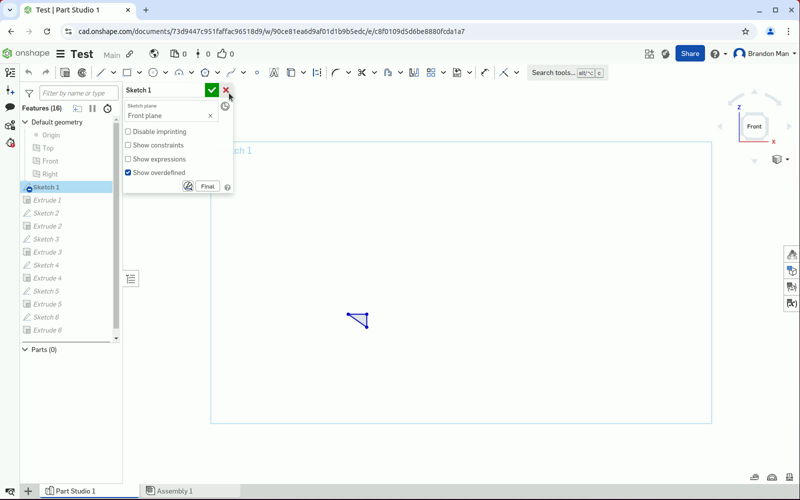
key(shift+s)
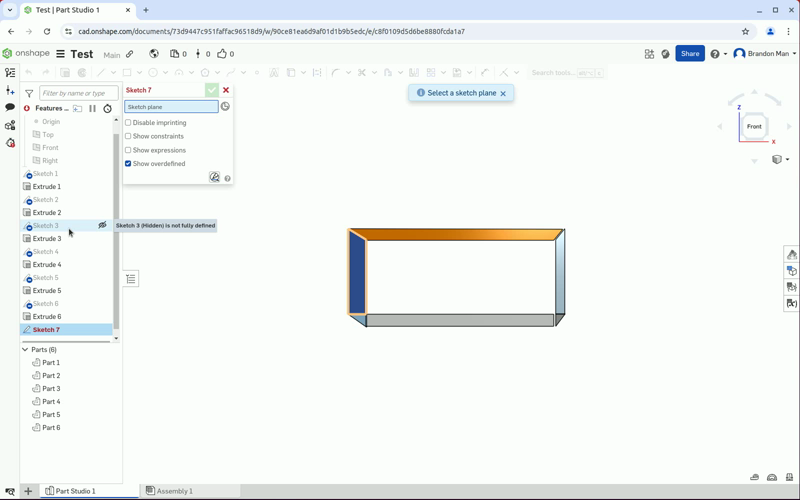
scroll(3)
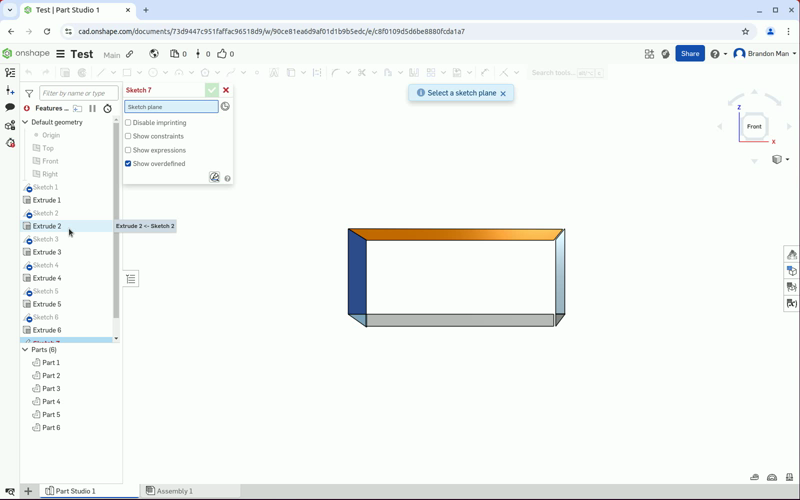
mouse_move(69, 163)
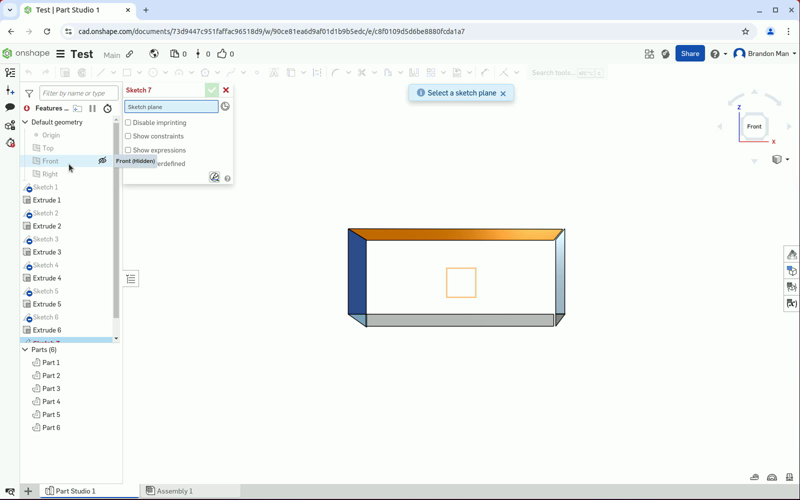
click(69, 163)
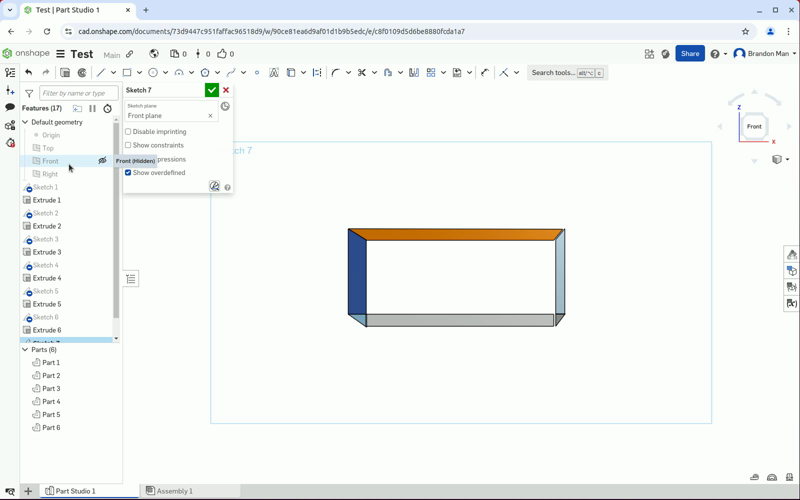
mouse_move(73, 352)
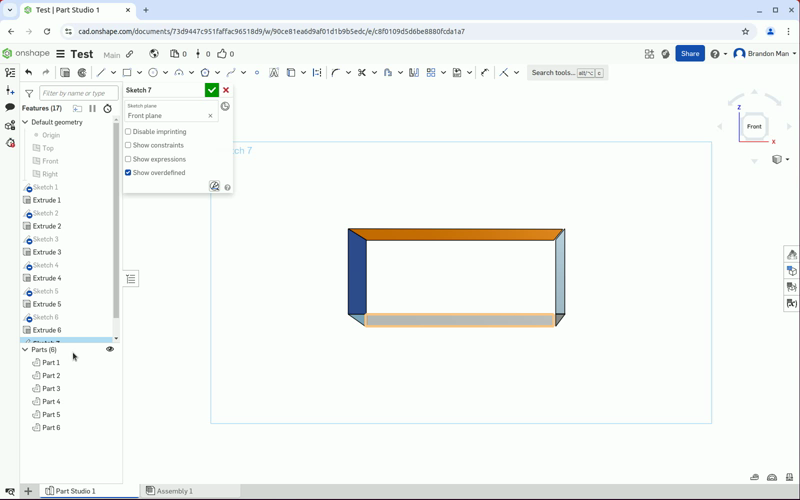
key(y)
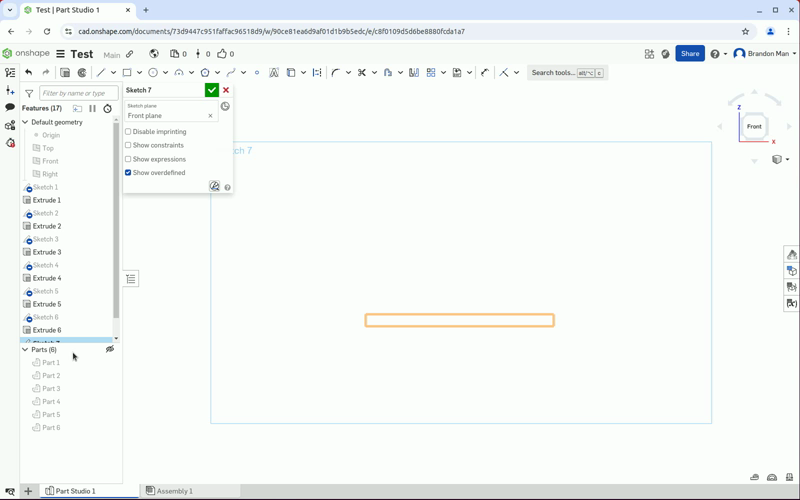
key(l)
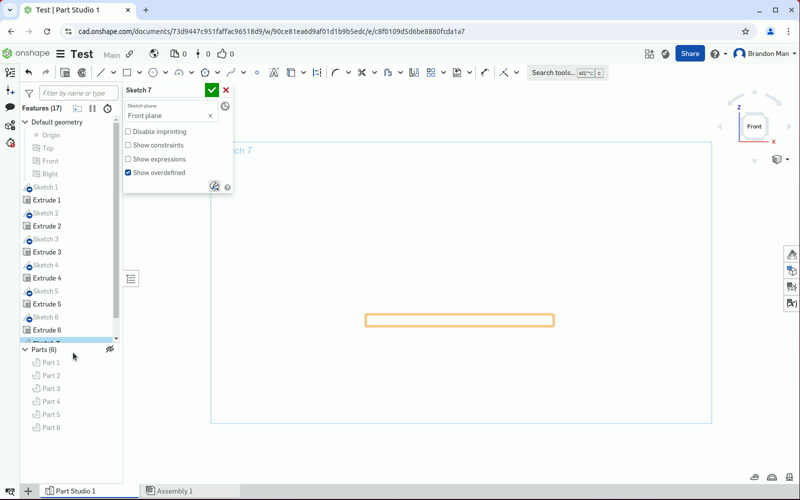
key_down(shift)
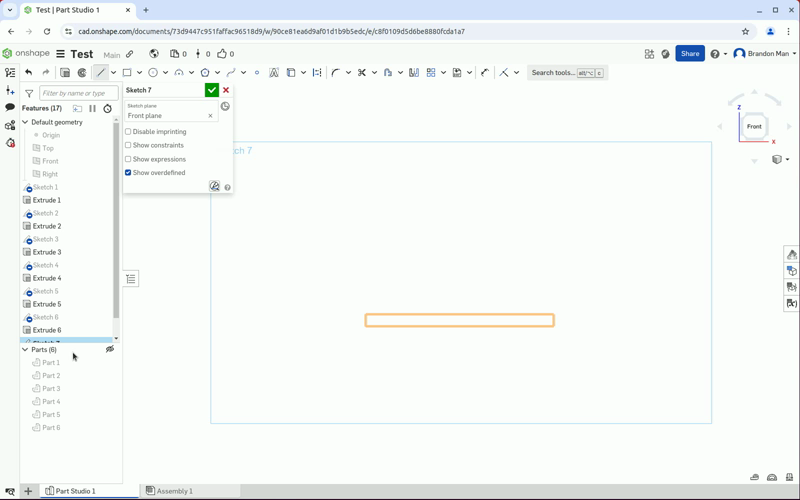
mouse_move(365, 314)
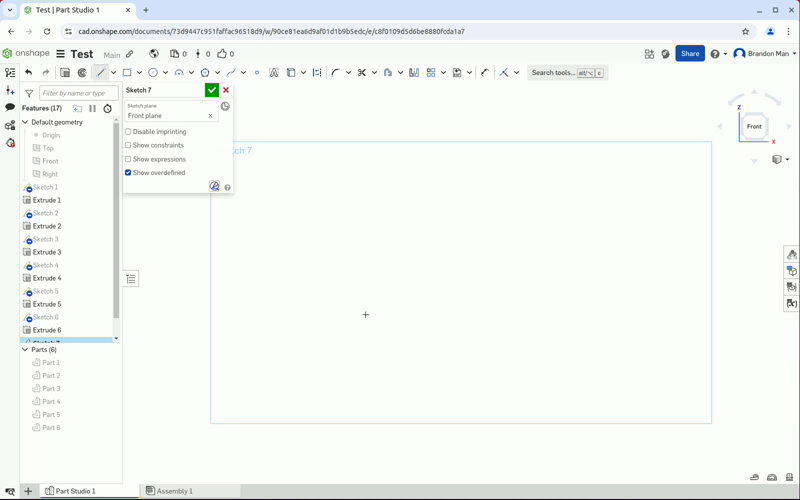
click(365, 314)
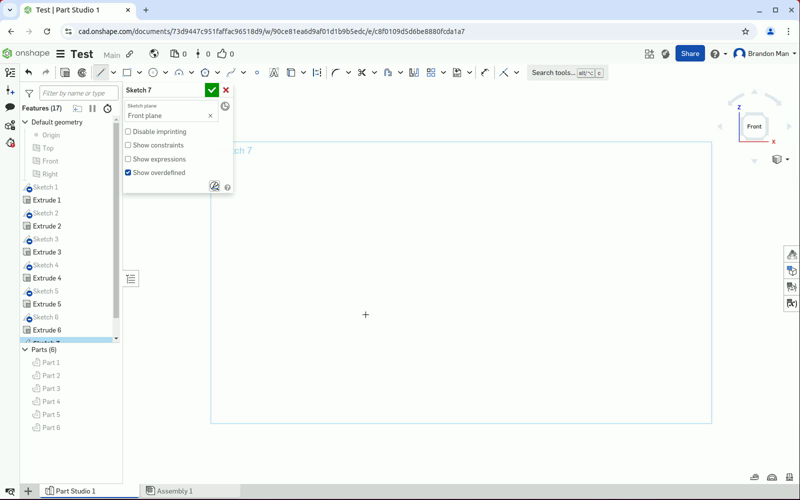
key_up(shift)
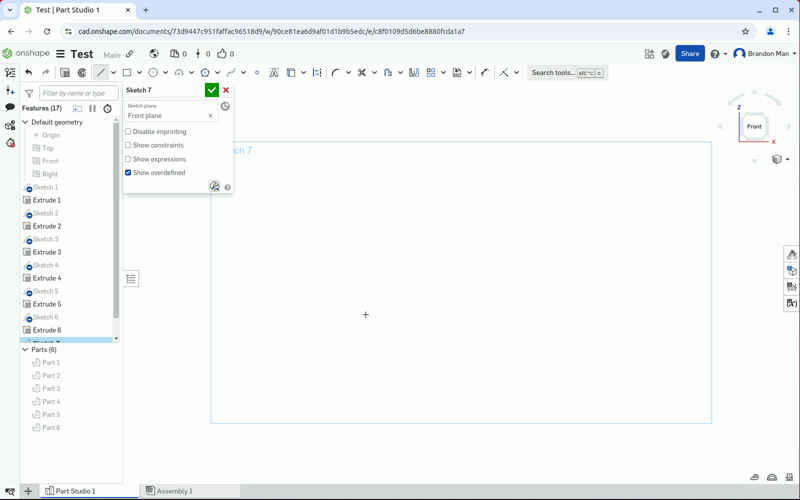
key_down(shift)
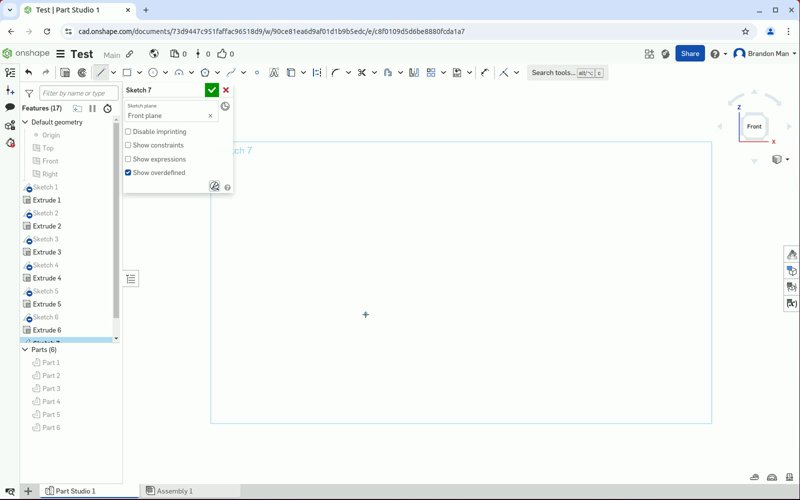
mouse_move(553, 314)
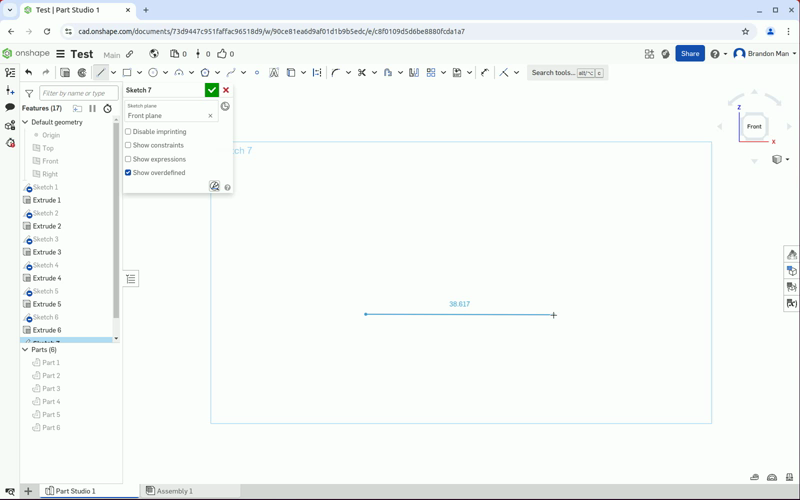
click(553, 314)
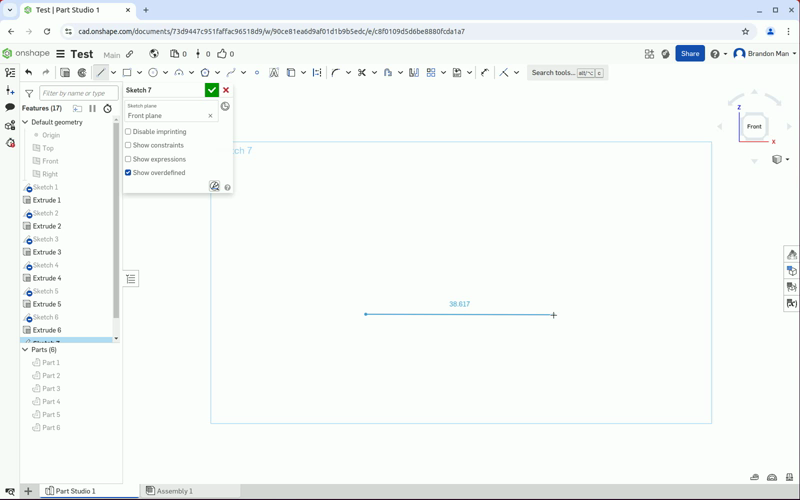
key_up(shift)
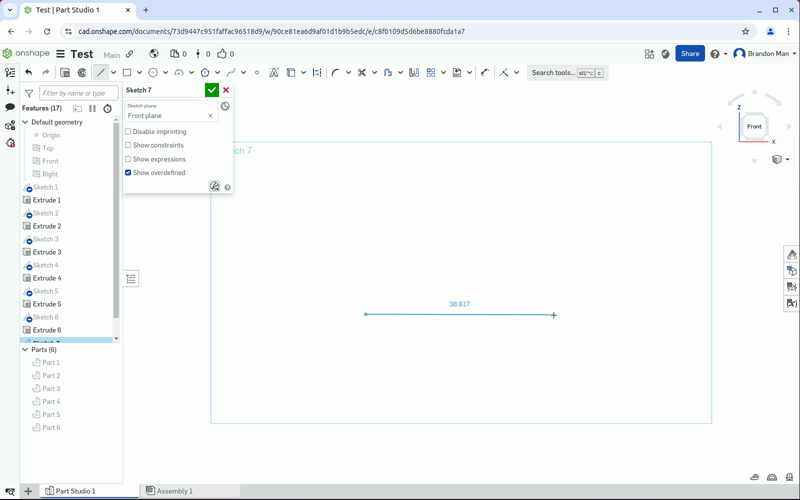
key_down(shift)
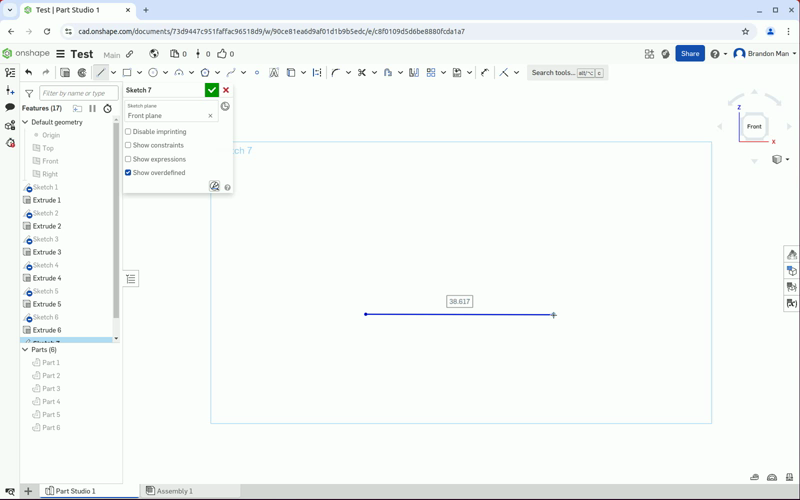
mouse_move(553, 239)
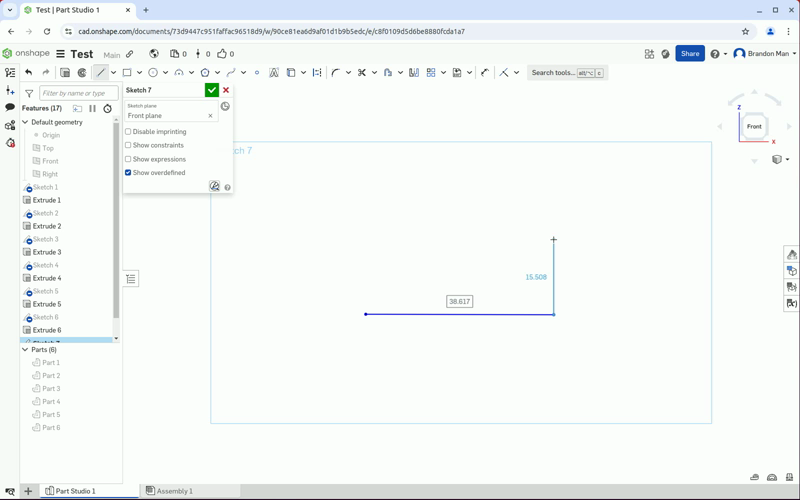
click(553, 239)
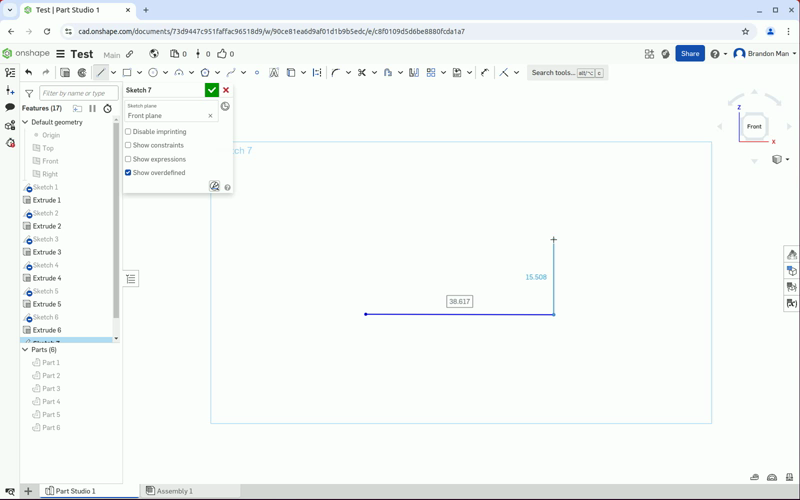
key_up(shift)
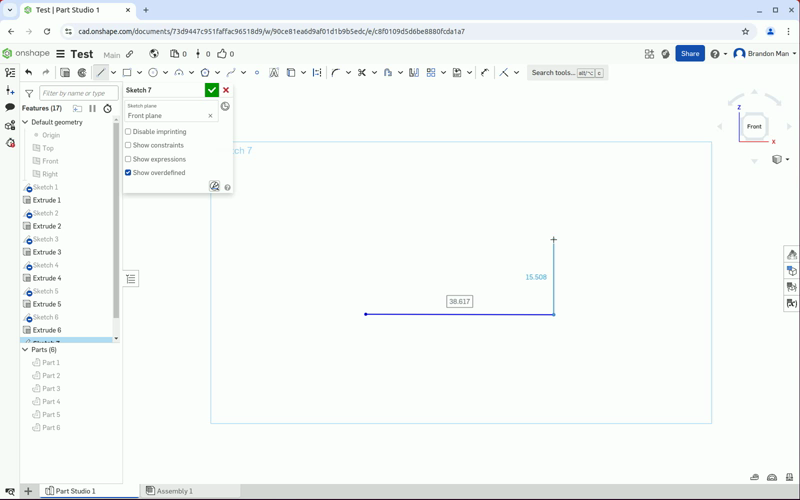
key_down(shift)
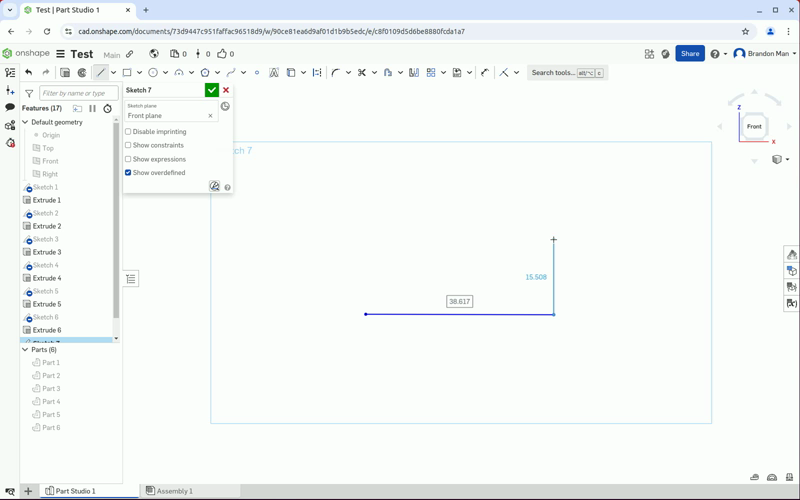
mouse_move(365, 239)
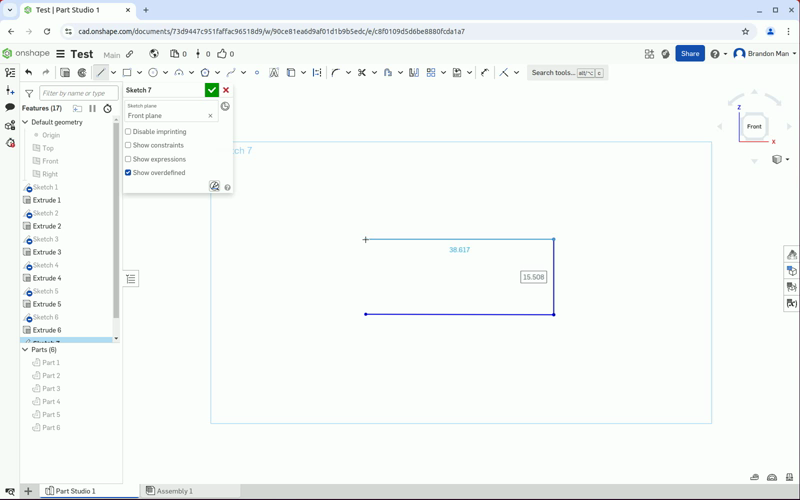
click(365, 239)
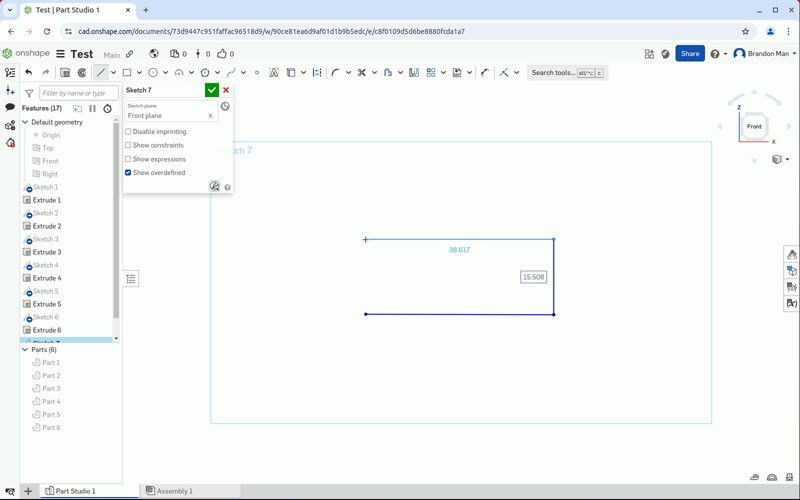
key_up(shift)
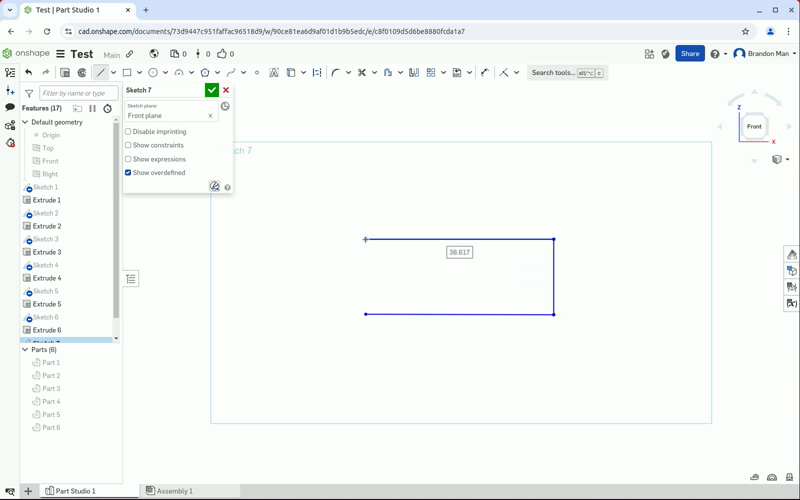
key_down(shift)
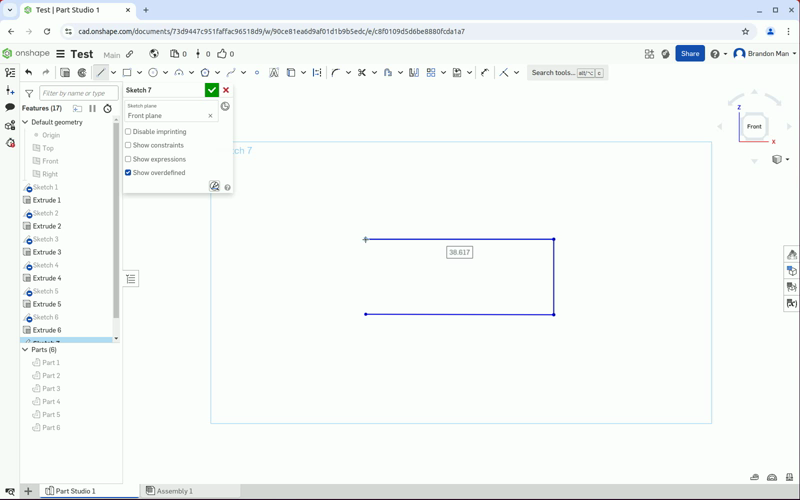
mouse_move(365, 314)
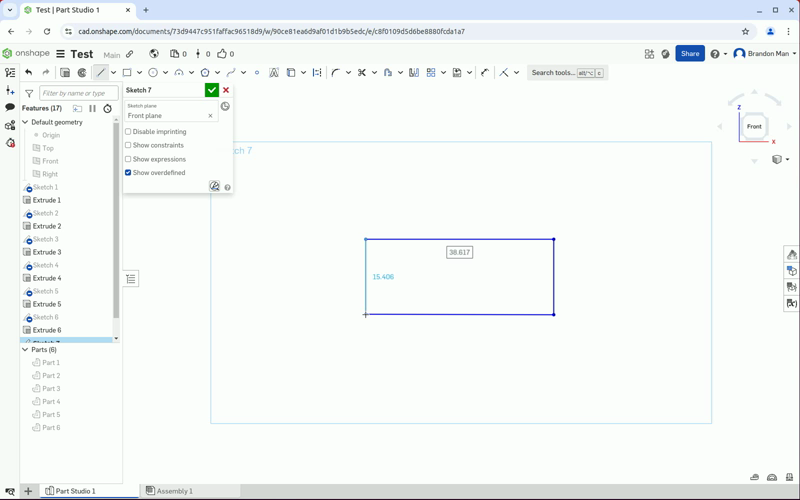
key_up(shift)
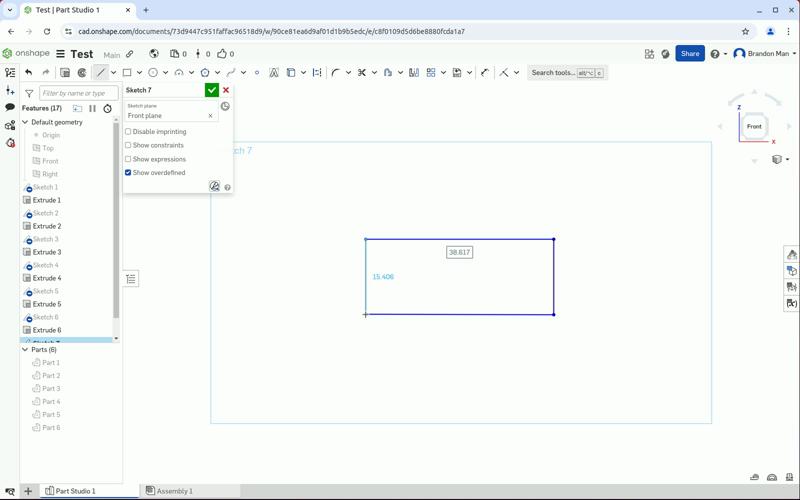
click(365, 314)
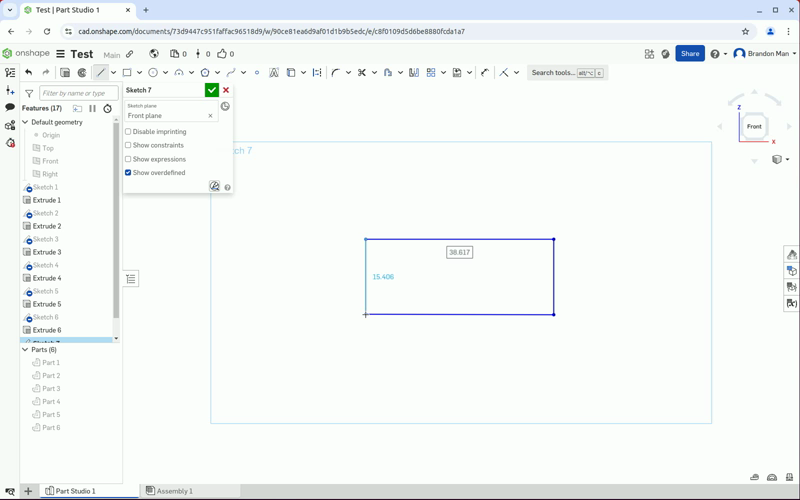
key(esc)
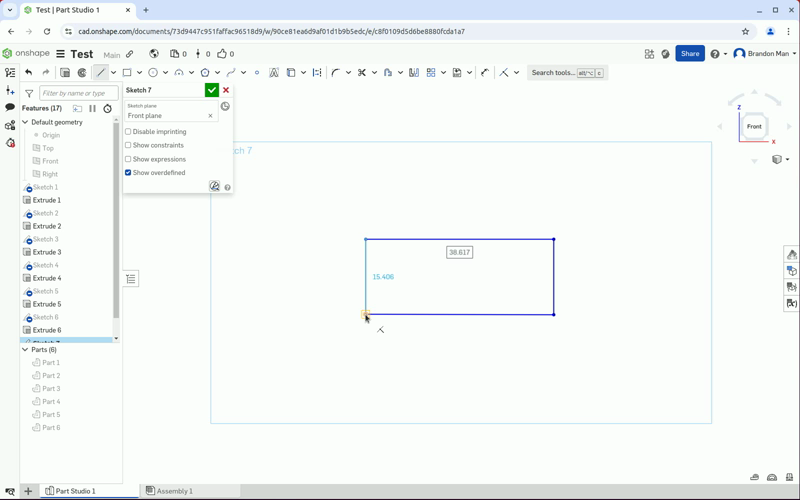
mouse_move(507, 271)
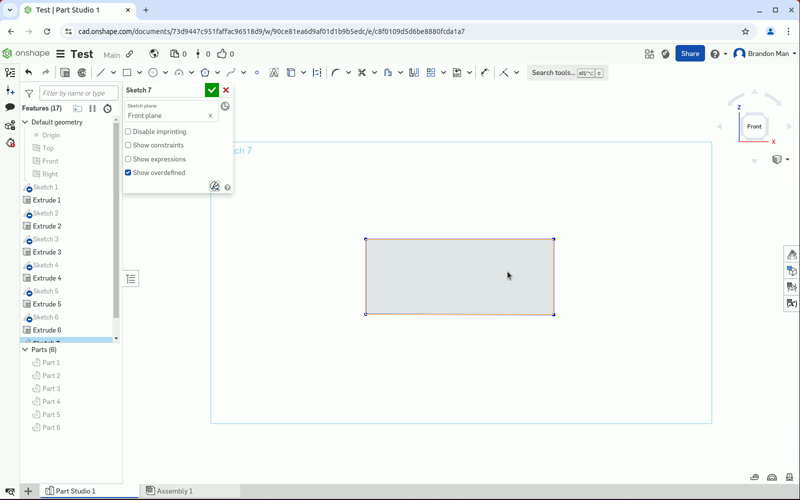
click(507, 271)
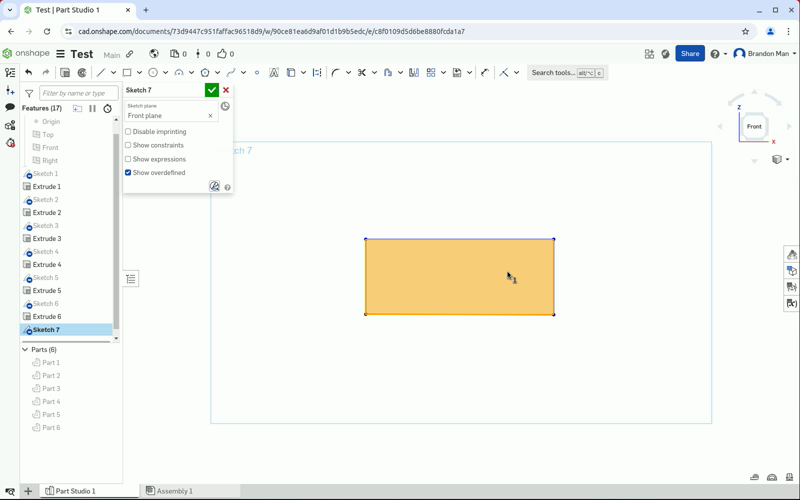
mouse_move(73, 352)
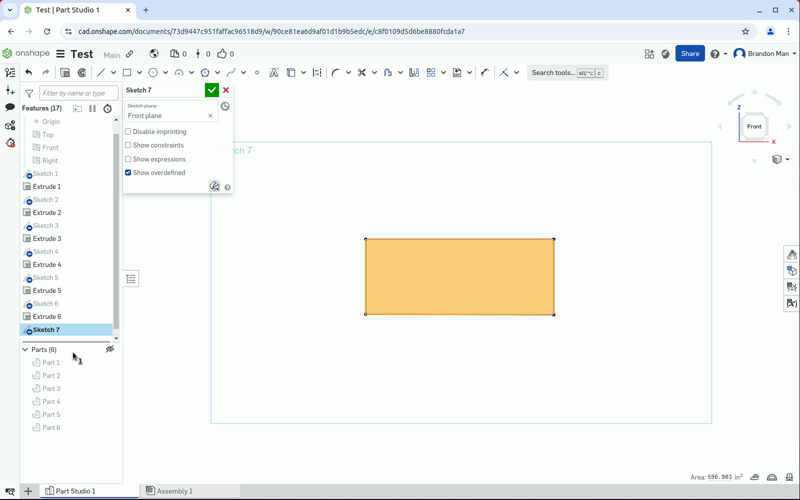
key(shift+y)
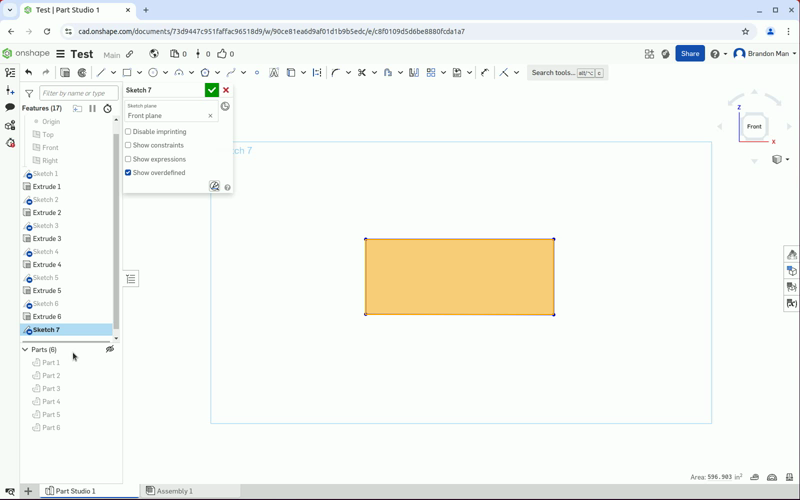
key(shift+e)
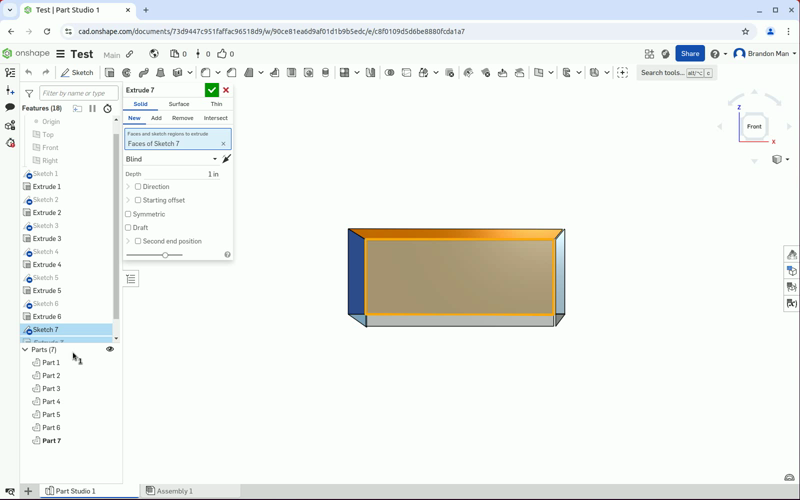
mouse_move(143, 106)
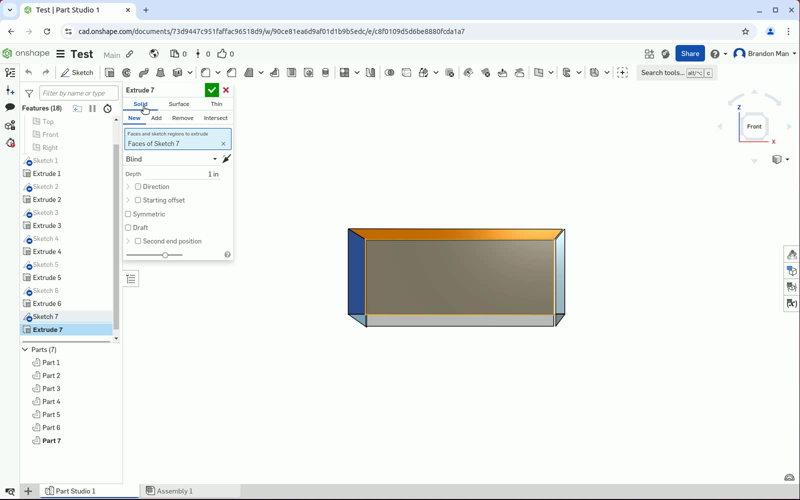
click(143, 106)
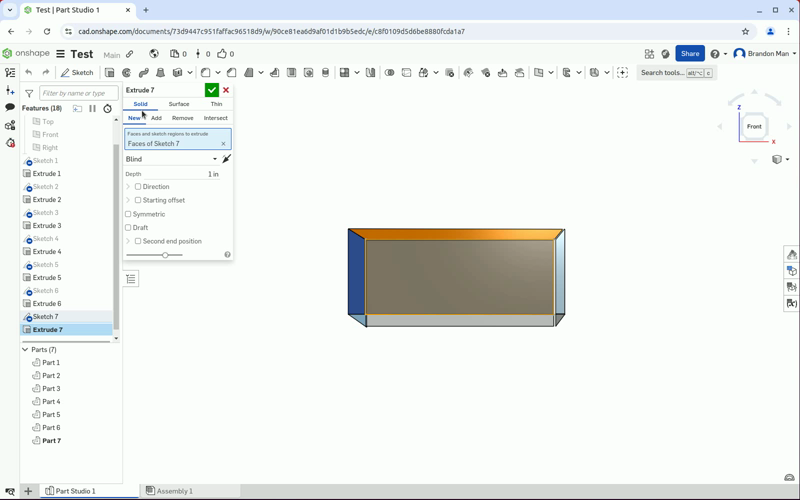
mouse_move(137, 120)
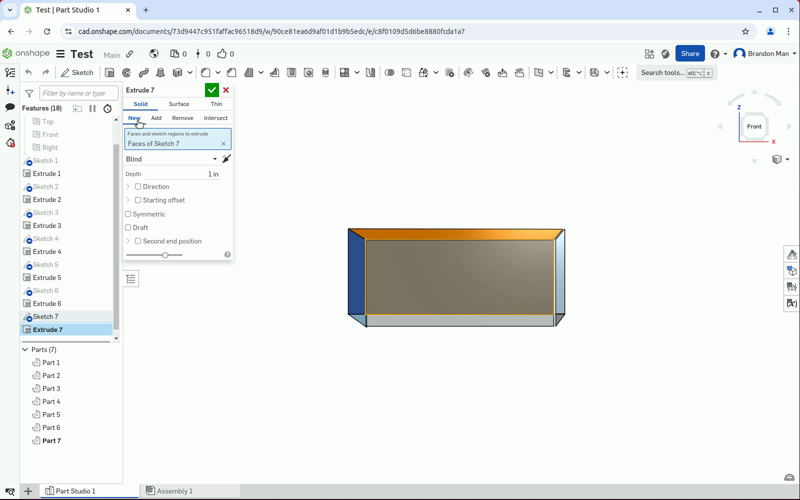
click(137, 120)
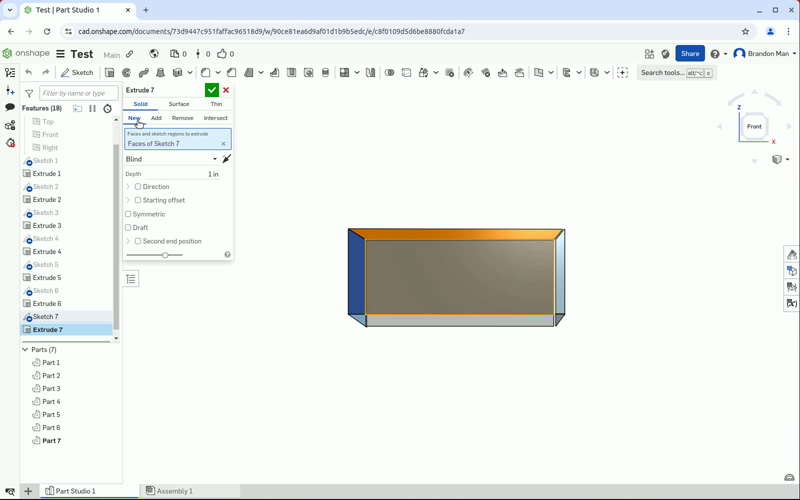
key(tab, 4)
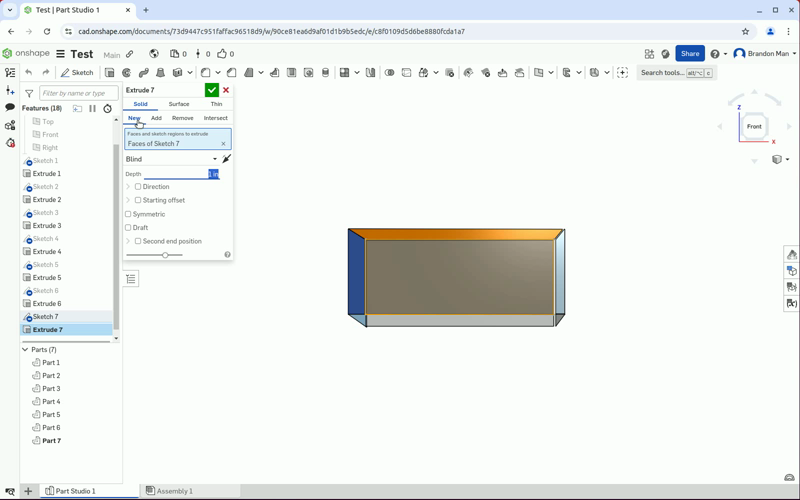
text(7.943)
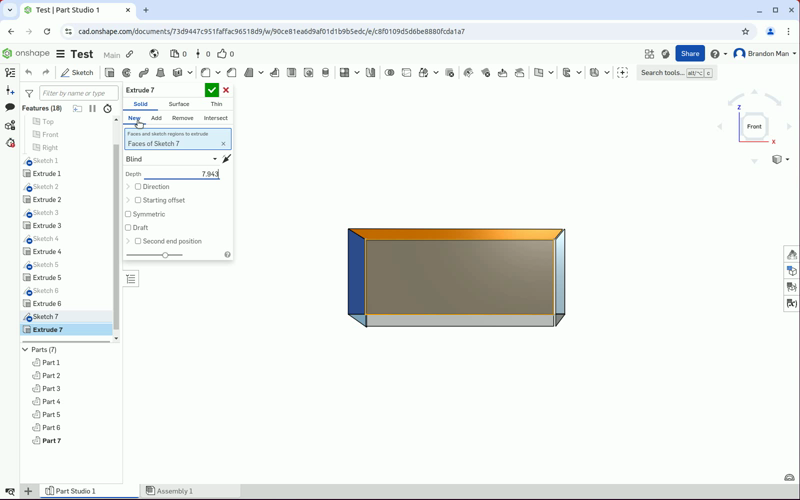
key(enter)
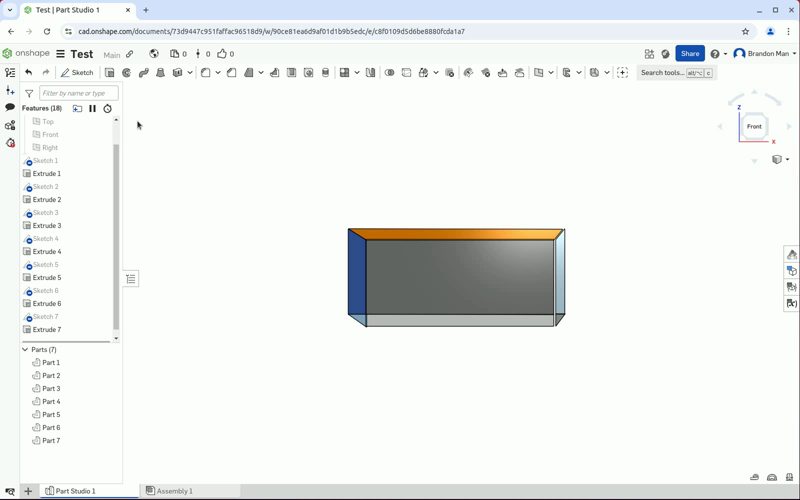
key(shift+h)
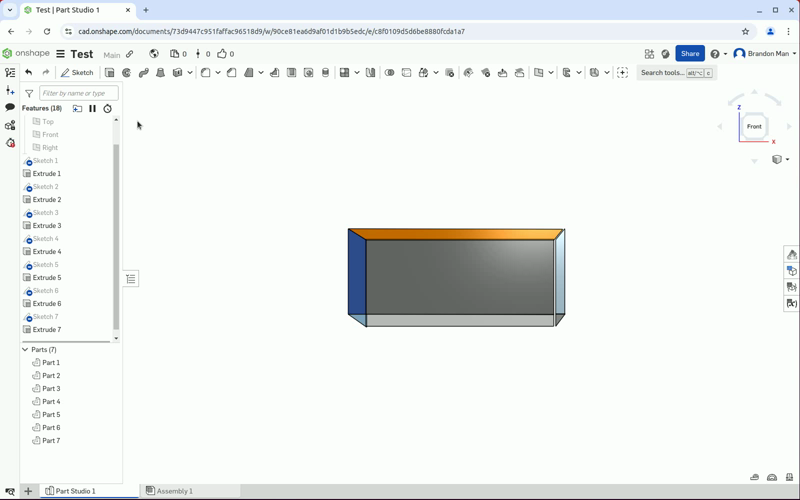
key(shift+h)
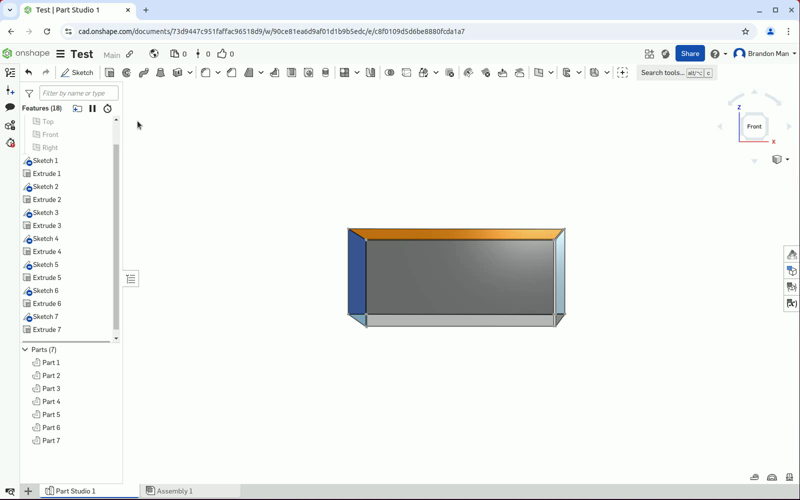
key(shift+7)
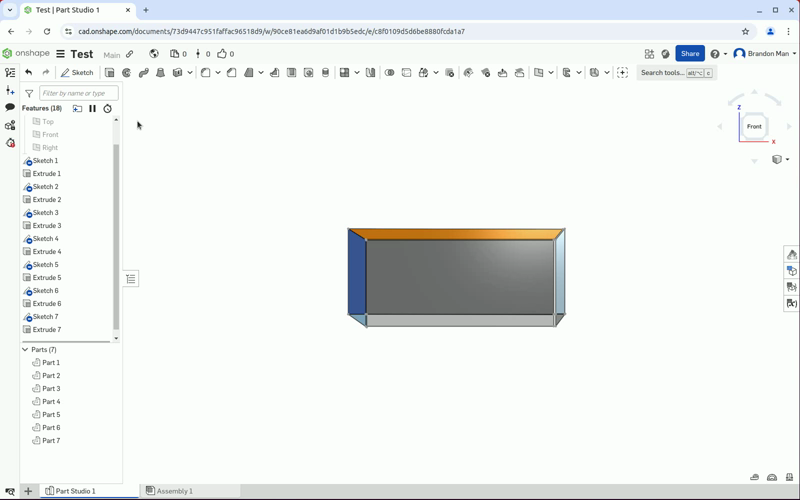
key(left, 2)
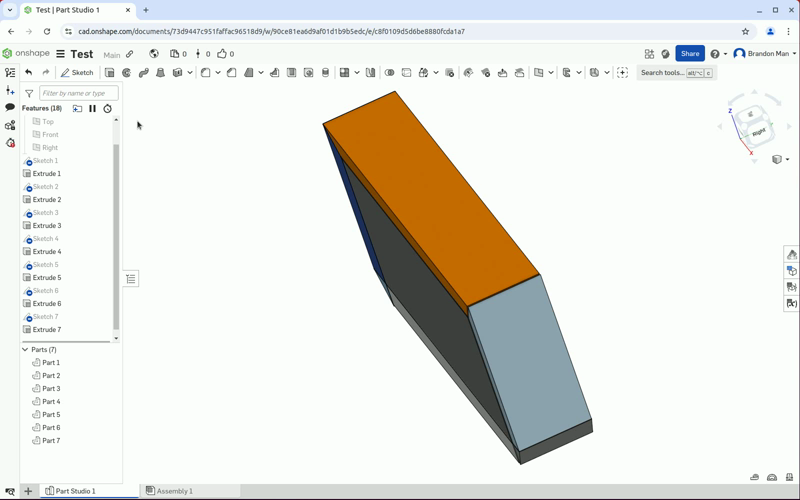
key(down, 2)
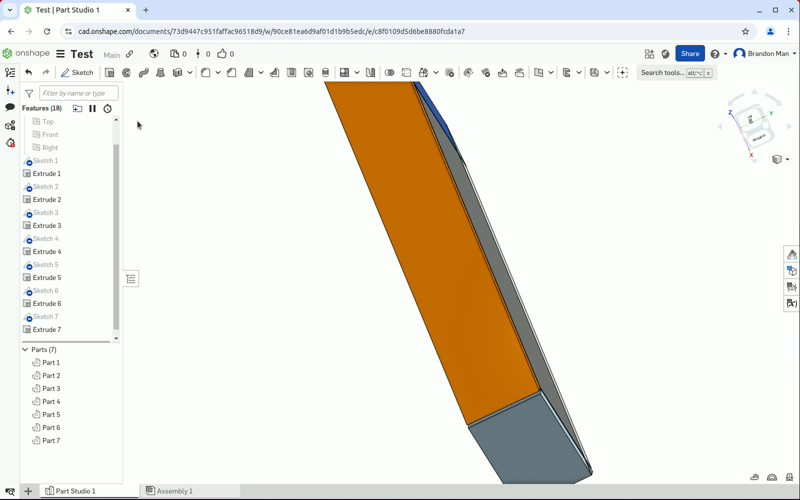
key(up, 2)
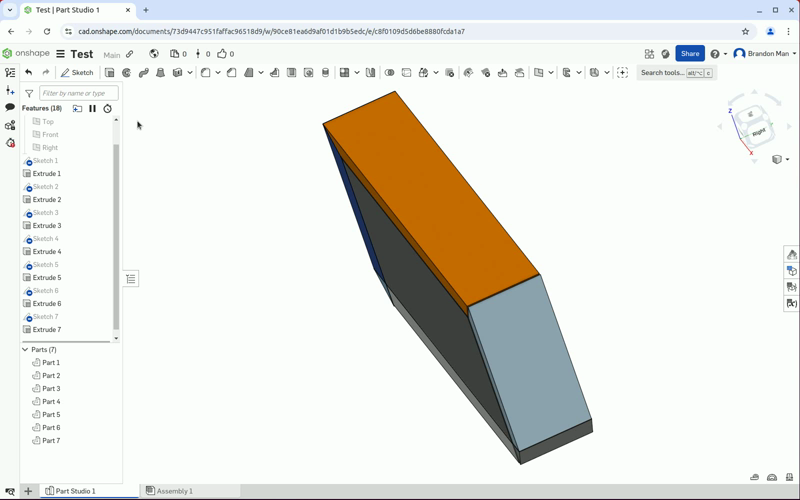
key(right, 2)
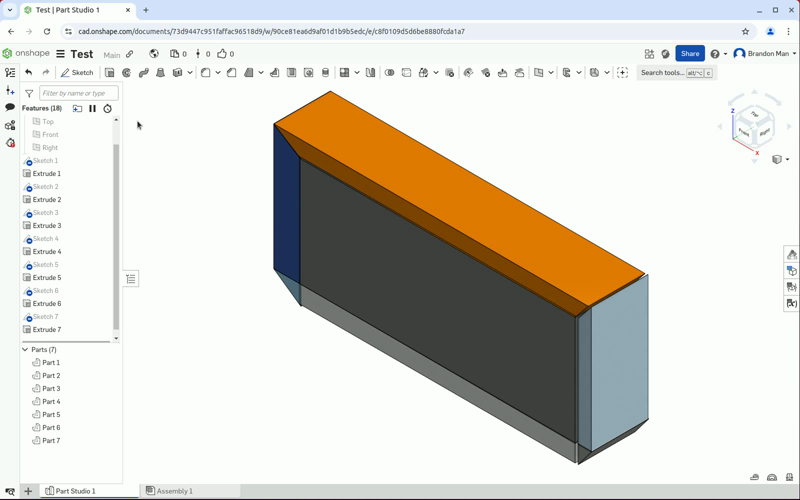
mouse_move(69, 163)
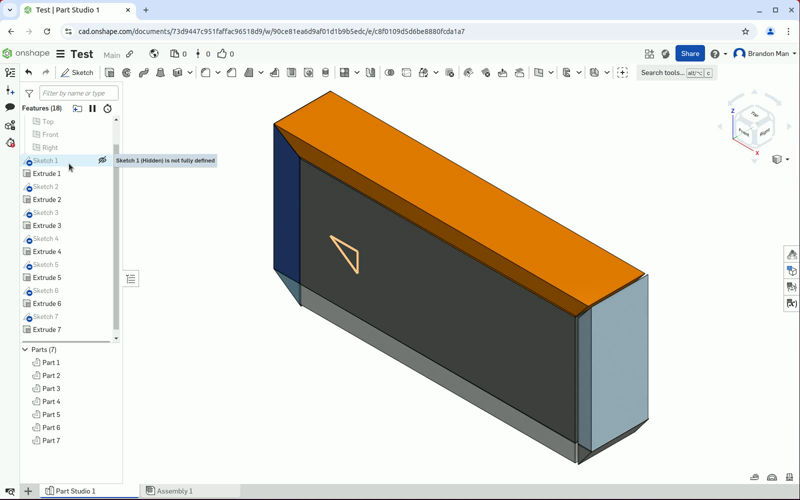
click(69, 163)